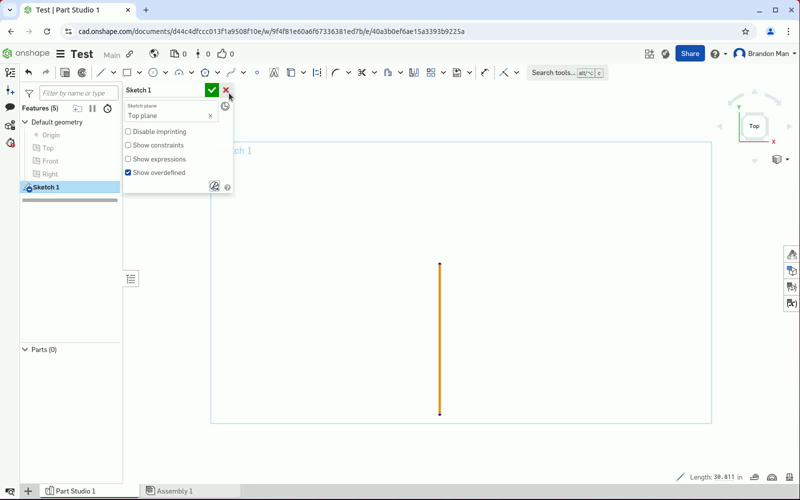
key(shift+h)
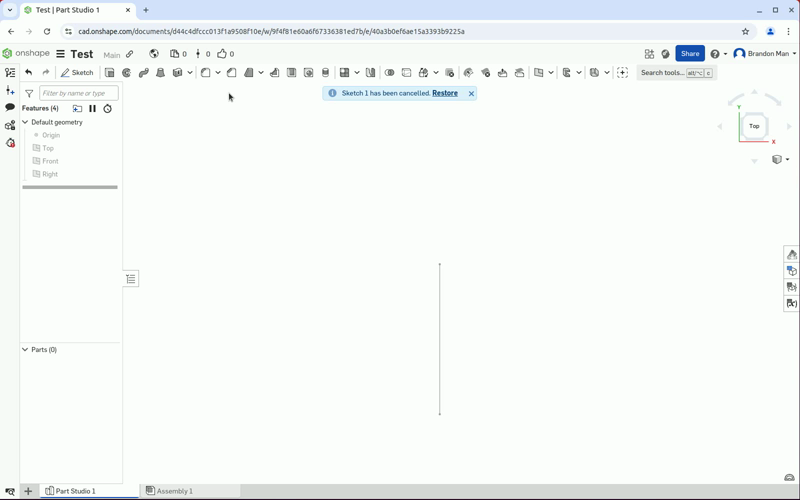
mouse_move(73, 352)
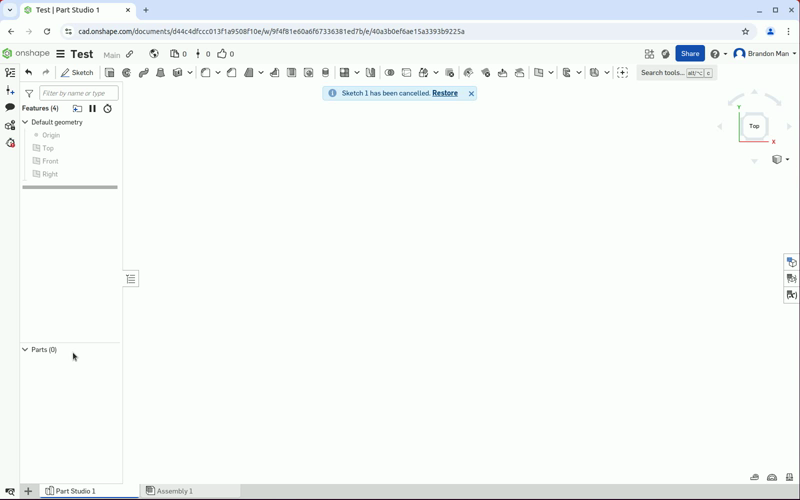
key(y)
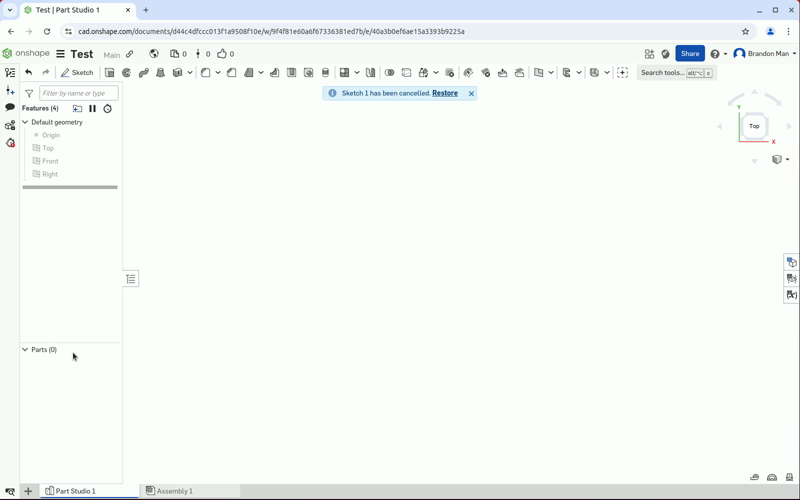
key(shift+p)
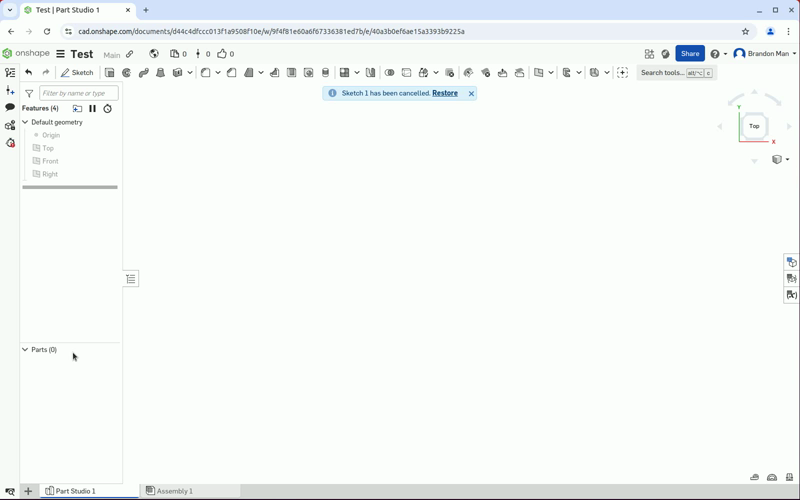
key(space)
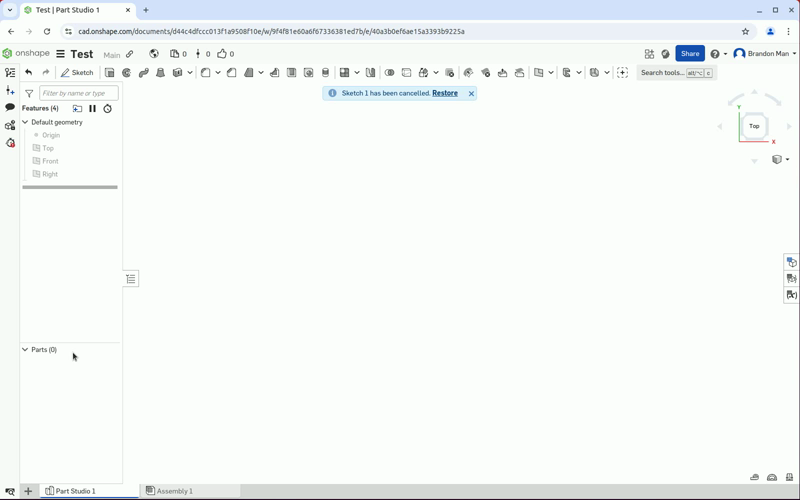
key_down(shift)
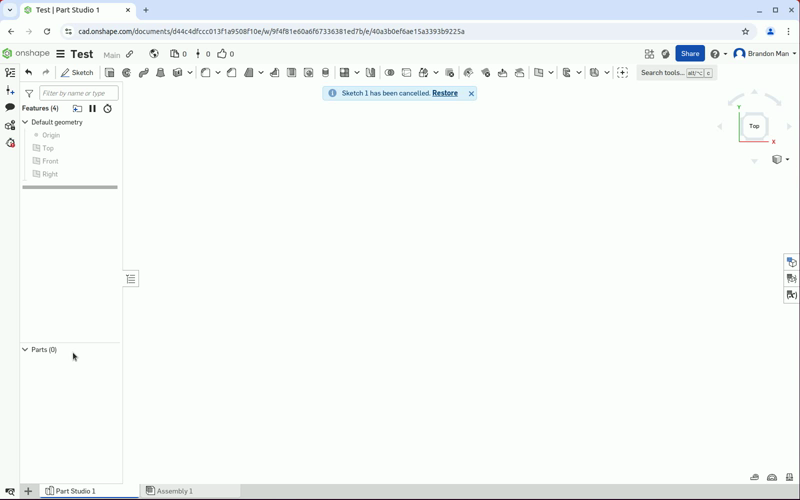
key(up)
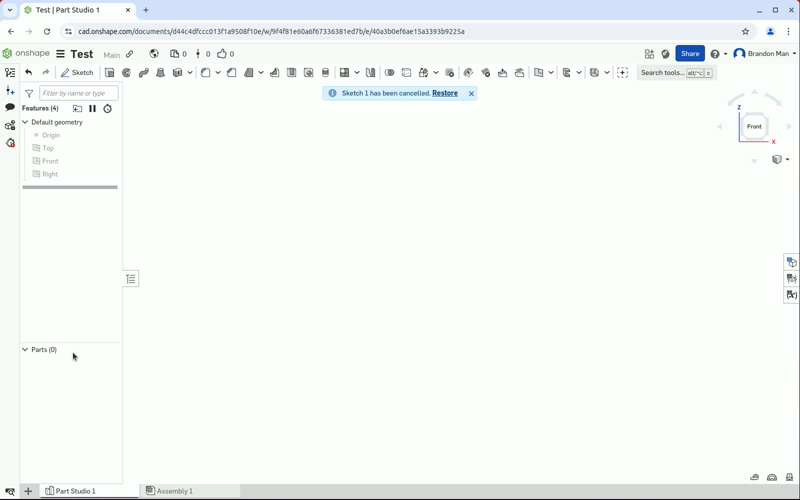
key_up(shift)
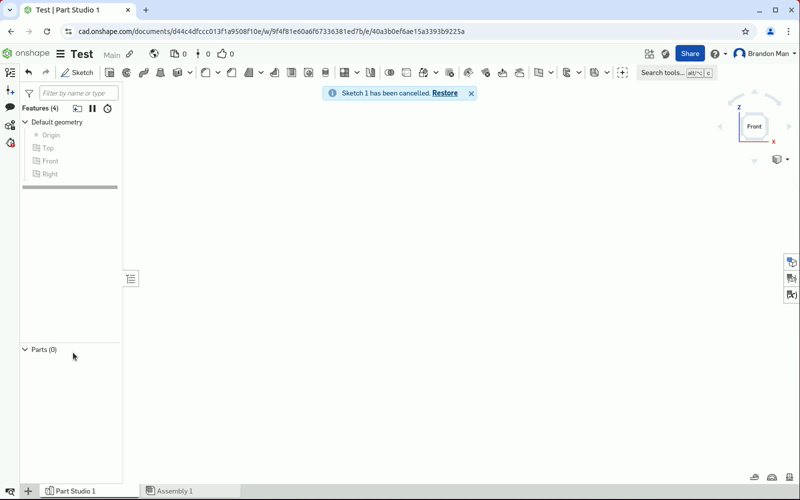
mouse_move(73, 352)
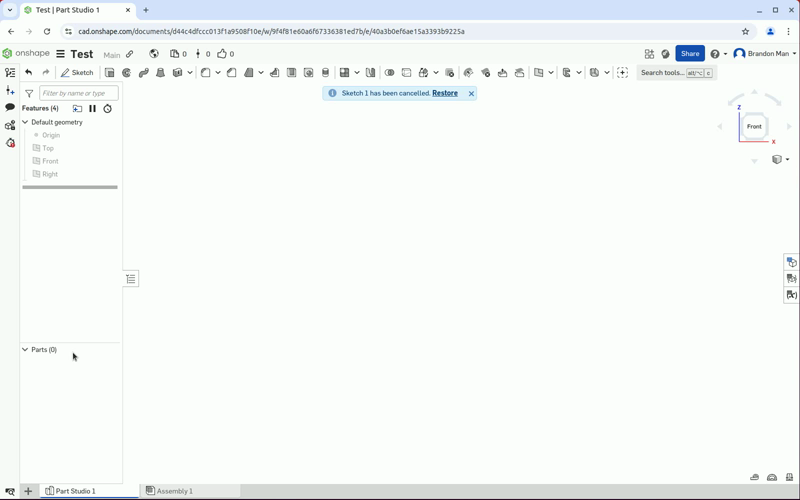
key(shift+y)
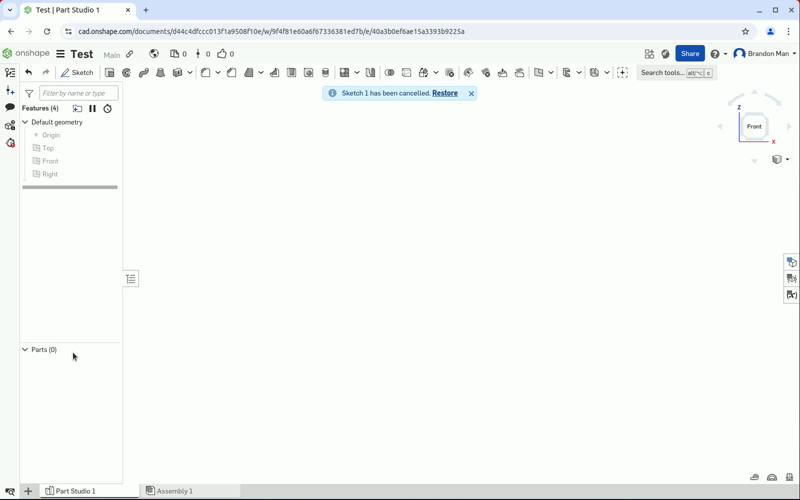
key(shift+s)
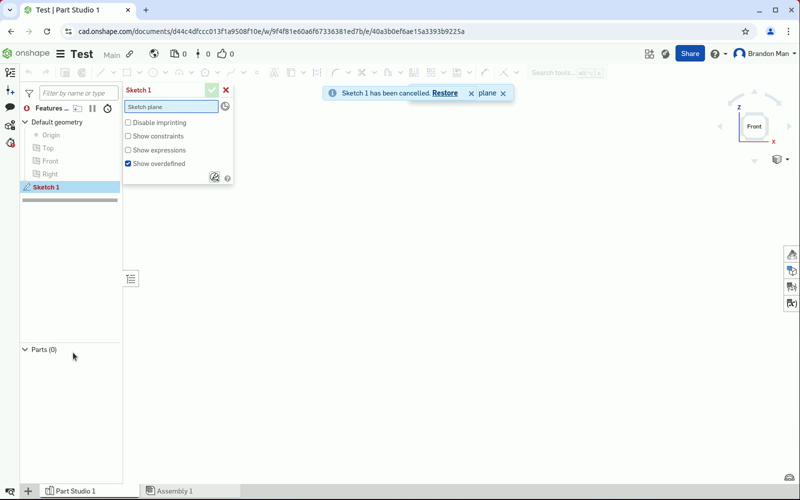
mouse_move(73, 163)
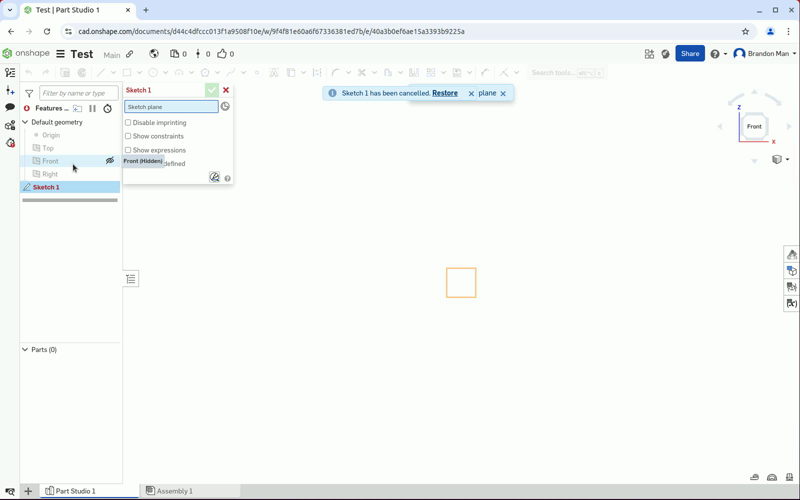
click(73, 163)
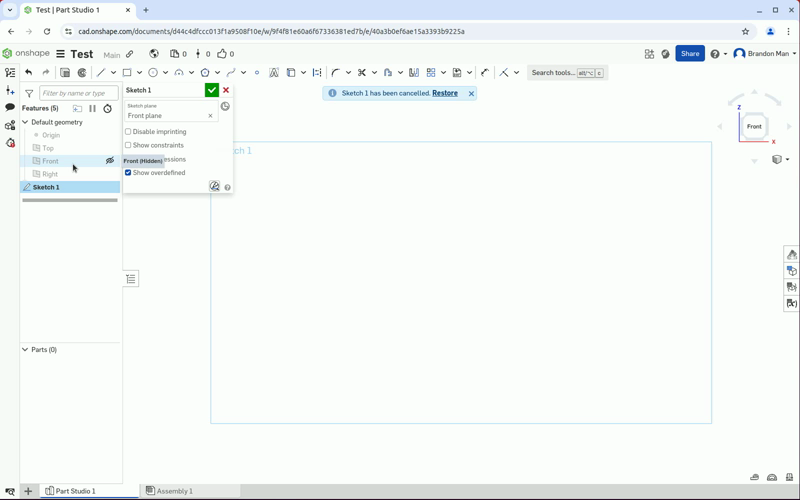
mouse_move(73, 352)
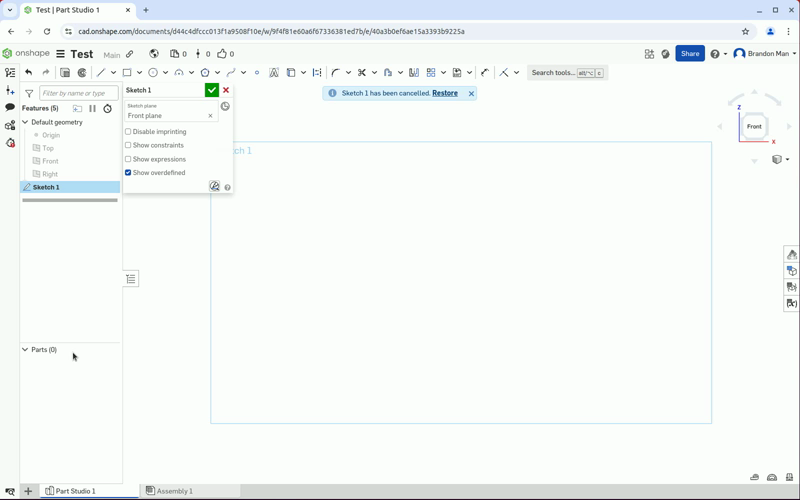
key(y)
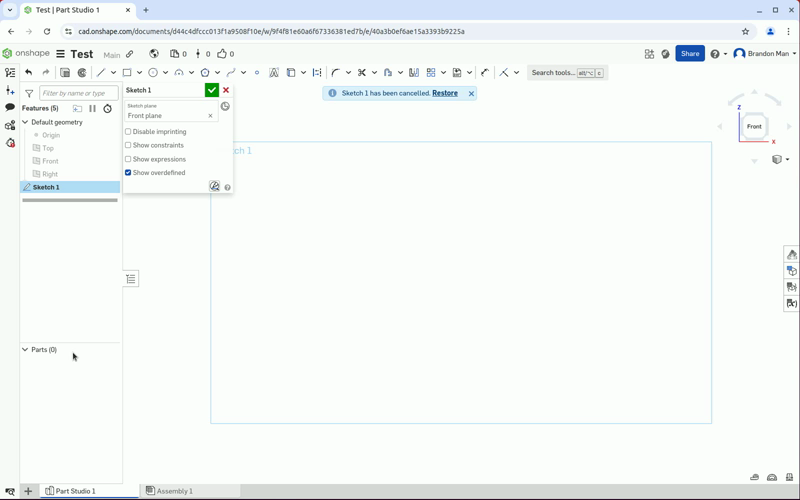
key(l)
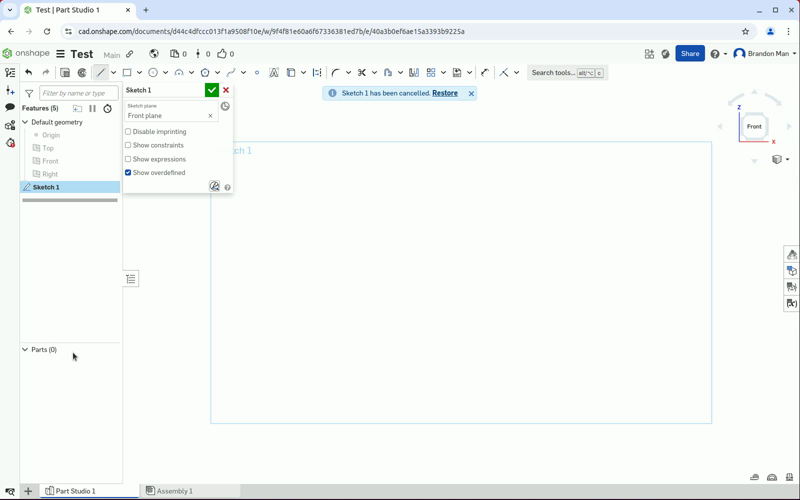
key_down(shift)
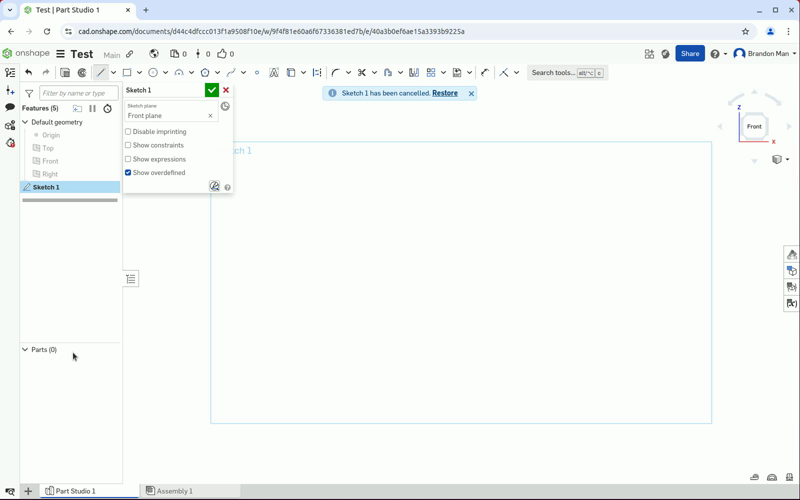
mouse_move(506, 285)
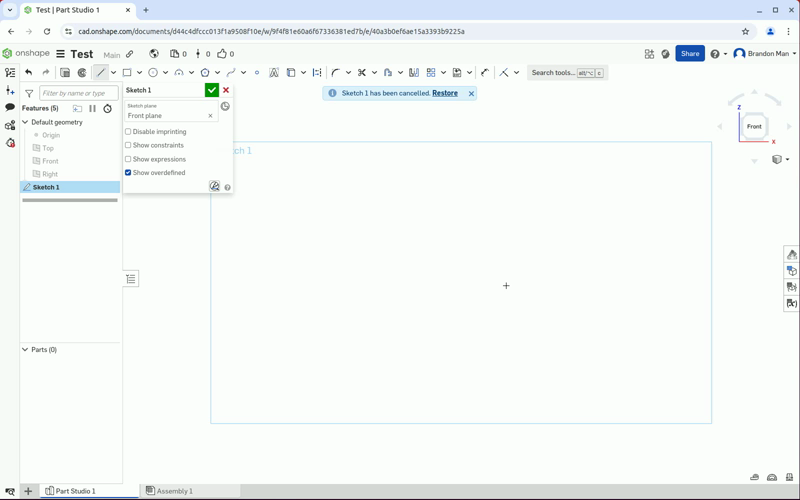
click(506, 285)
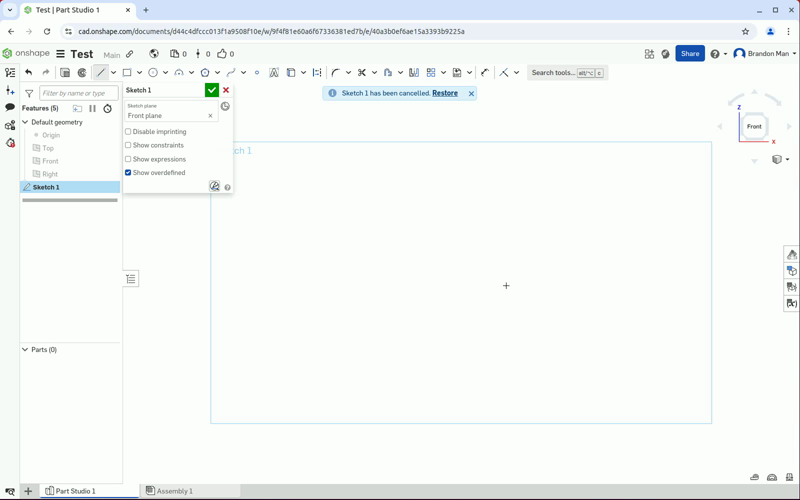
key_up(shift)
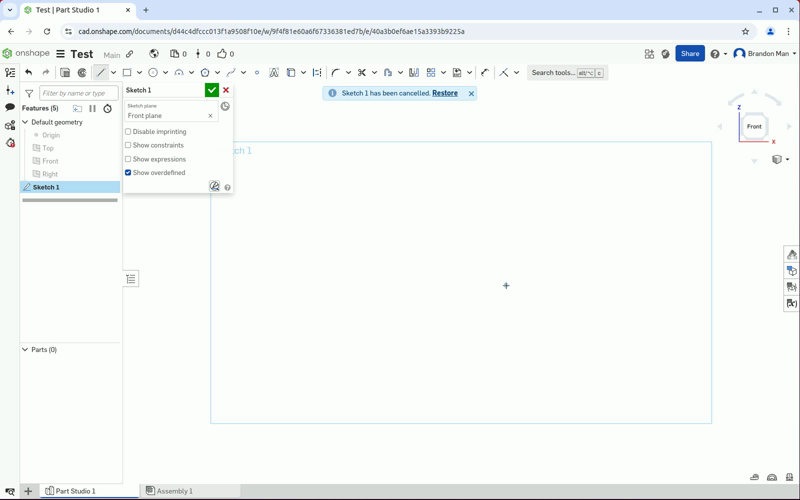
key_down(shift)
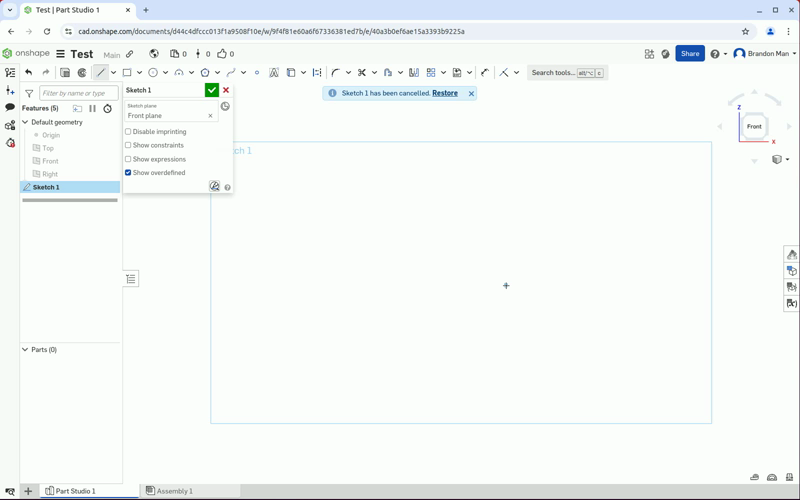
mouse_move(536, 285)
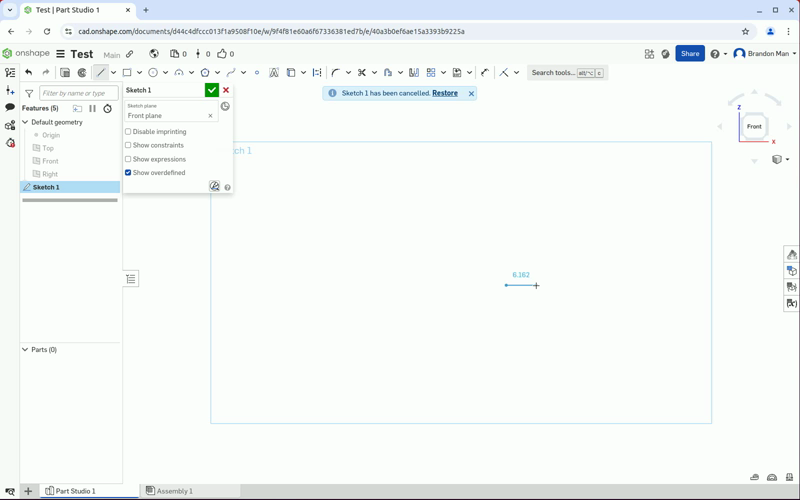
mouse_move(527, 285)
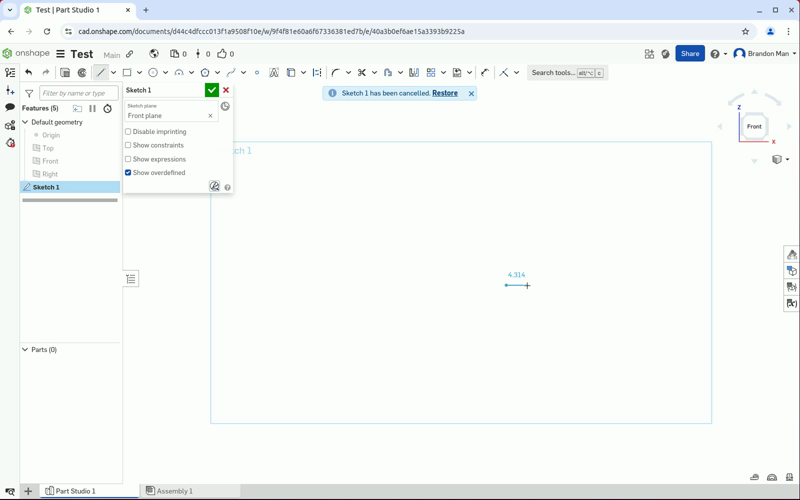
click(527, 285)
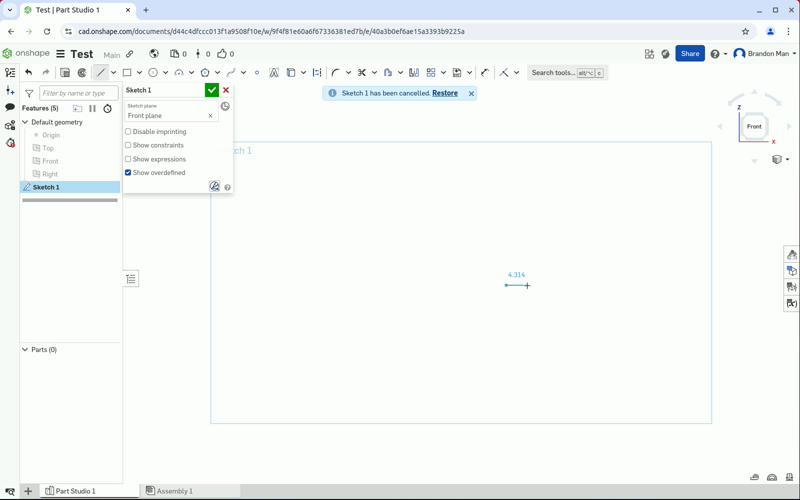
key_up(shift)
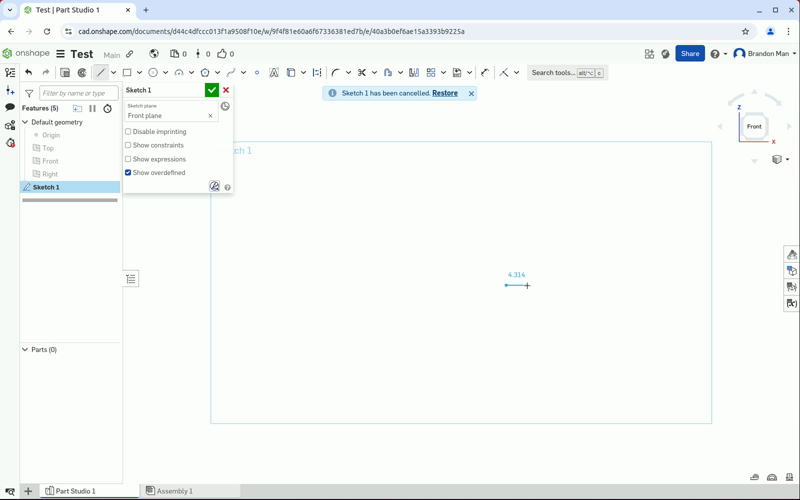
key_down(shift)
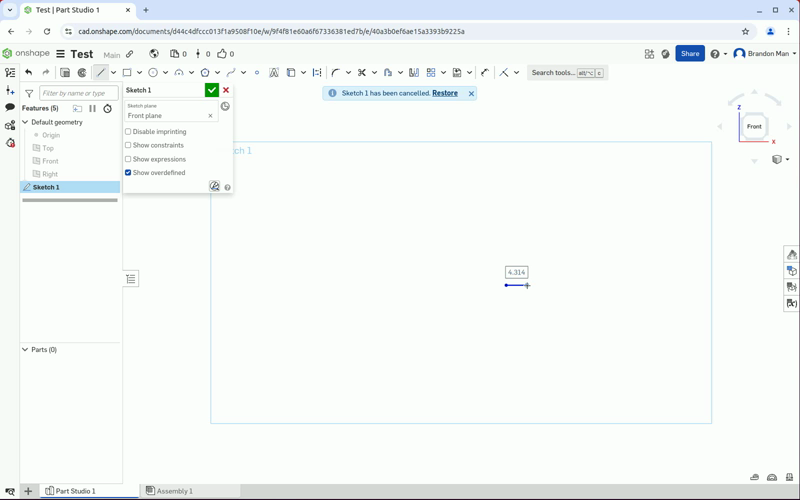
mouse_move(557, 285)
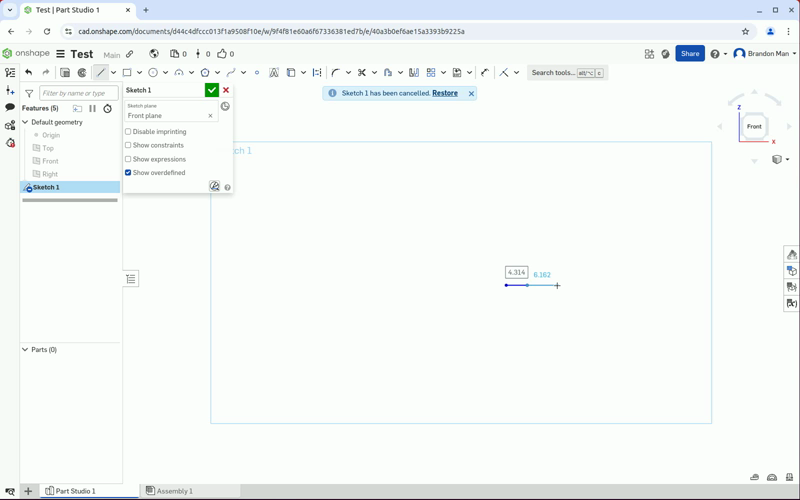
mouse_move(527, 283)
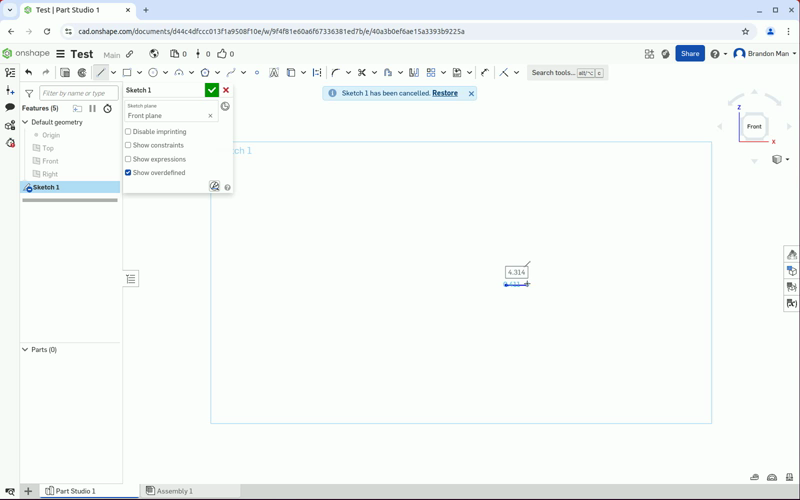
scroll(6)
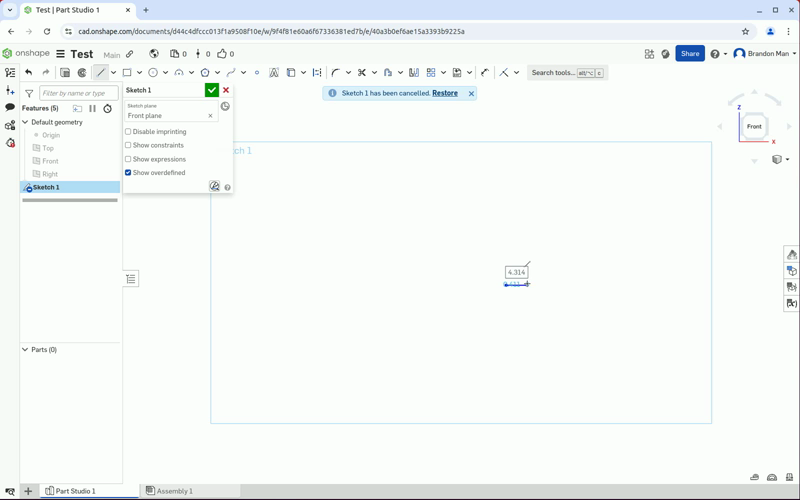
scroll(6)
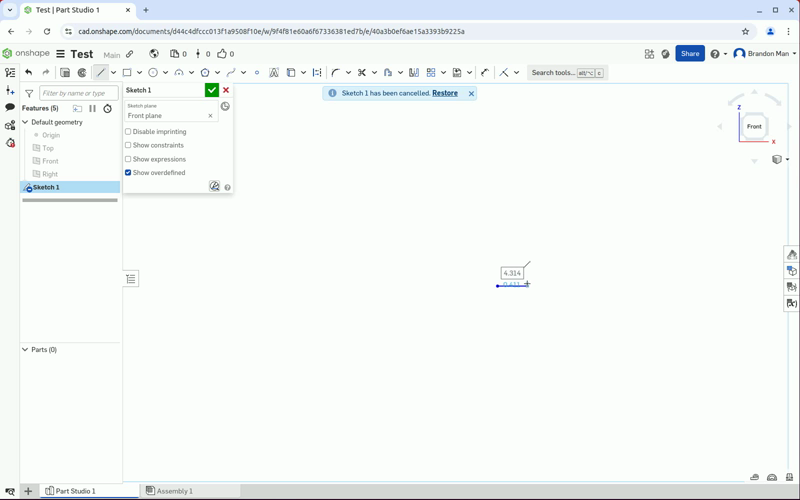
scroll(6)
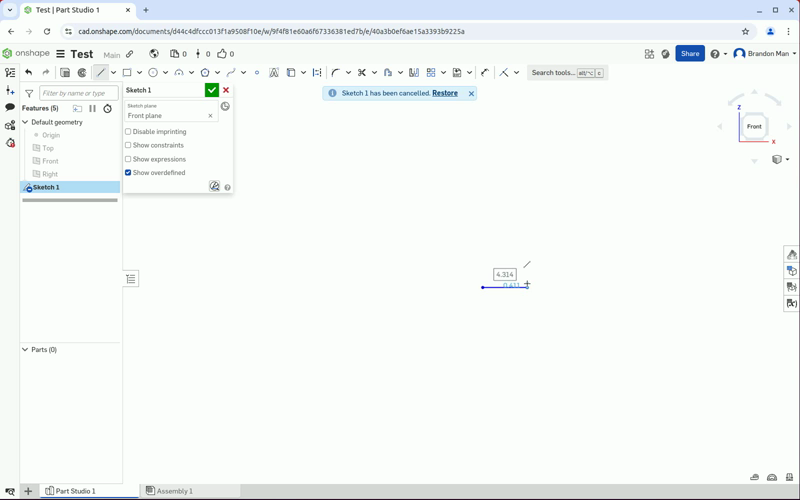
scroll(6)
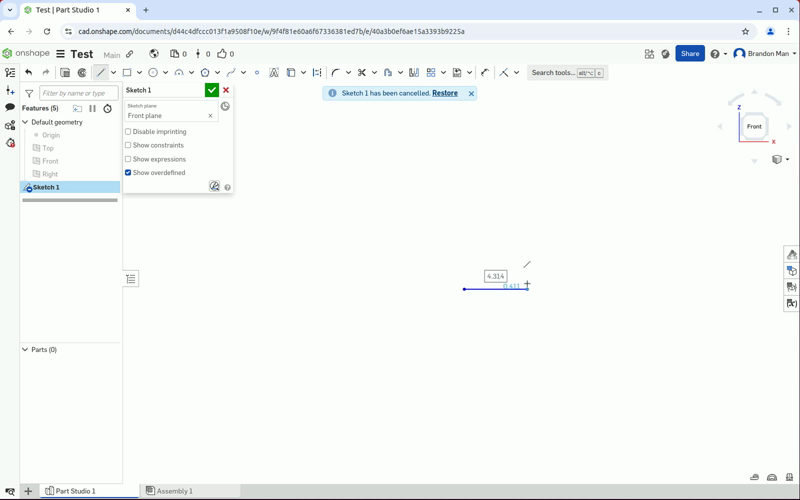
scroll(6)
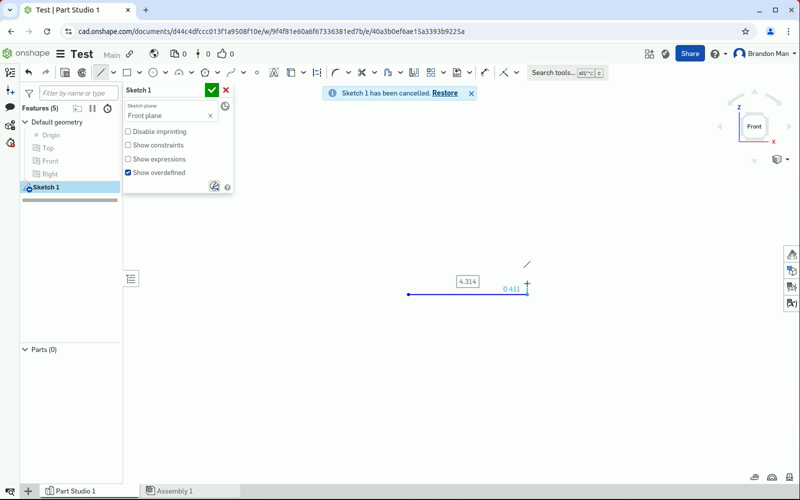
scroll(6)
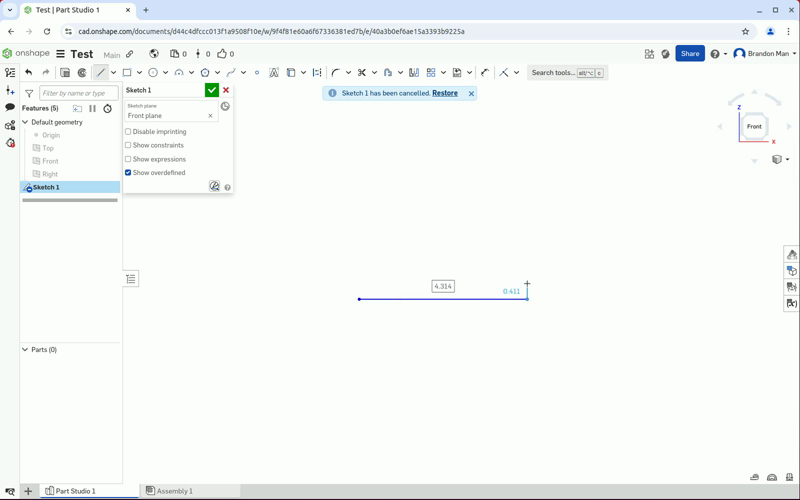
scroll(6)
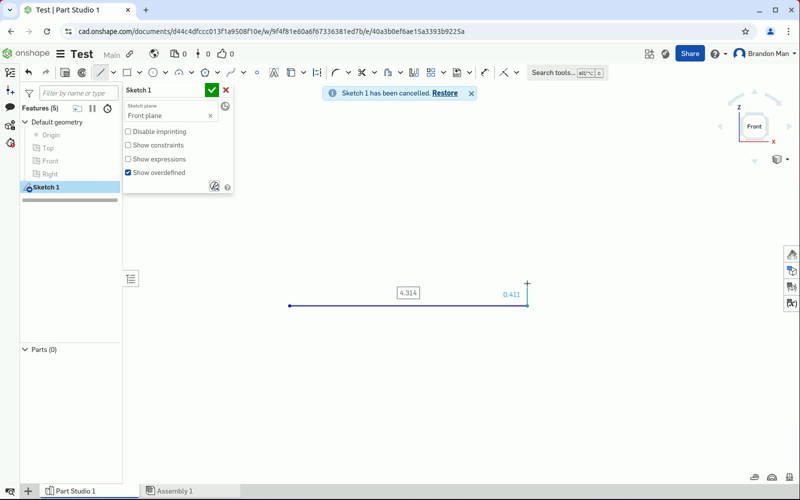
click(527, 283)
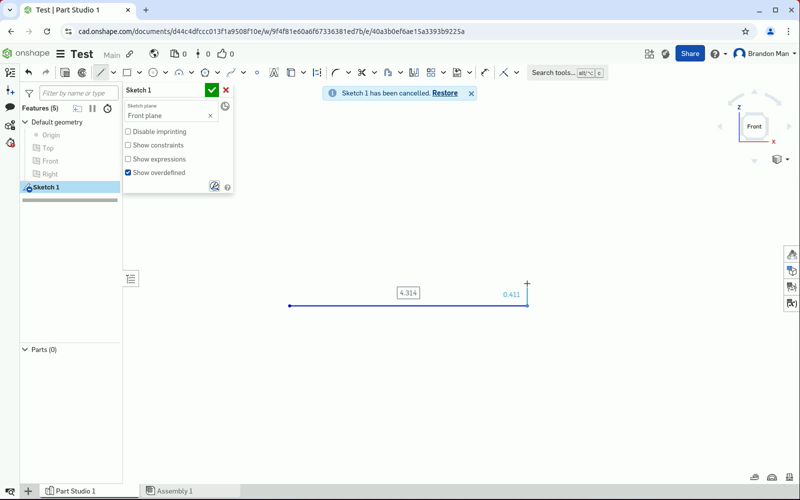
scroll(-6)
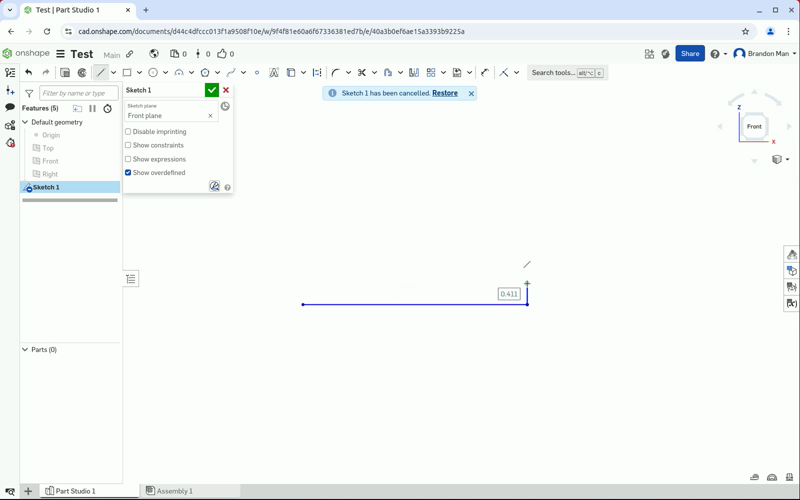
scroll(-6)
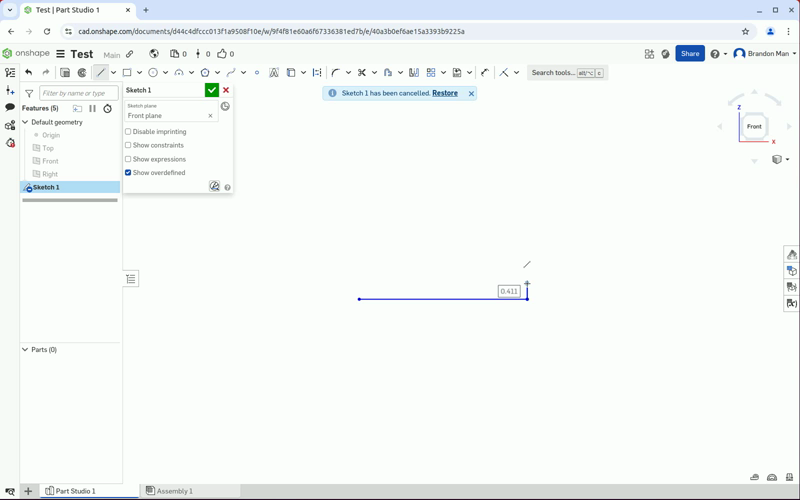
scroll(-6)
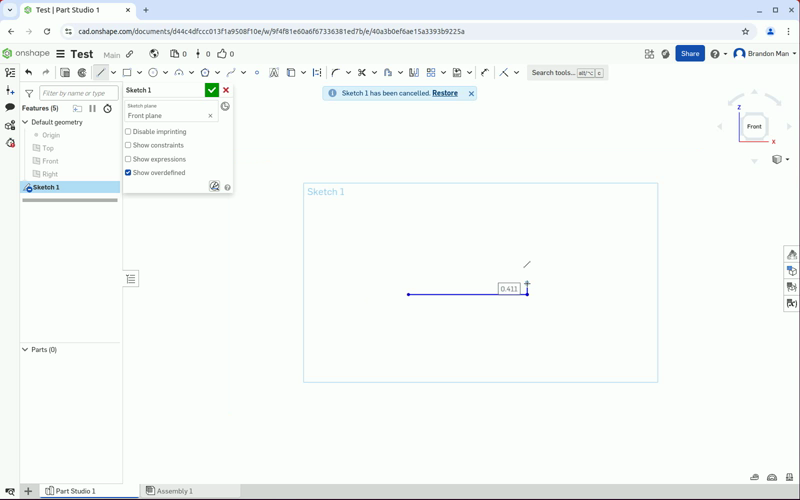
scroll(-6)
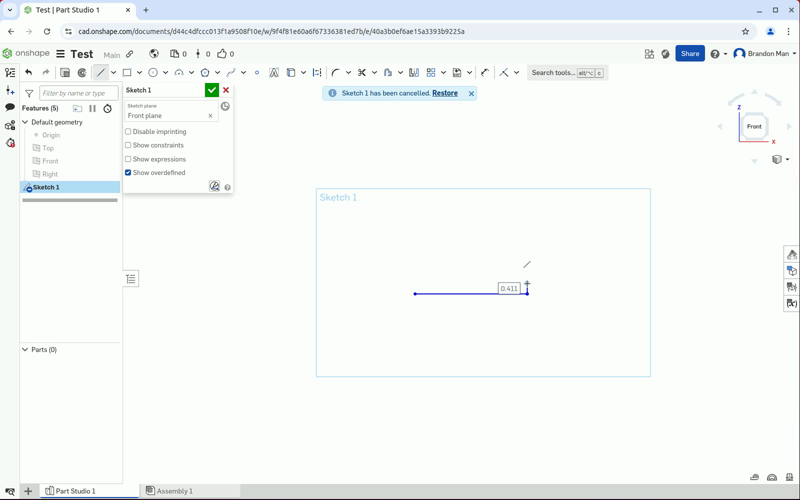
scroll(-6)
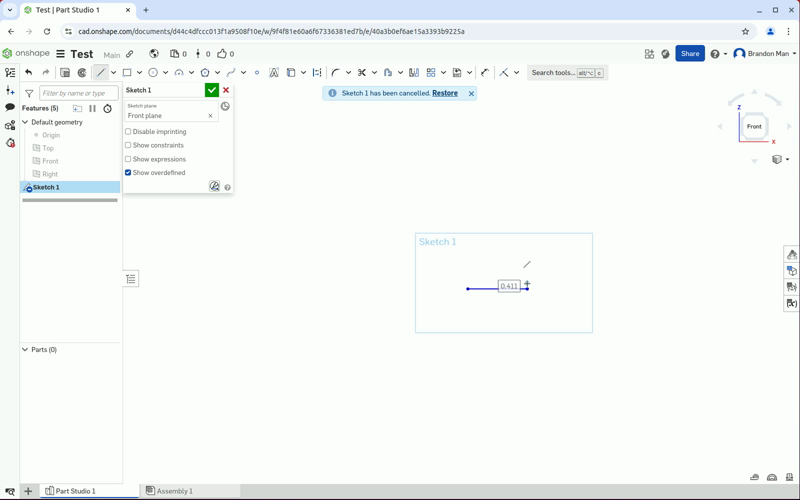
scroll(-6)
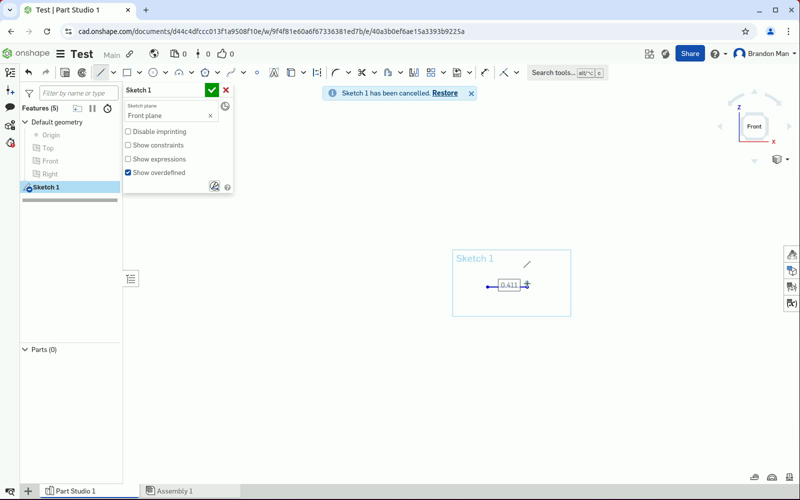
scroll(-6)
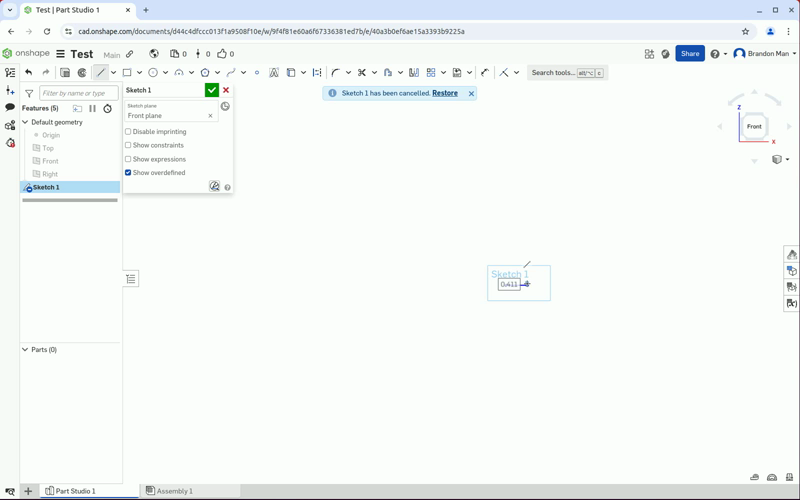
key_up(shift)
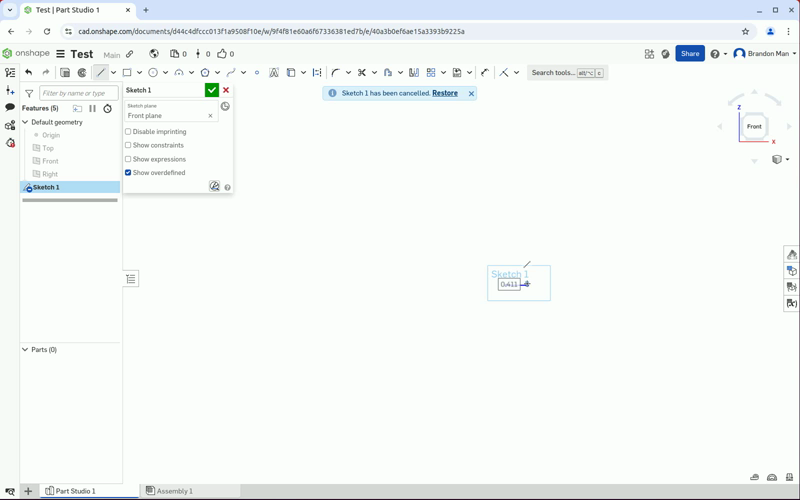
key_down(shift)
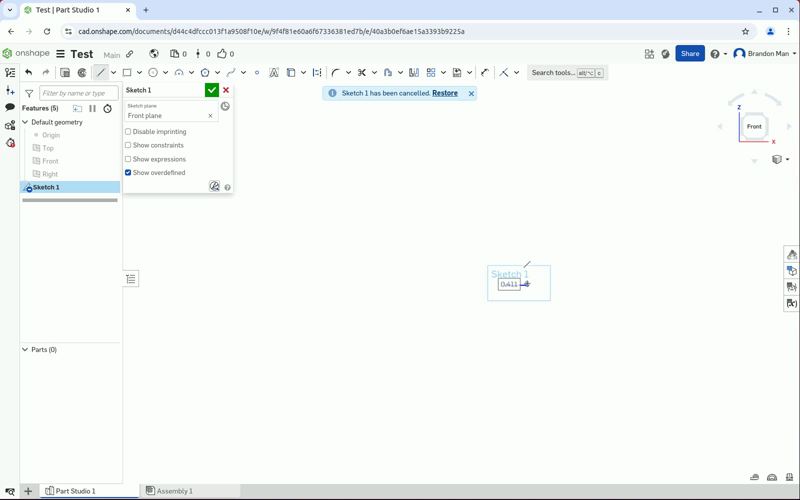
mouse_move(557, 283)
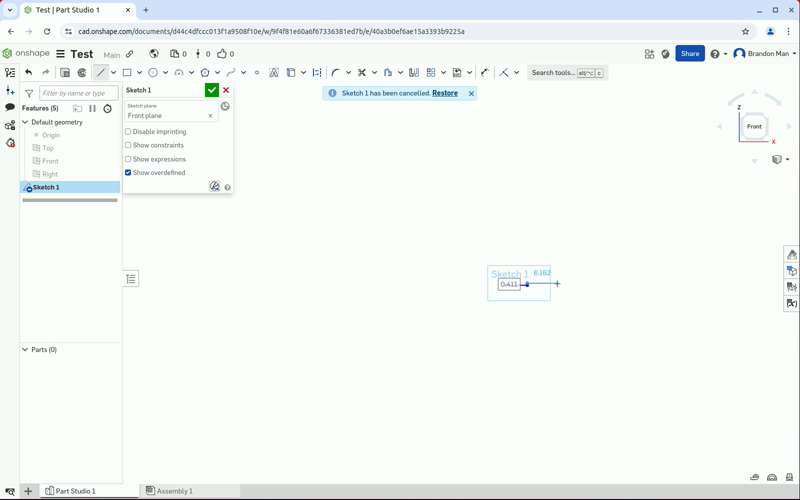
mouse_move(506, 283)
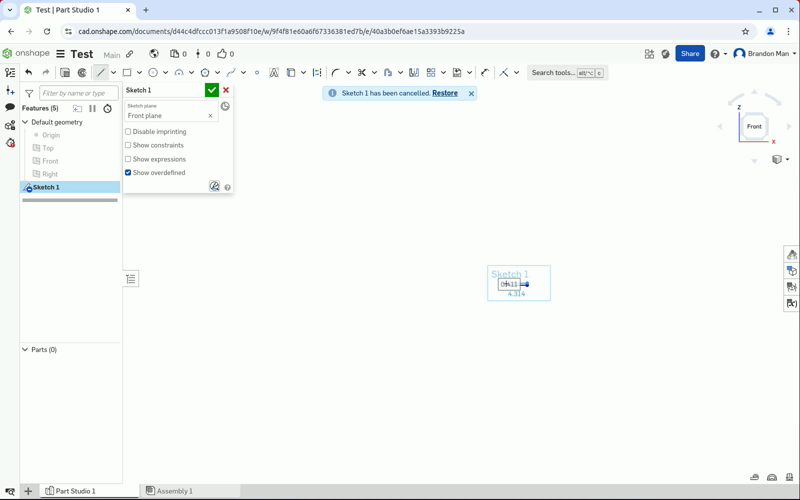
scroll(6)
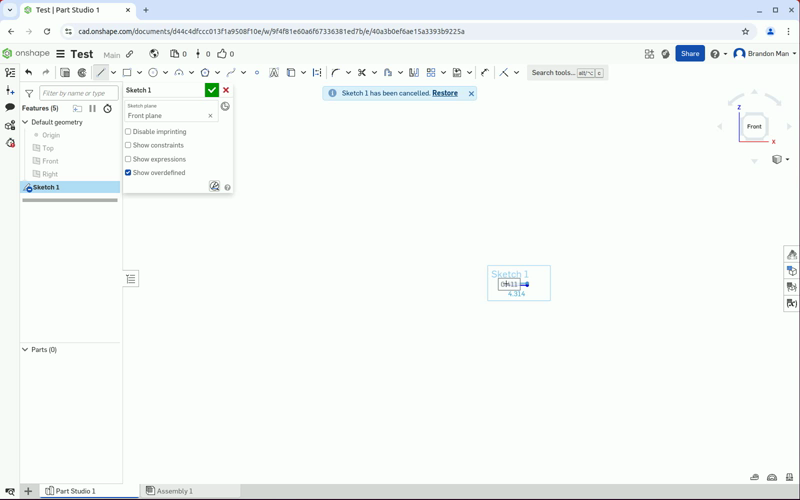
scroll(6)
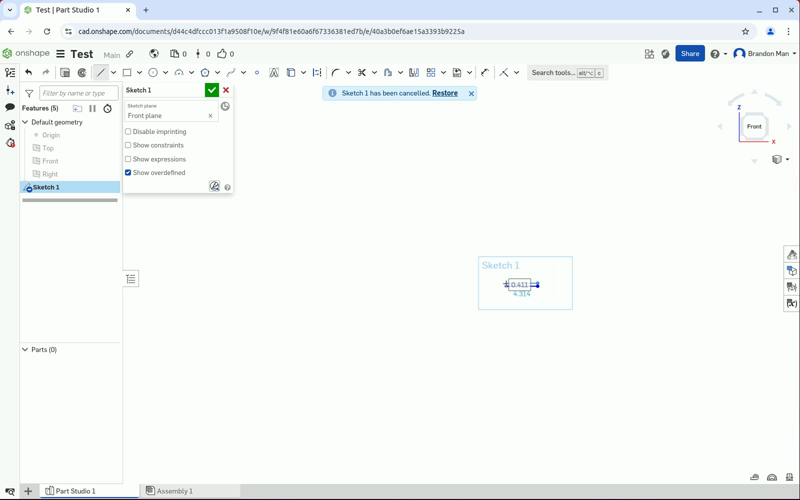
scroll(6)
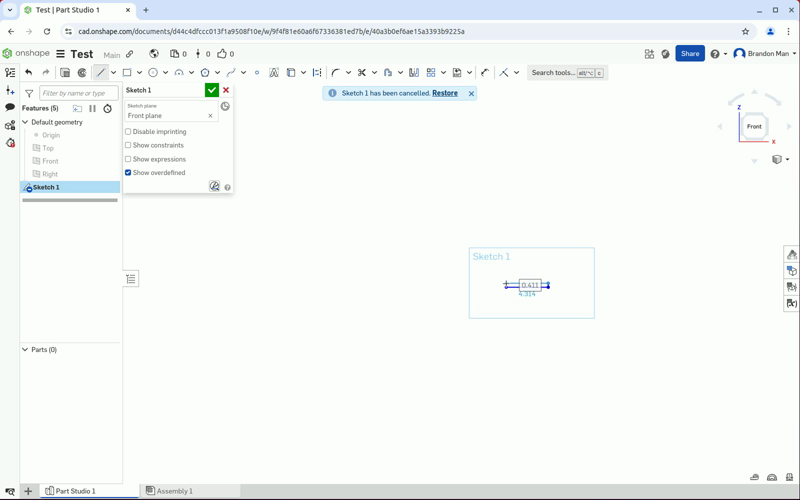
scroll(6)
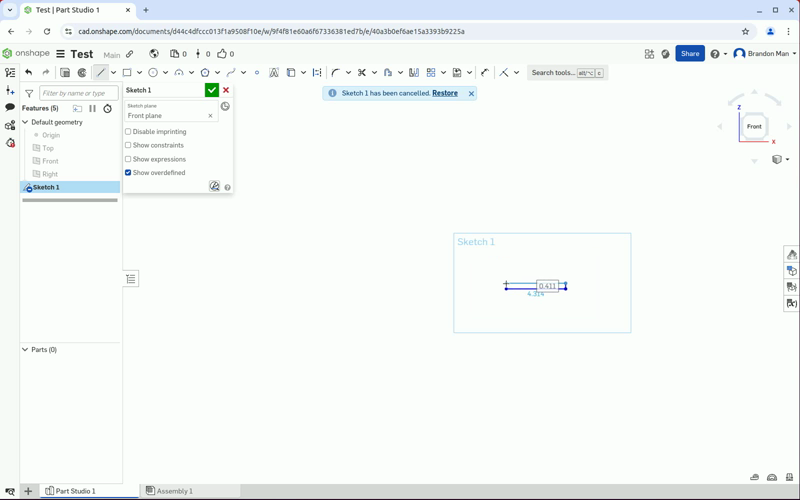
scroll(6)
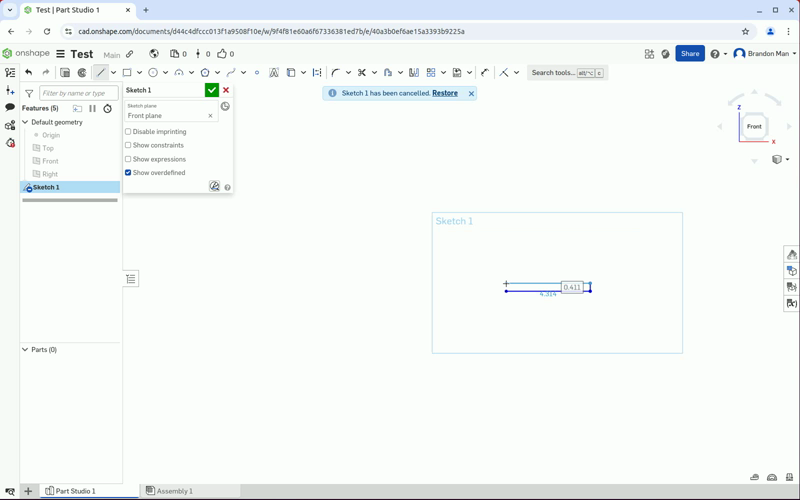
scroll(6)
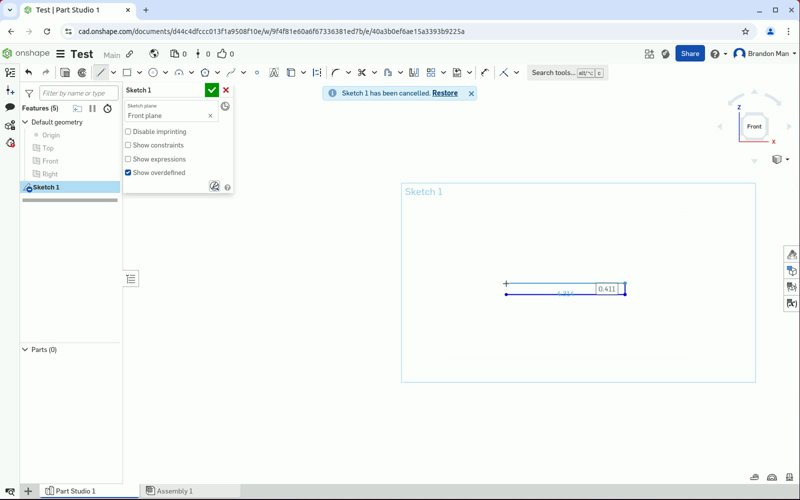
scroll(6)
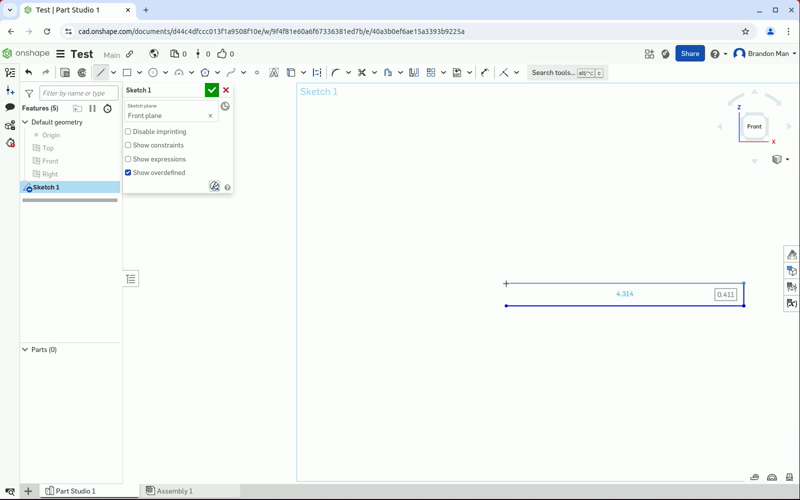
click(506, 283)
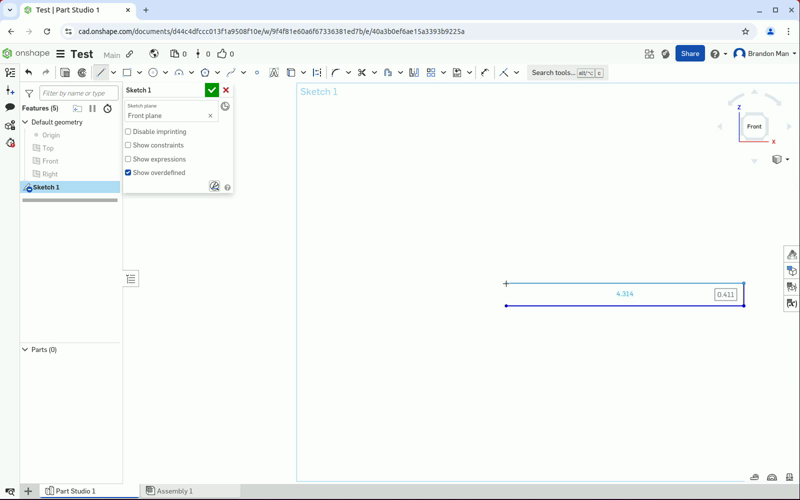
scroll(-6)
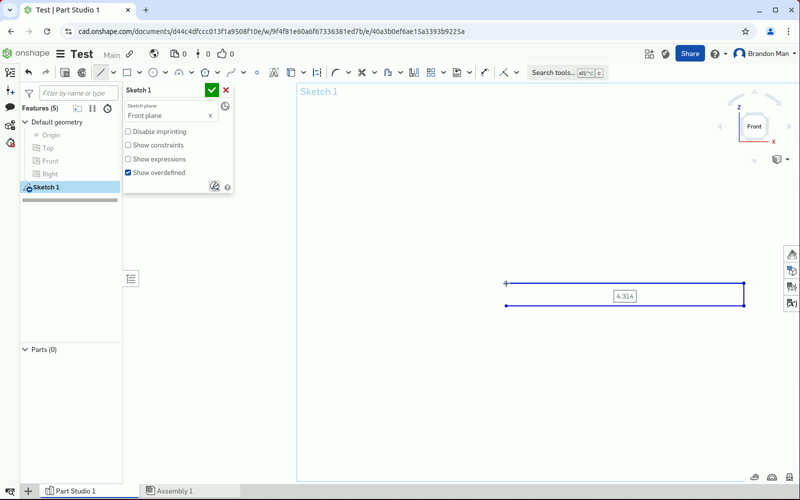
scroll(-6)
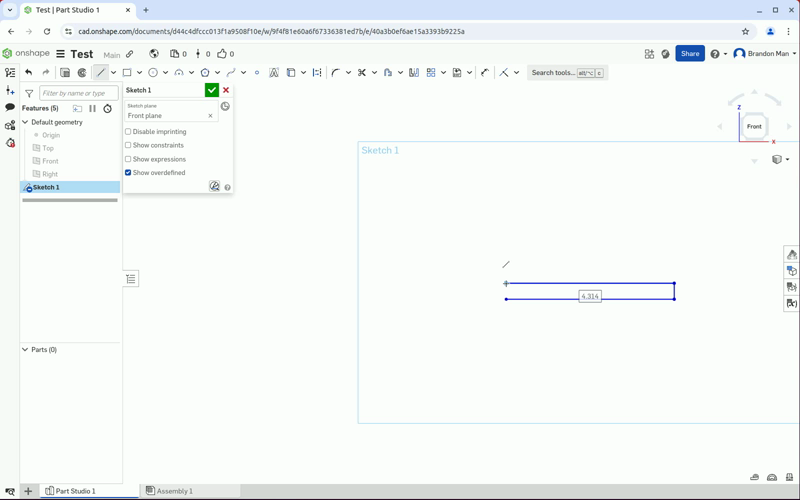
scroll(-6)
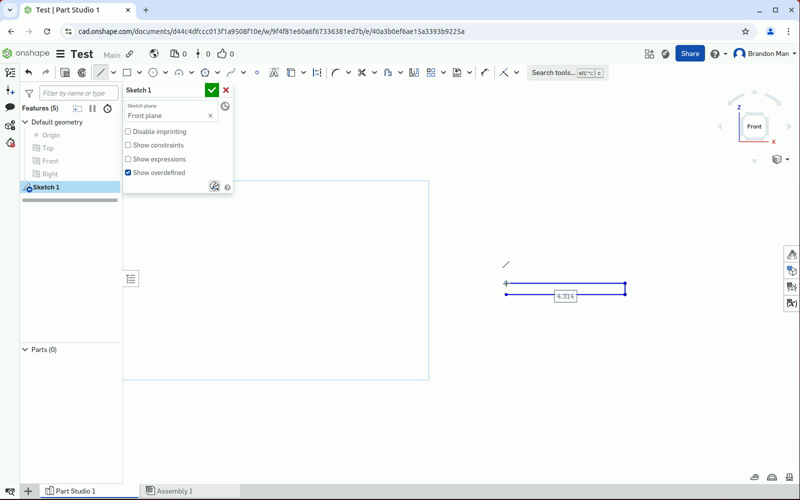
scroll(-6)
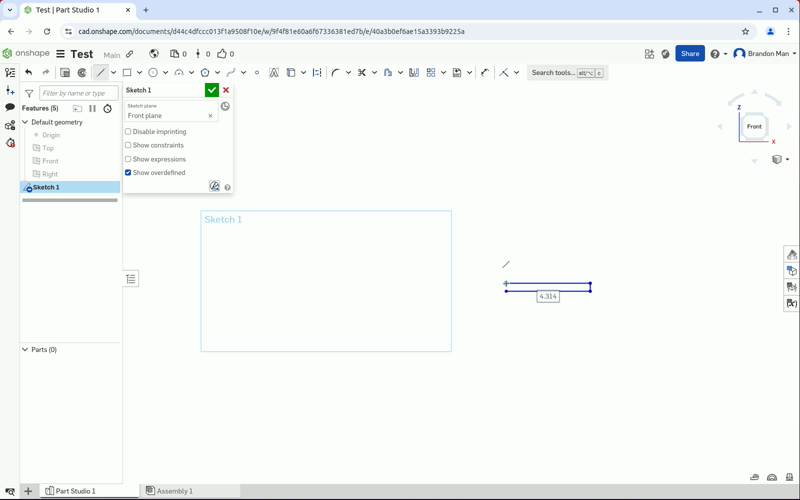
scroll(-6)
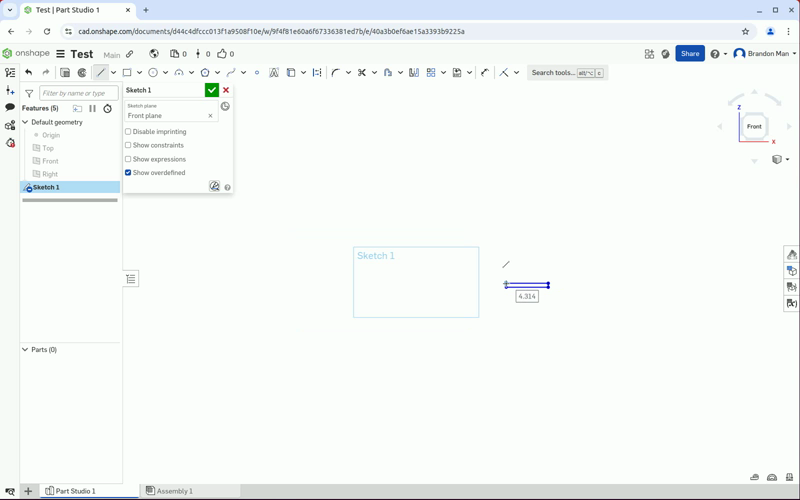
scroll(-6)
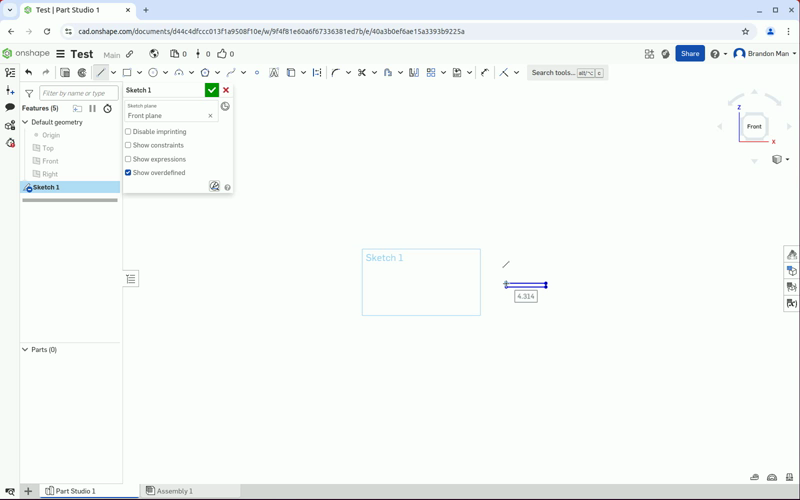
scroll(-6)
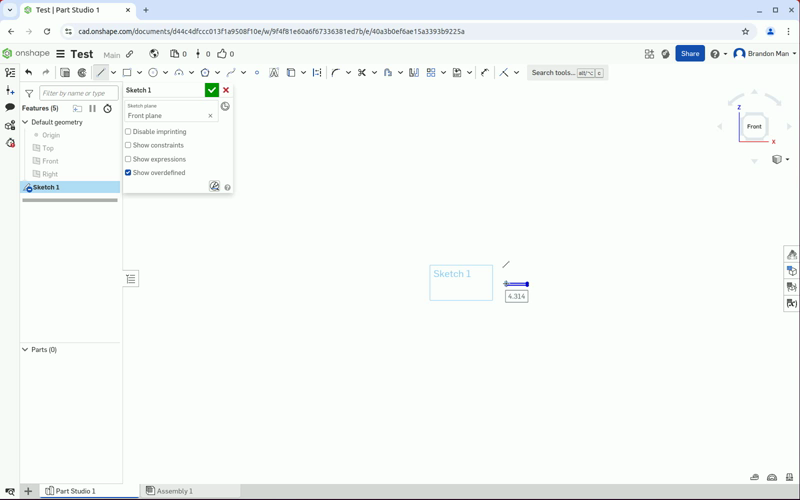
key_up(shift)
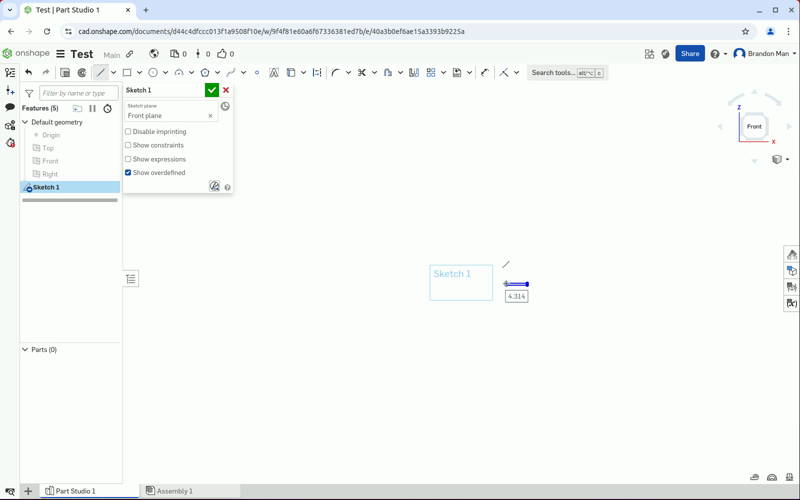
mouse_move(536, 283)
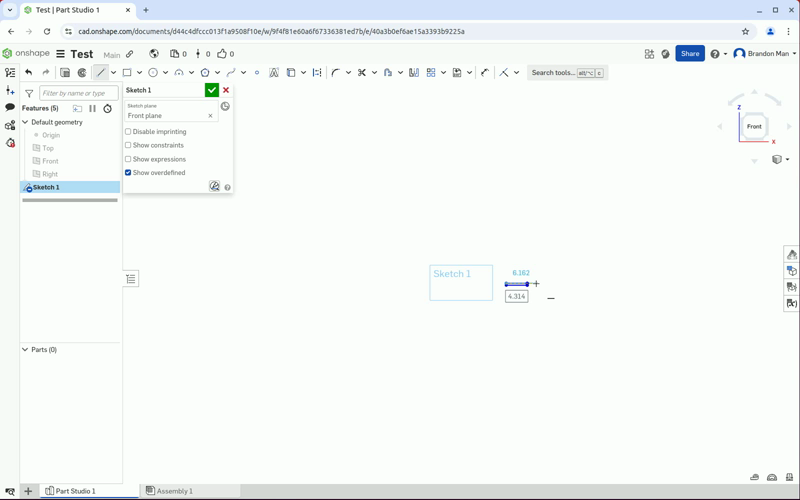
key_down(shift)
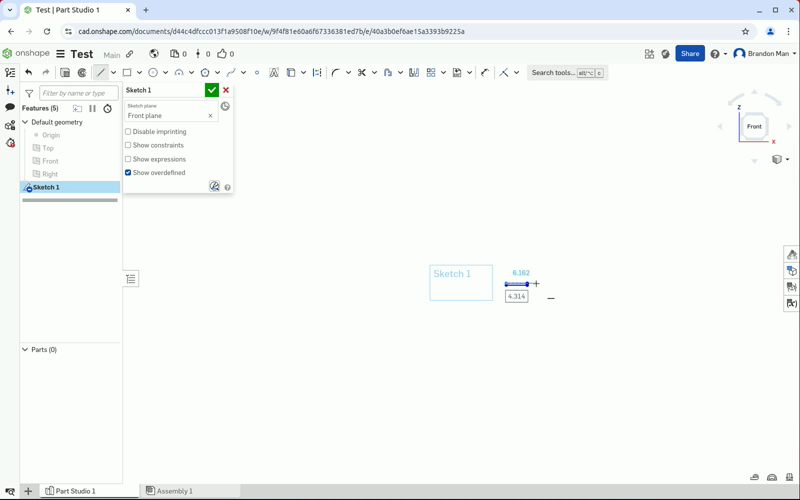
mouse_move(506, 285)
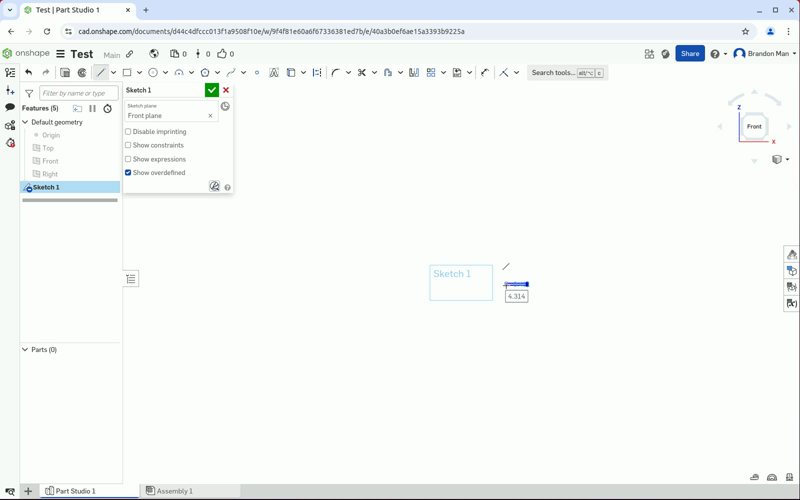
scroll(6)
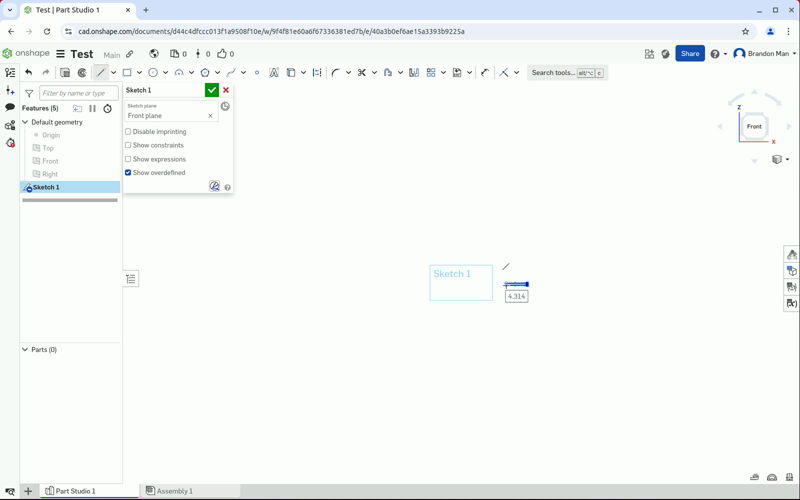
scroll(6)
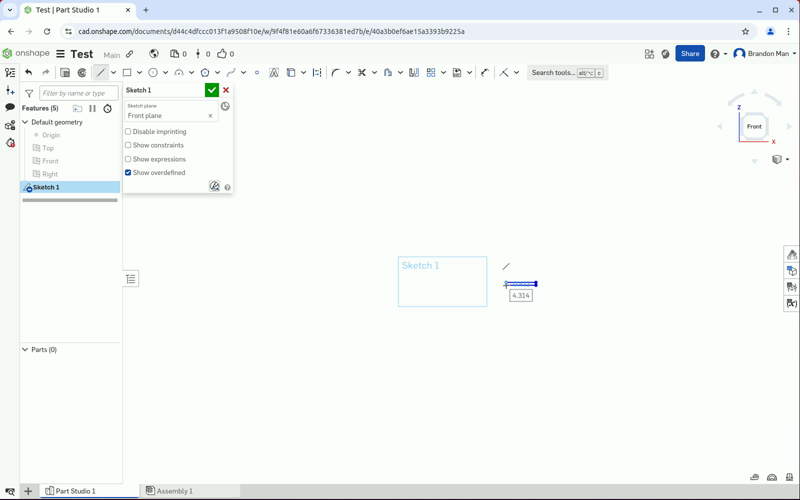
scroll(6)
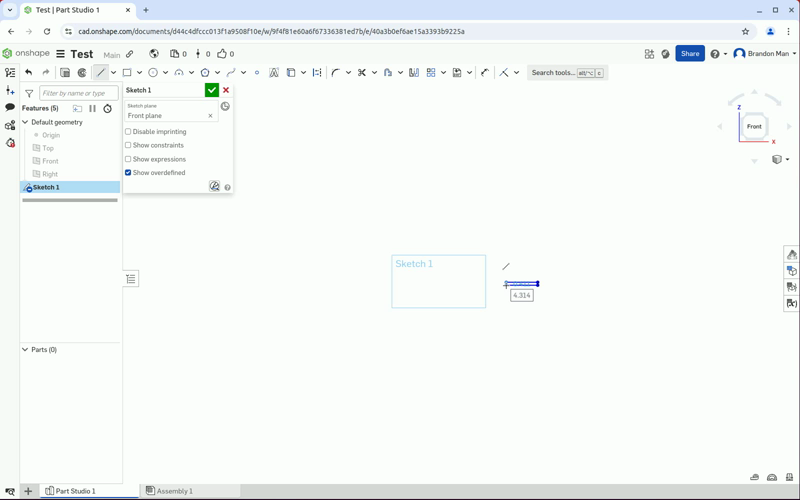
scroll(6)
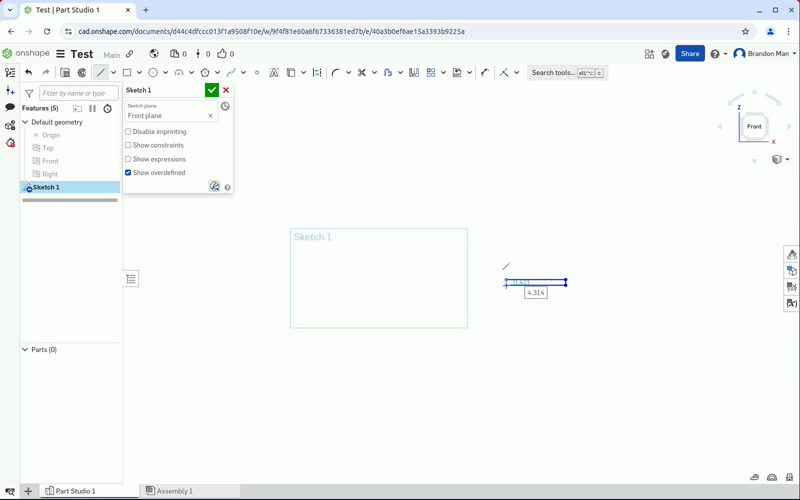
scroll(6)
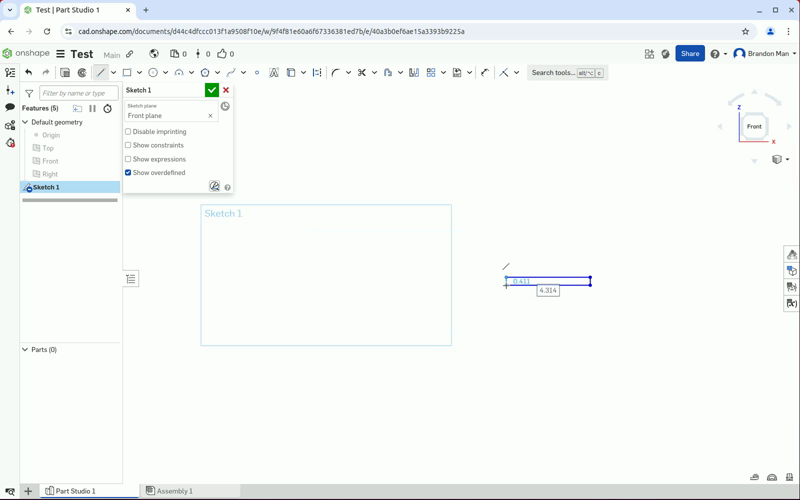
scroll(6)
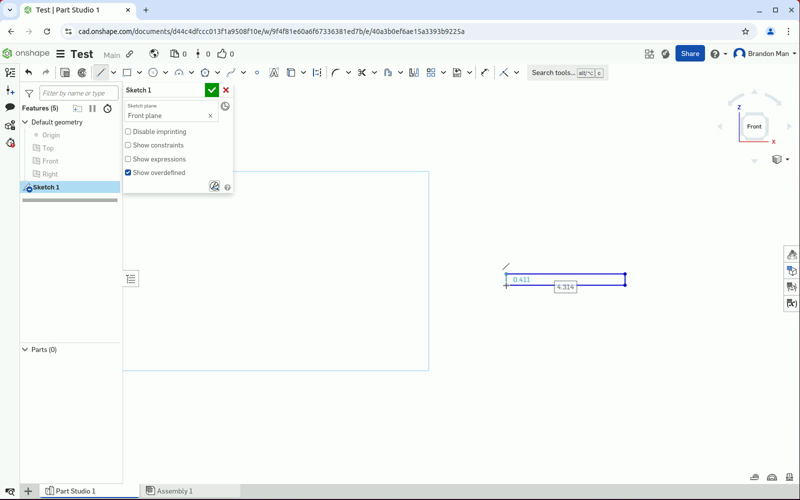
scroll(6)
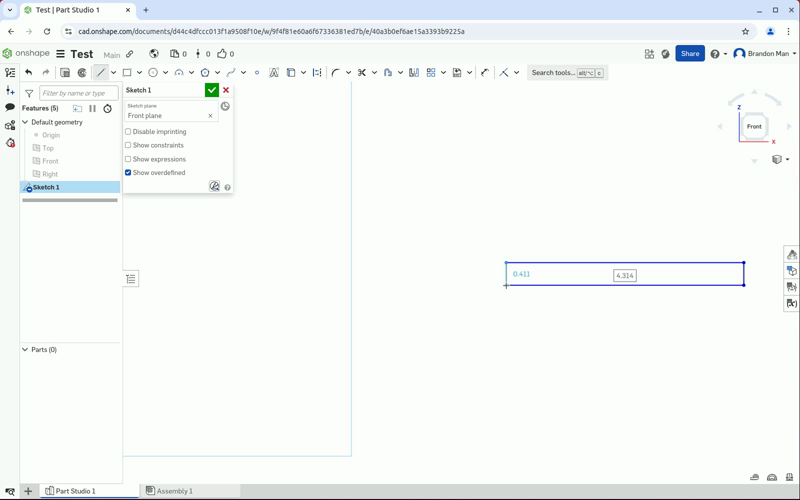
key_up(shift)
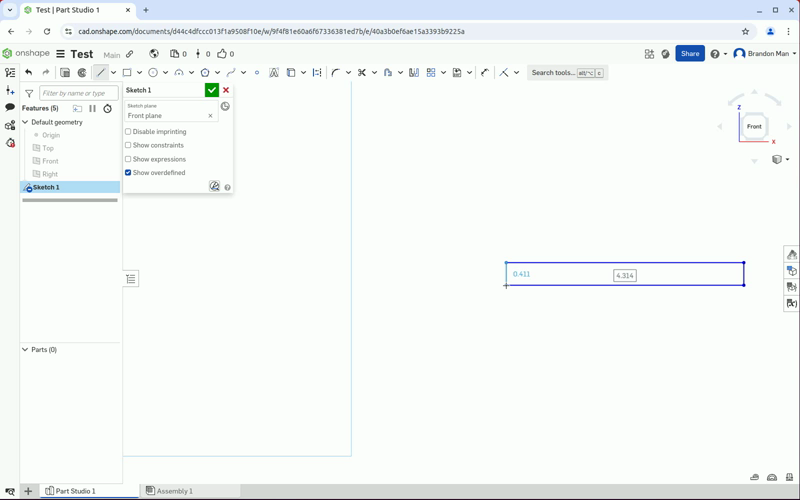
click(506, 285)
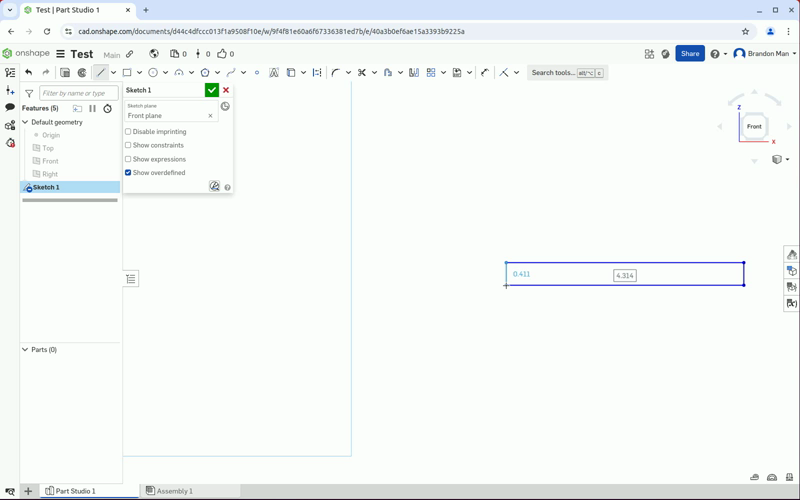
scroll(-6)
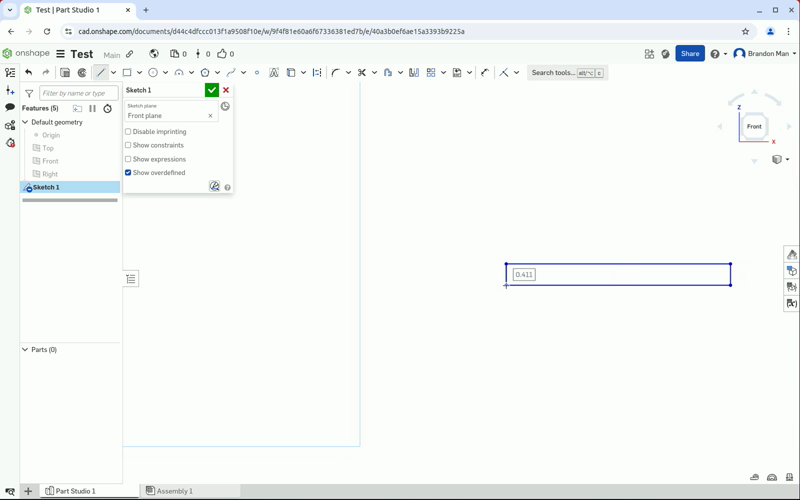
scroll(-6)
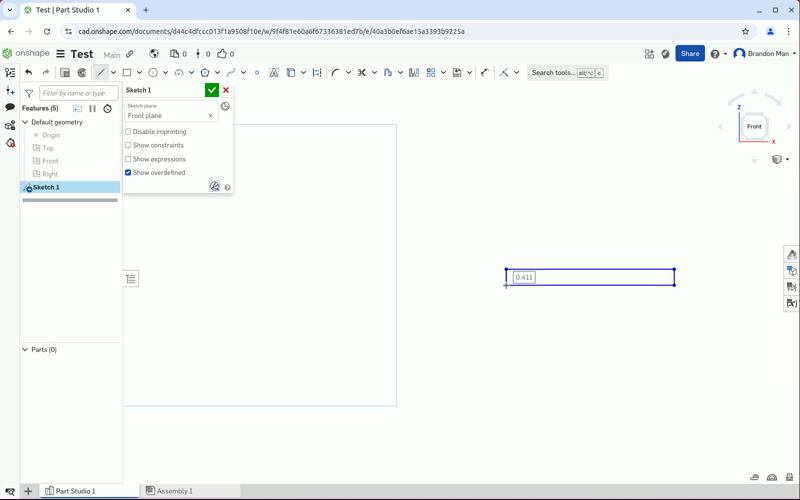
scroll(-6)
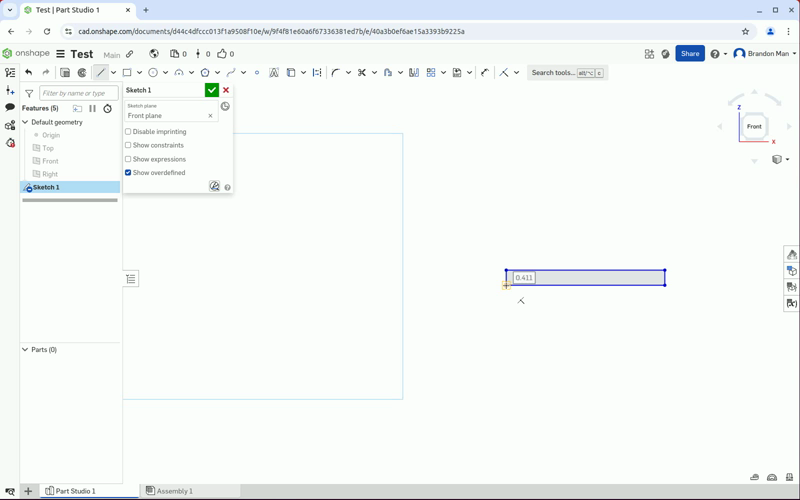
scroll(-6)
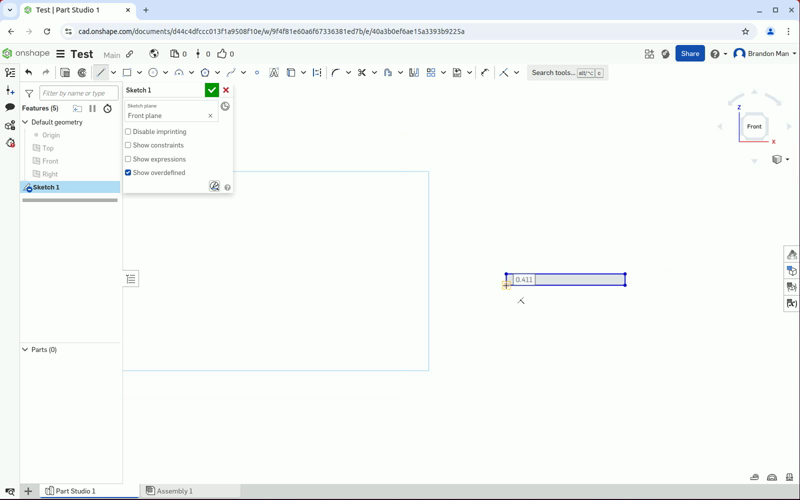
scroll(-6)
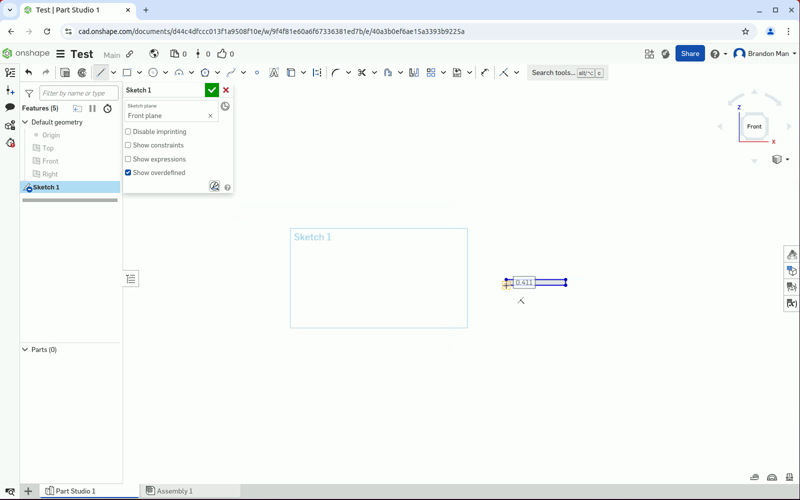
scroll(-6)
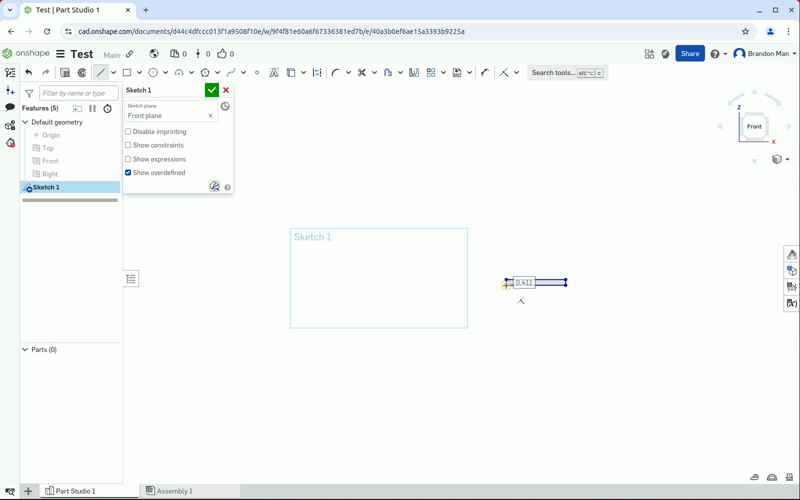
scroll(-6)
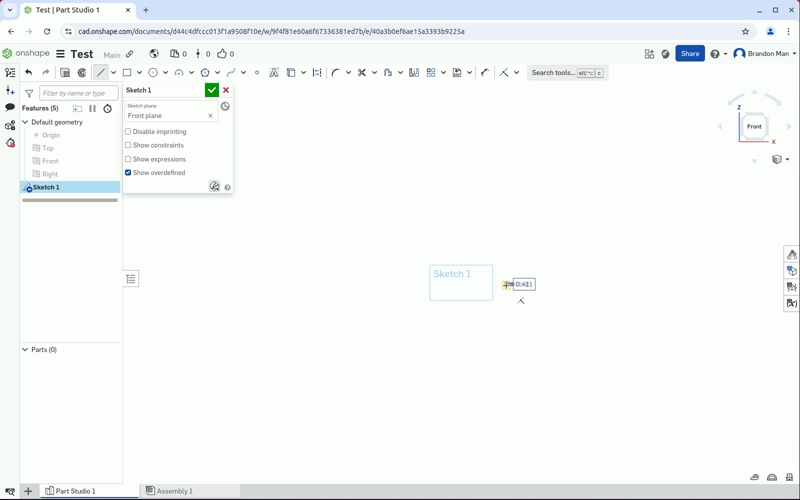
key(esc)
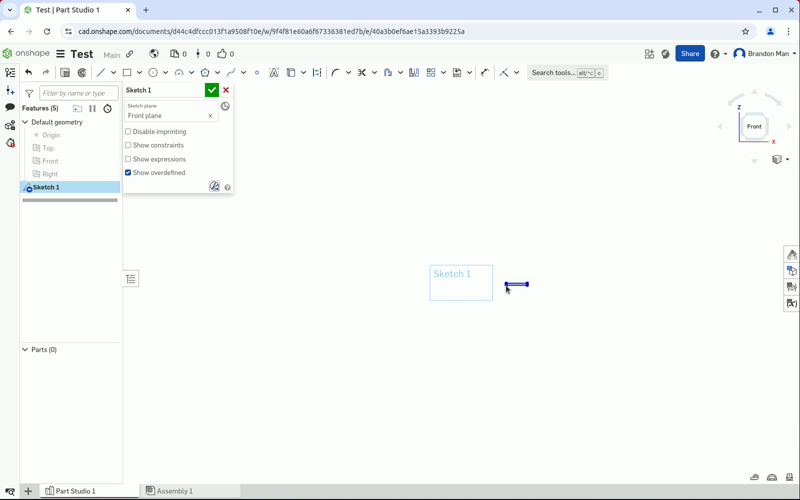
mouse_move(518, 283)
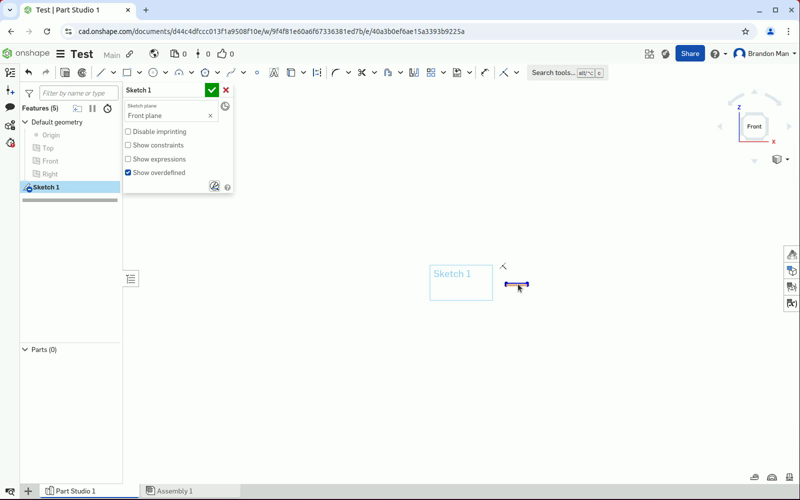
scroll(6)
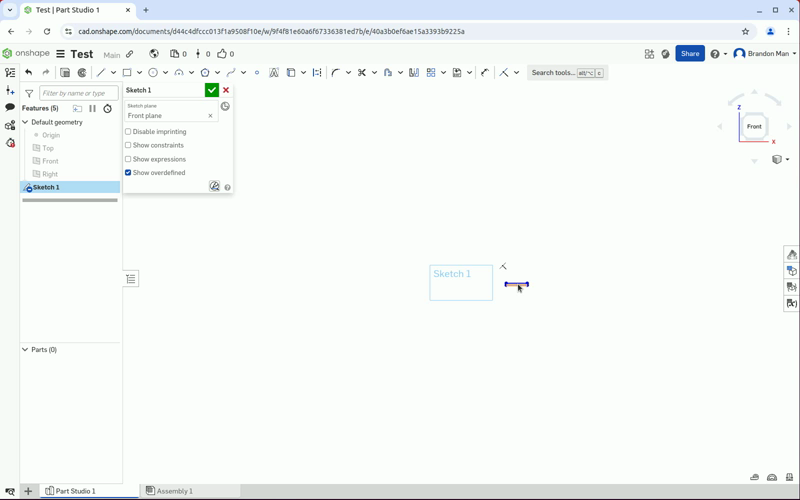
scroll(6)
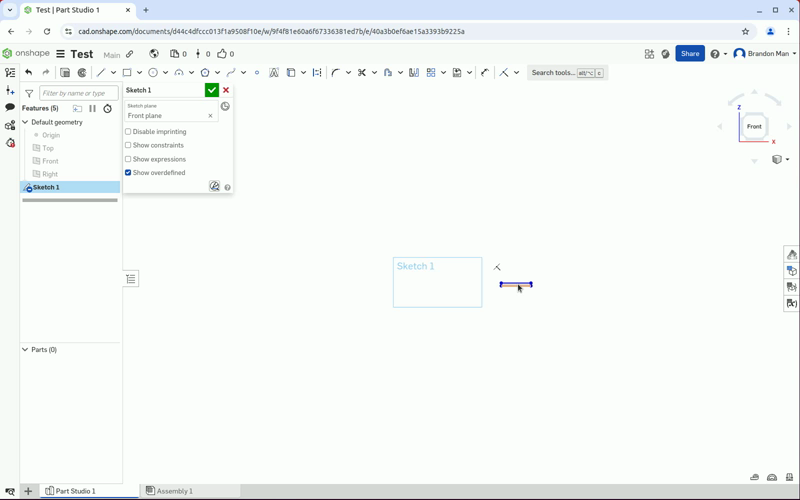
scroll(6)
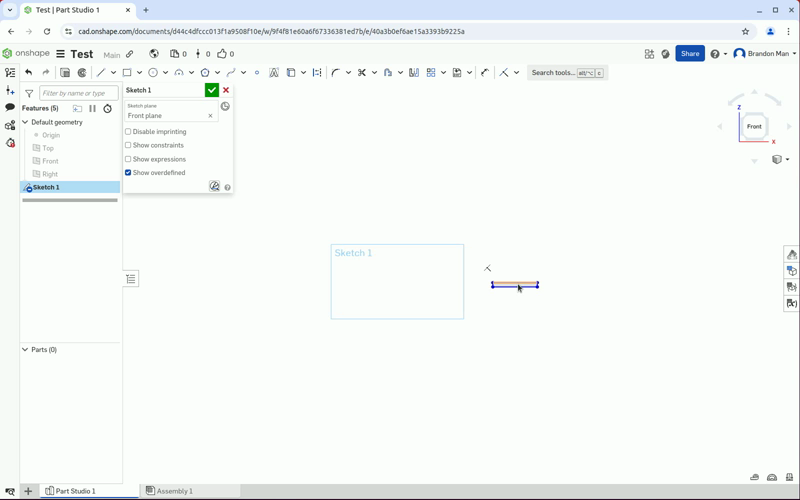
scroll(6)
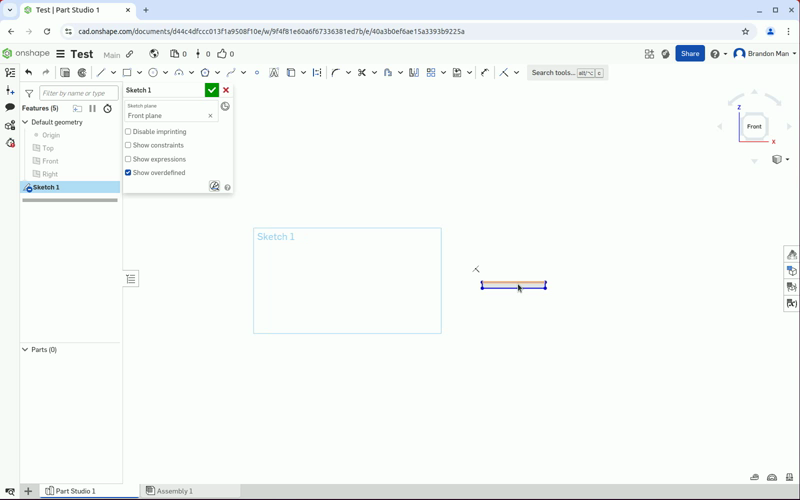
scroll(6)
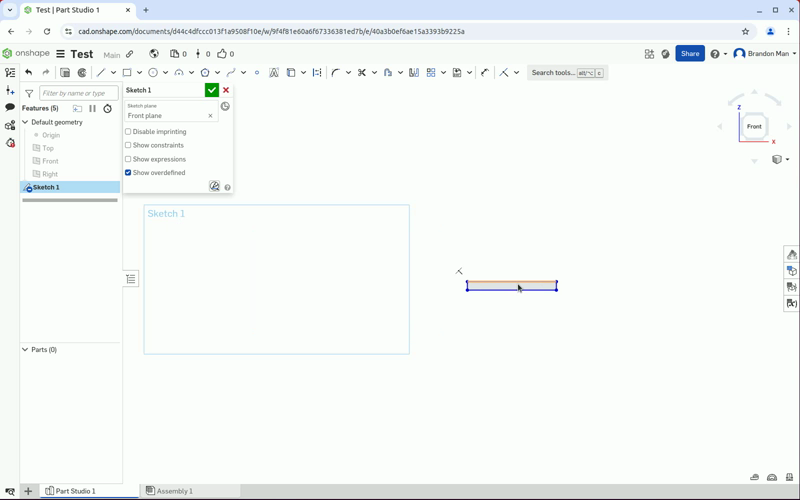
scroll(6)
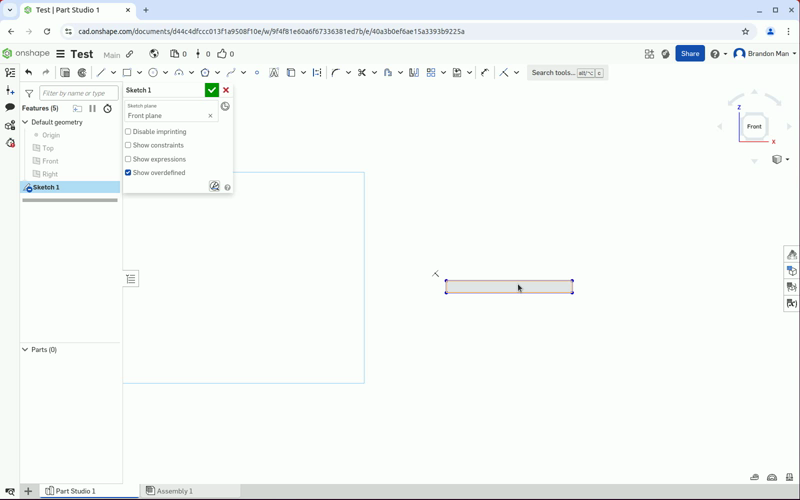
scroll(6)
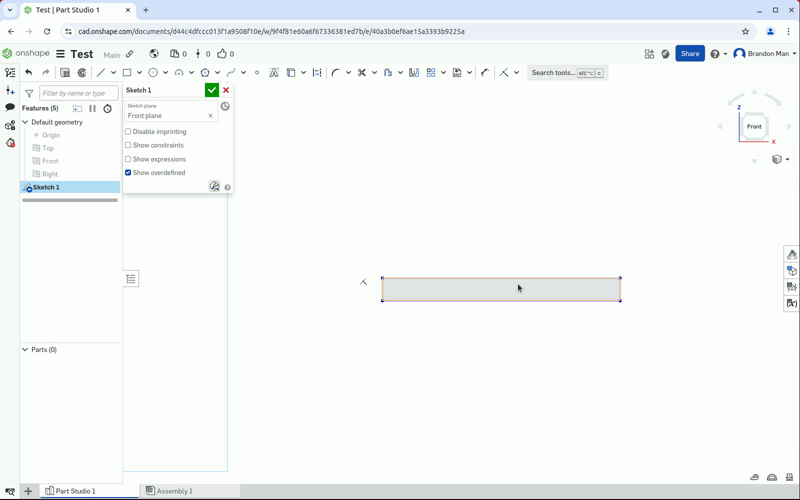
click(518, 283)
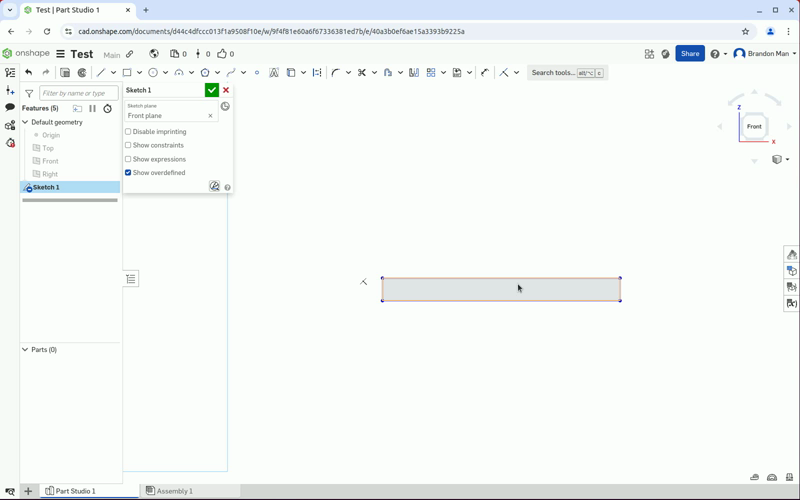
scroll(-6)
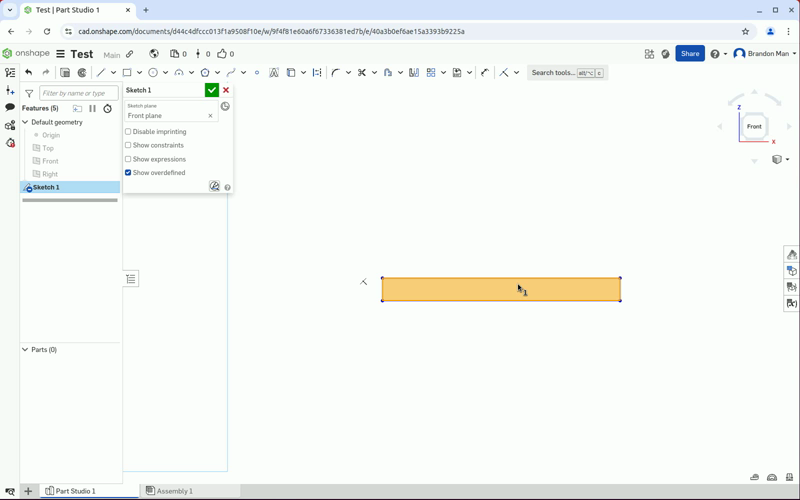
scroll(-6)
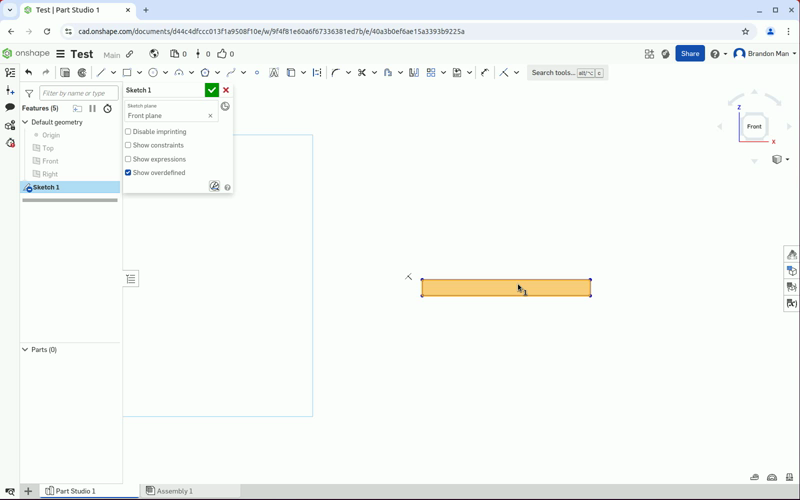
scroll(-6)
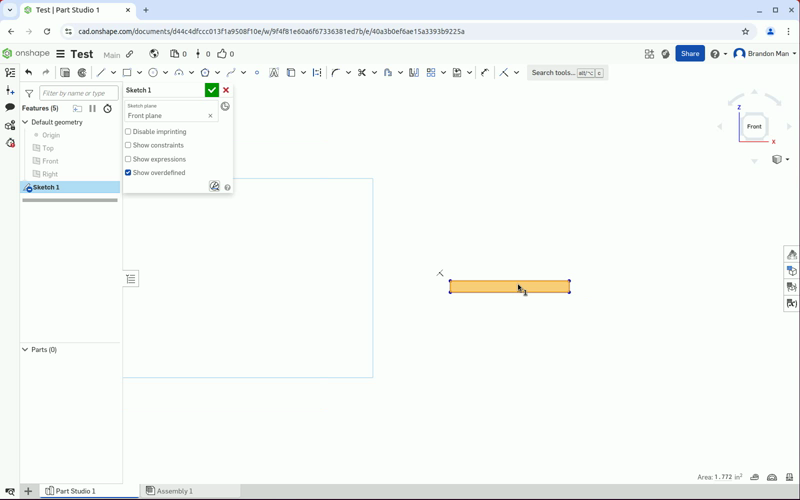
scroll(-6)
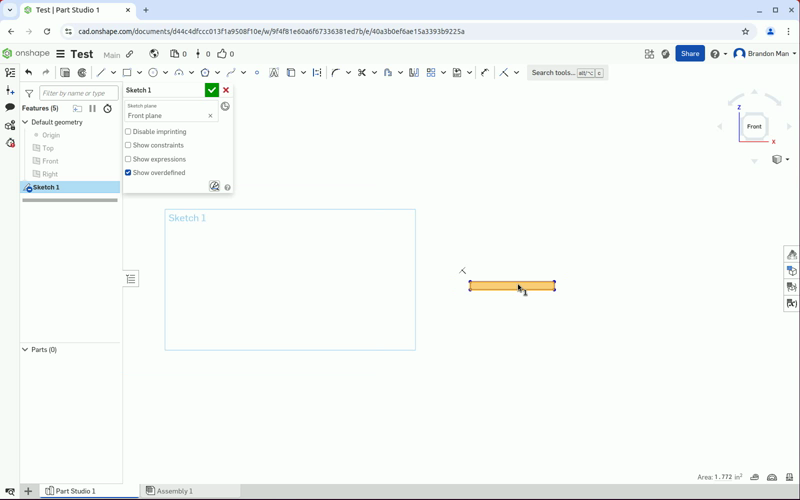
scroll(-6)
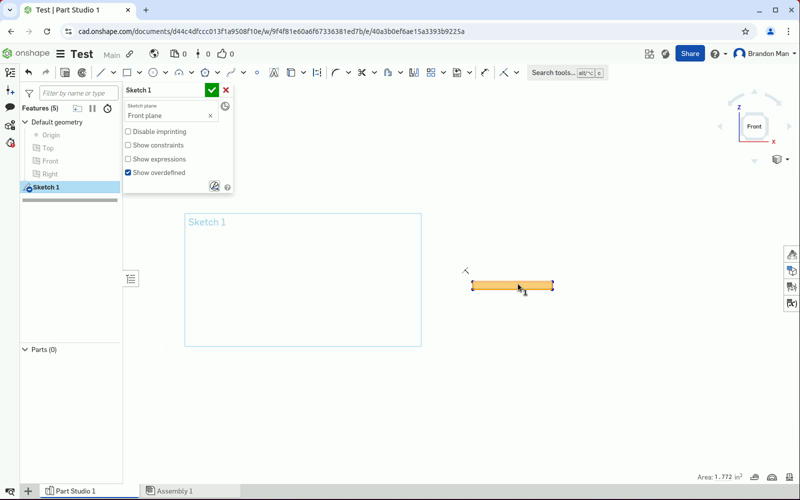
scroll(-6)
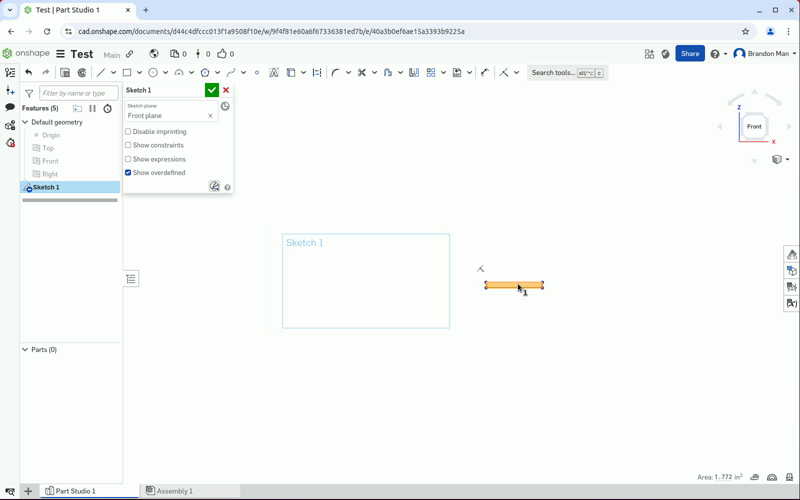
scroll(-6)
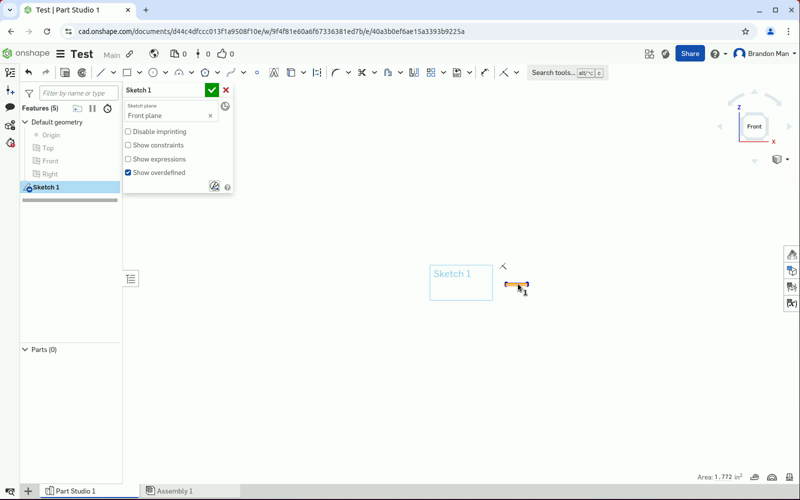
mouse_move(73, 352)
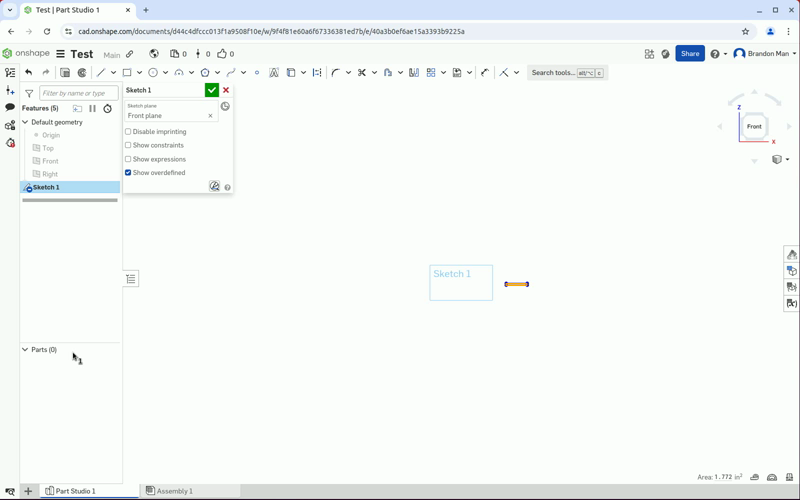
key(shift+y)
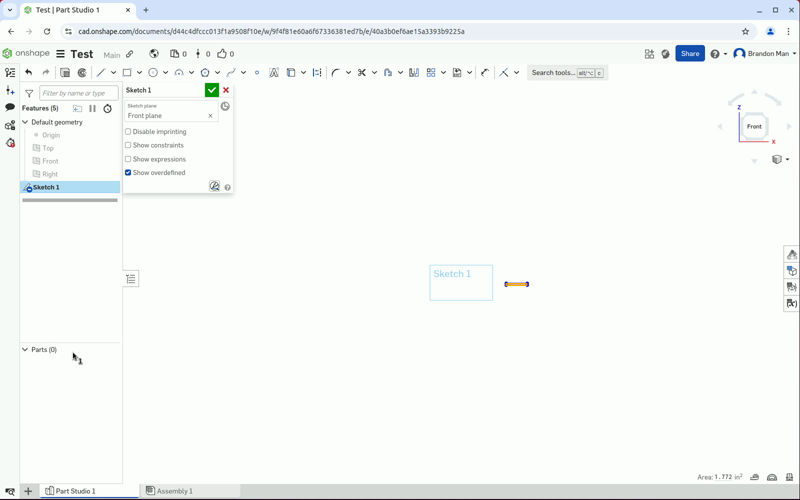
key(shift+e)
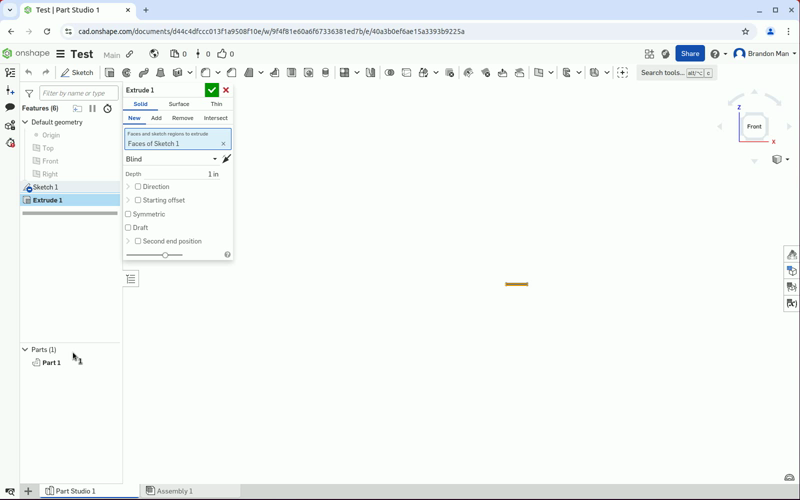
mouse_move(143, 106)
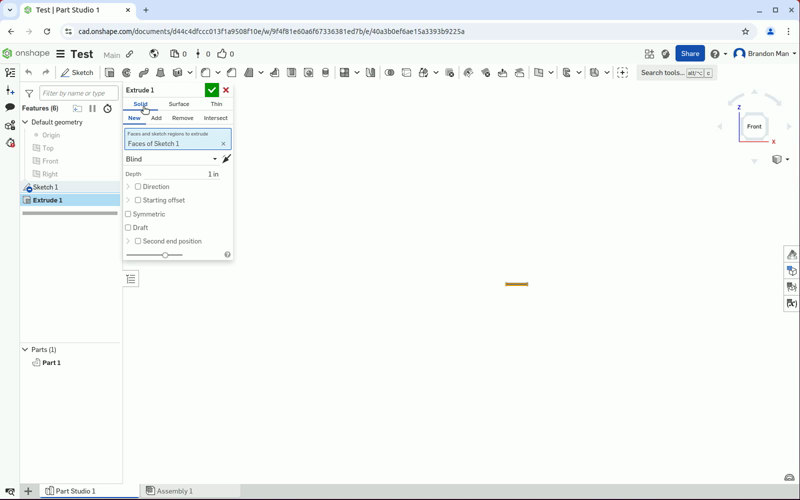
click(143, 106)
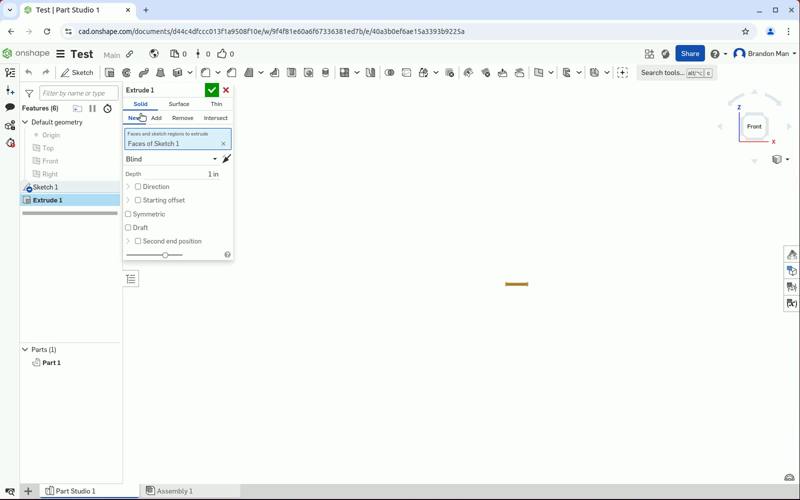
mouse_move(137, 120)
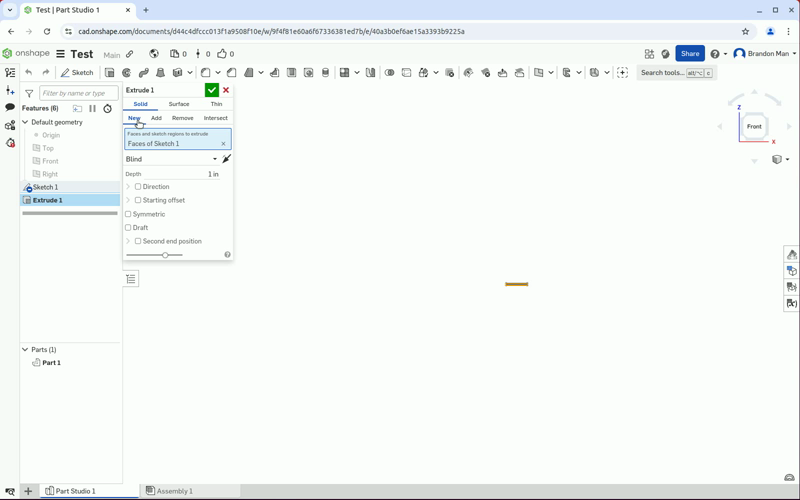
click(137, 120)
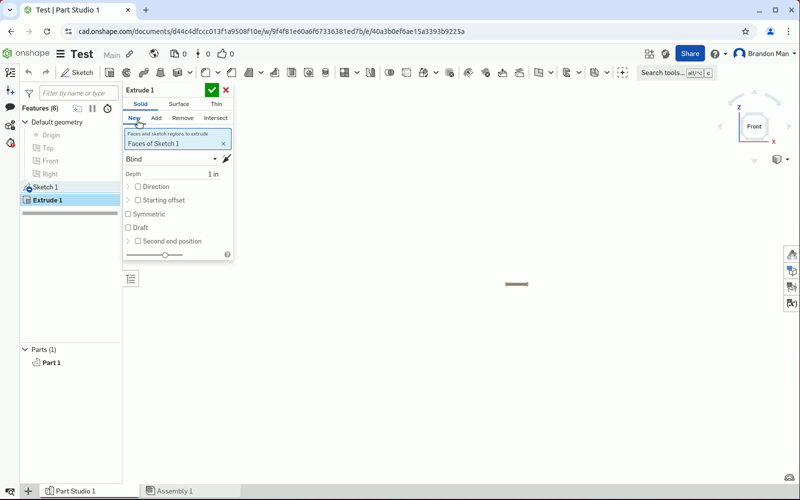
key(tab, 4)
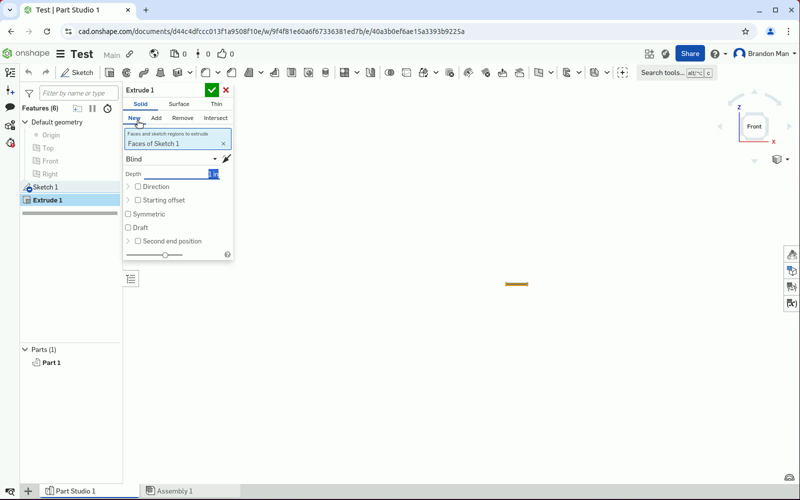
text(0.481)
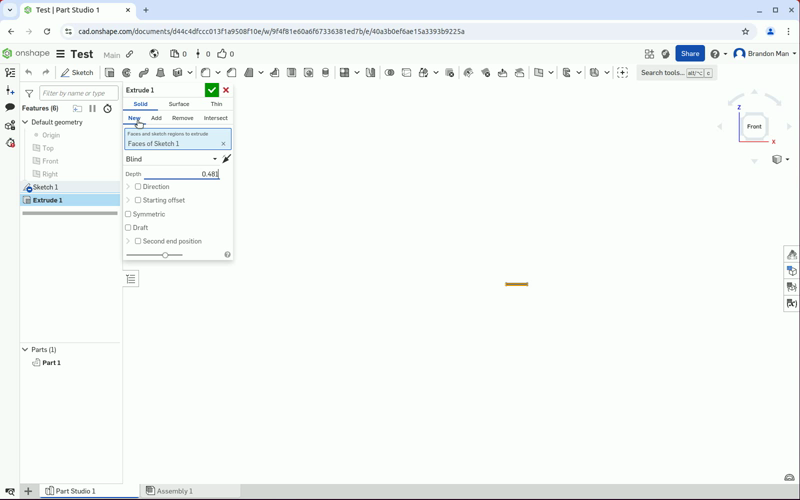
key(enter)
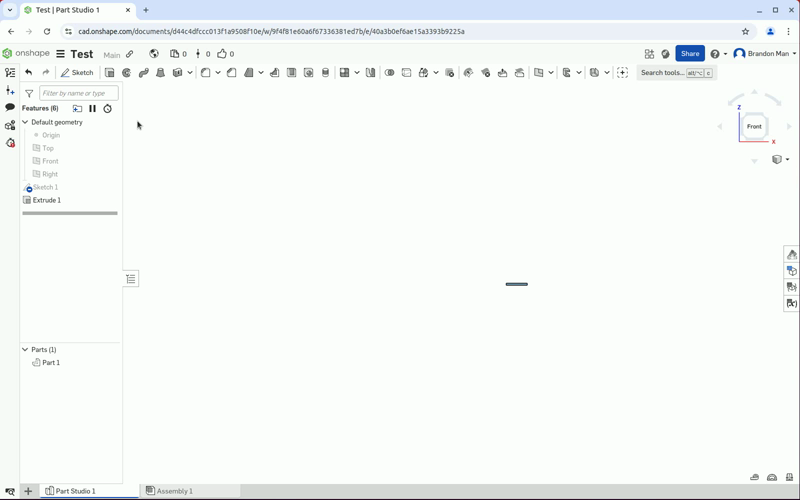
key(shift+h)
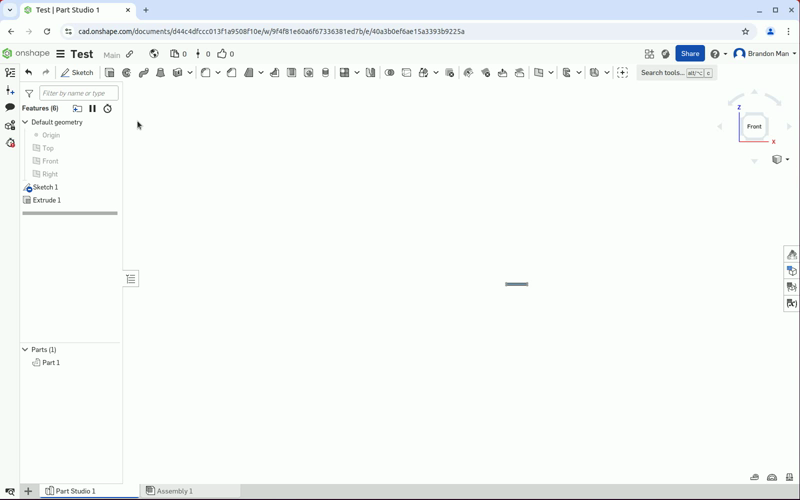
key(shift+h)
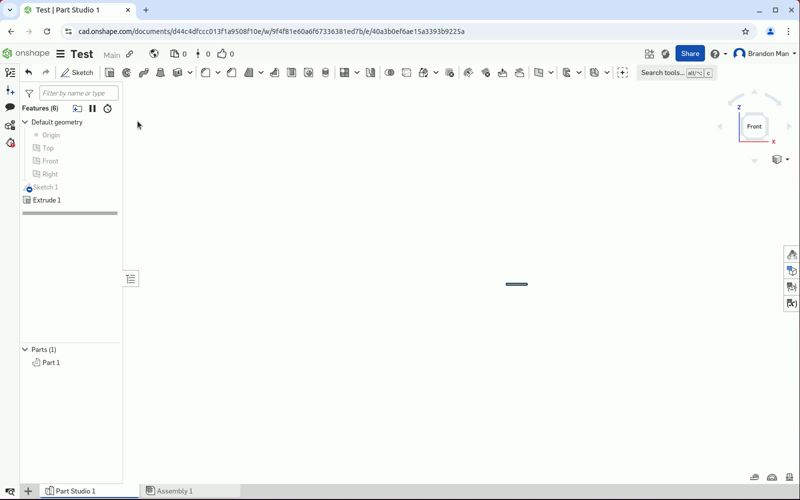
mouse_move(73, 189)
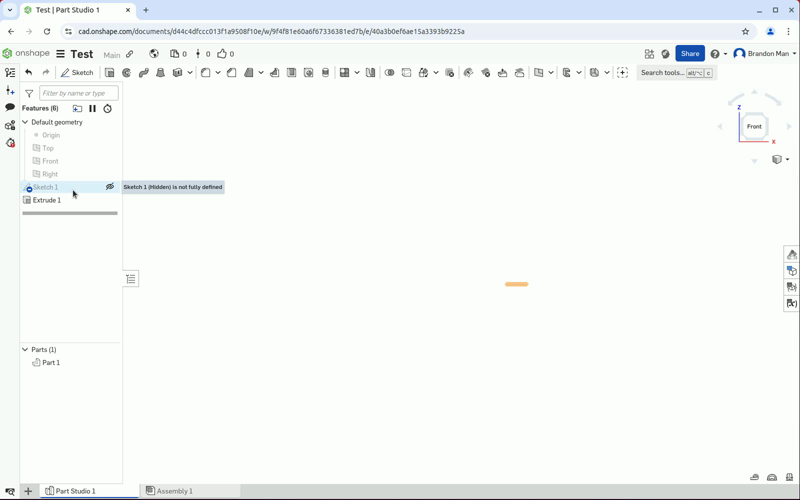
click(73, 189)
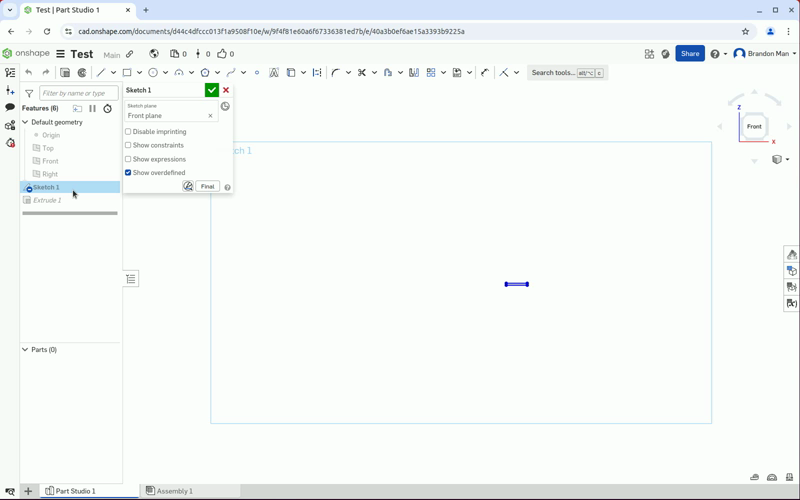
mouse_move(229, 92)
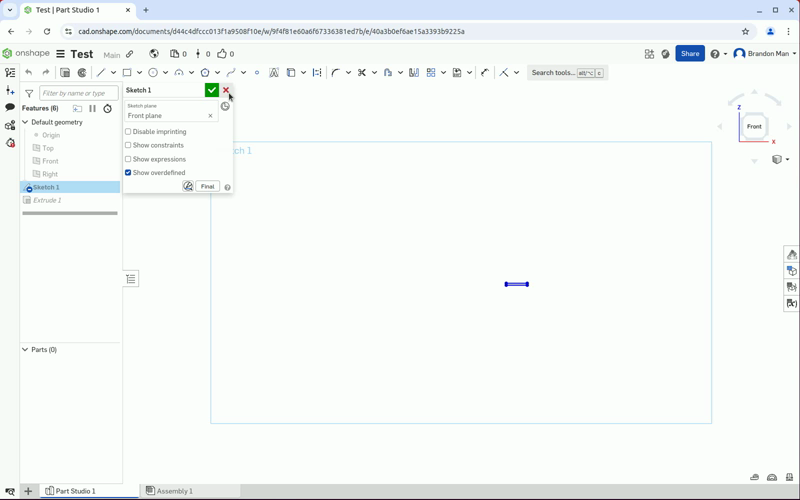
click(229, 92)
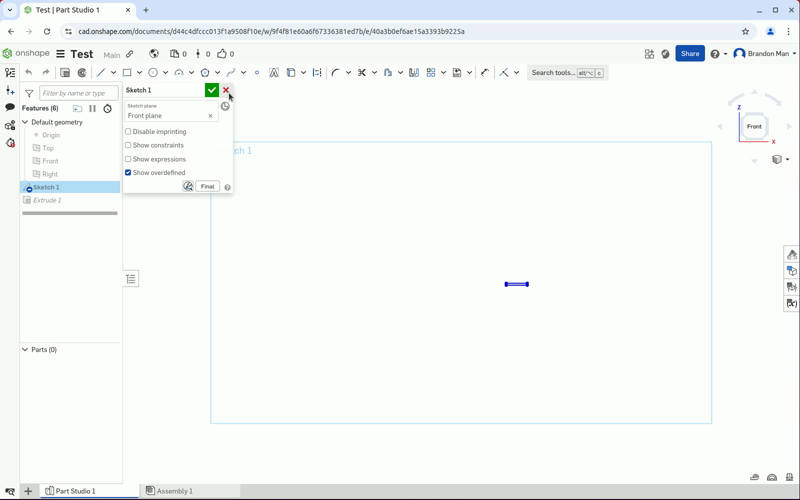
key(shift+s)
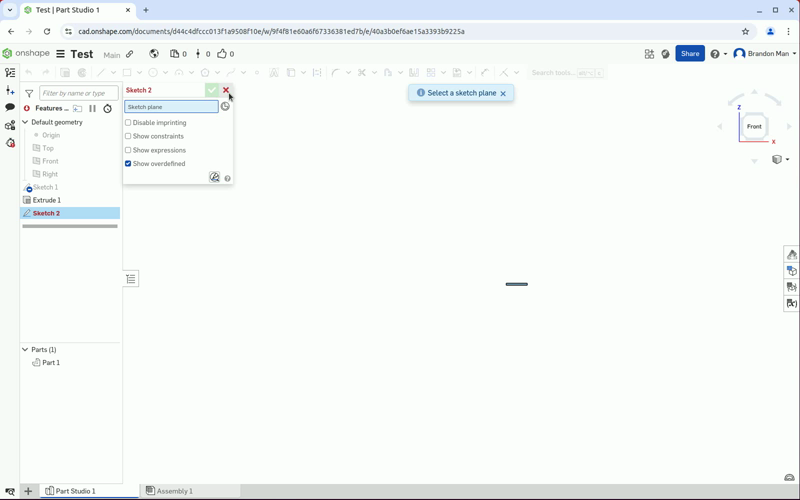
mouse_move(73, 163)
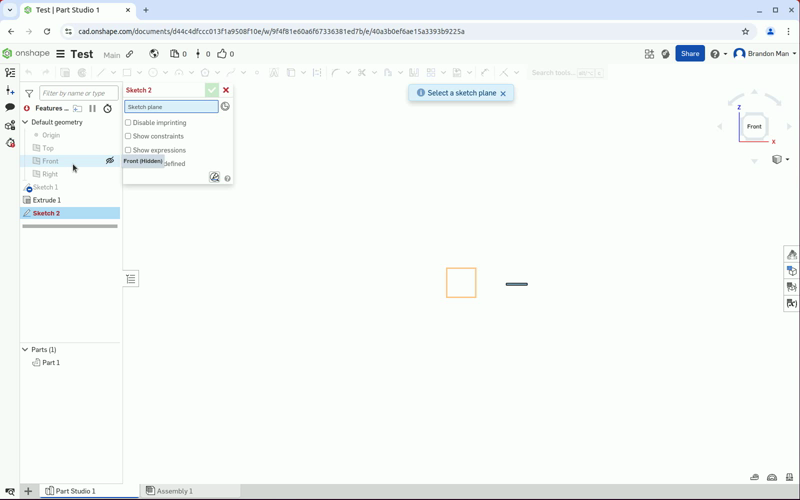
click(73, 163)
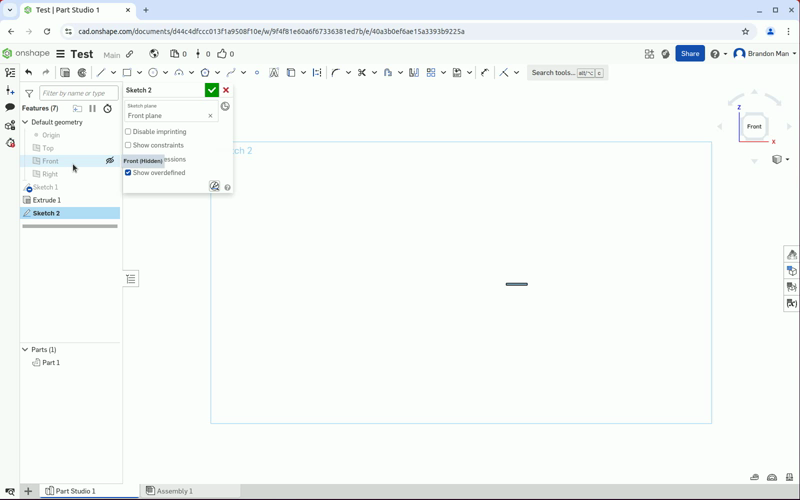
mouse_move(73, 352)
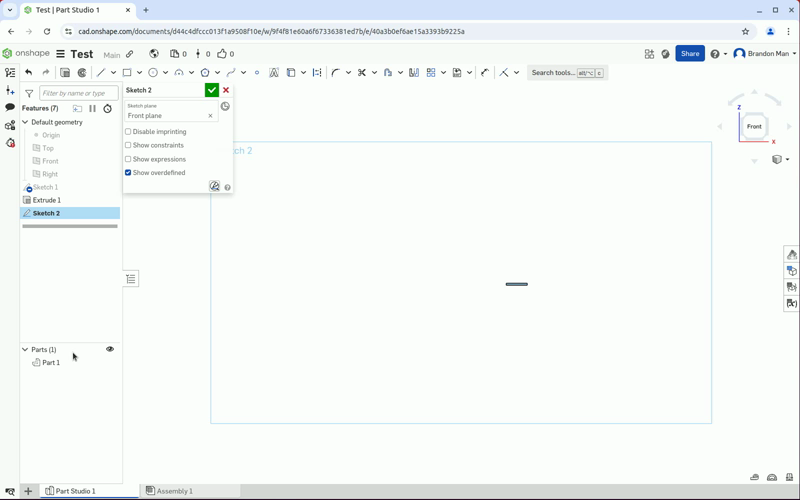
key(y)
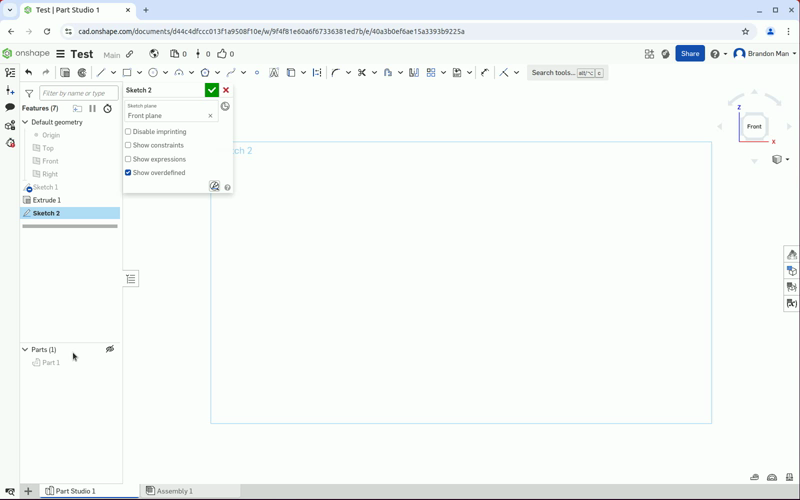
key(l)
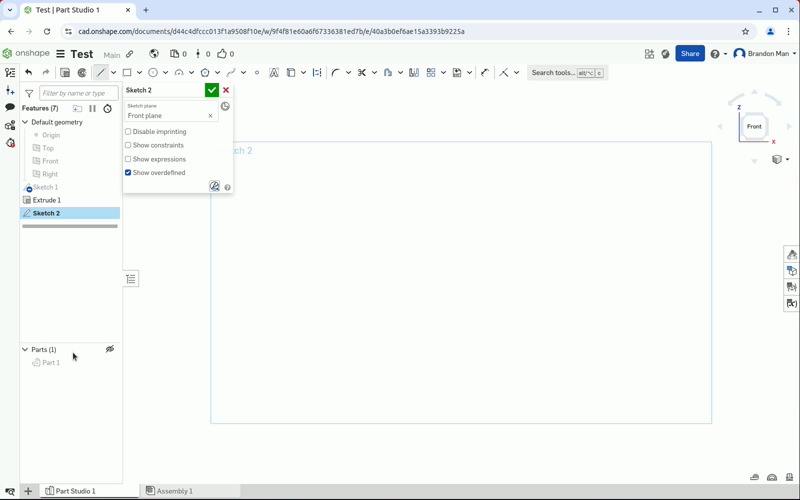
key_down(shift)
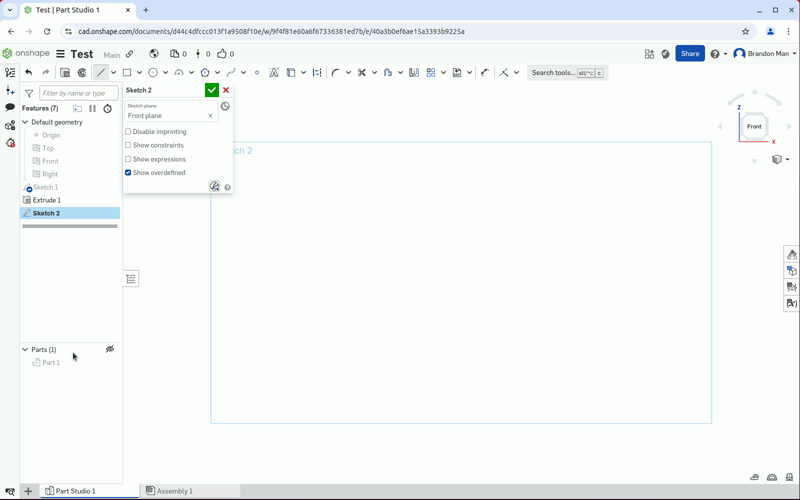
mouse_move(570, 224)
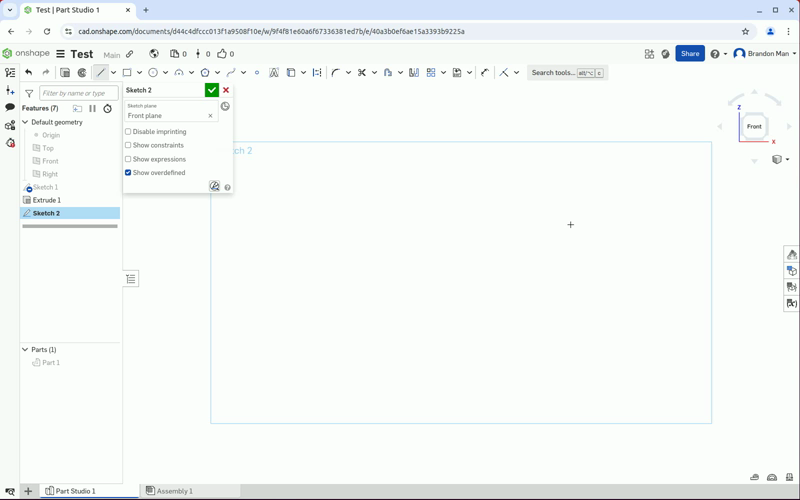
click(570, 224)
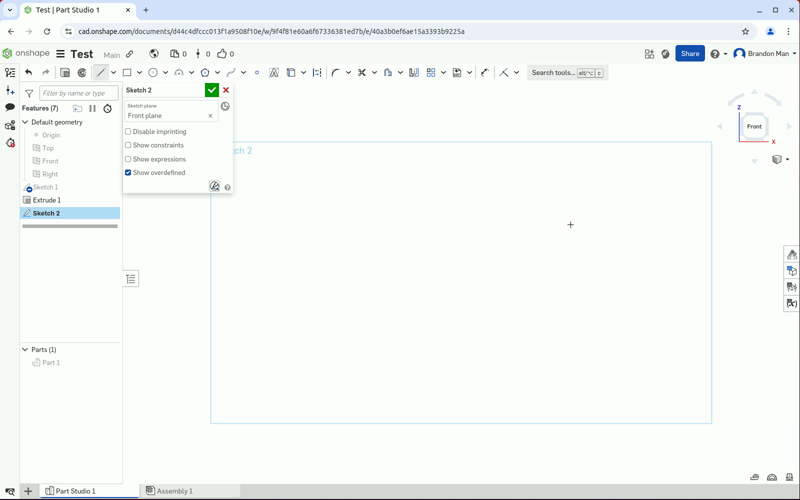
key_up(shift)
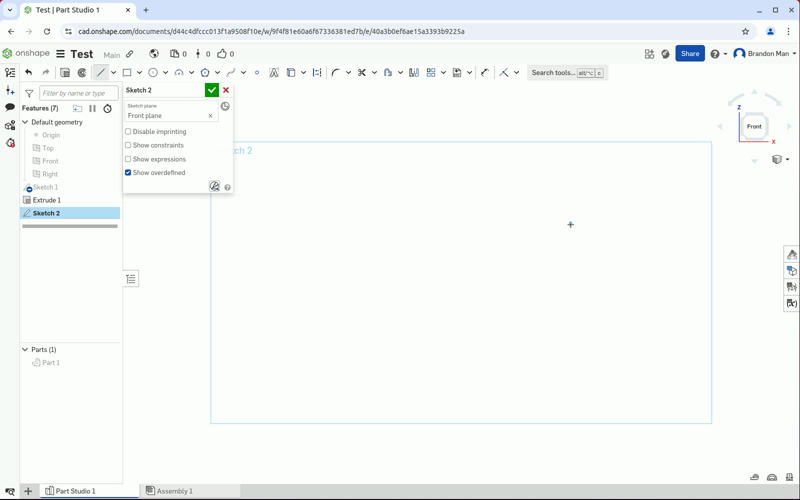
key_down(shift)
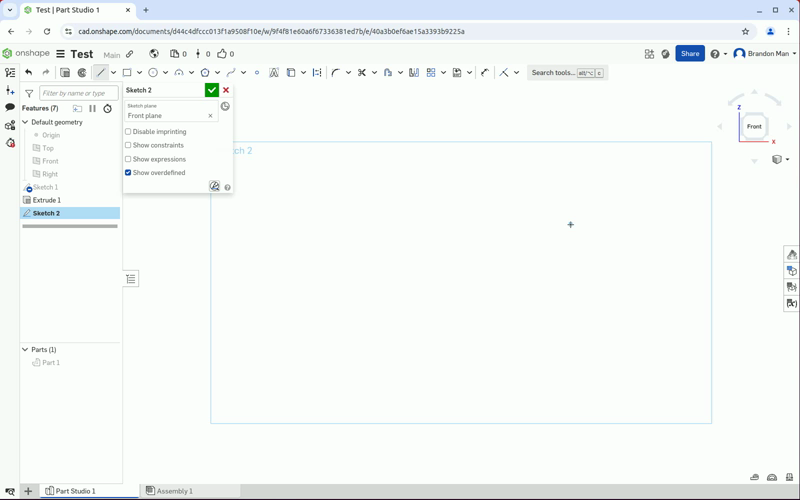
mouse_move(589, 224)
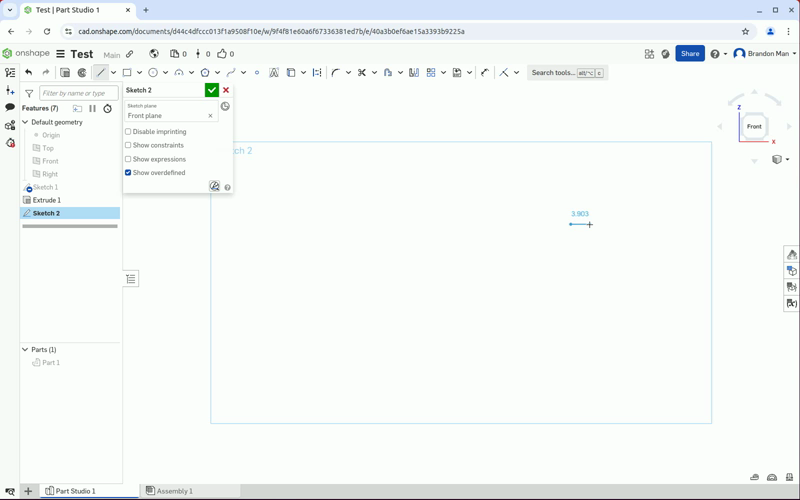
mouse_move(573, 224)
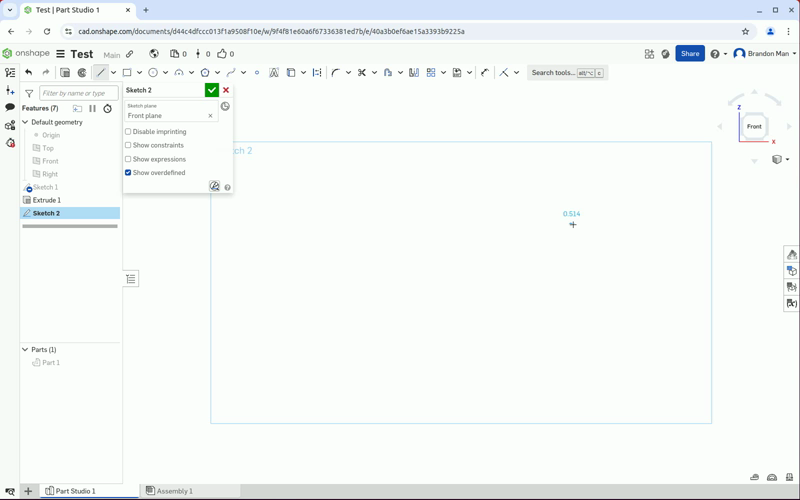
scroll(6)
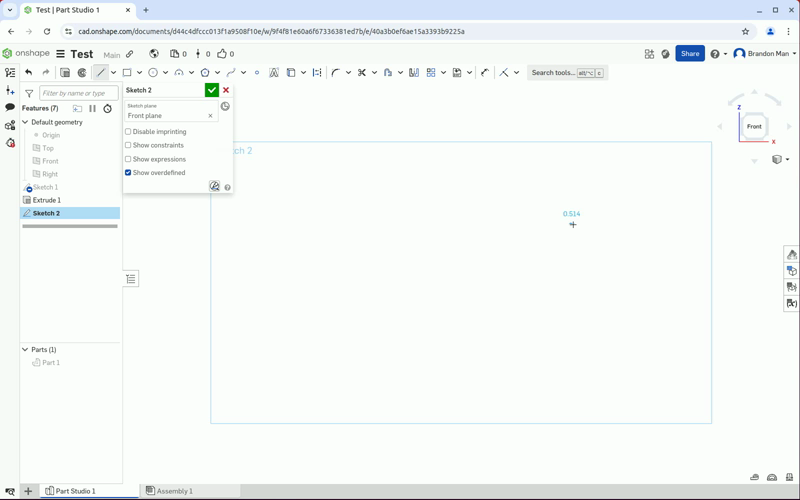
scroll(6)
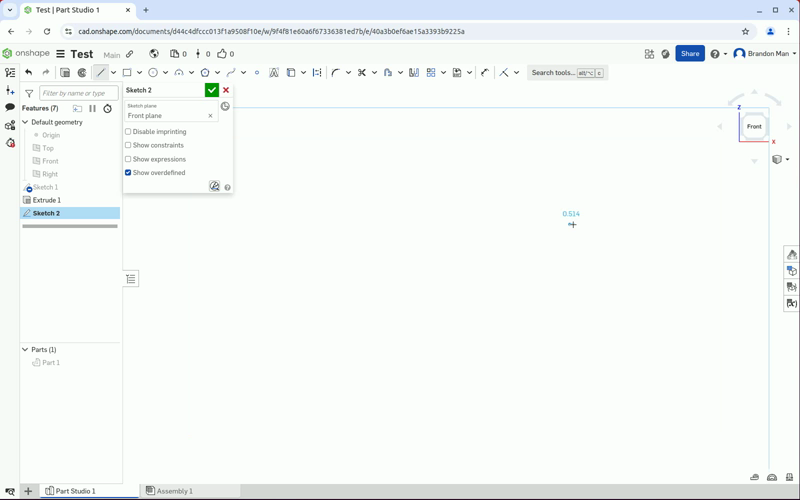
scroll(6)
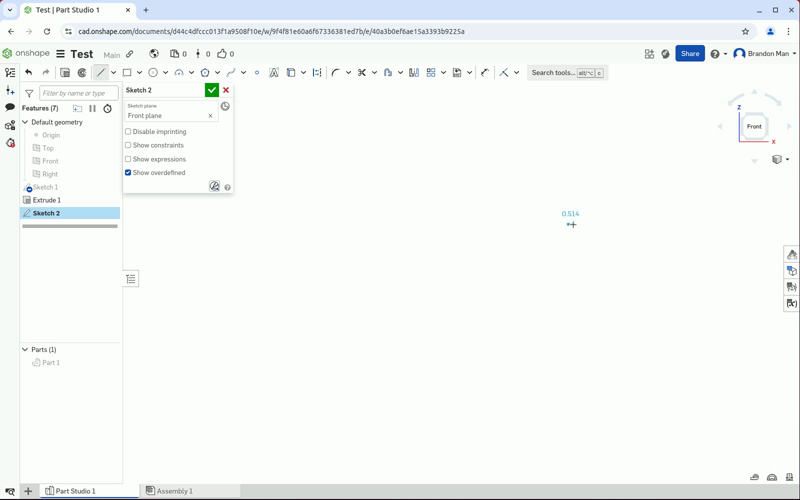
scroll(6)
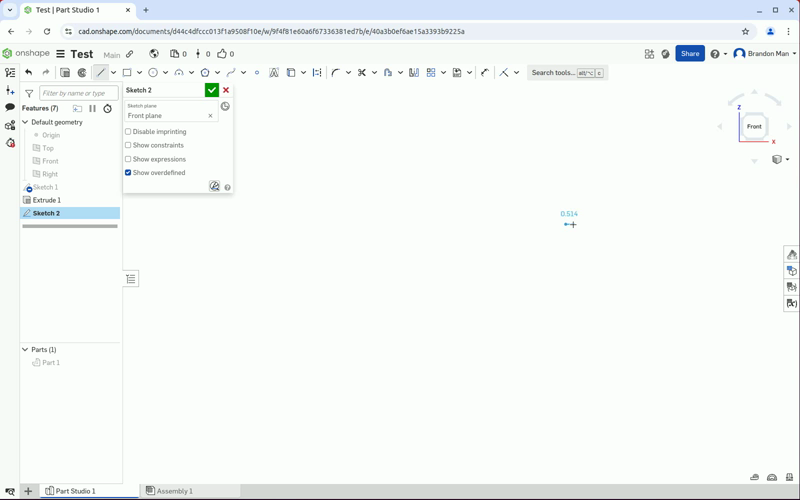
scroll(6)
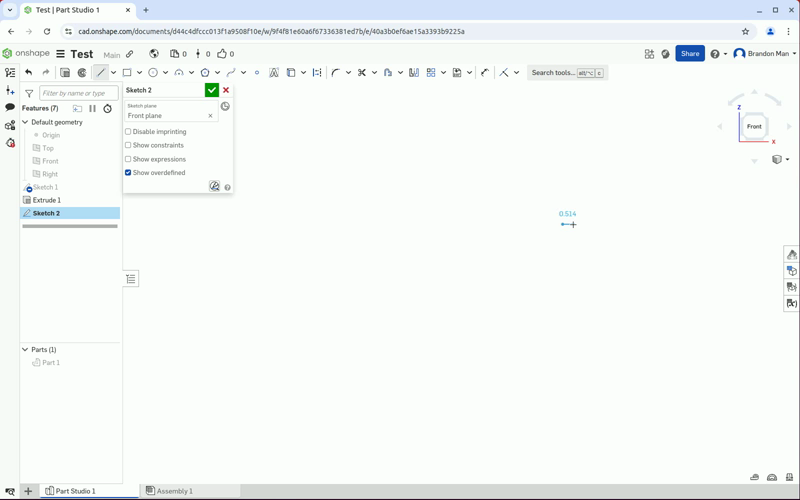
scroll(6)
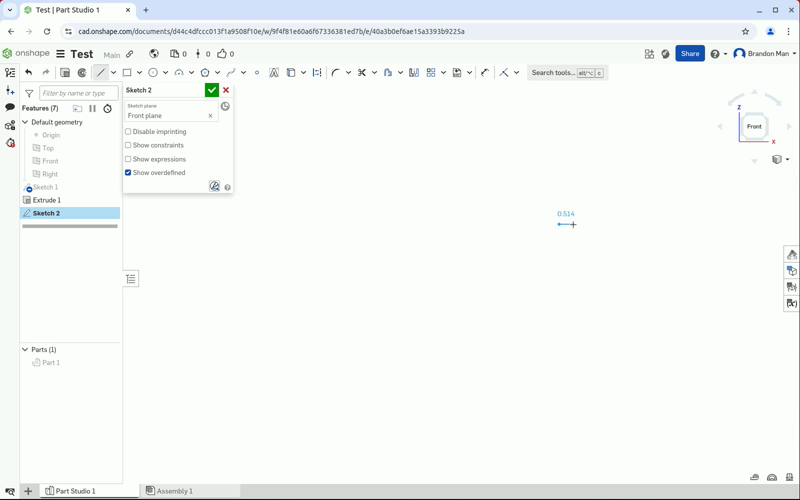
scroll(6)
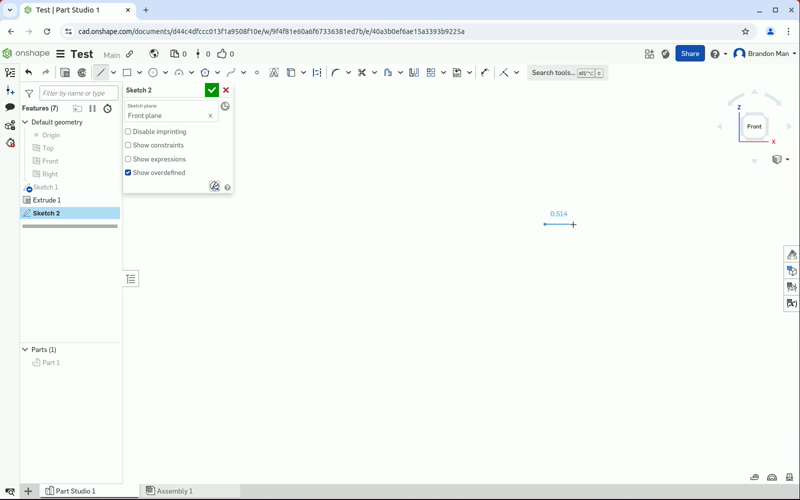
click(573, 224)
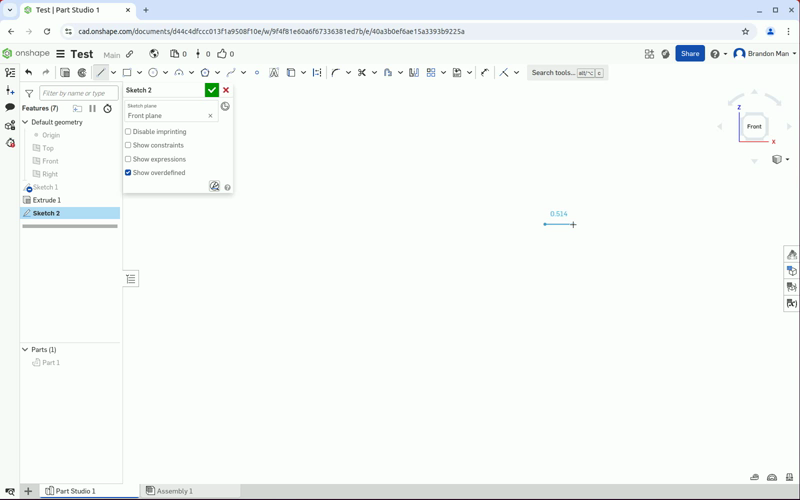
scroll(-6)
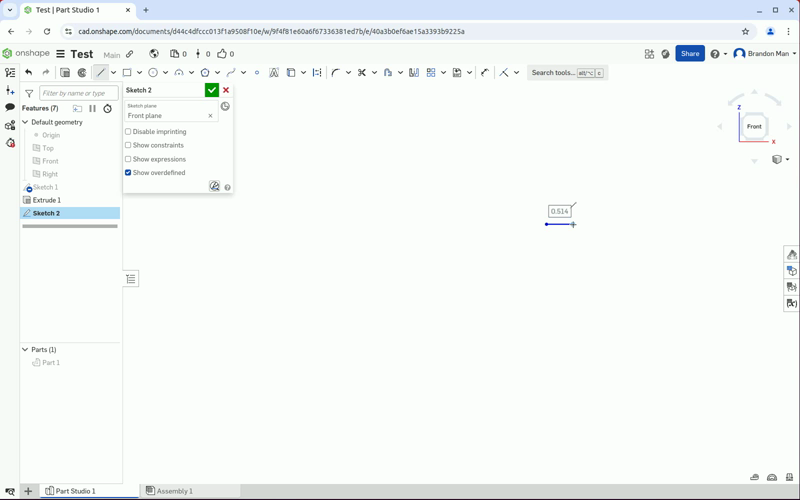
scroll(-6)
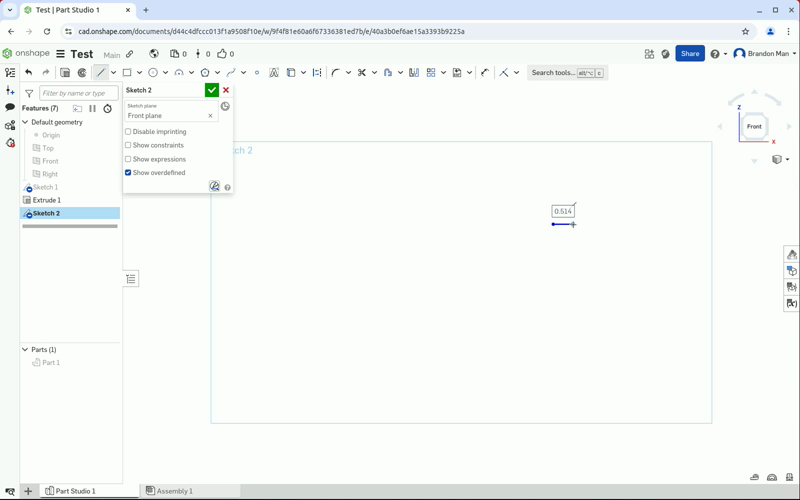
scroll(-6)
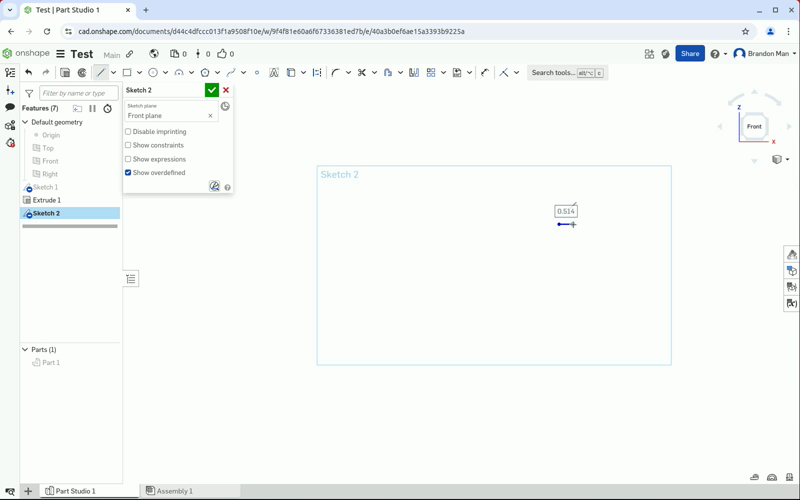
scroll(-6)
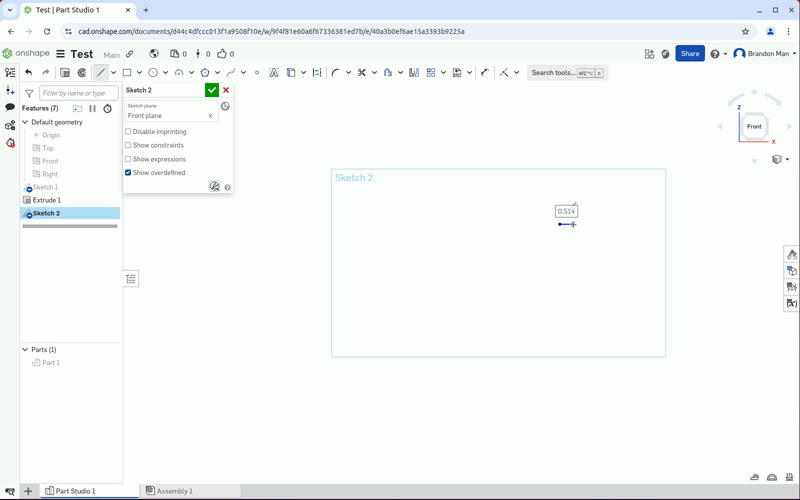
scroll(-6)
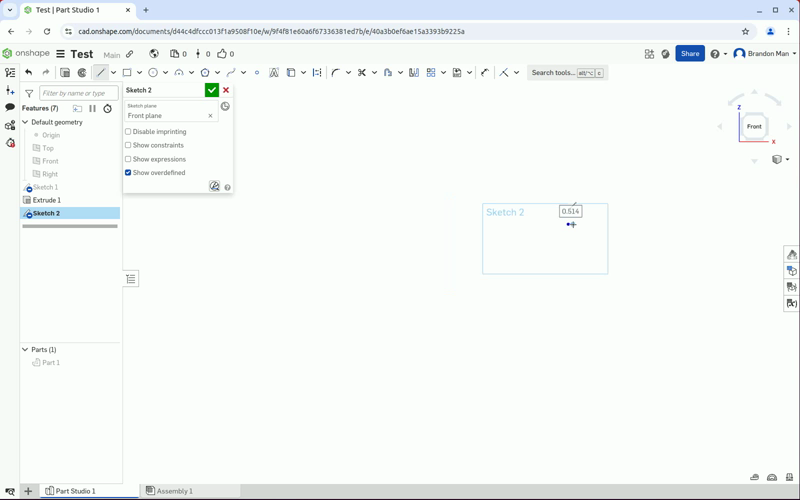
scroll(-6)
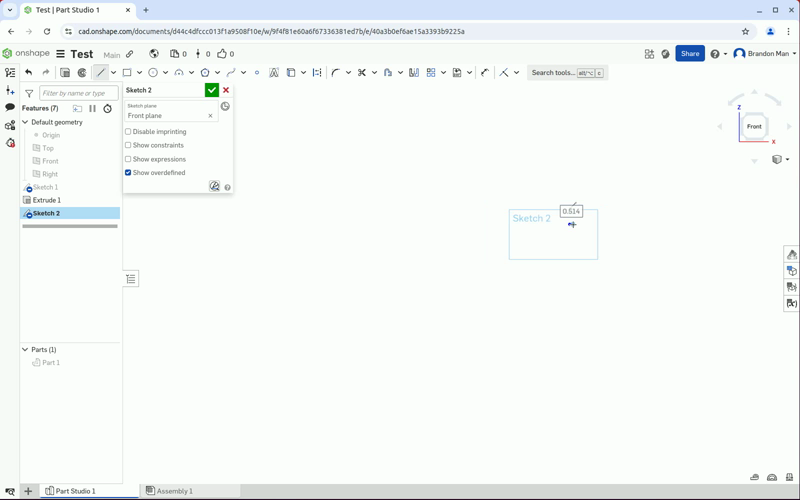
scroll(-6)
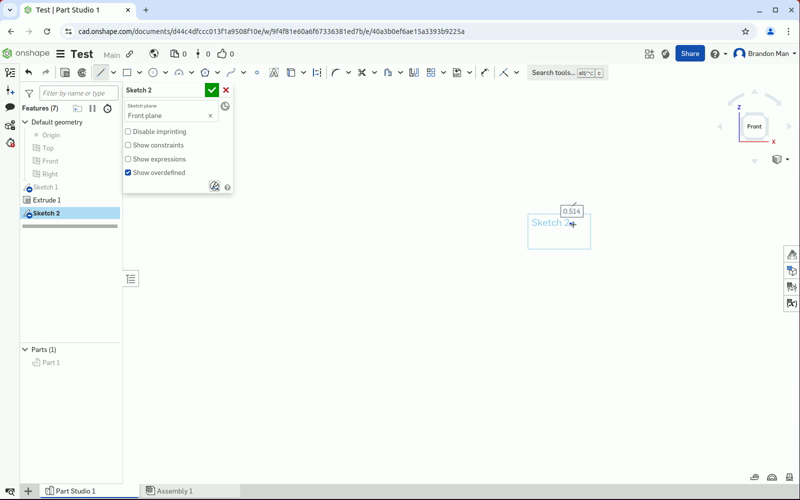
key_up(shift)
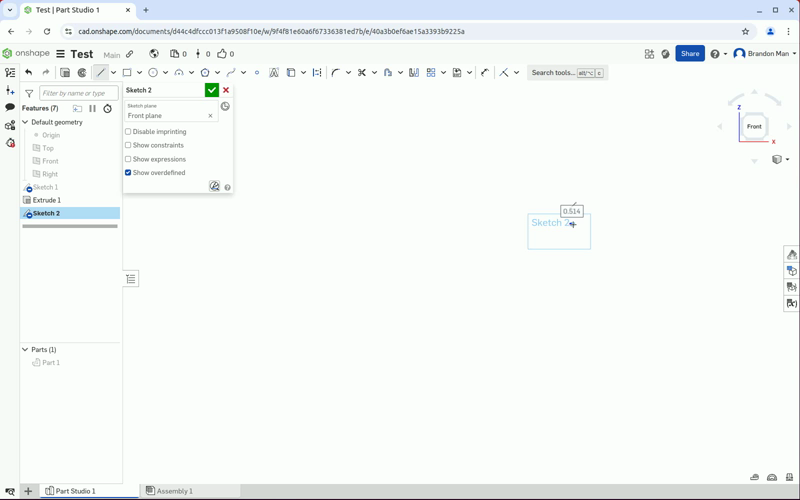
key_down(shift)
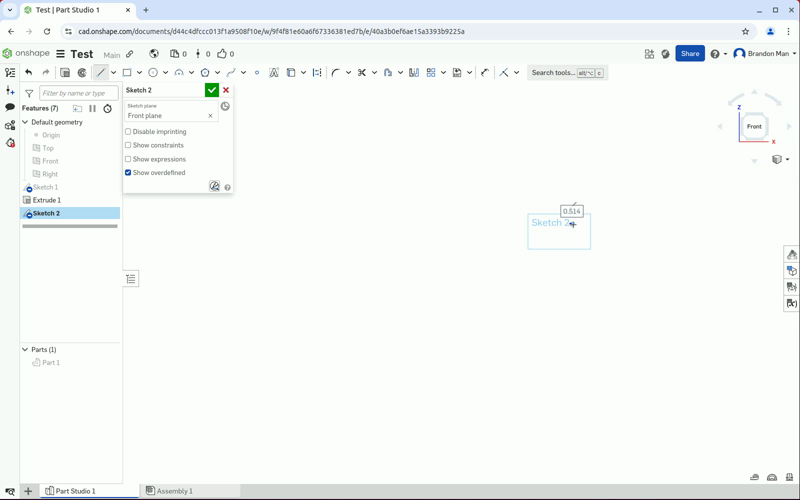
mouse_move(589, 224)
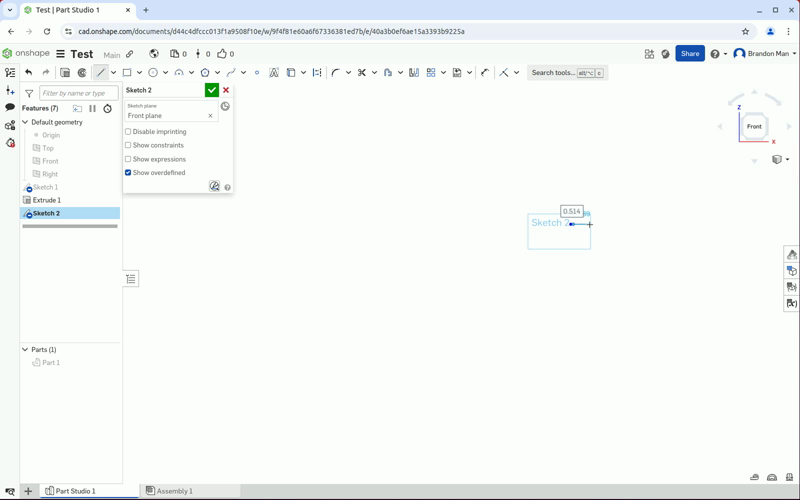
mouse_move(573, 203)
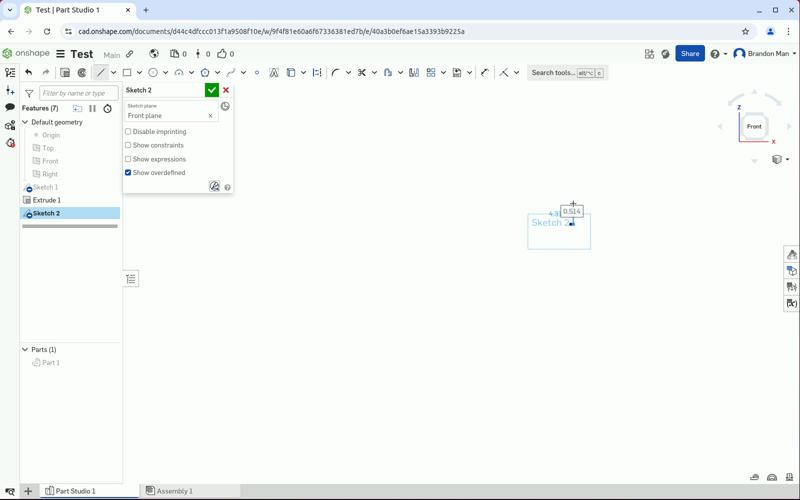
click(573, 203)
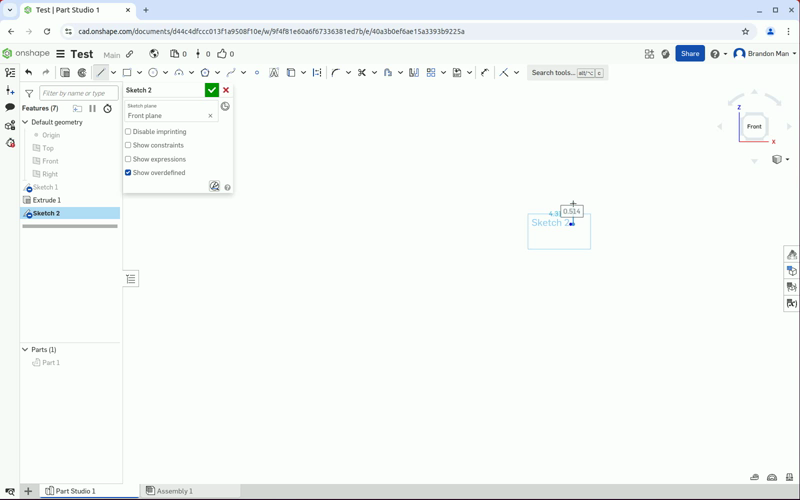
key_up(shift)
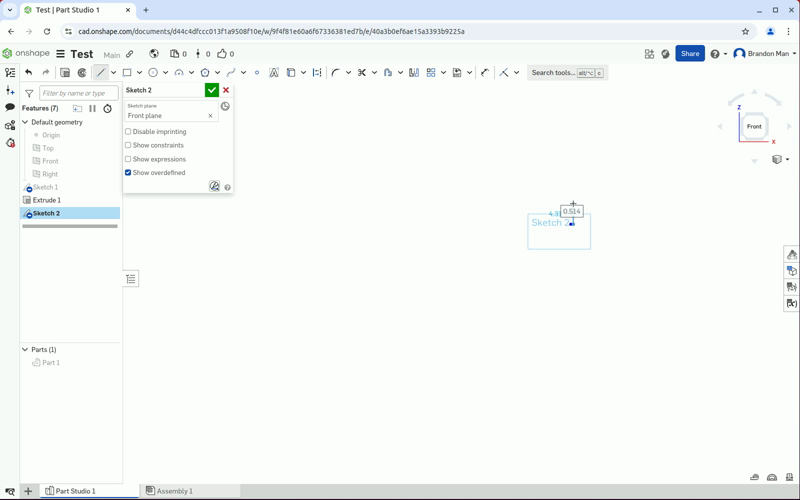
key_down(shift)
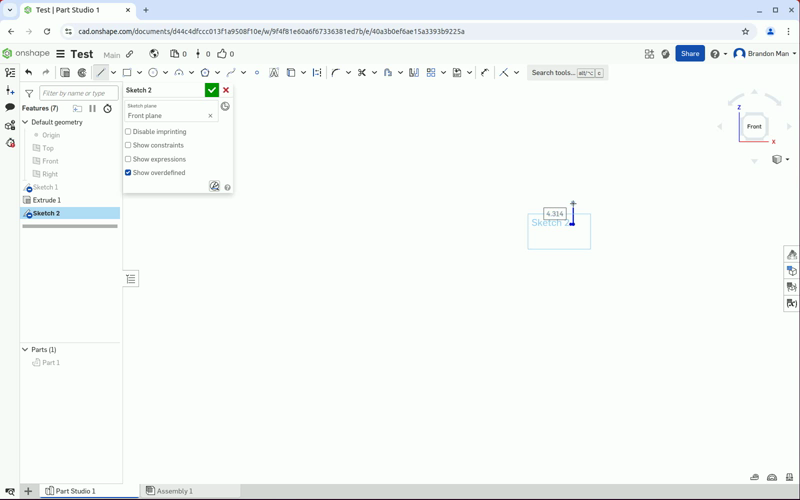
mouse_move(589, 203)
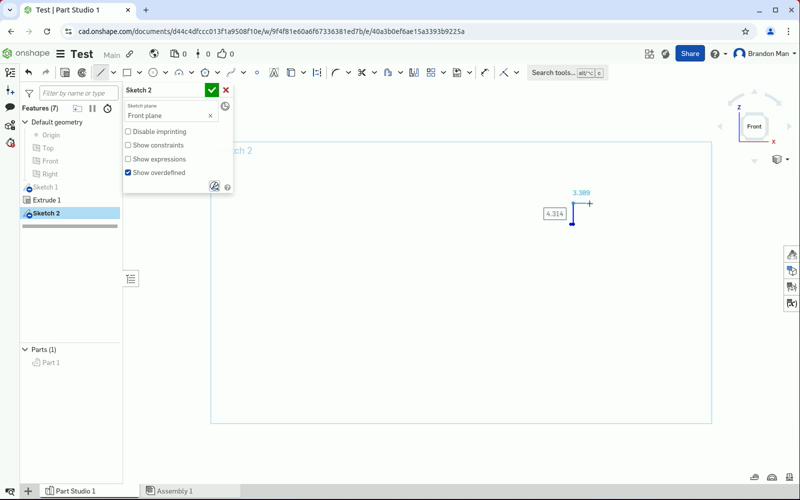
mouse_move(570, 203)
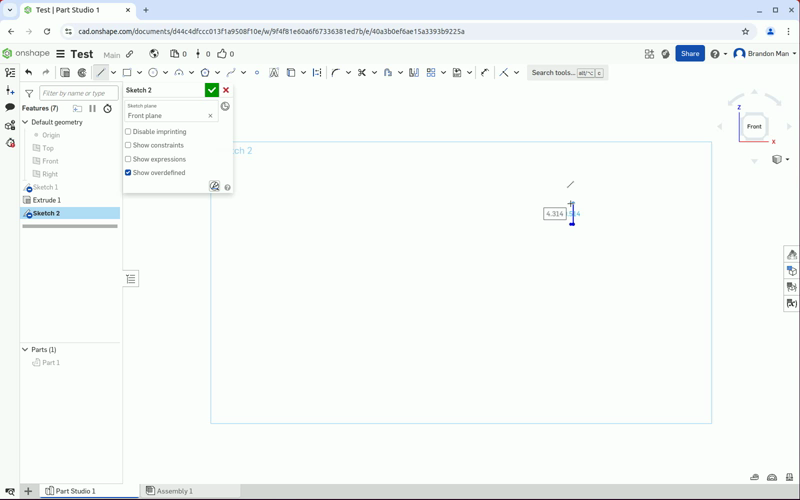
scroll(6)
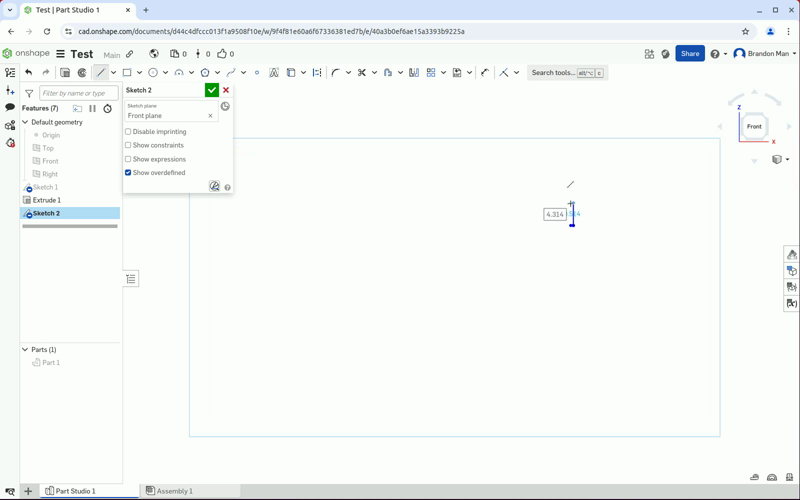
scroll(6)
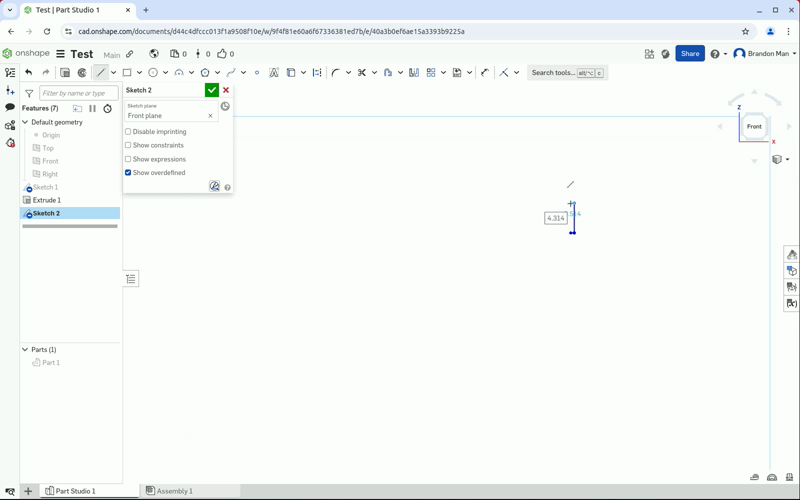
scroll(6)
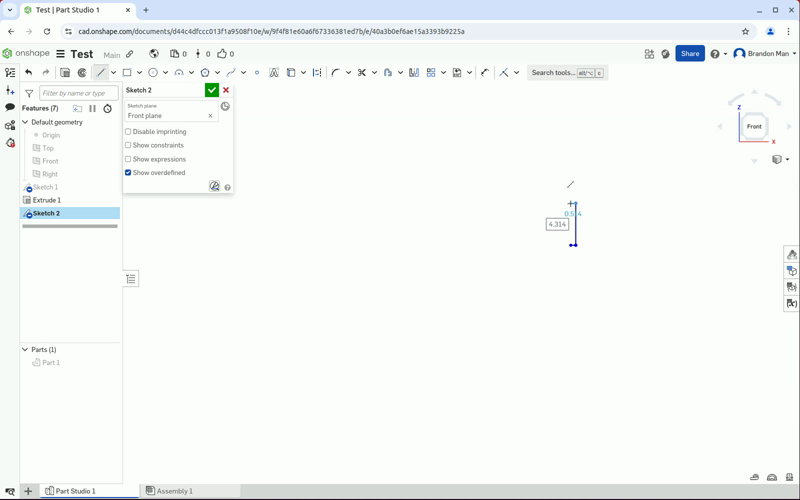
scroll(6)
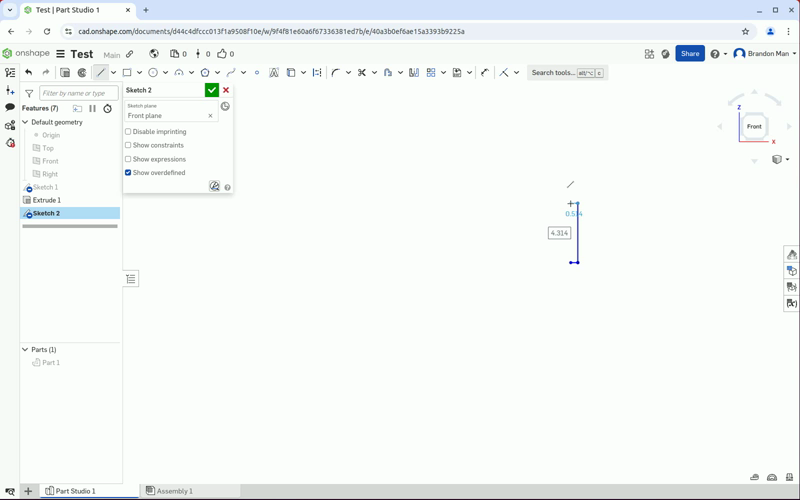
scroll(6)
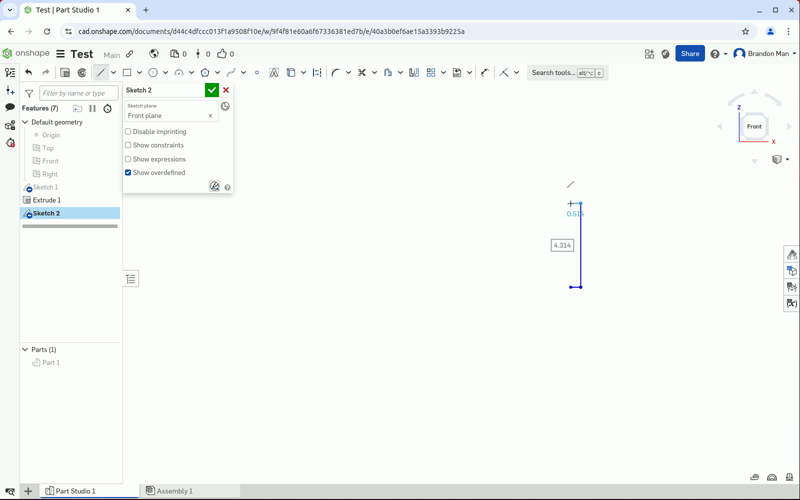
scroll(6)
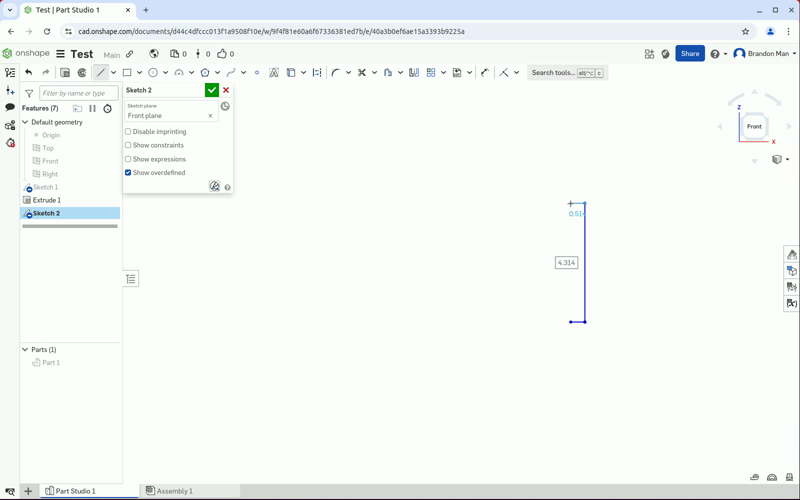
scroll(6)
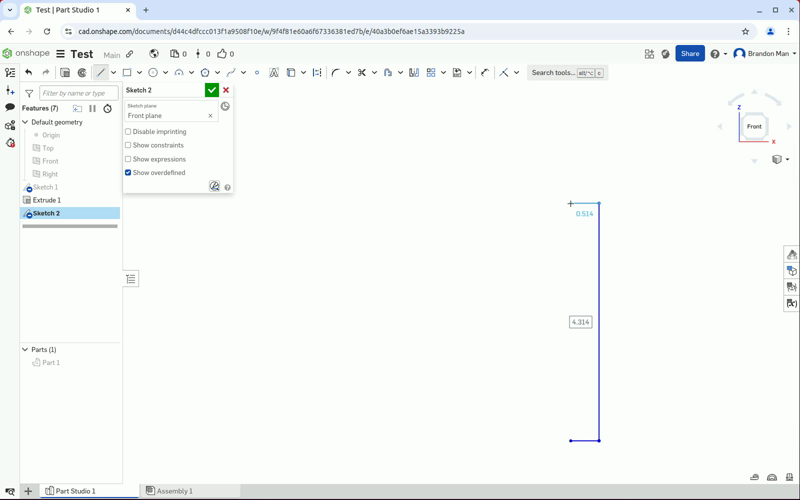
click(570, 203)
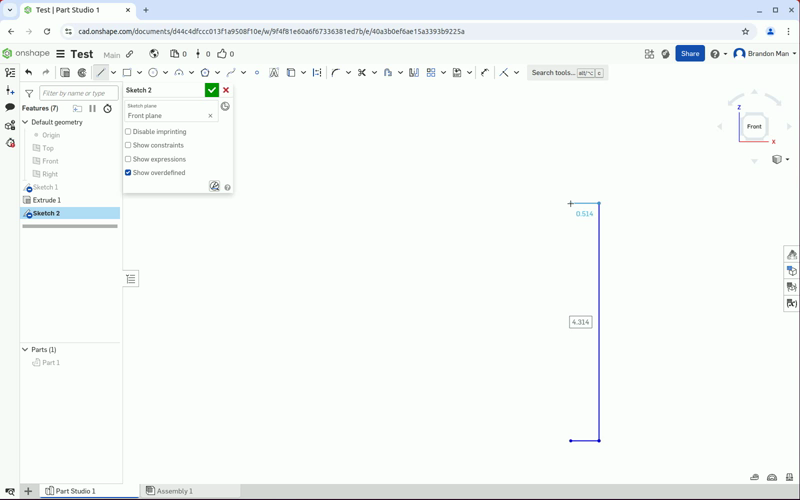
scroll(-6)
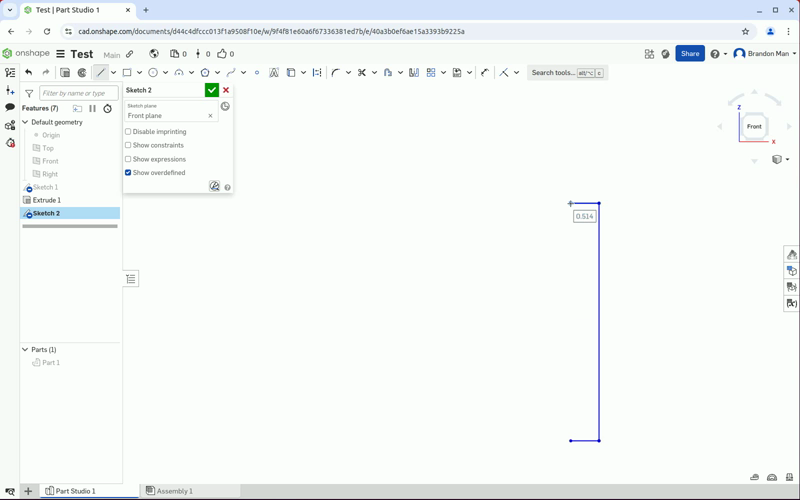
scroll(-6)
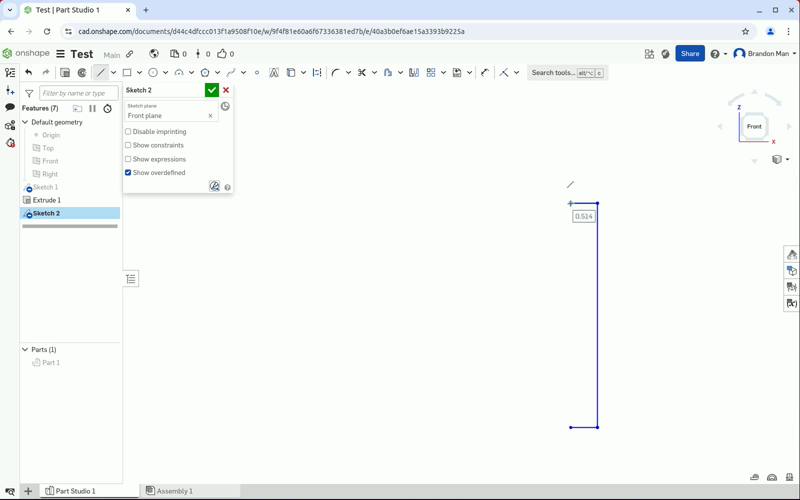
scroll(-6)
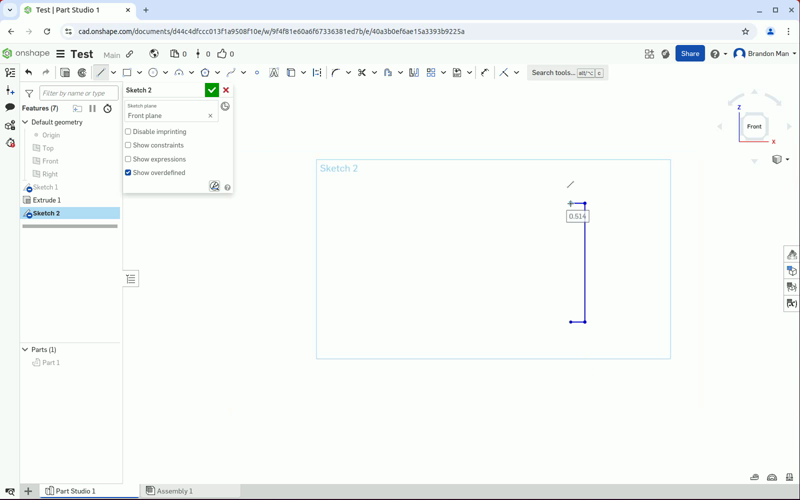
scroll(-6)
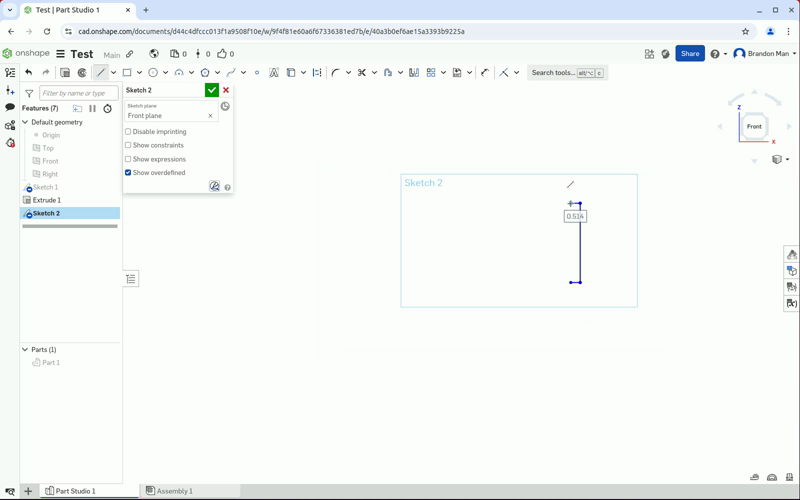
scroll(-6)
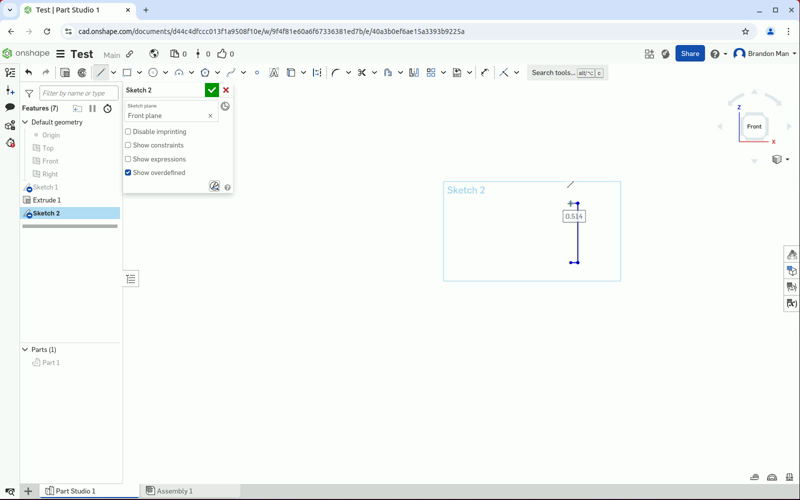
scroll(-6)
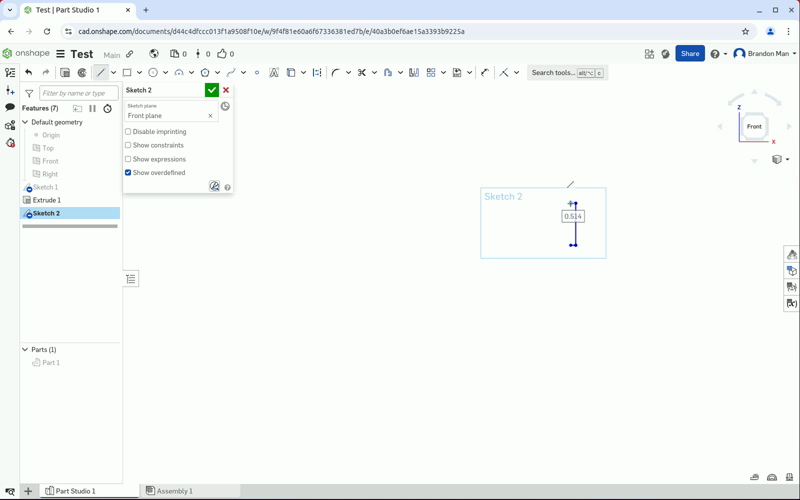
scroll(-6)
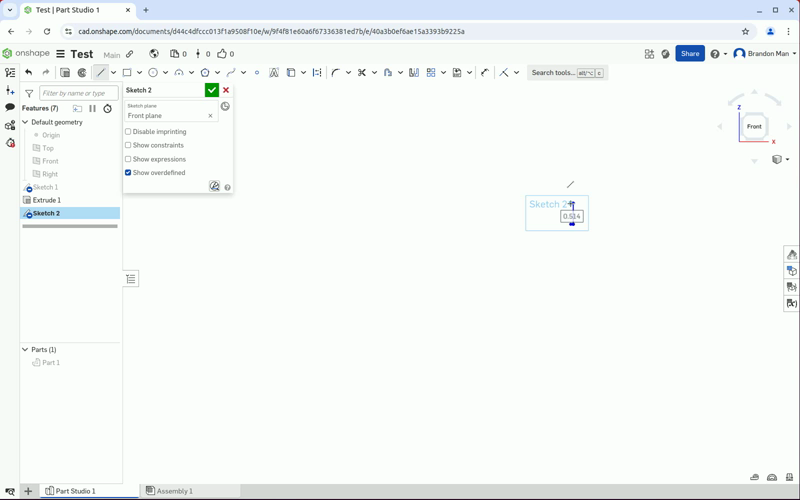
key_up(shift)
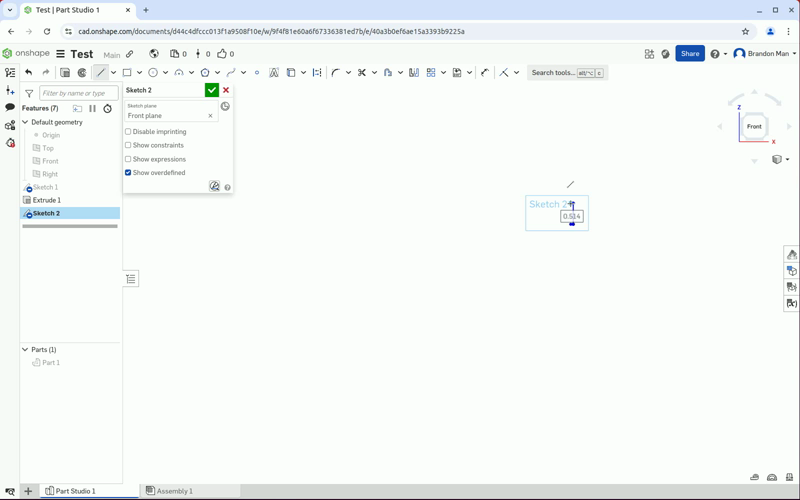
mouse_move(589, 203)
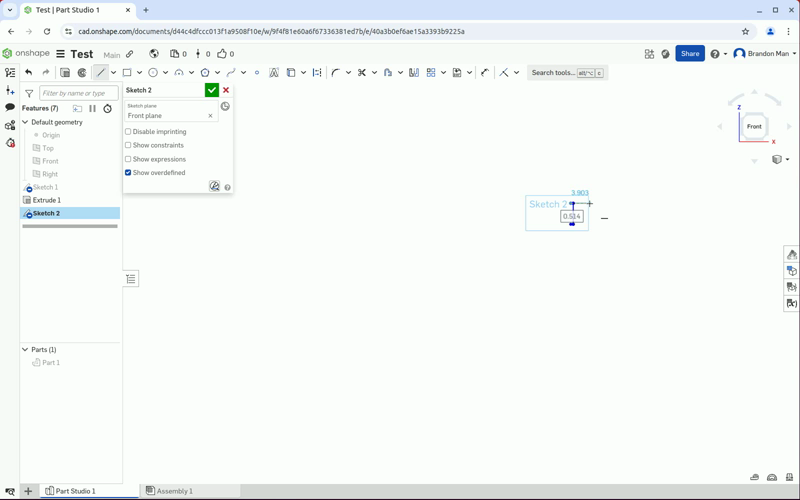
key_down(shift)
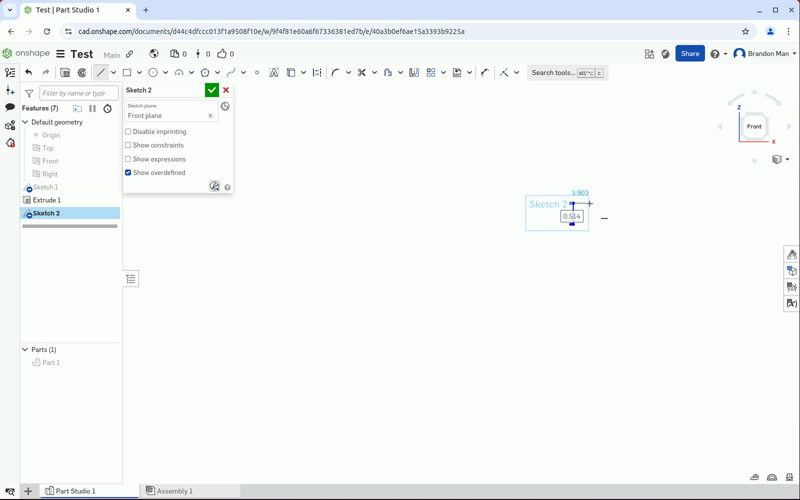
mouse_move(570, 224)
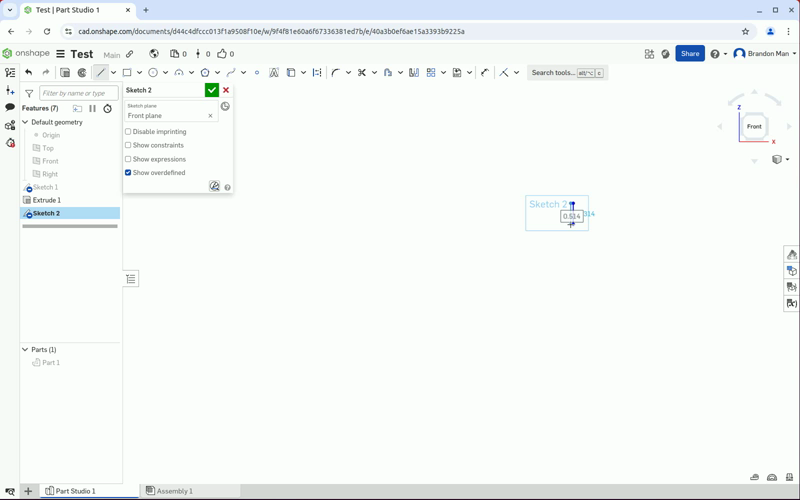
scroll(6)
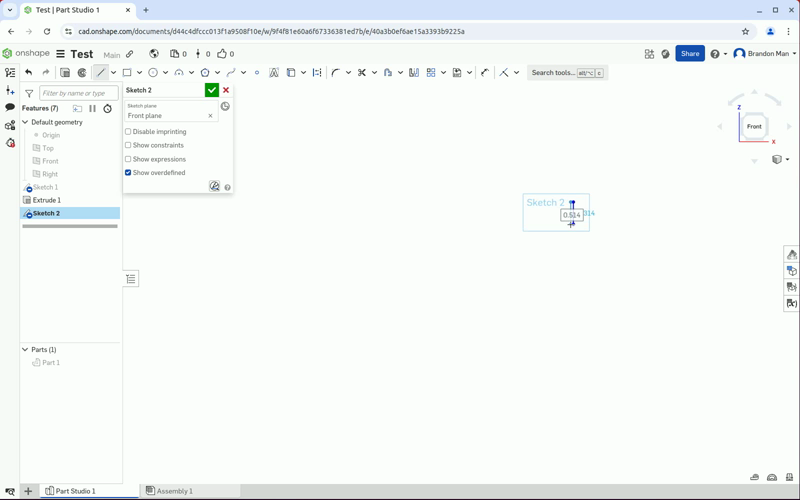
scroll(6)
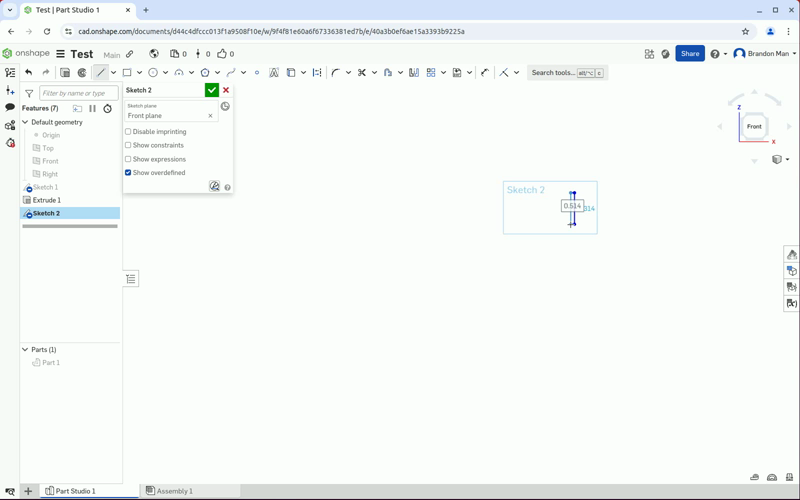
scroll(6)
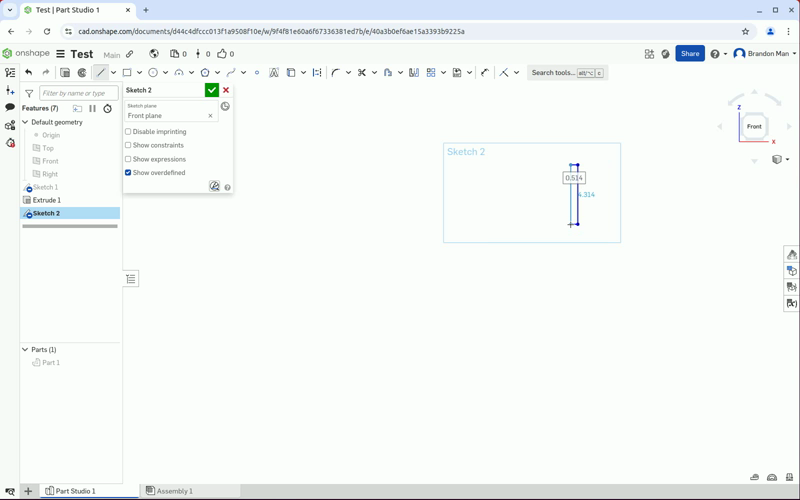
scroll(6)
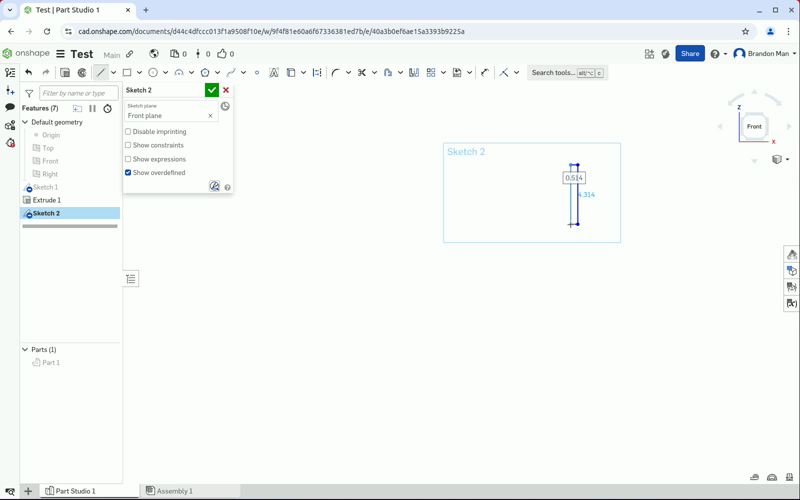
scroll(6)
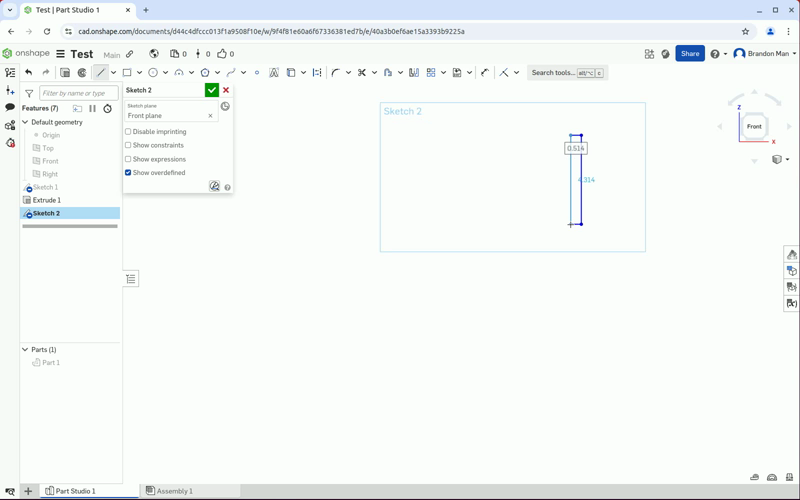
scroll(6)
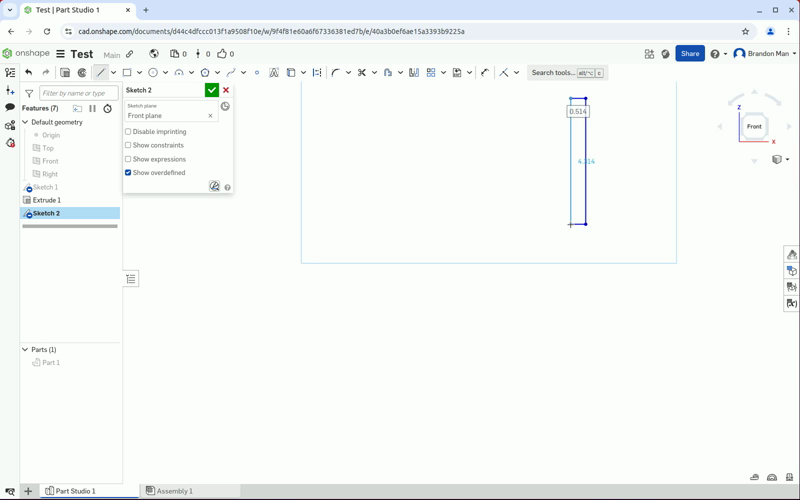
scroll(6)
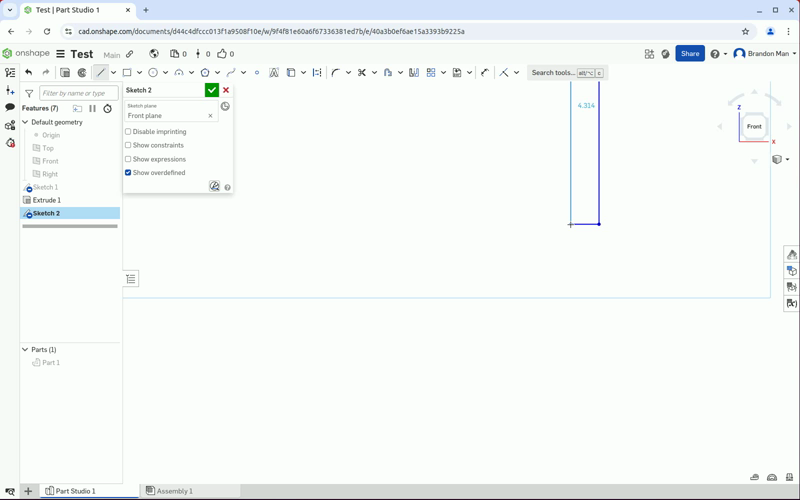
key_up(shift)
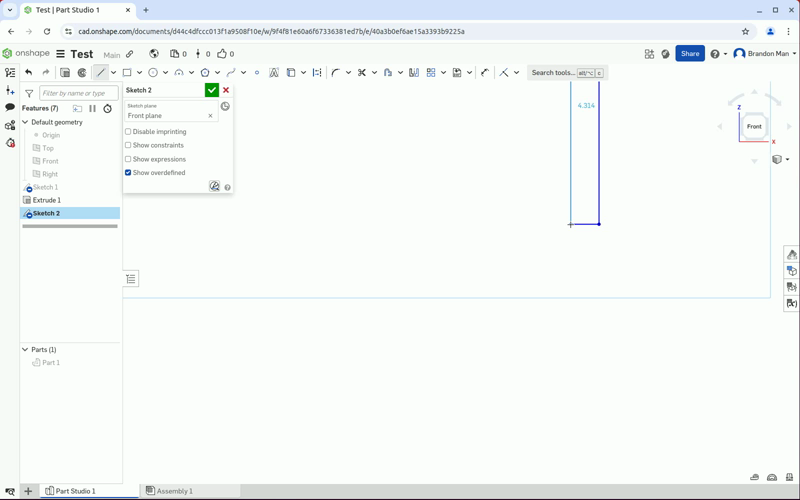
click(570, 224)
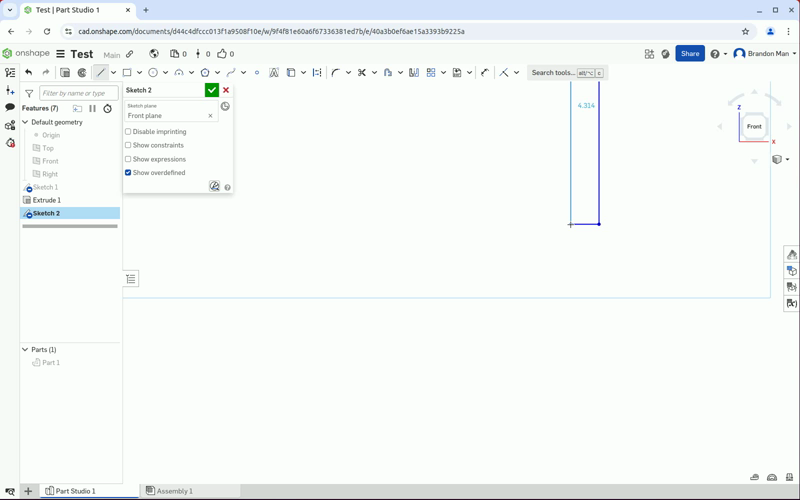
scroll(-6)
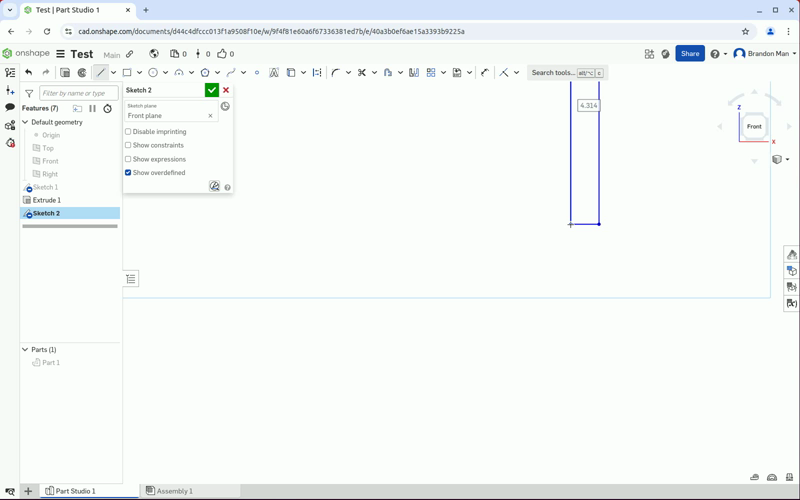
scroll(-6)
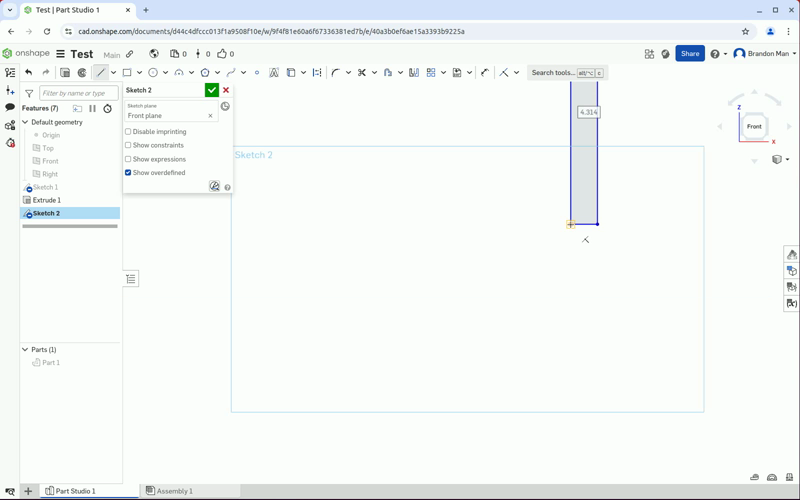
scroll(-6)
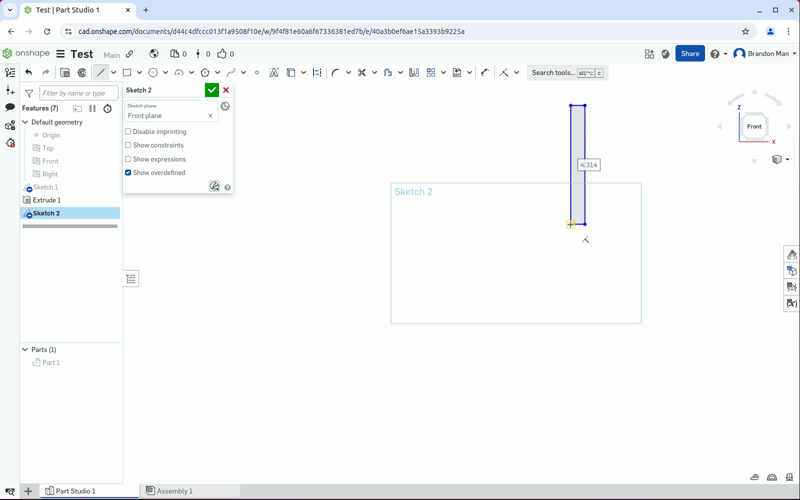
scroll(-6)
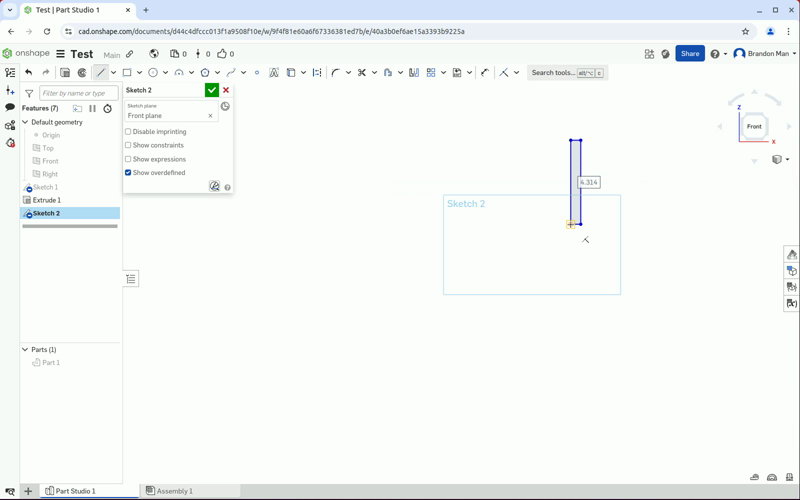
scroll(-6)
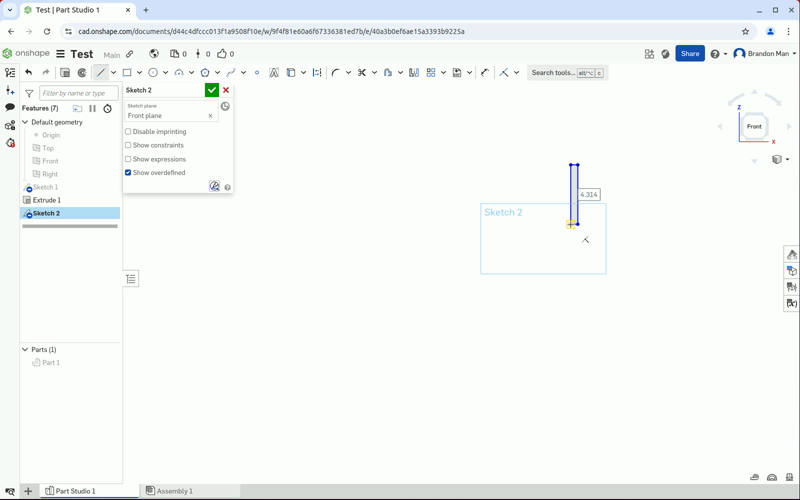
scroll(-6)
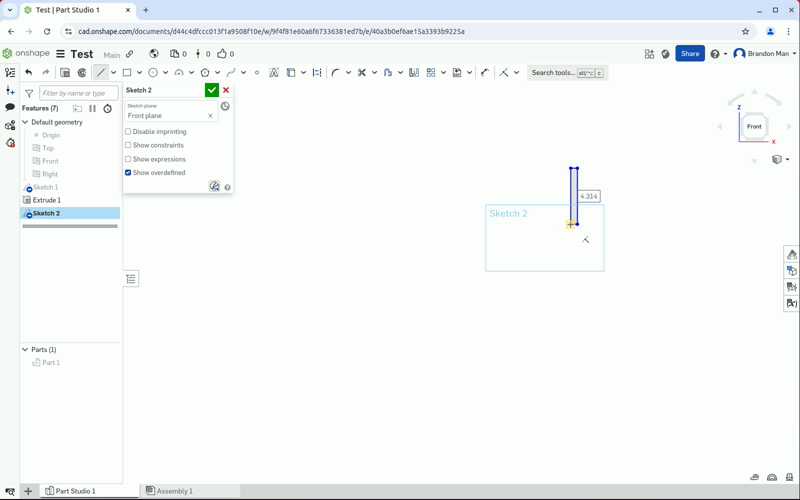
scroll(-6)
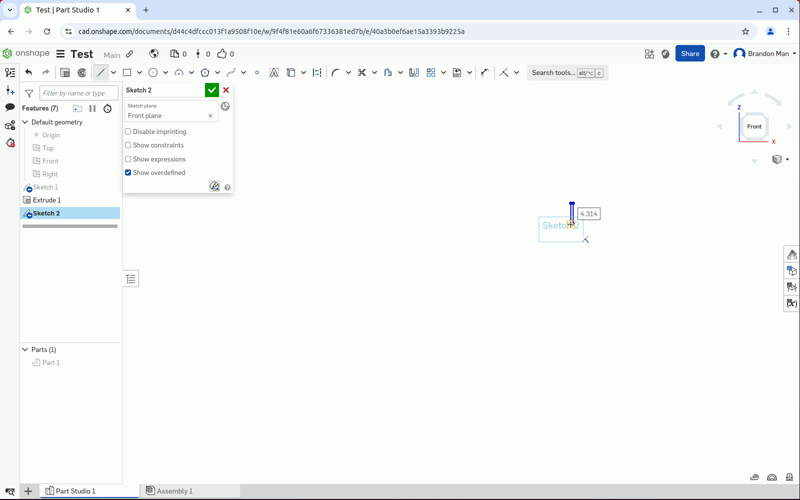
key(esc)
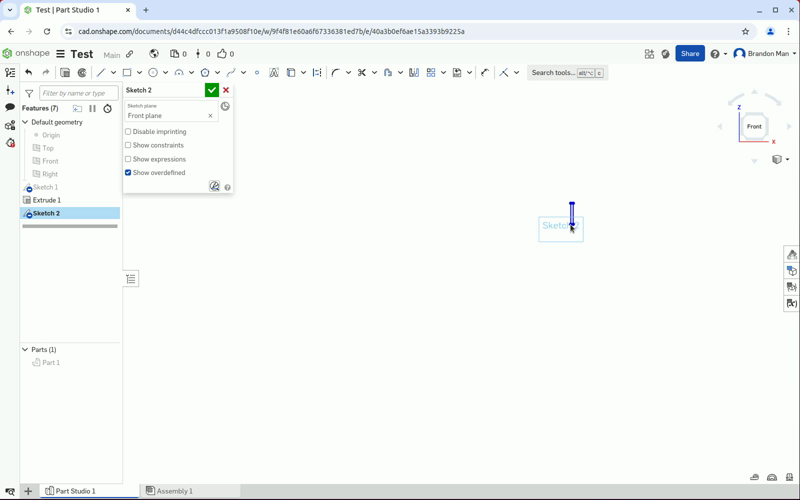
mouse_move(571, 211)
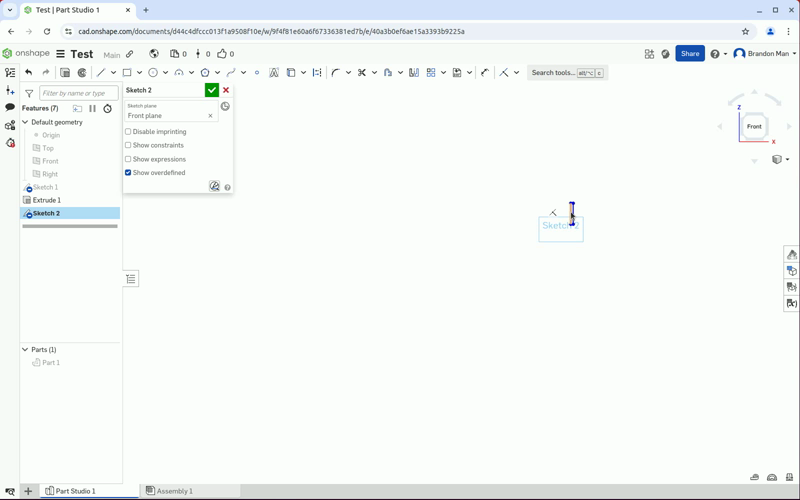
scroll(6)
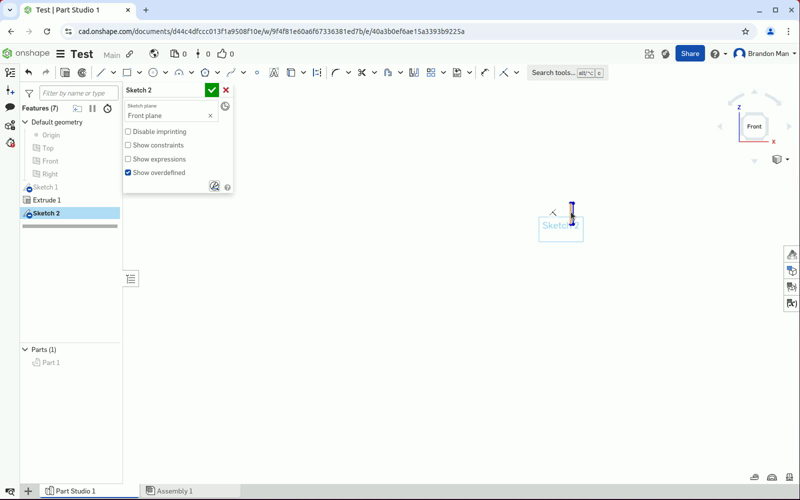
scroll(6)
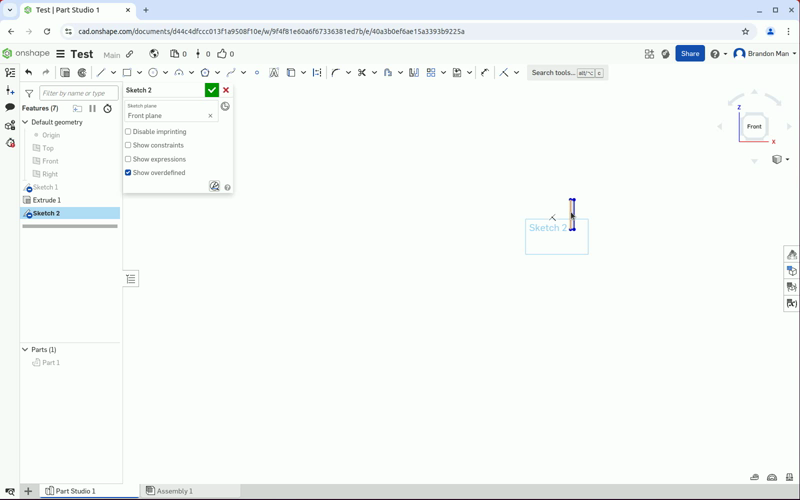
scroll(6)
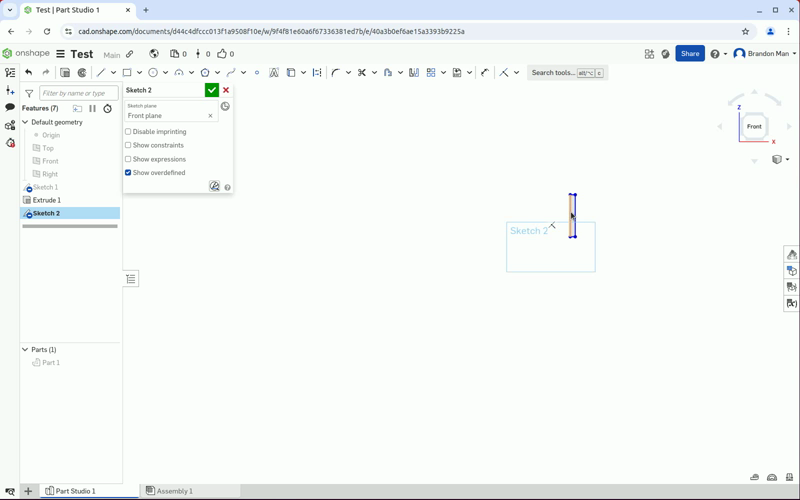
scroll(6)
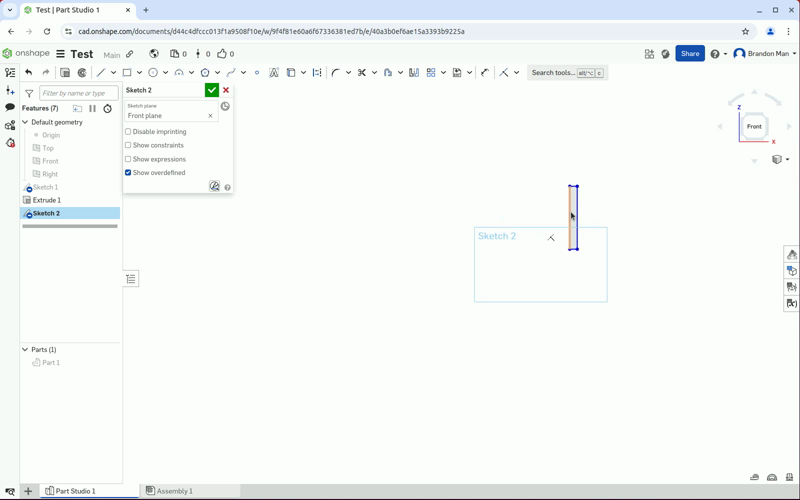
scroll(6)
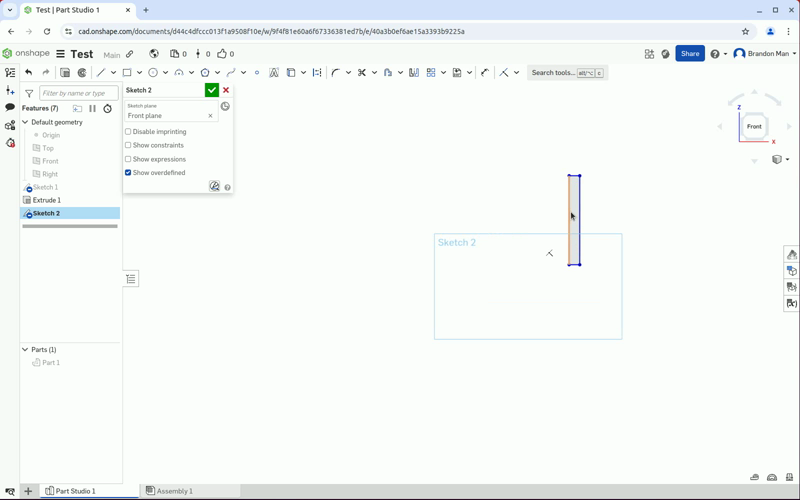
scroll(6)
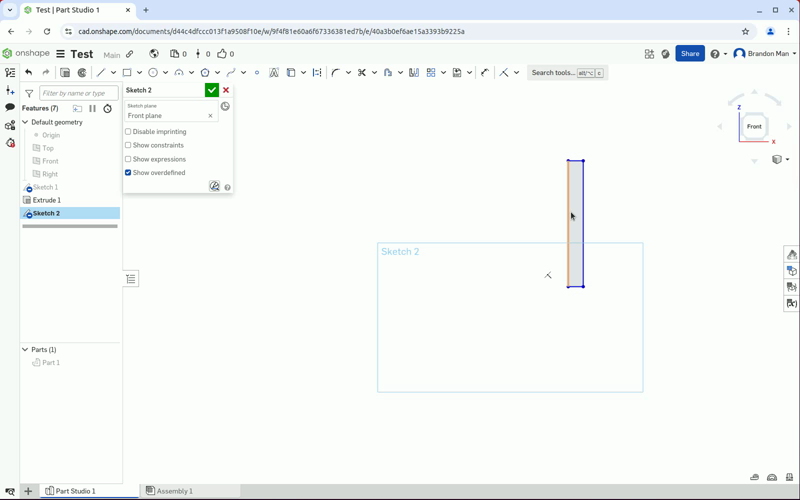
scroll(6)
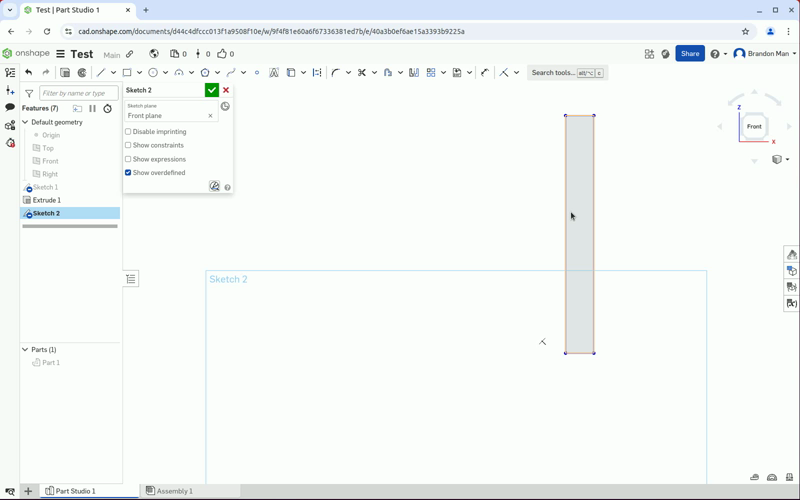
click(571, 211)
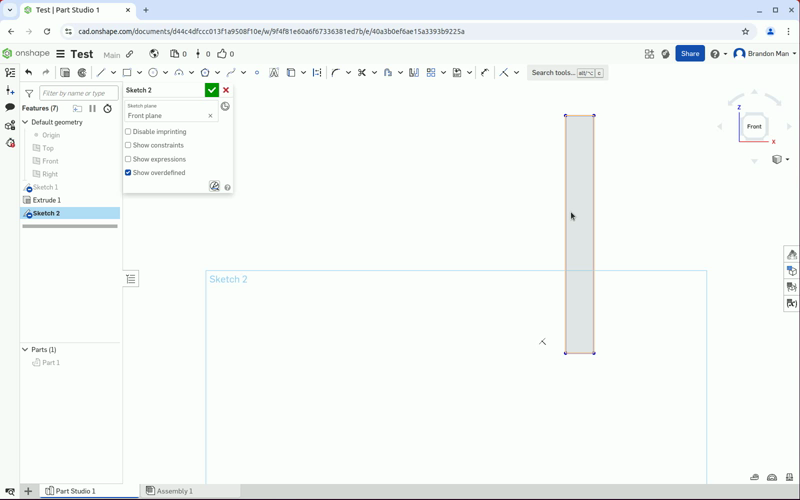
scroll(-6)
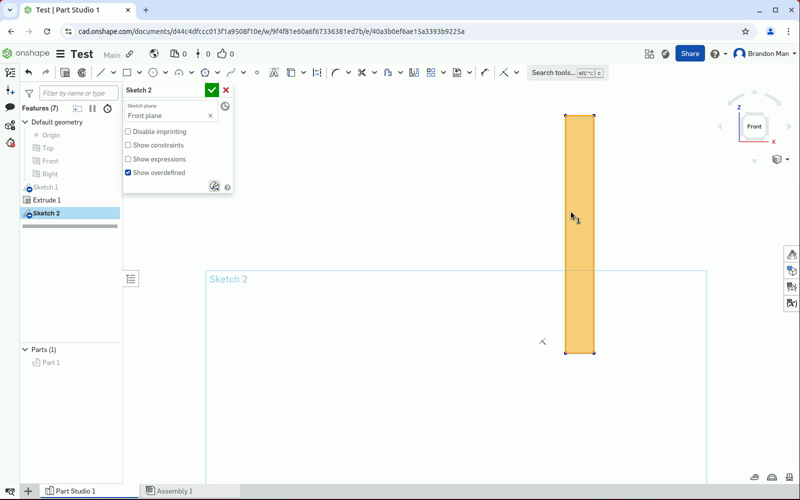
scroll(-6)
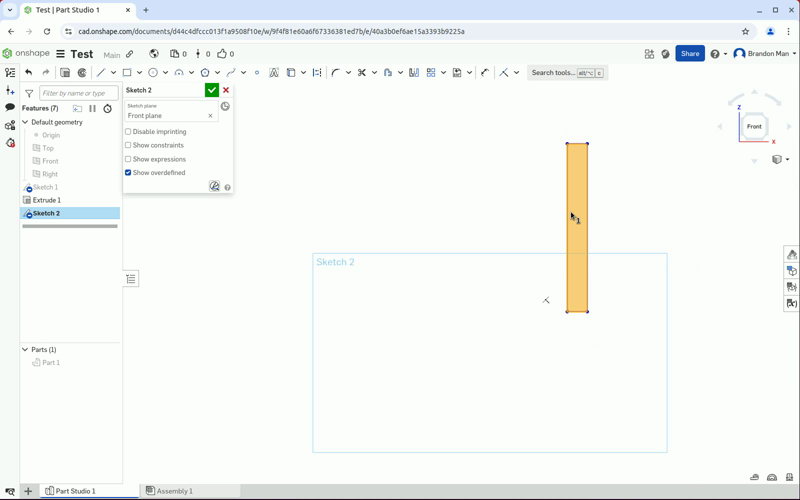
scroll(-6)
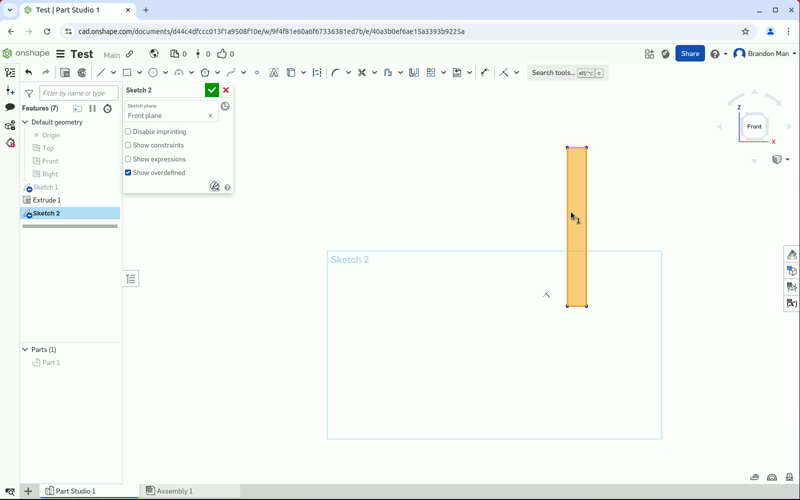
scroll(-6)
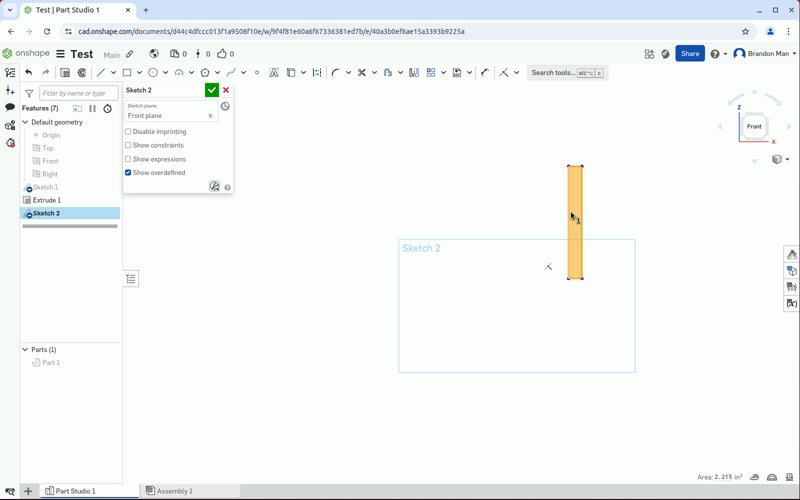
scroll(-6)
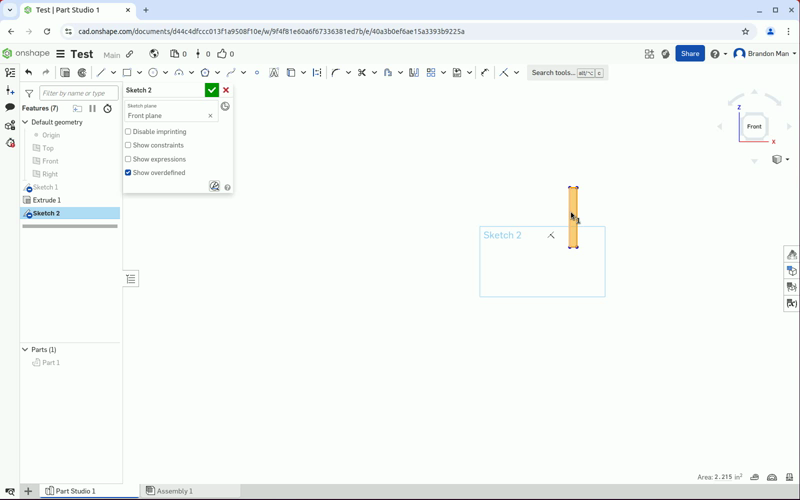
scroll(-6)
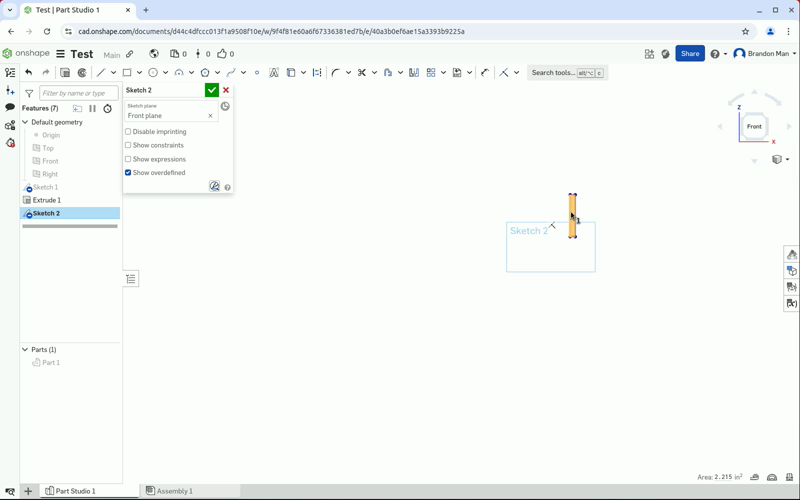
scroll(-6)
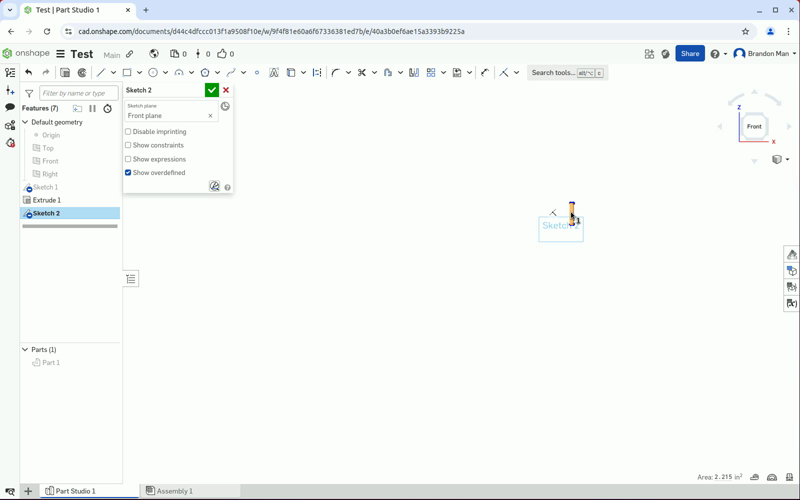
mouse_move(73, 352)
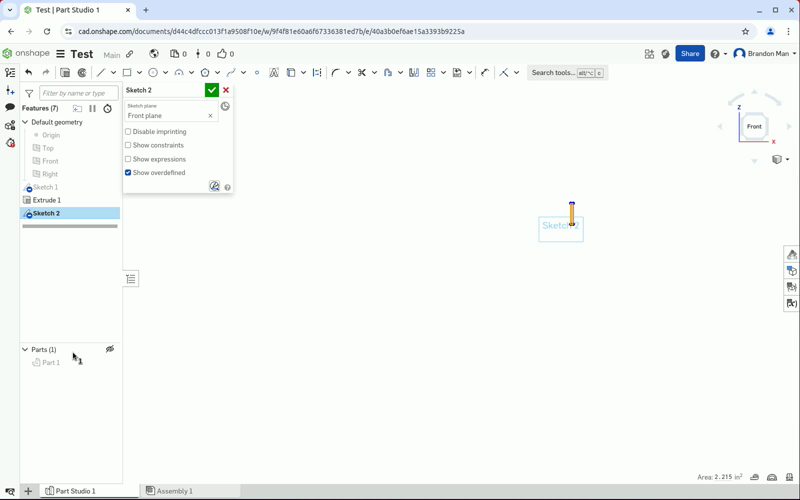
key(shift+y)
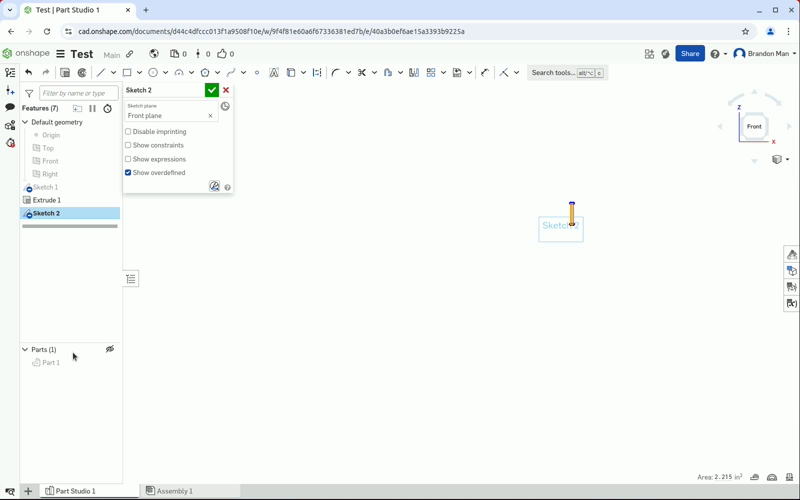
key(shift+e)
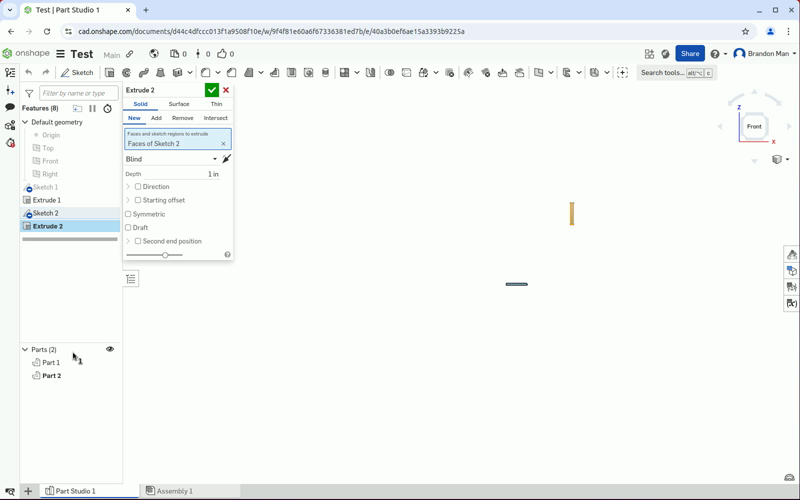
mouse_move(143, 106)
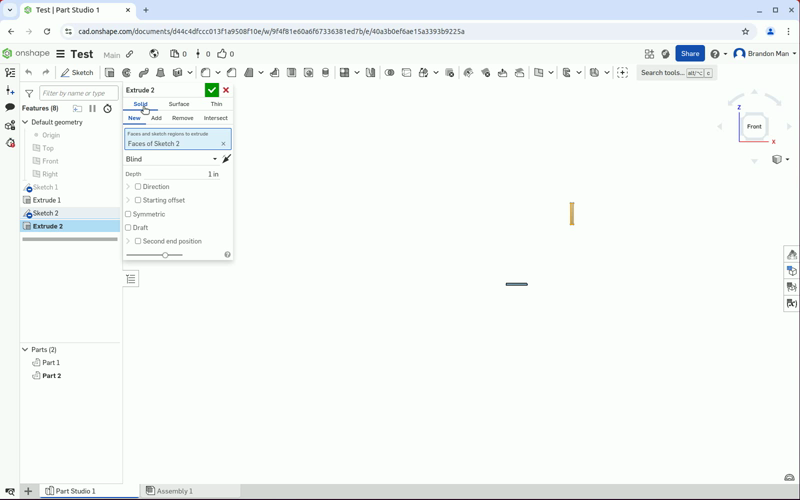
click(143, 106)
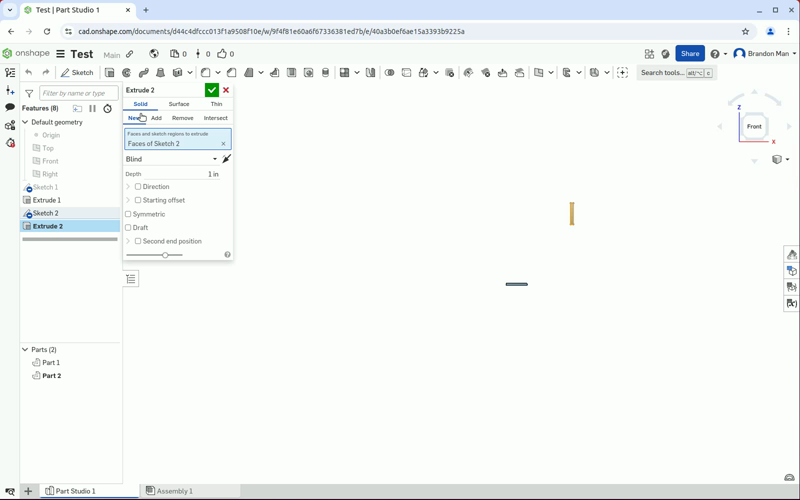
mouse_move(137, 120)
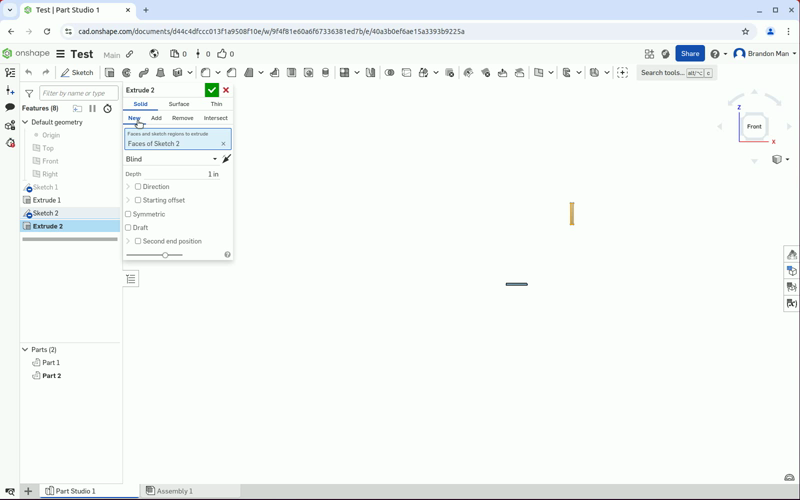
click(137, 120)
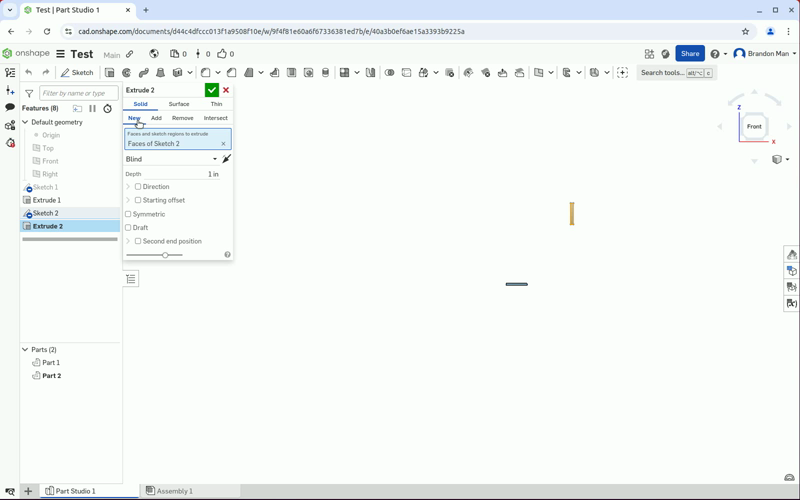
key(tab, 4)
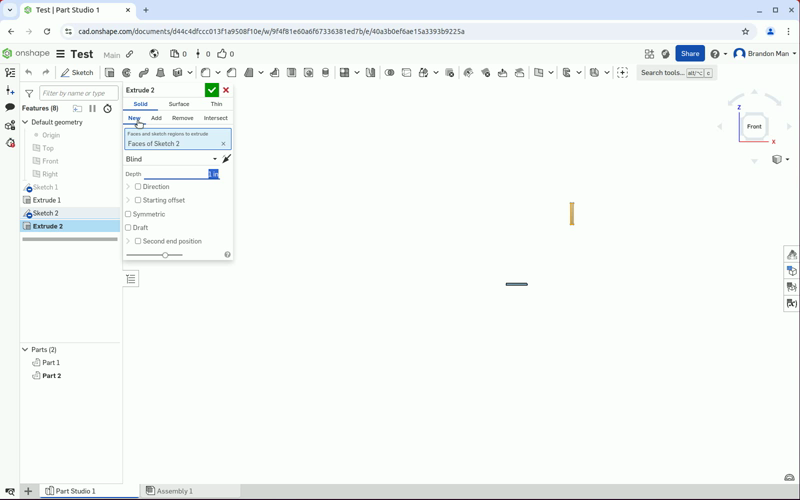
text(0.481)
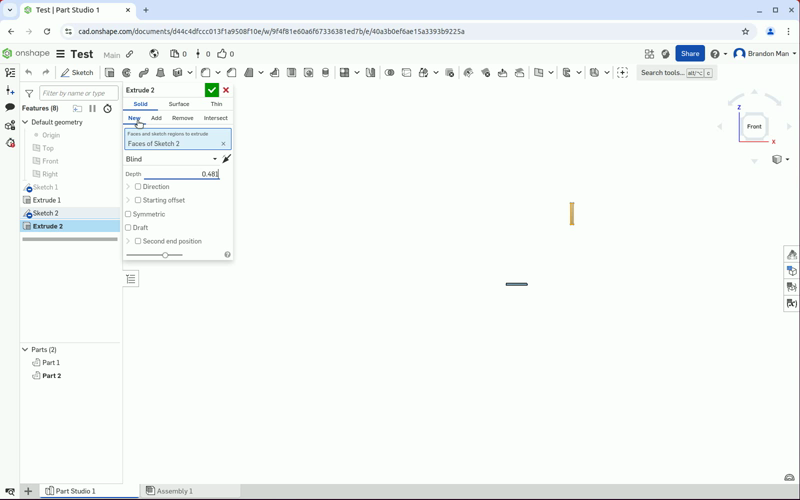
key(enter)
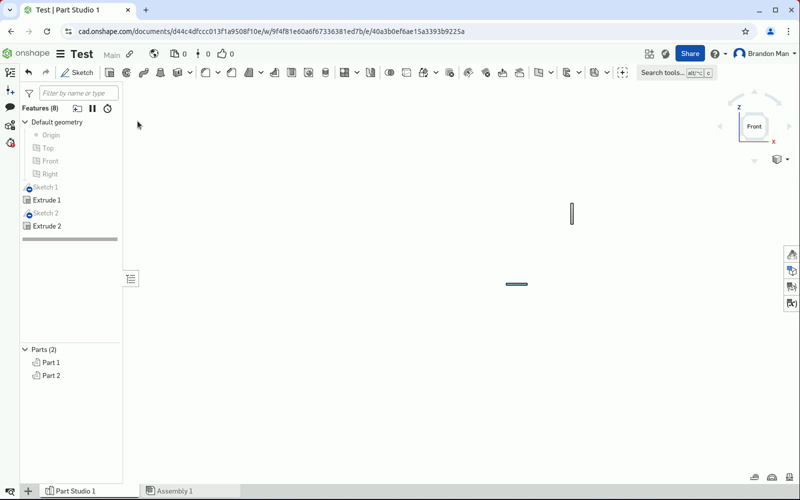
key(shift+h)
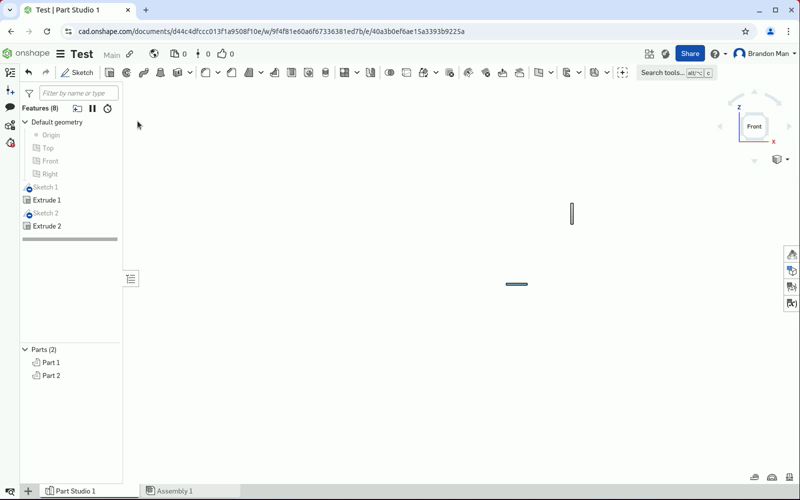
key(shift+h)
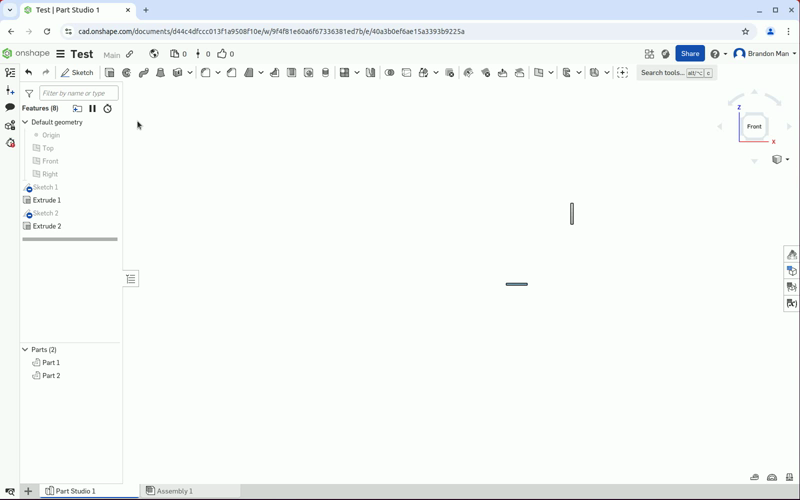
mouse_move(73, 189)
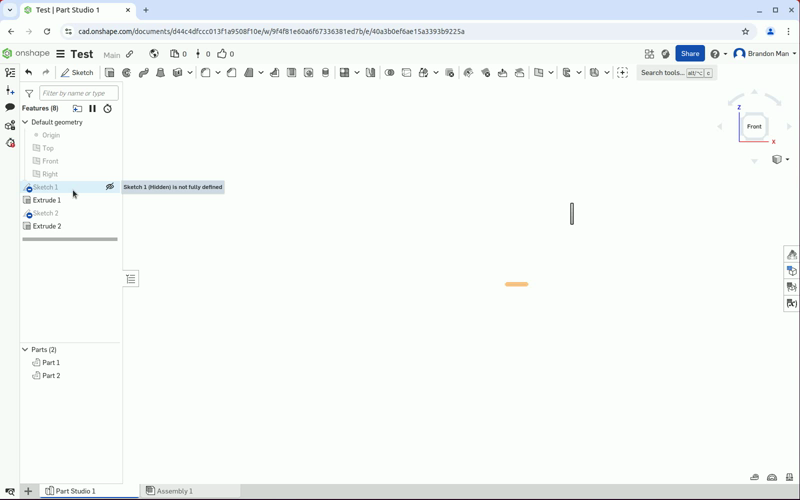
click(73, 189)
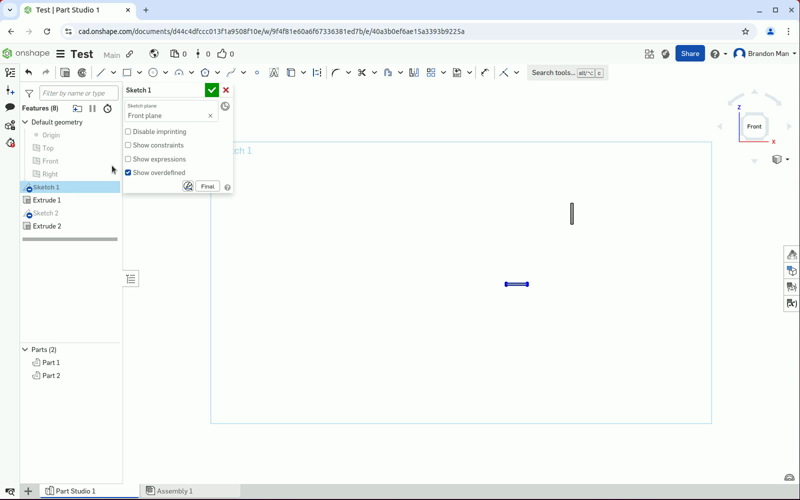
mouse_move(229, 92)
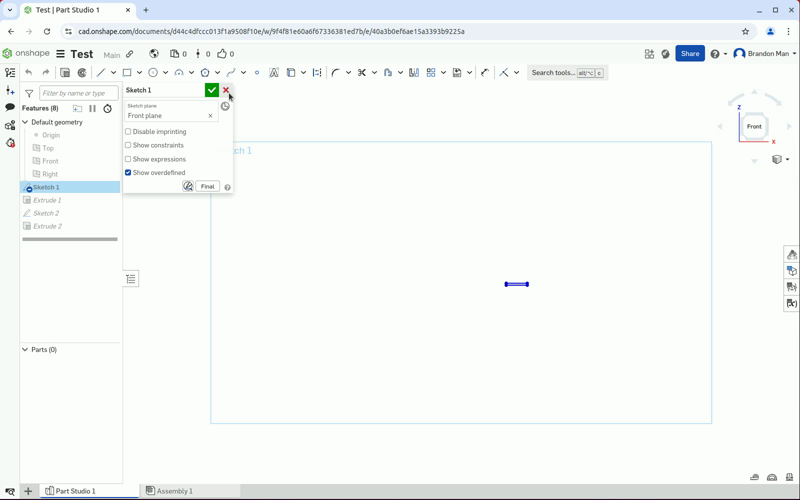
click(229, 92)
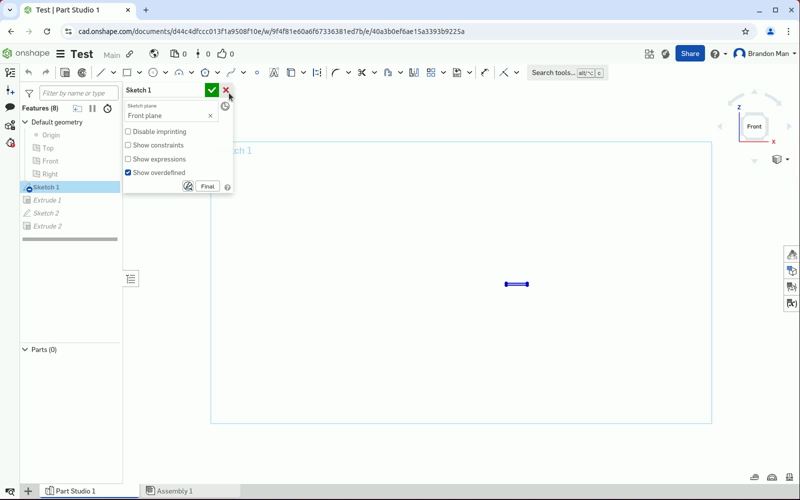
key(shift+s)
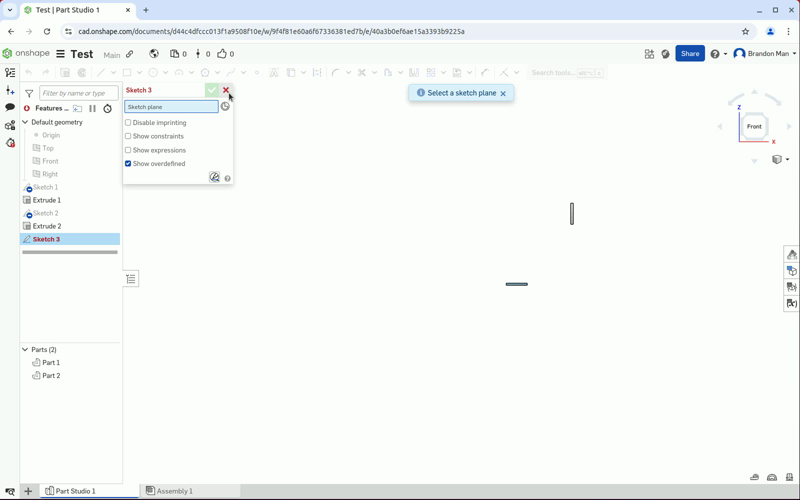
mouse_move(73, 163)
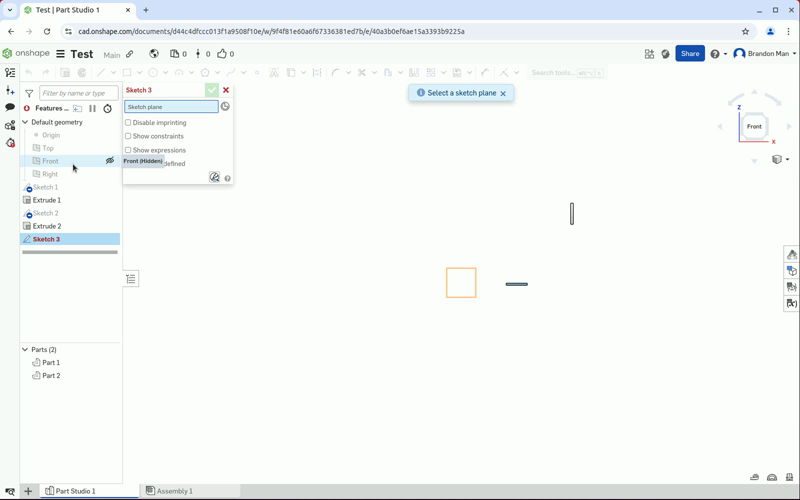
click(73, 163)
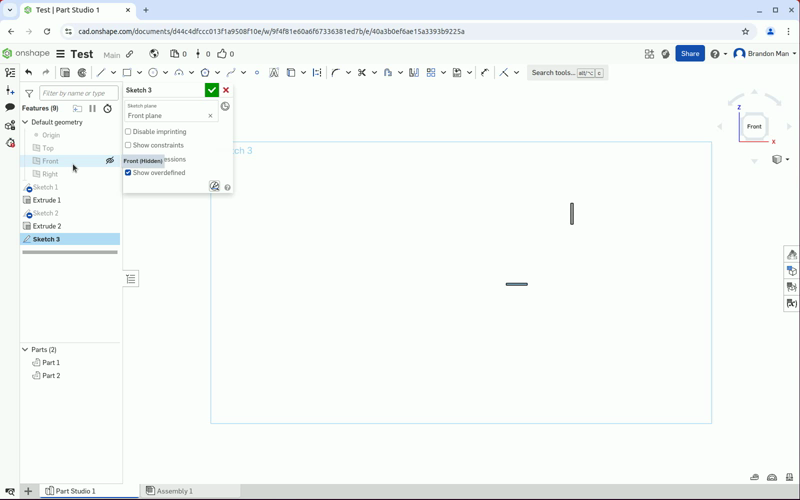
mouse_move(73, 352)
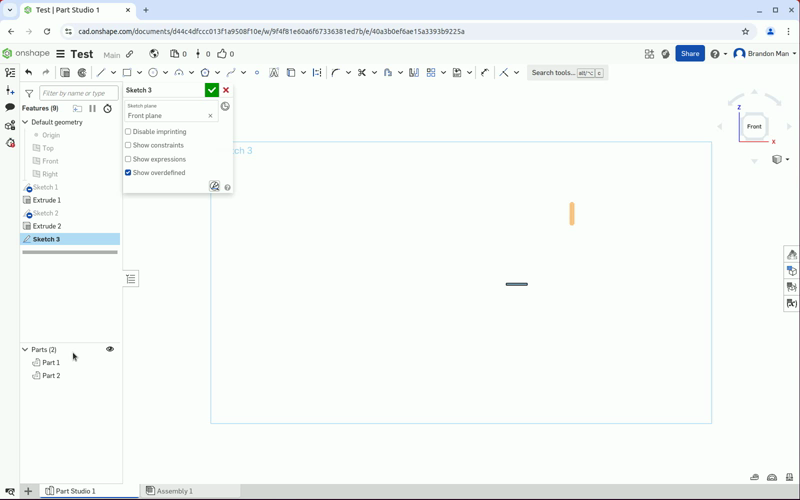
key(y)
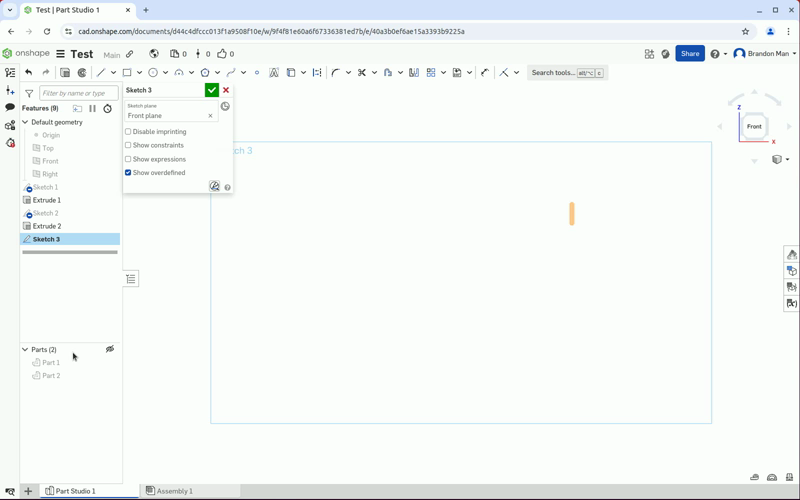
key(l)
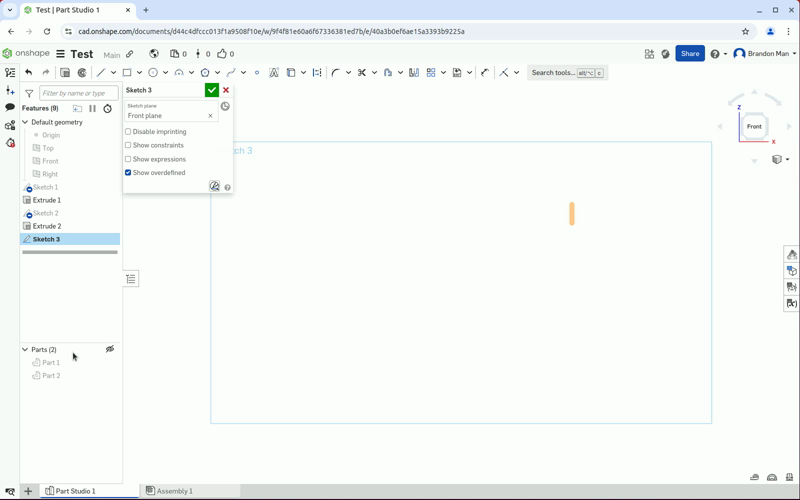
key_down(shift)
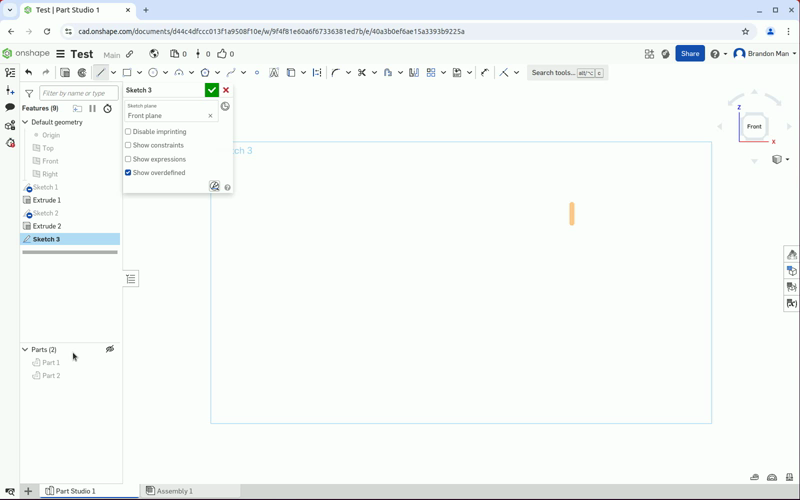
mouse_move(460, 282)
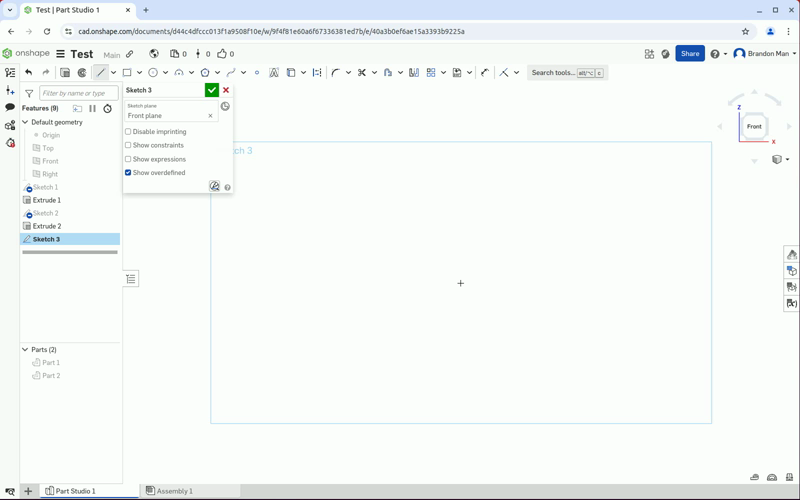
click(460, 282)
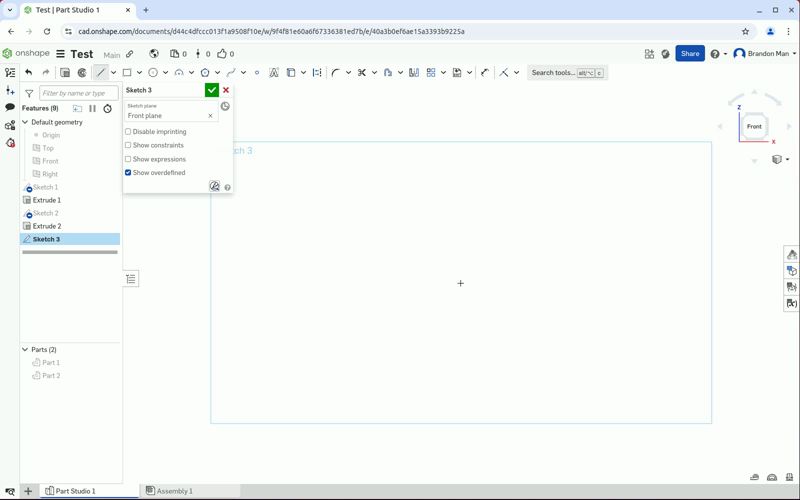
key_up(shift)
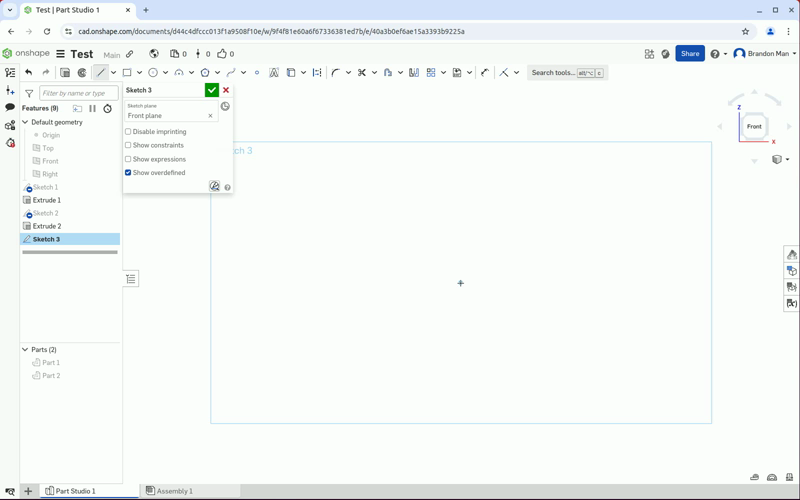
key_down(shift)
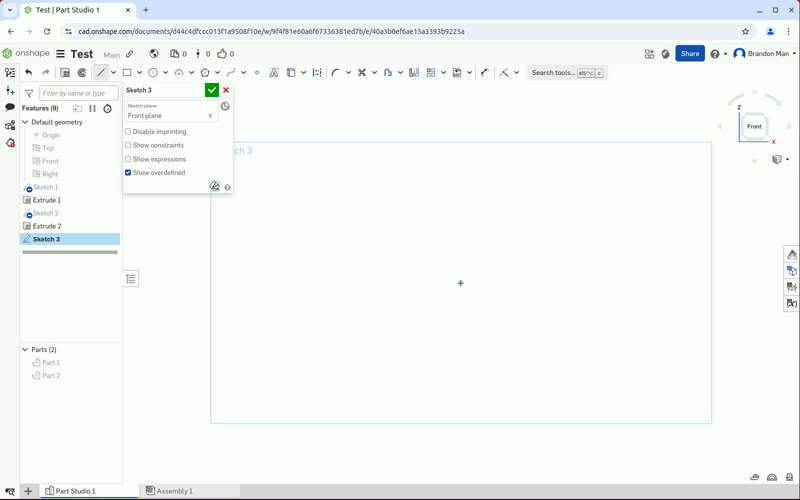
mouse_move(490, 282)
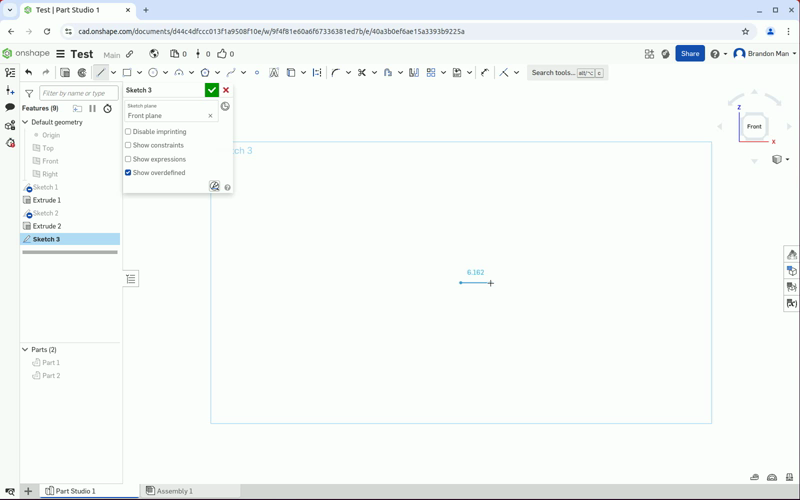
mouse_move(506, 282)
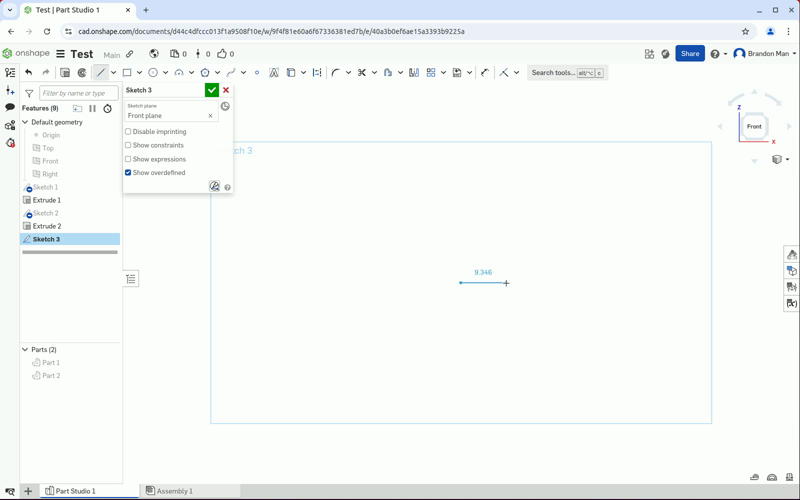
click(506, 282)
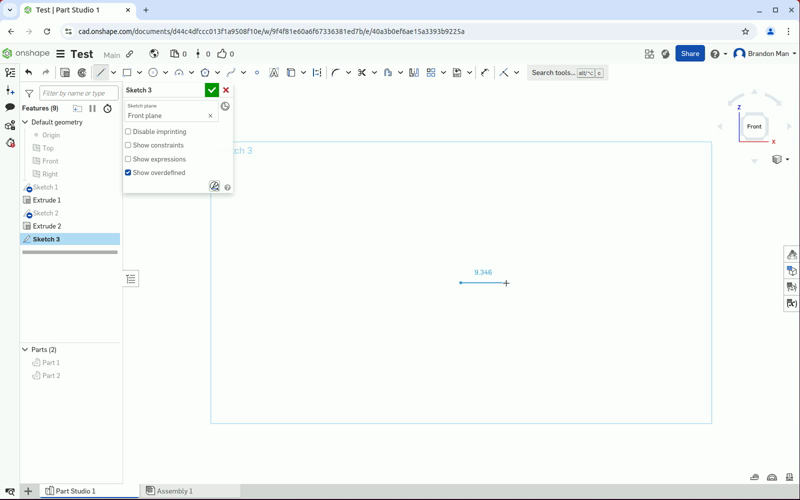
key_up(shift)
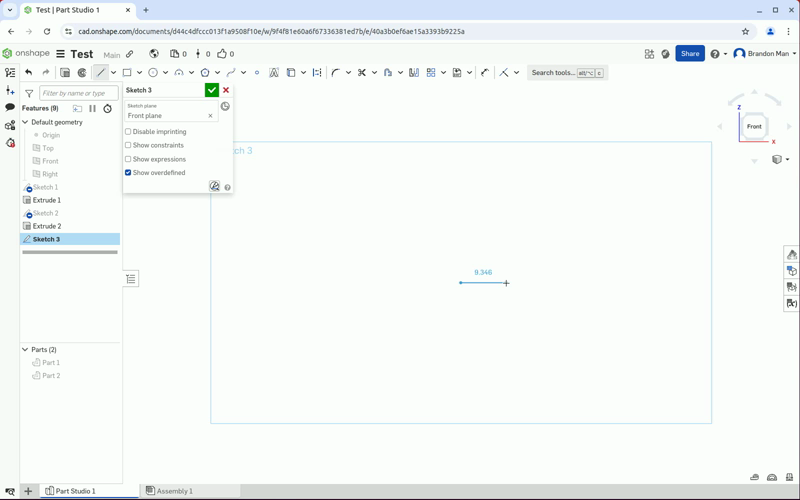
key_down(shift)
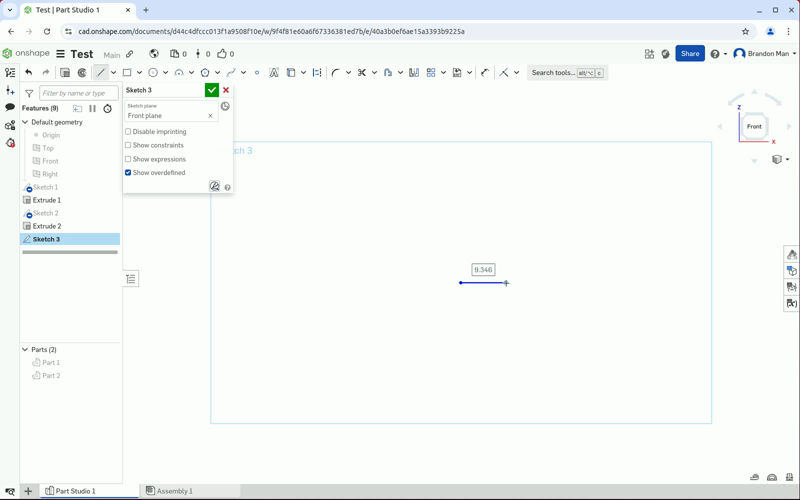
mouse_move(536, 282)
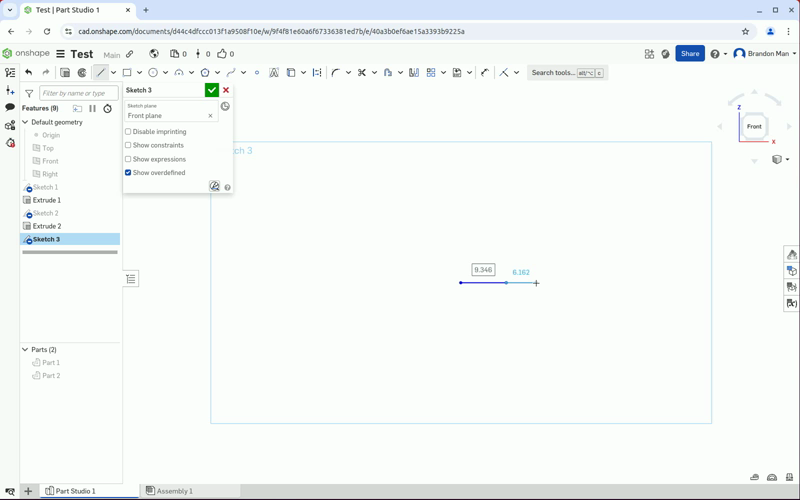
mouse_move(525, 282)
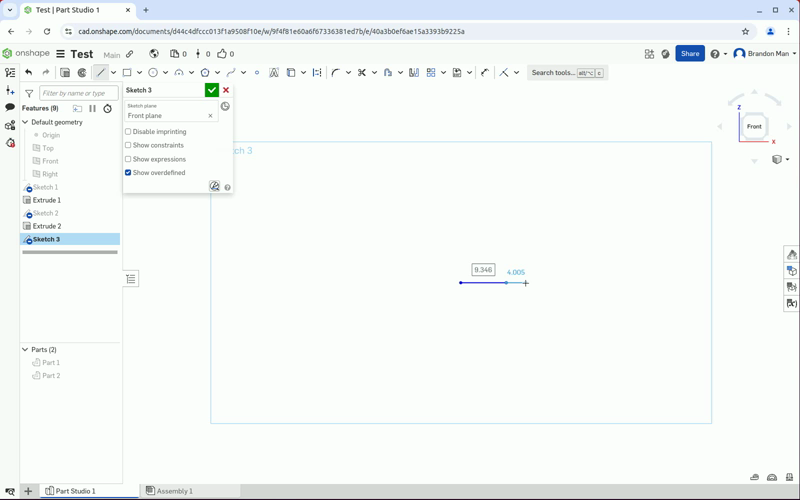
click(525, 282)
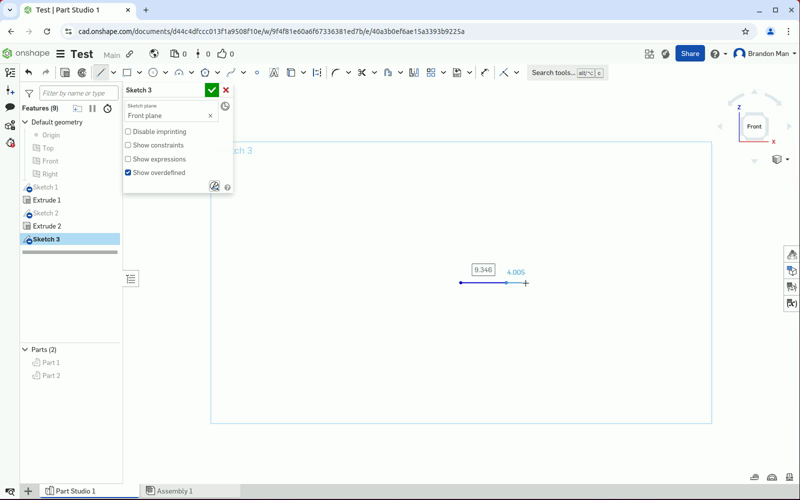
key_up(shift)
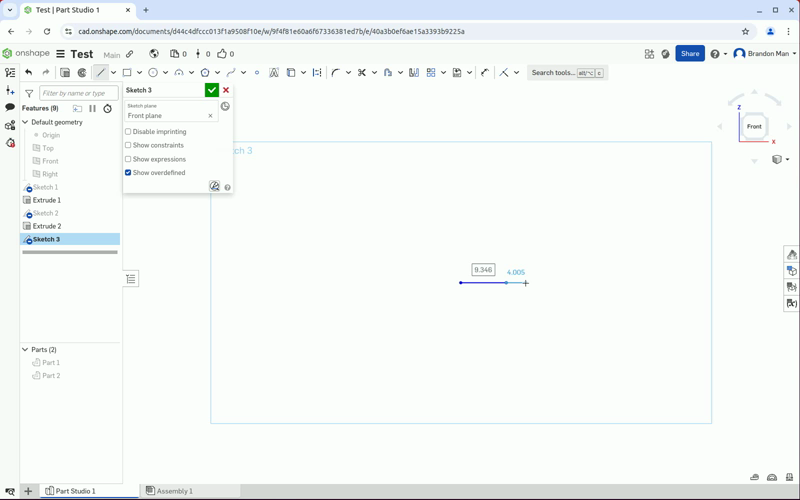
key_down(shift)
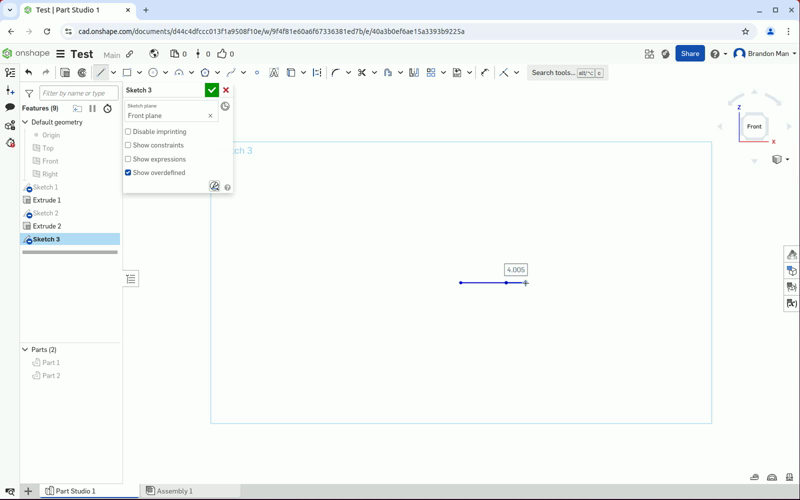
mouse_move(555, 282)
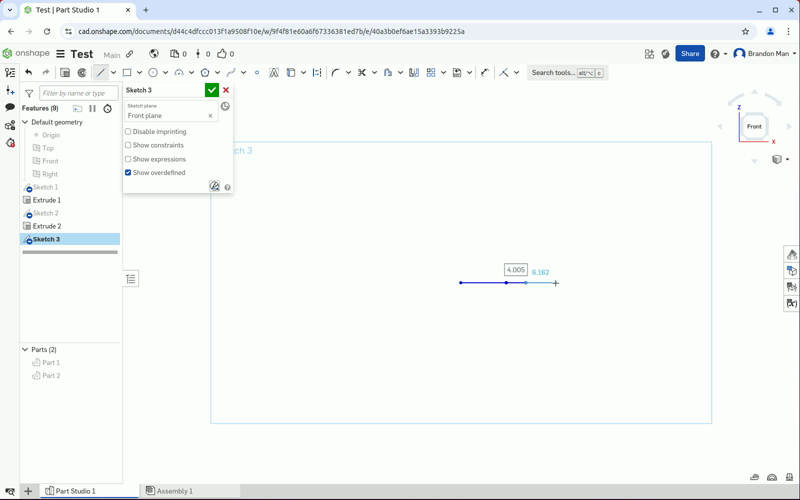
mouse_move(570, 282)
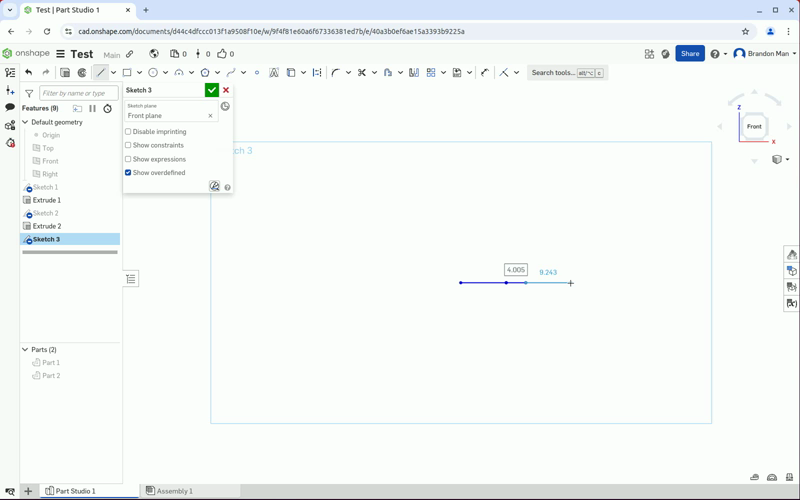
click(570, 282)
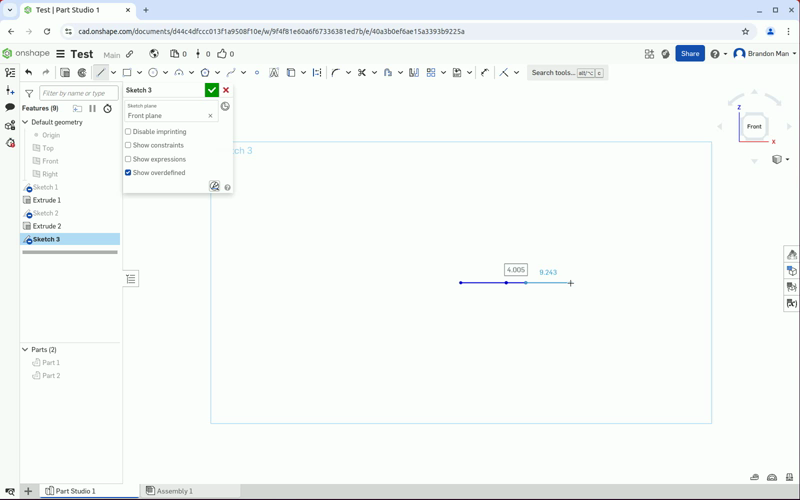
key_up(shift)
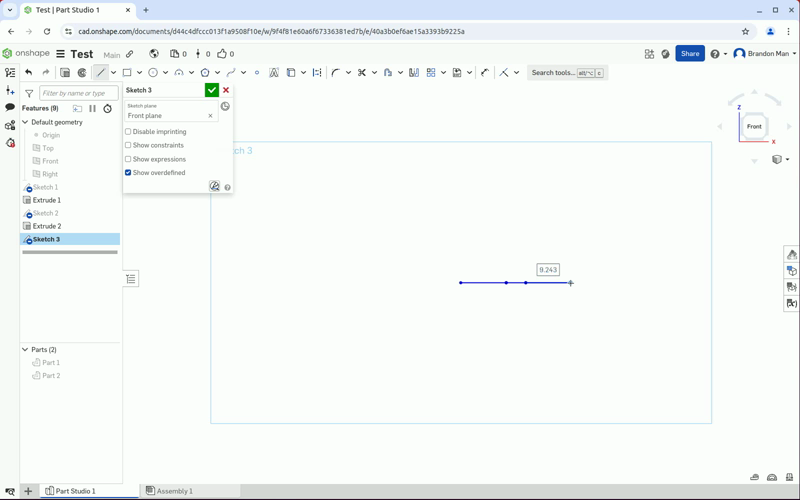
key_down(shift)
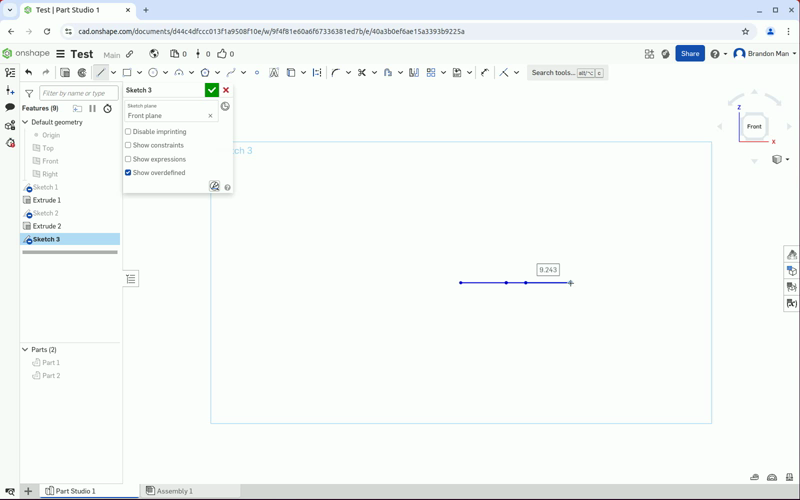
mouse_move(589, 282)
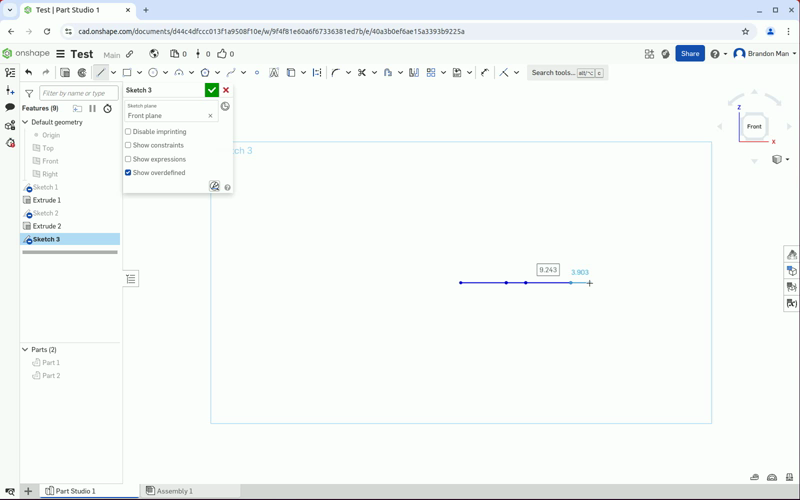
mouse_move(570, 225)
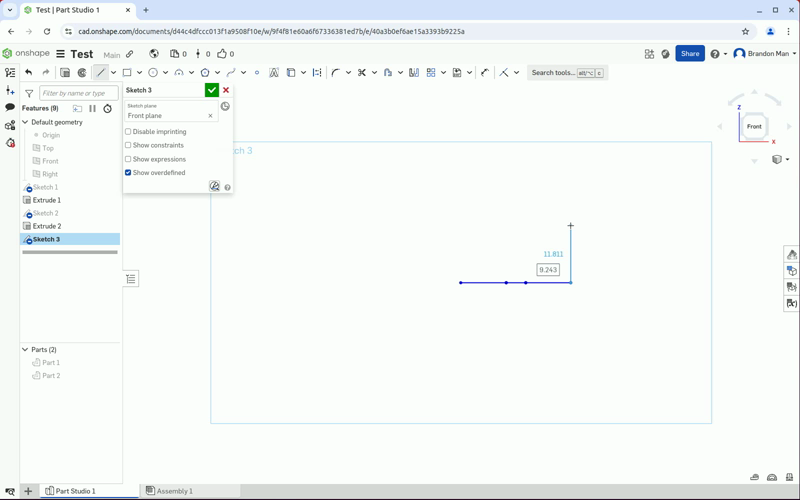
click(570, 225)
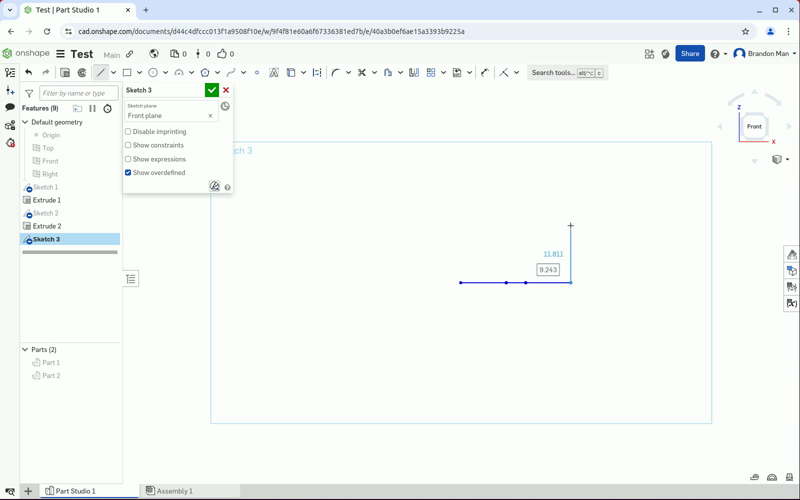
key_up(shift)
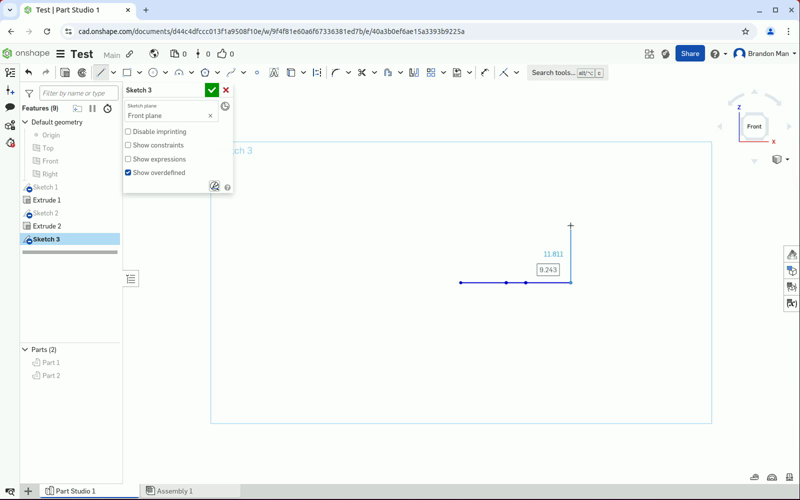
key_down(shift)
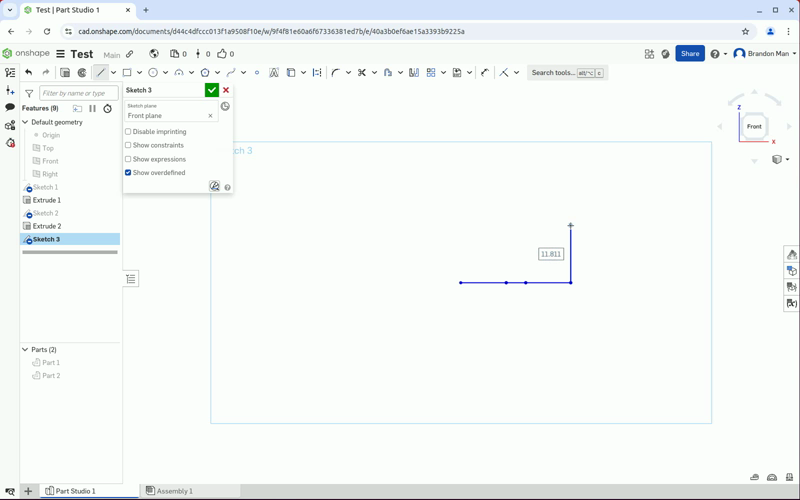
mouse_move(589, 225)
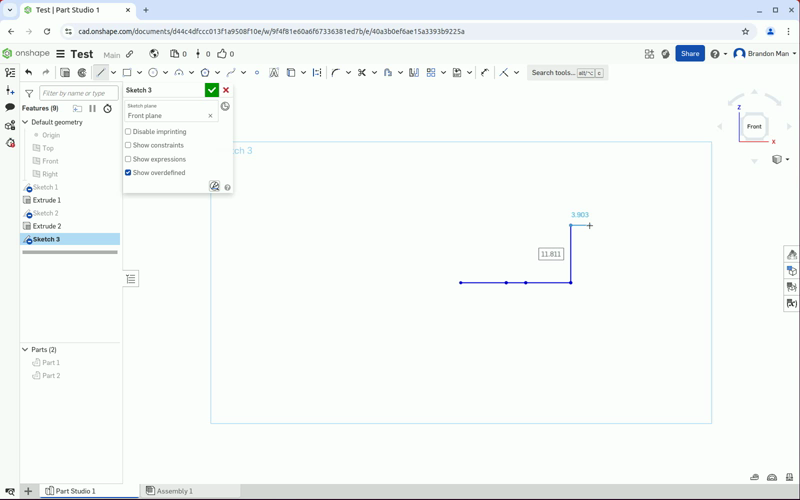
mouse_move(570, 205)
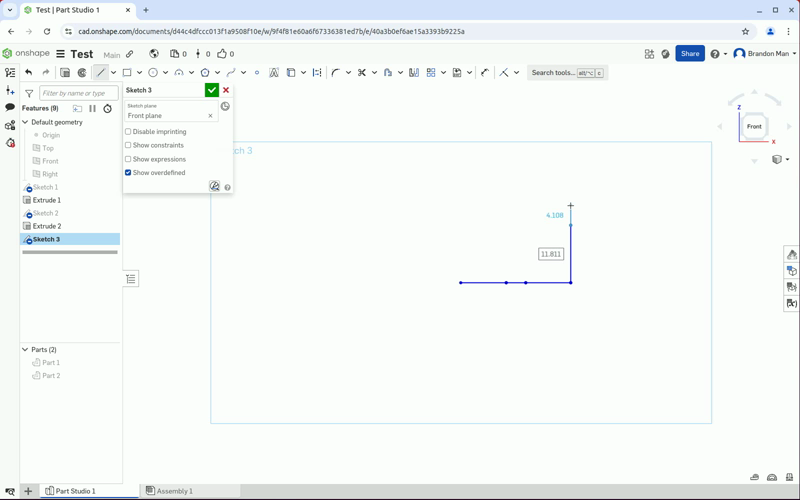
click(570, 205)
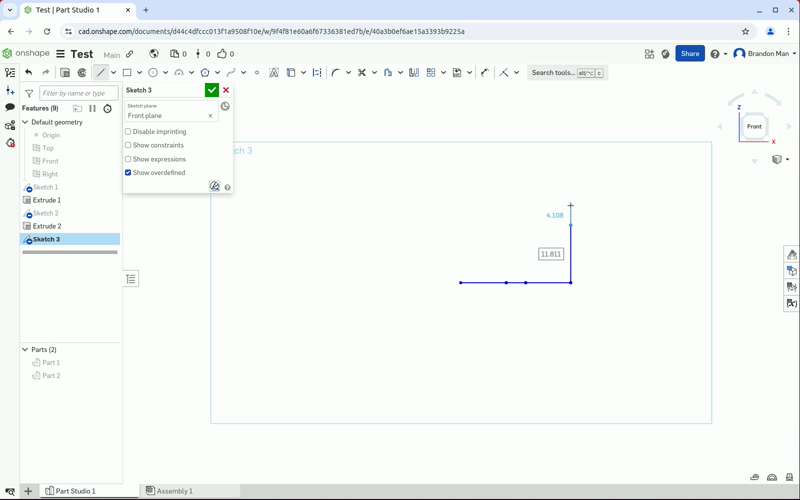
key_up(shift)
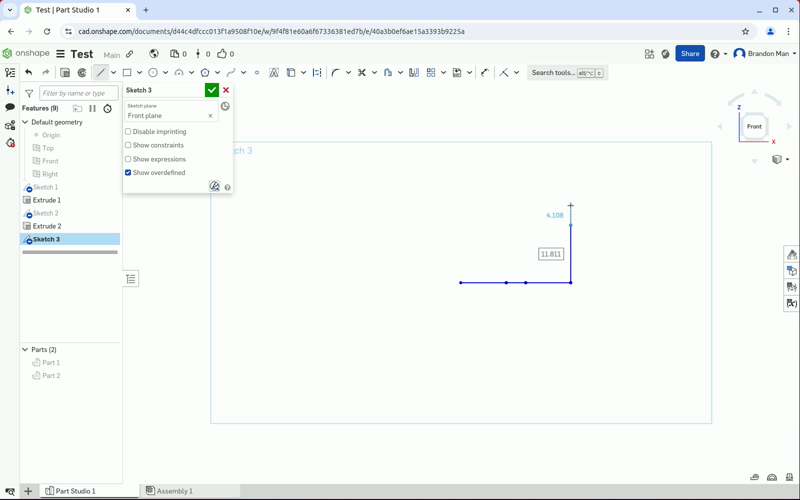
key_down(shift)
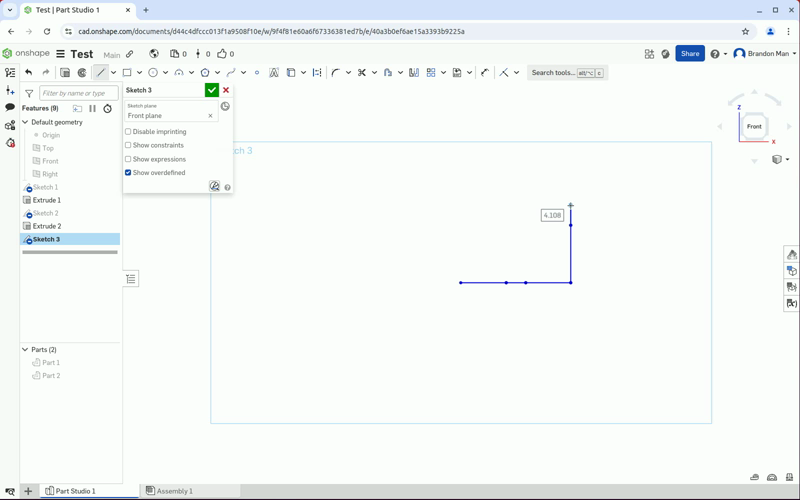
mouse_move(589, 205)
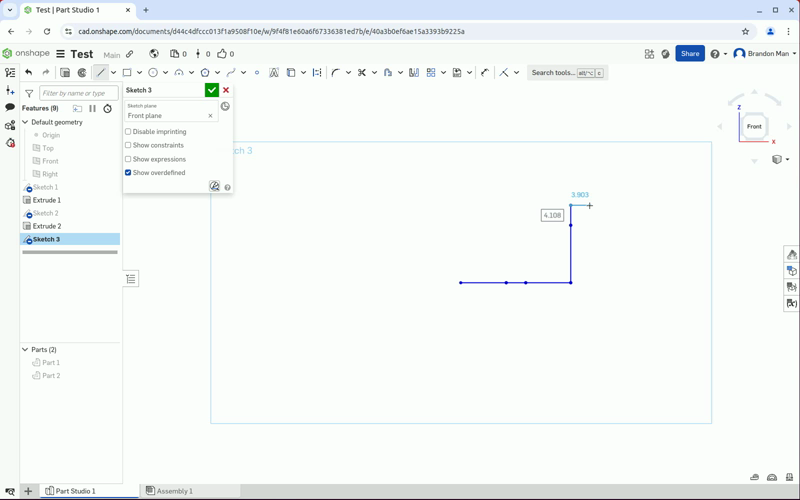
mouse_move(570, 187)
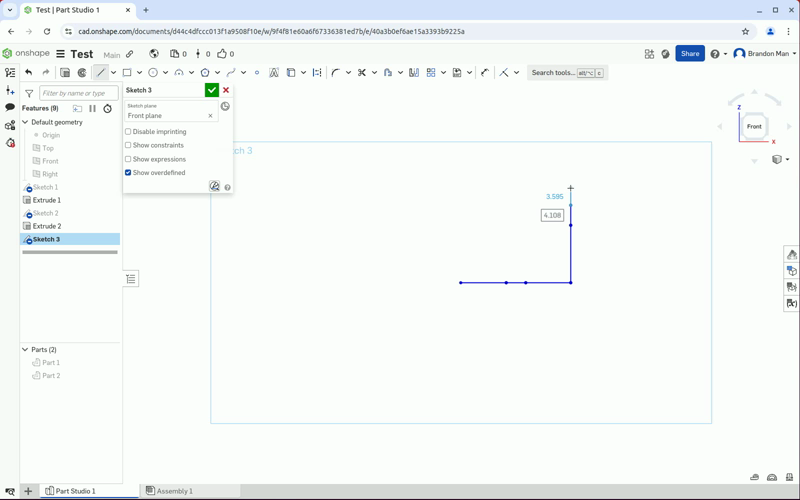
click(570, 187)
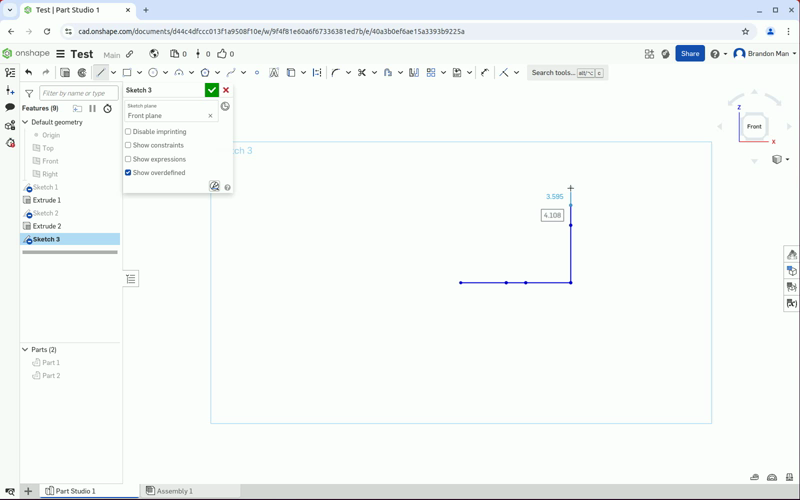
key_up(shift)
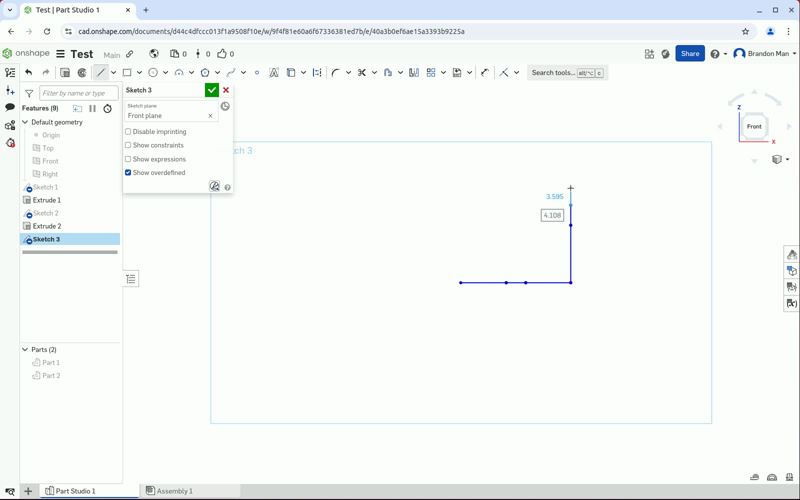
key_down(shift)
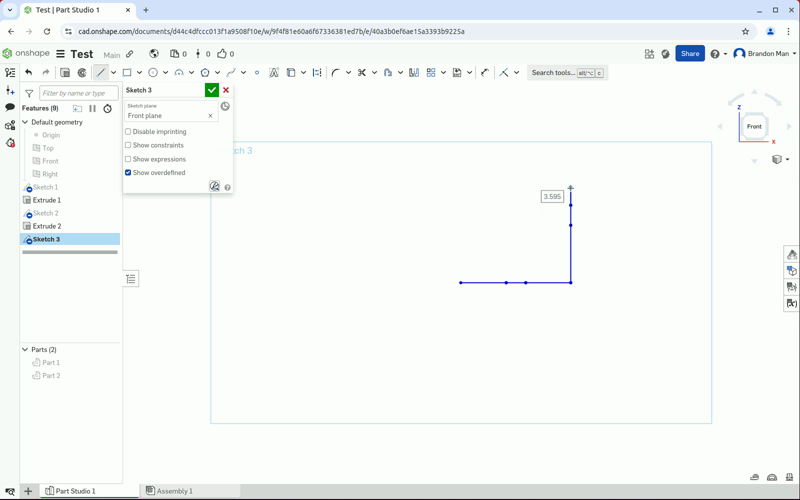
mouse_move(589, 187)
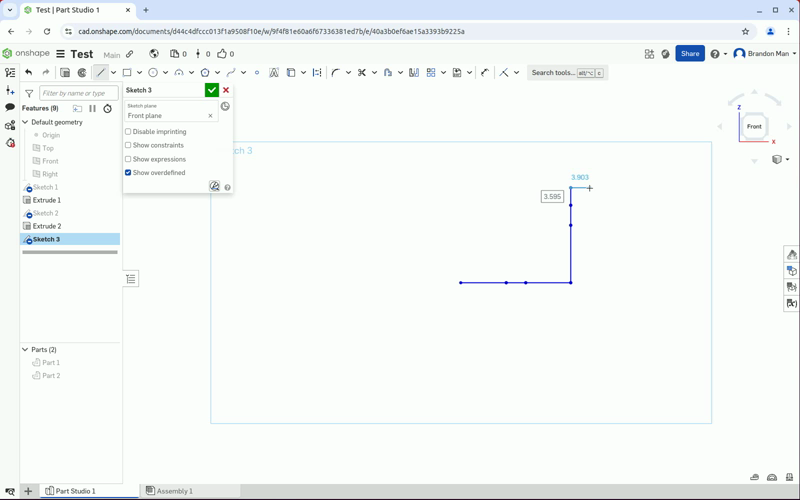
mouse_move(530, 187)
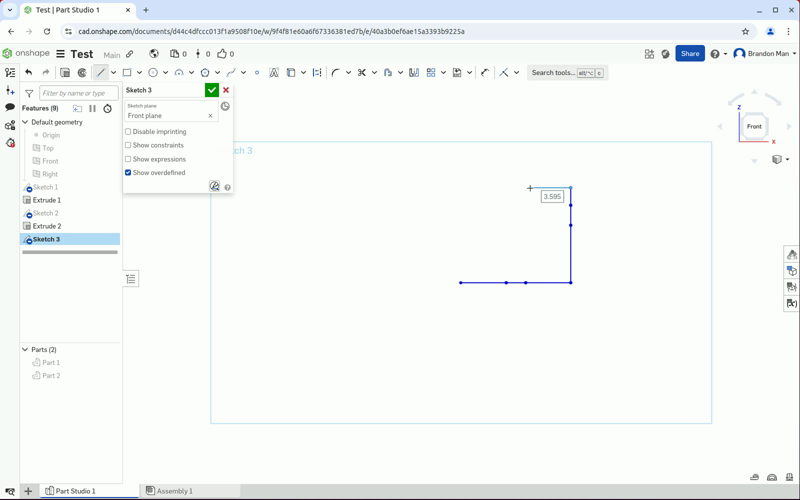
click(530, 187)
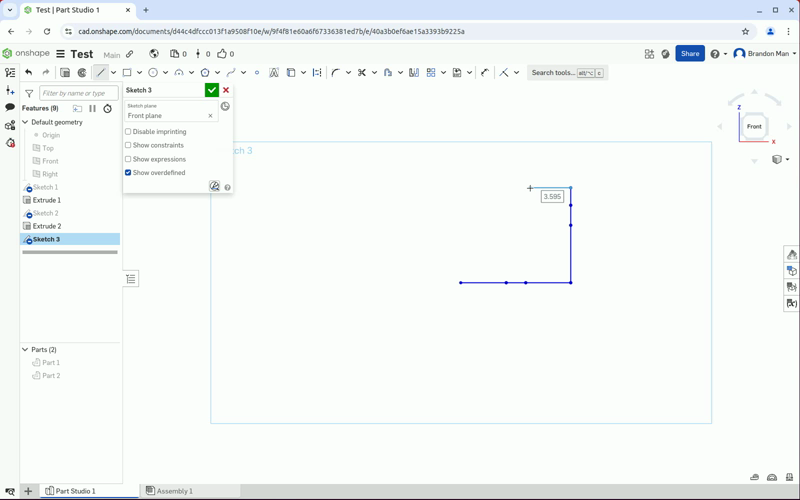
key_up(shift)
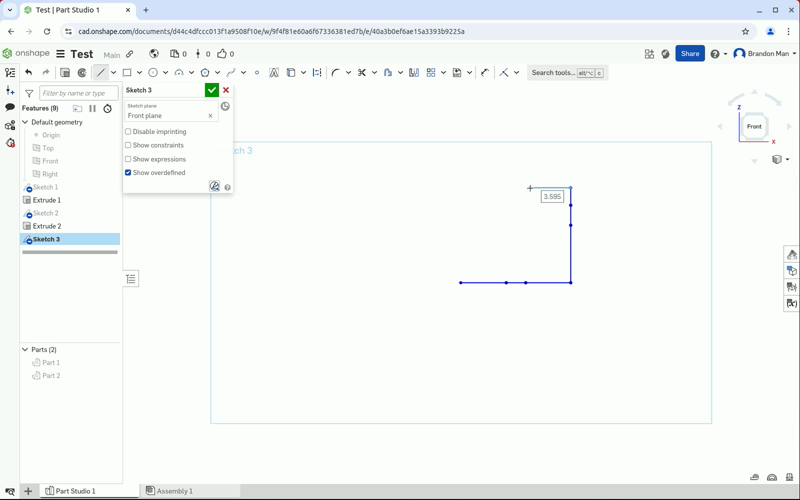
key_down(shift)
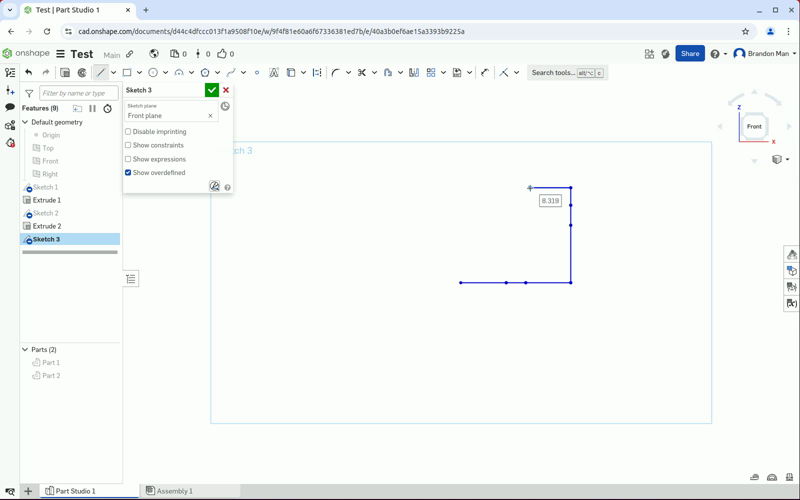
mouse_move(560, 187)
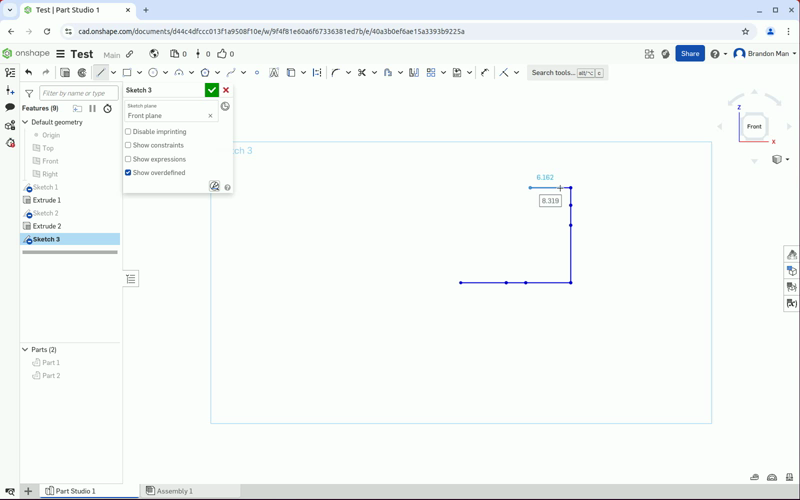
mouse_move(530, 238)
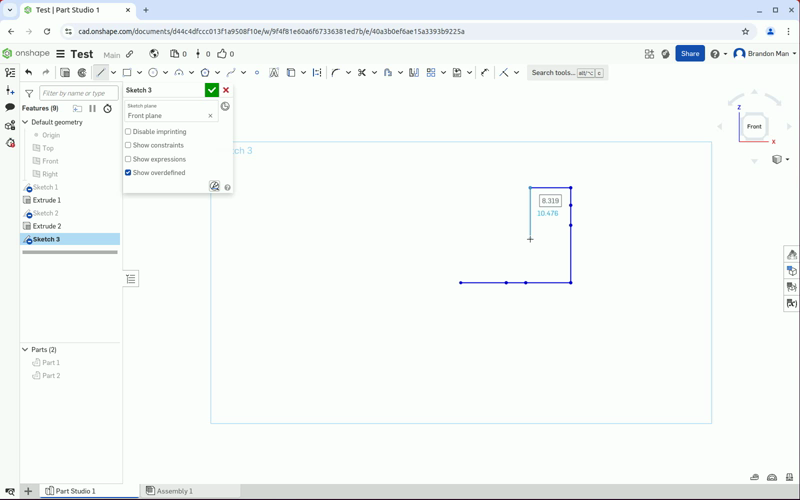
click(530, 238)
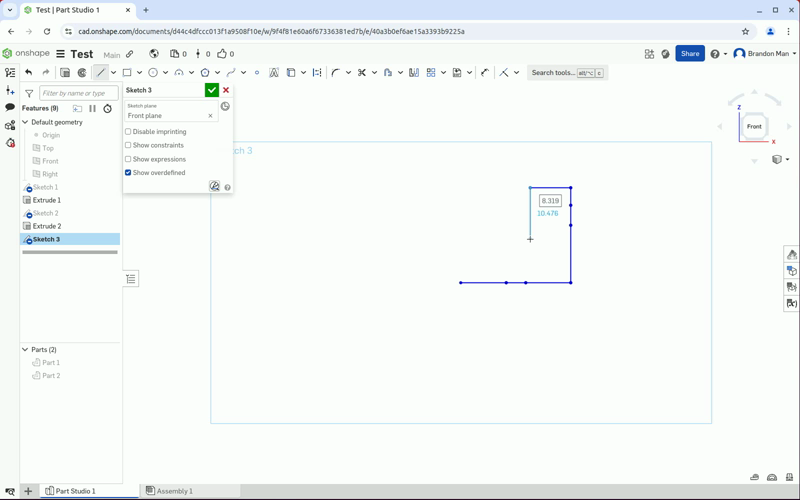
key_up(shift)
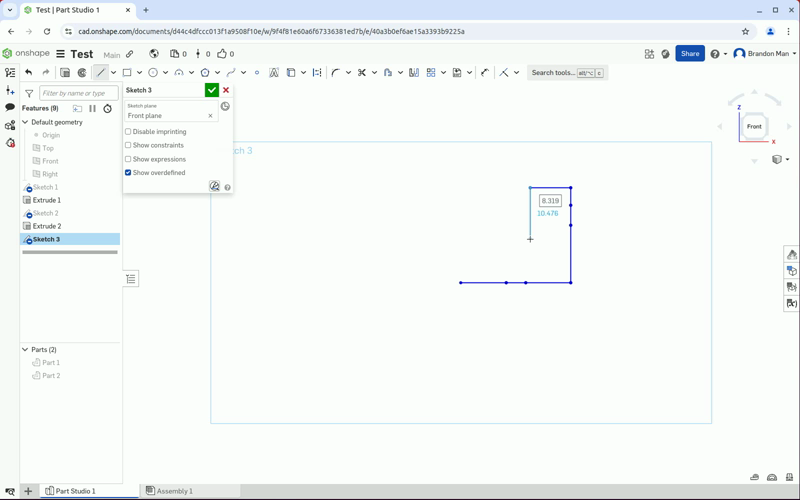
key_down(shift)
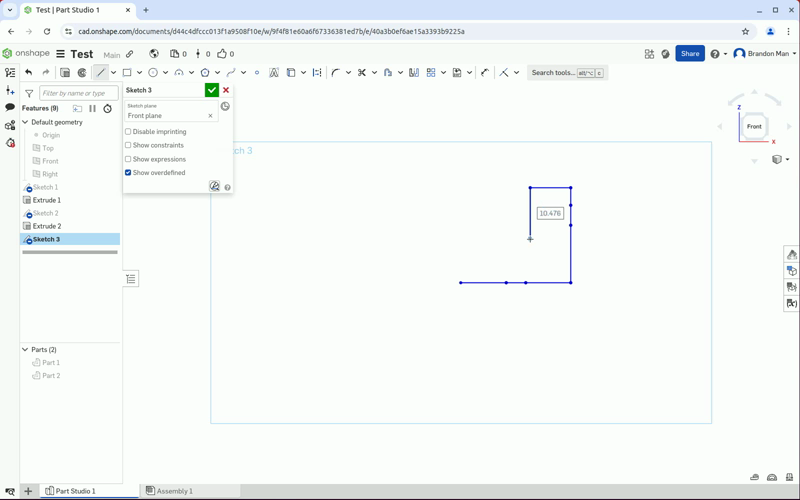
mouse_move(460, 238)
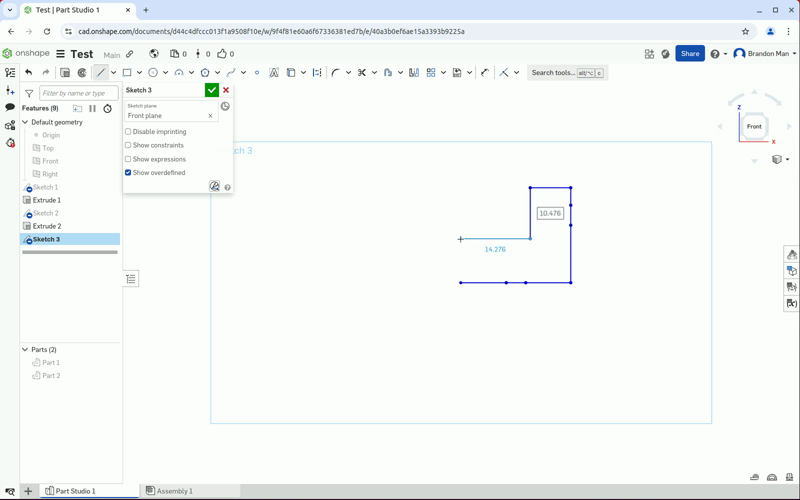
click(460, 238)
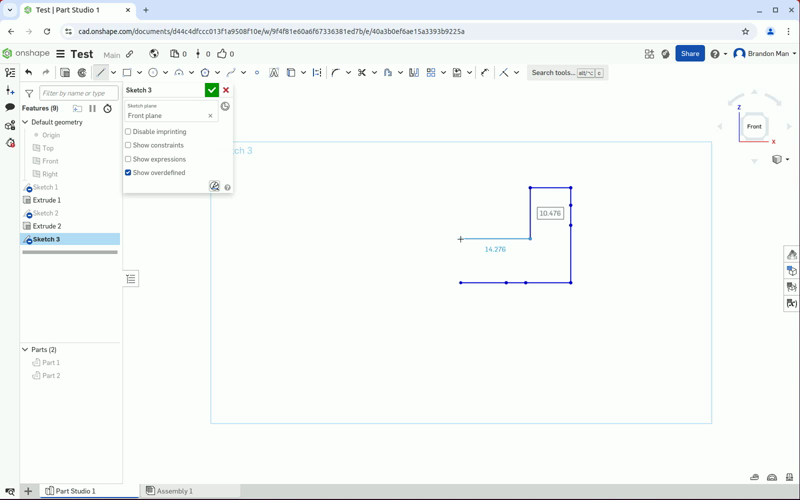
key_up(shift)
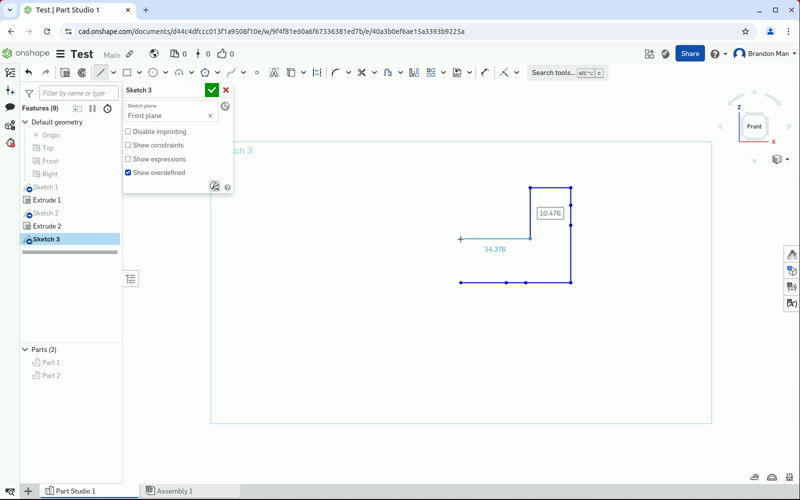
mouse_move(490, 238)
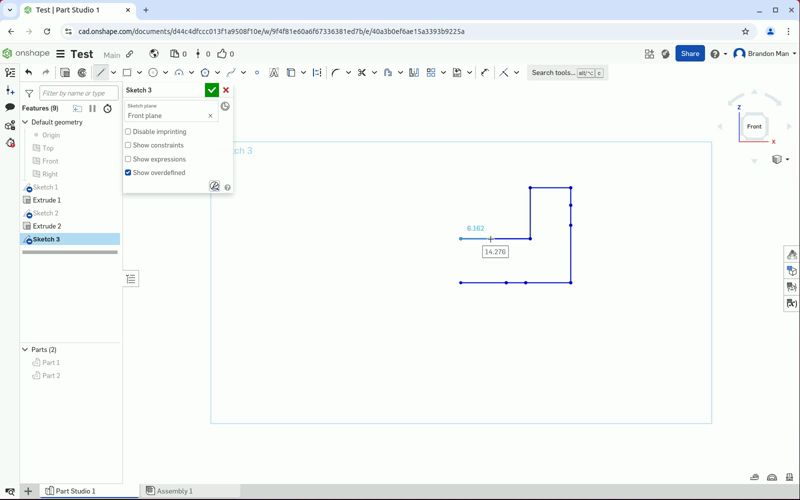
key_down(shift)
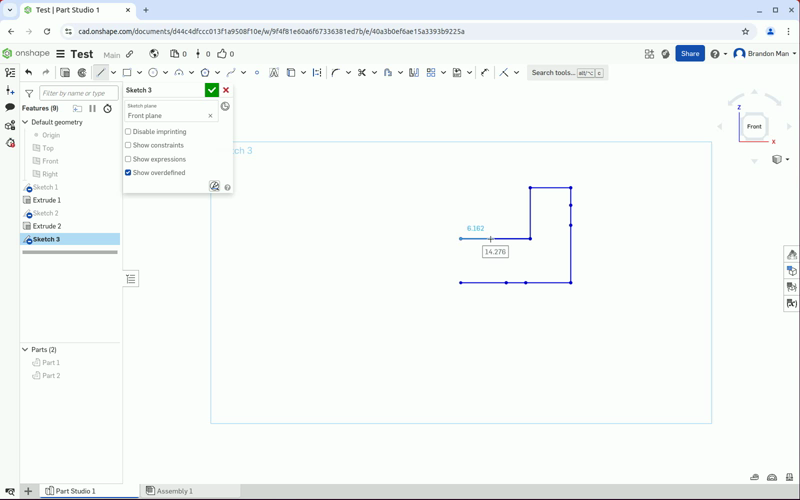
mouse_move(460, 282)
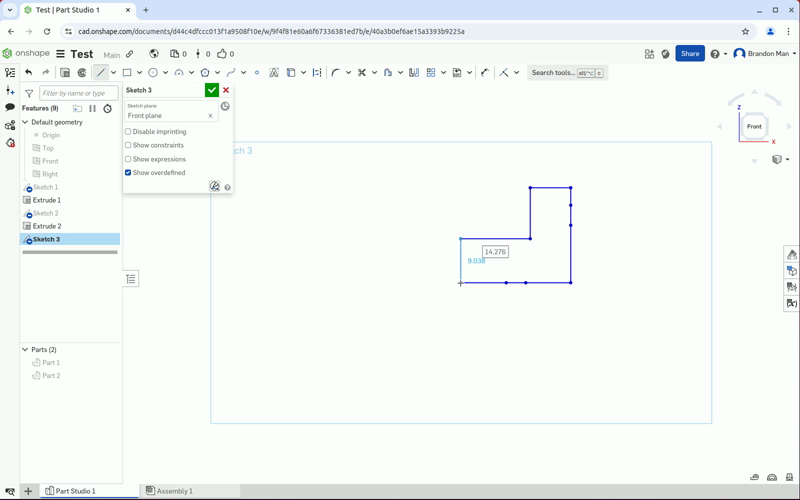
key_up(shift)
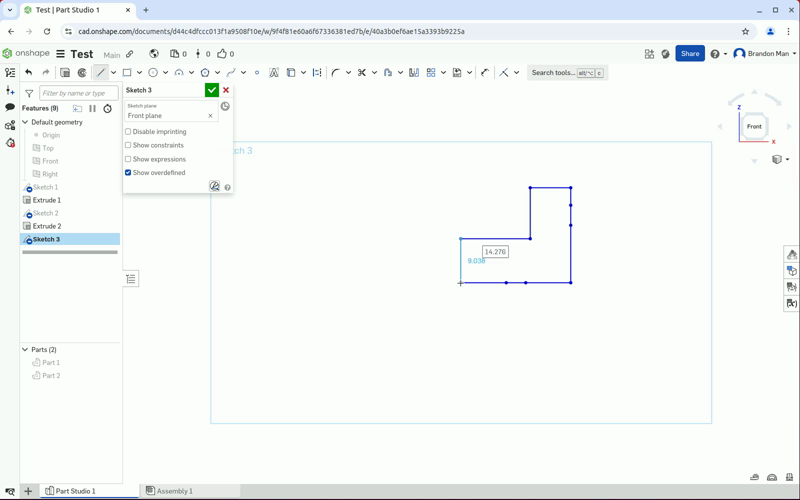
click(460, 282)
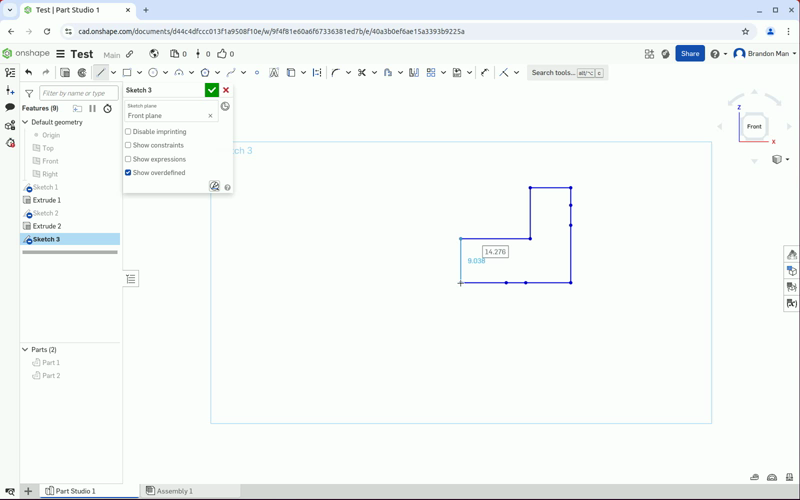
key(esc)
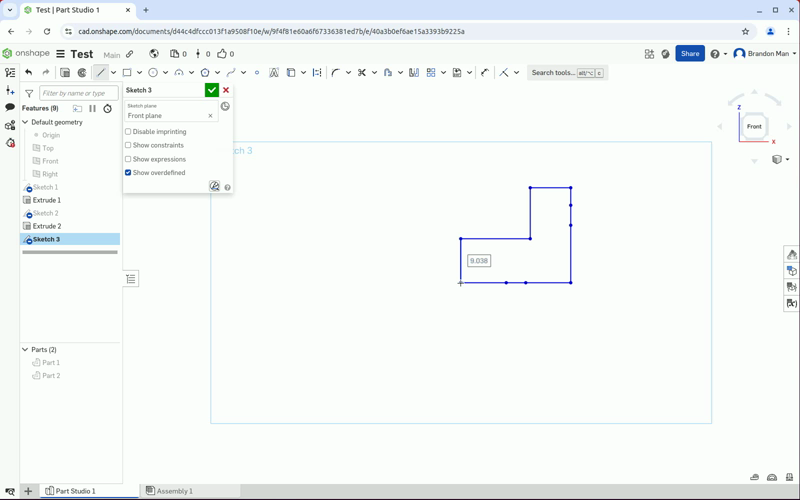
mouse_move(516, 253)
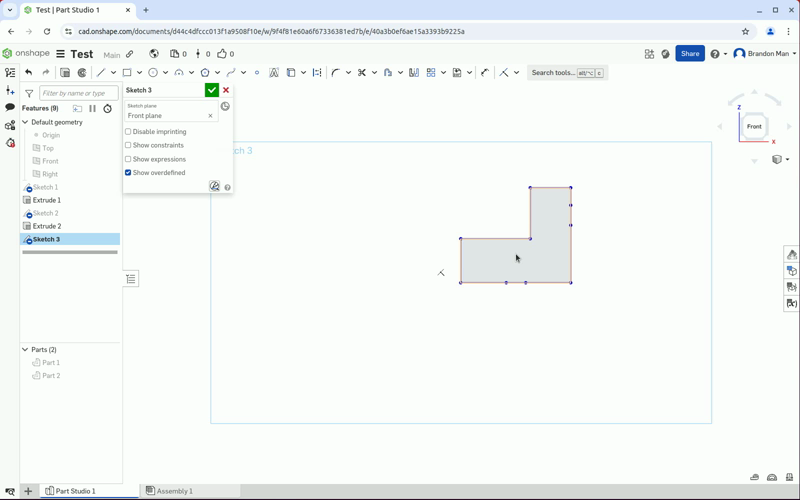
click(516, 253)
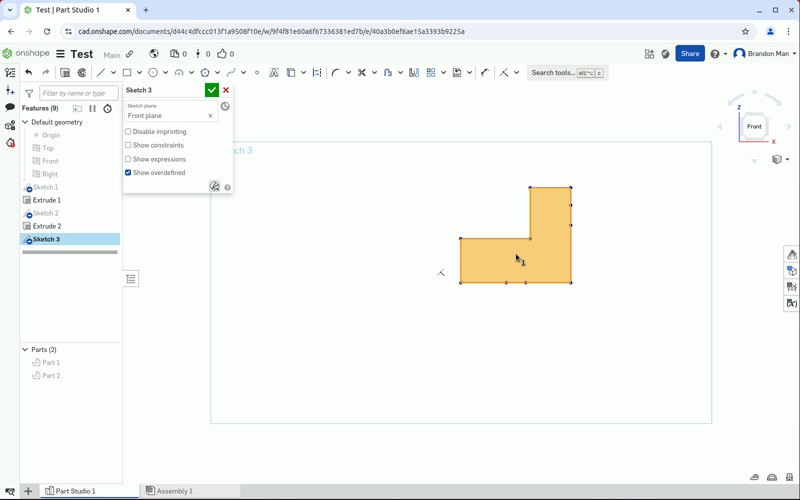
mouse_move(73, 352)
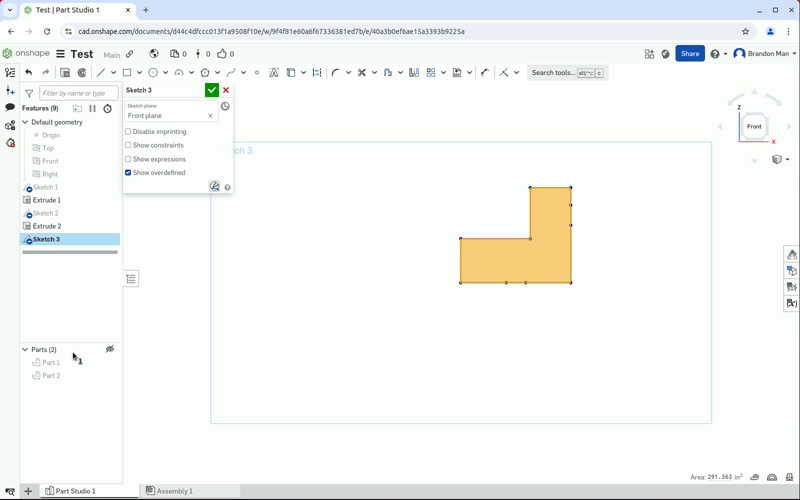
key(shift+y)
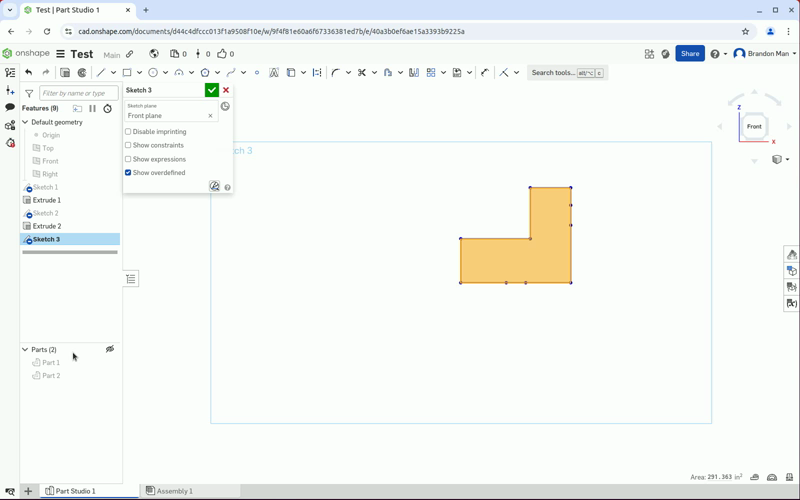
key(shift+e)
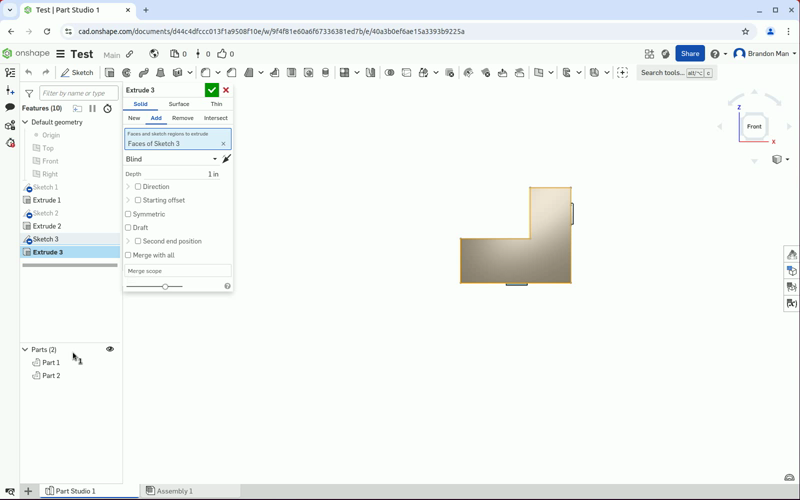
mouse_move(143, 106)
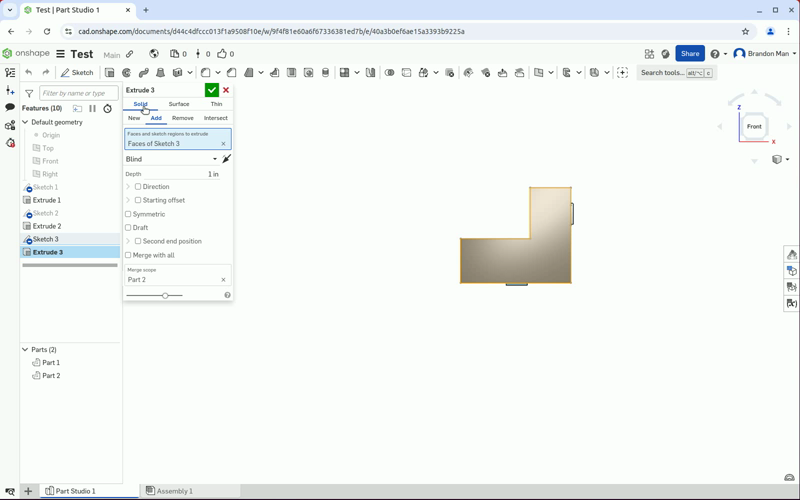
click(143, 106)
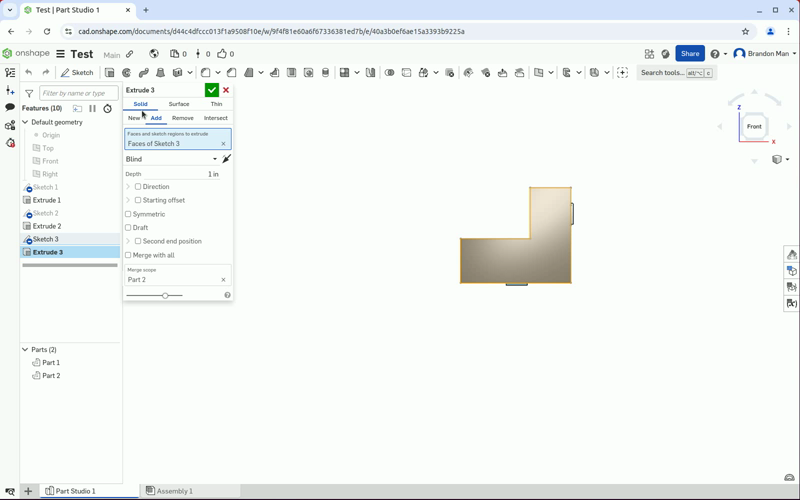
mouse_move(137, 120)
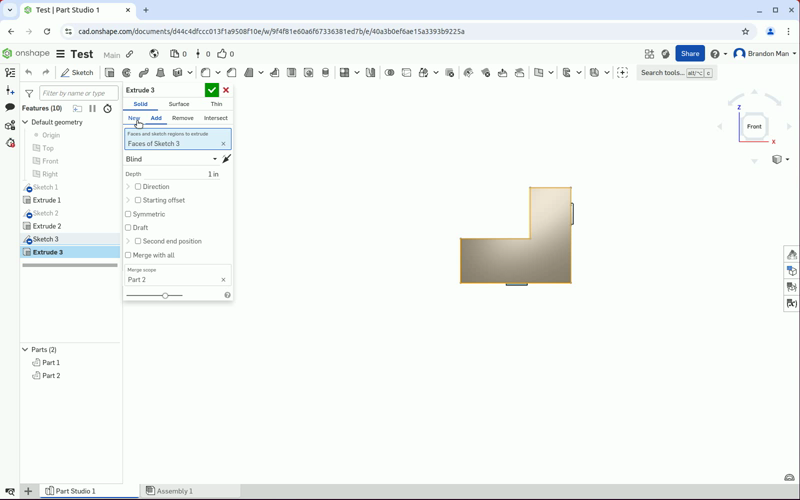
click(137, 120)
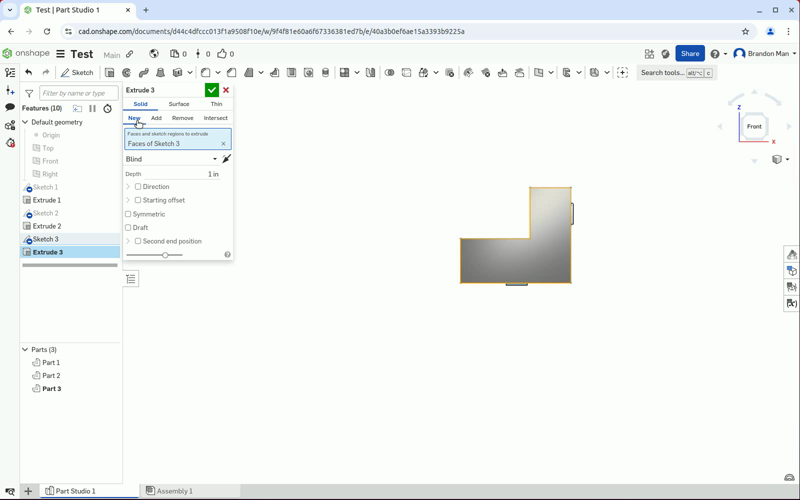
key(tab, 4)
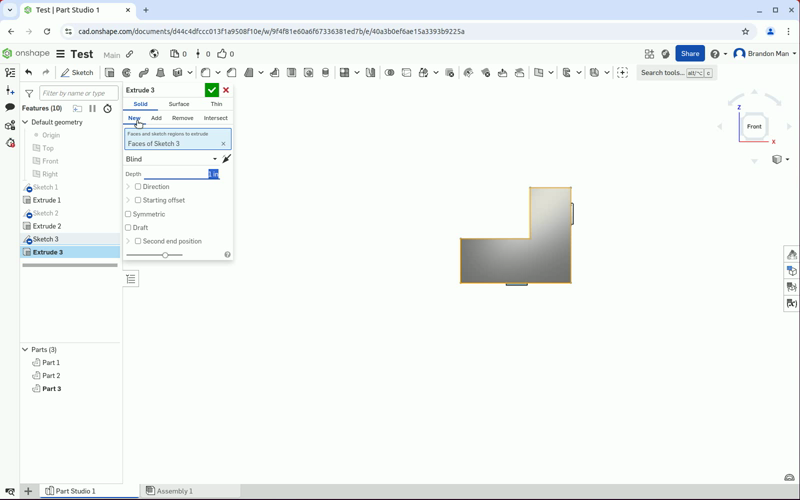
text(0.481)
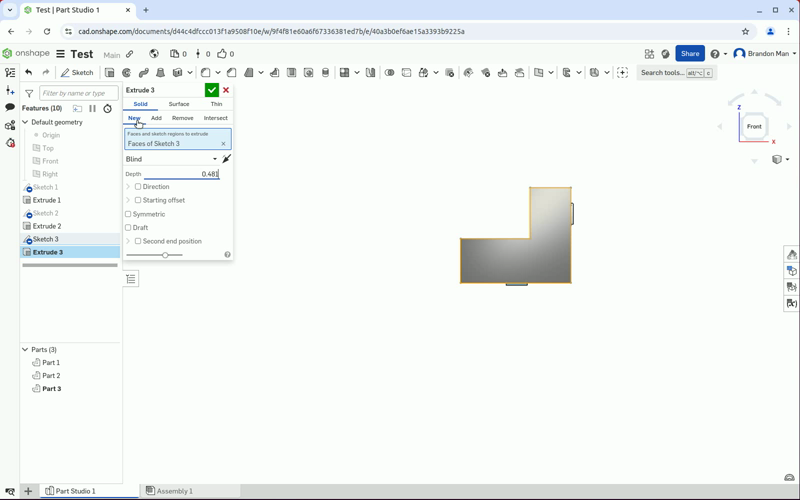
key(enter)
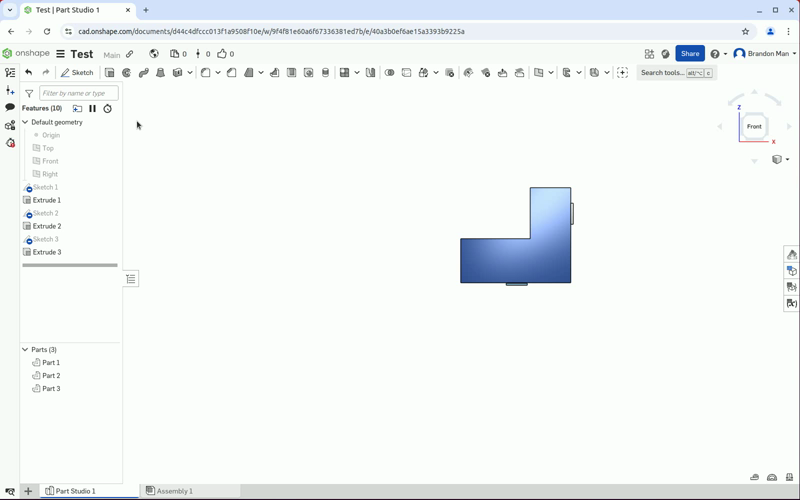
key(shift+h)
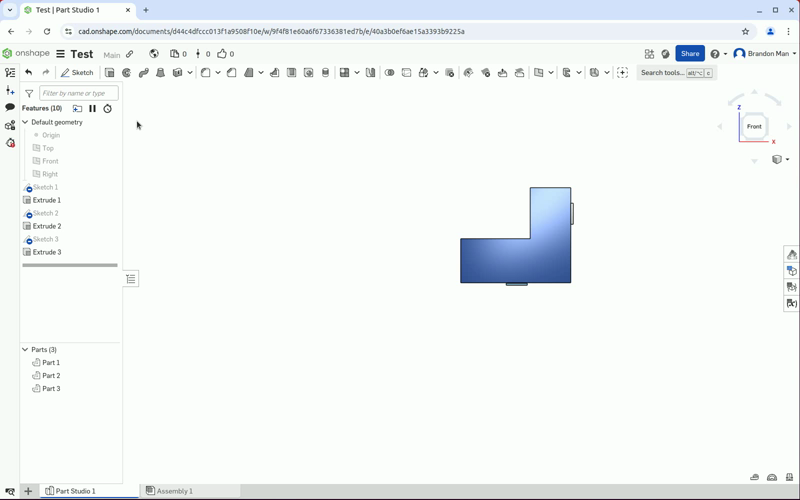
key(shift+h)
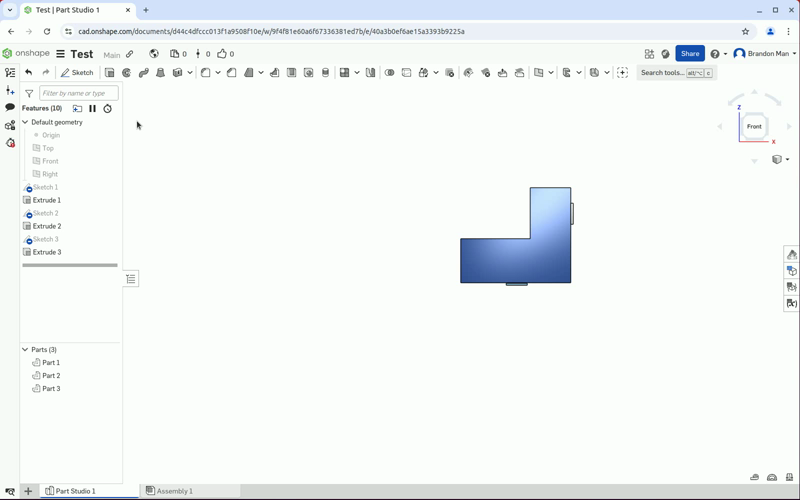
mouse_move(73, 189)
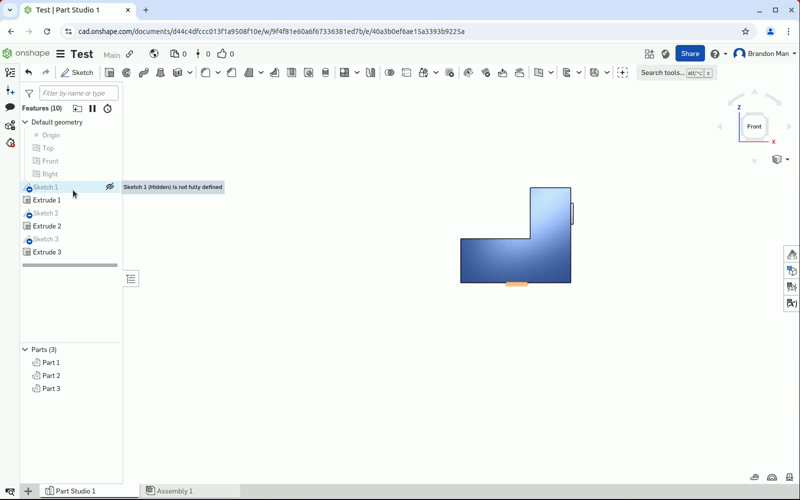
click(73, 189)
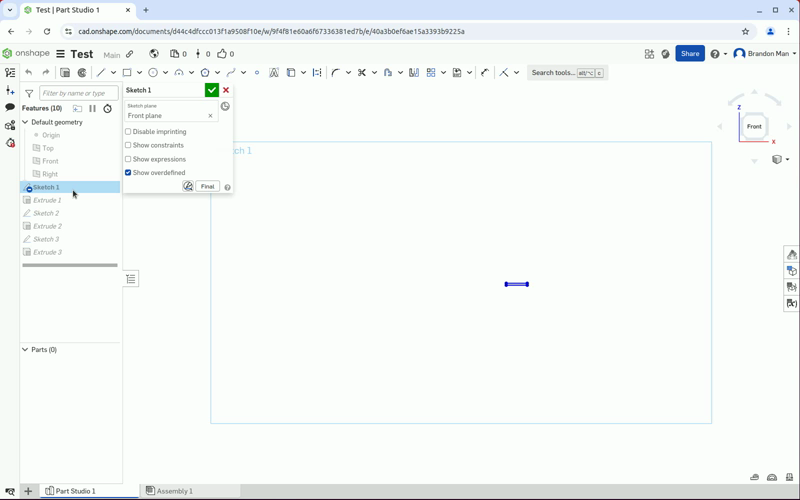
mouse_move(229, 92)
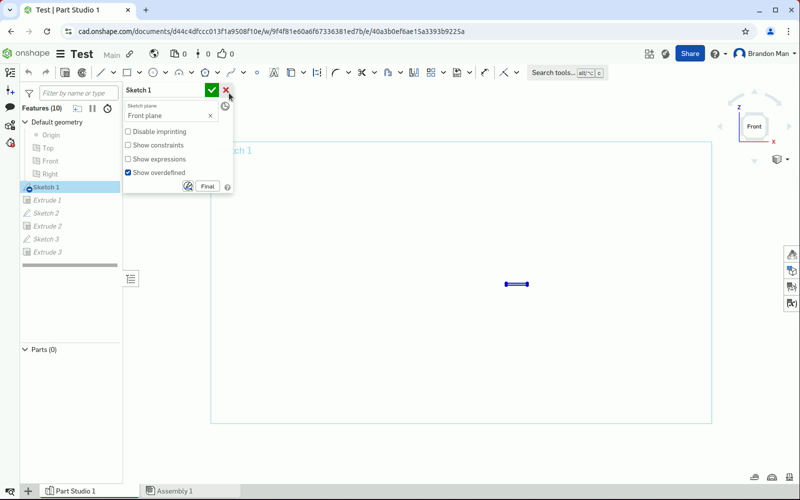
click(229, 92)
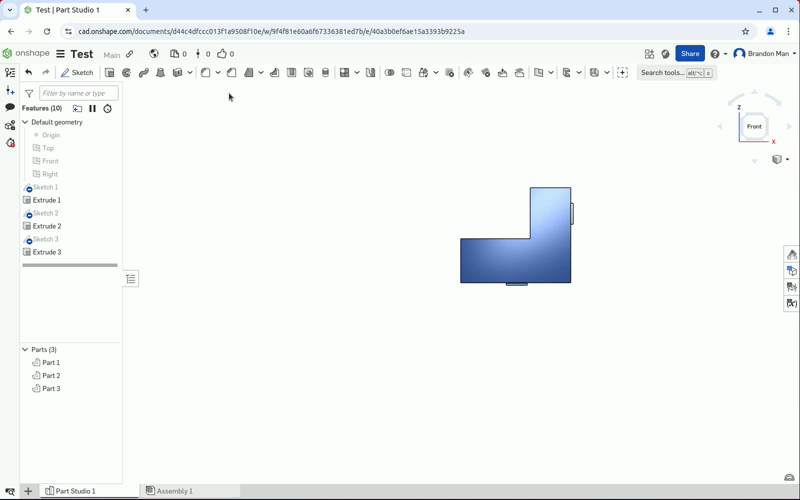
mouse_move(541, 75)
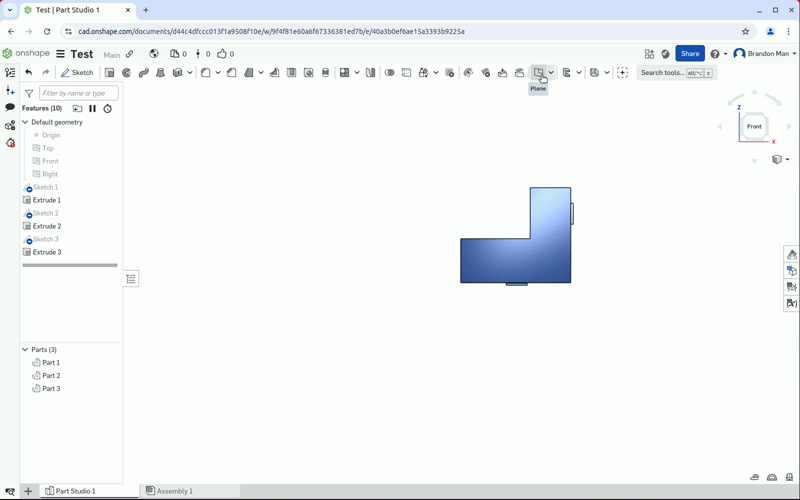
click(541, 75)
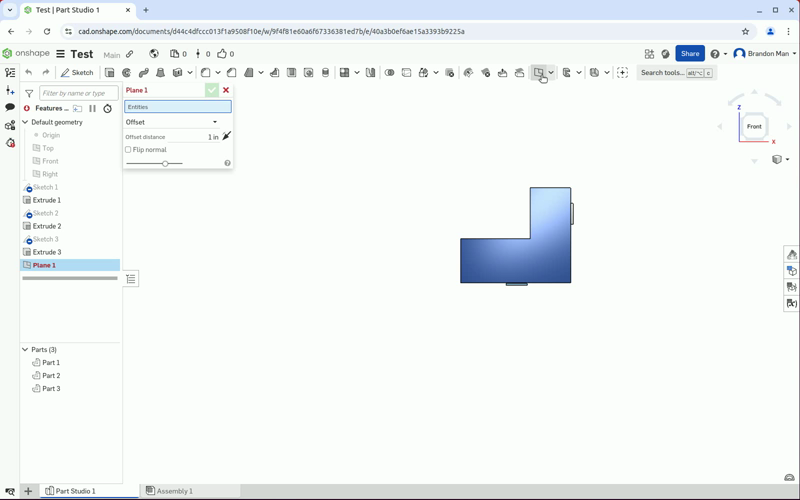
mouse_move(73, 163)
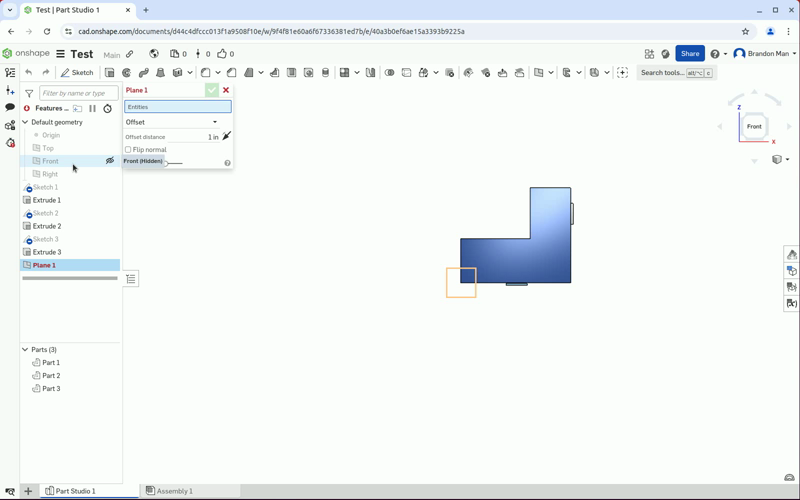
click(73, 163)
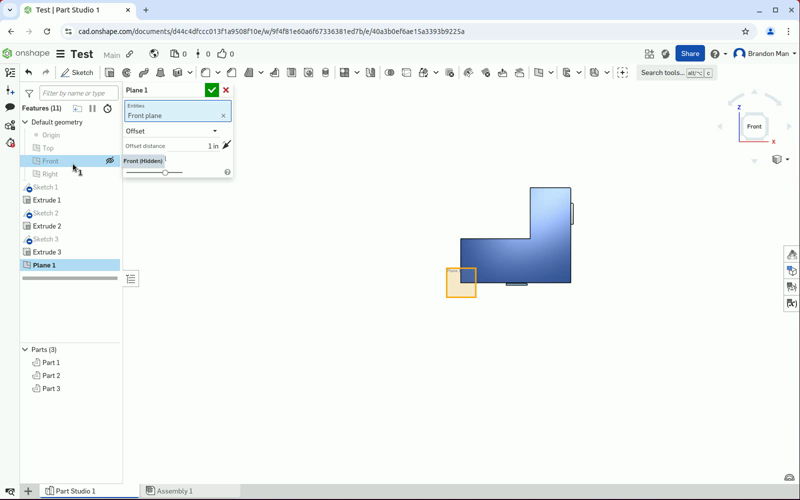
key(tab, 2)
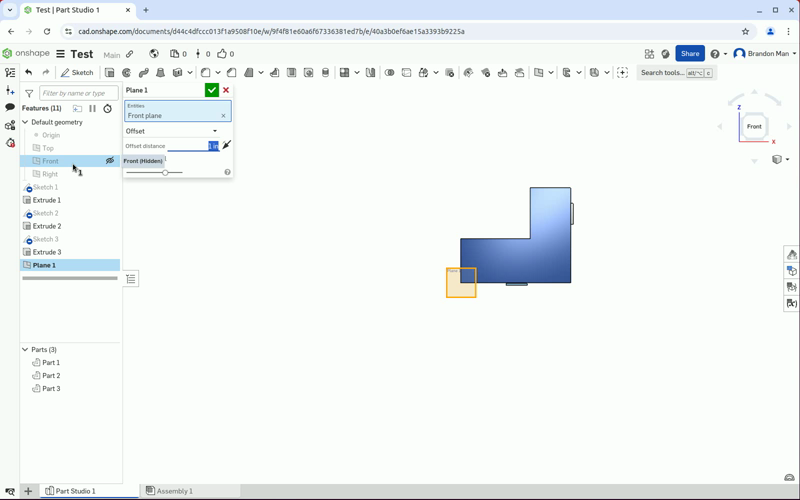
text(0.493)
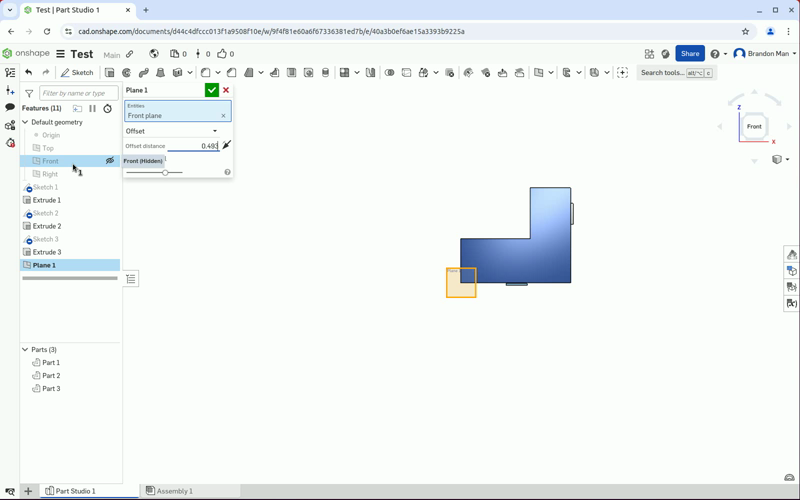
key(enter, 2)
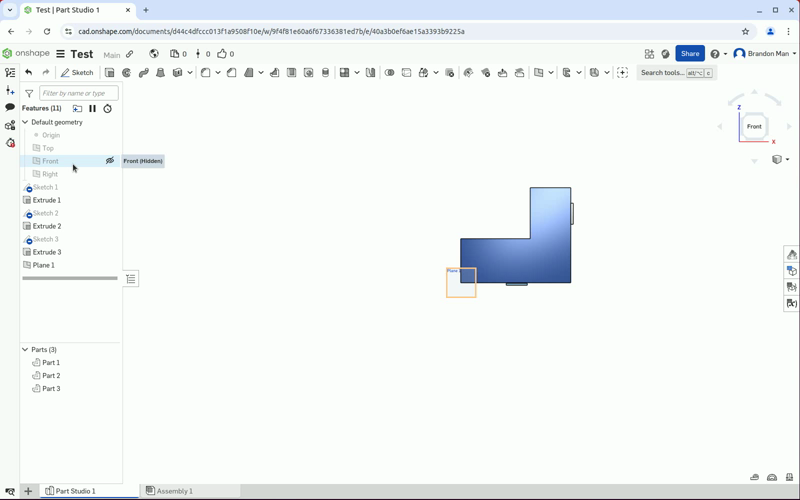
key(shift+s)
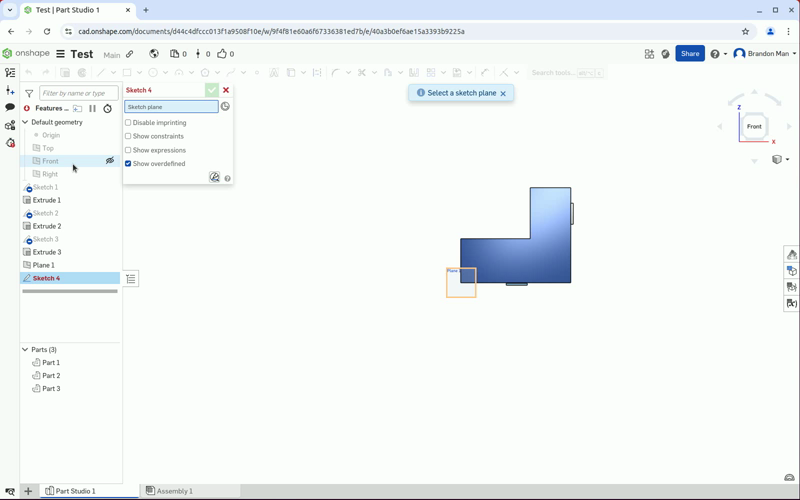
mouse_move(73, 267)
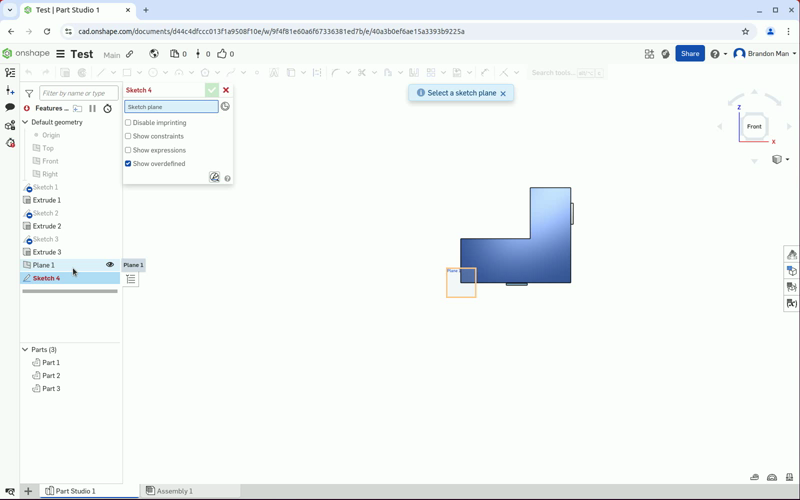
click(73, 267)
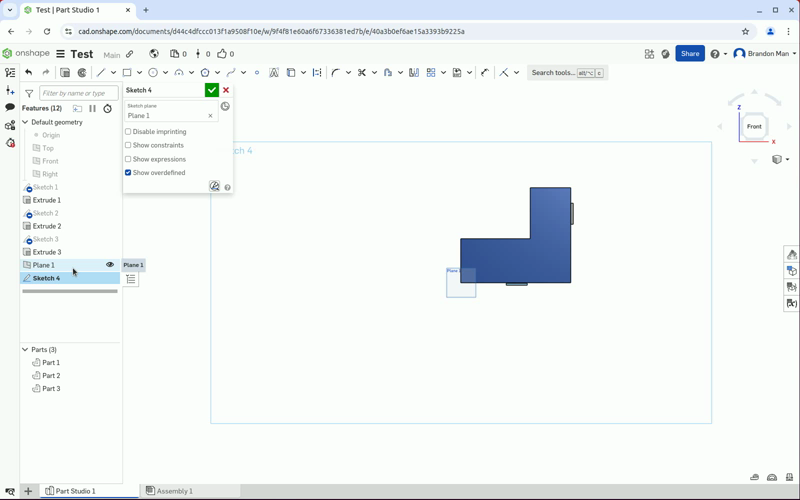
mouse_move(73, 352)
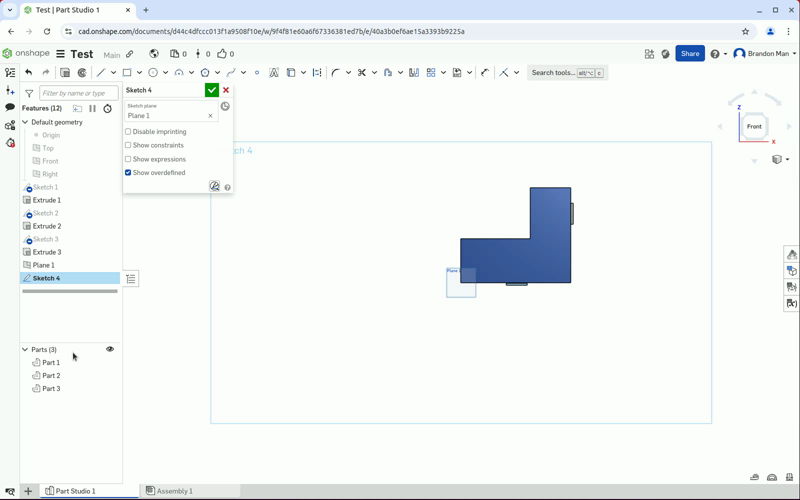
key(y)
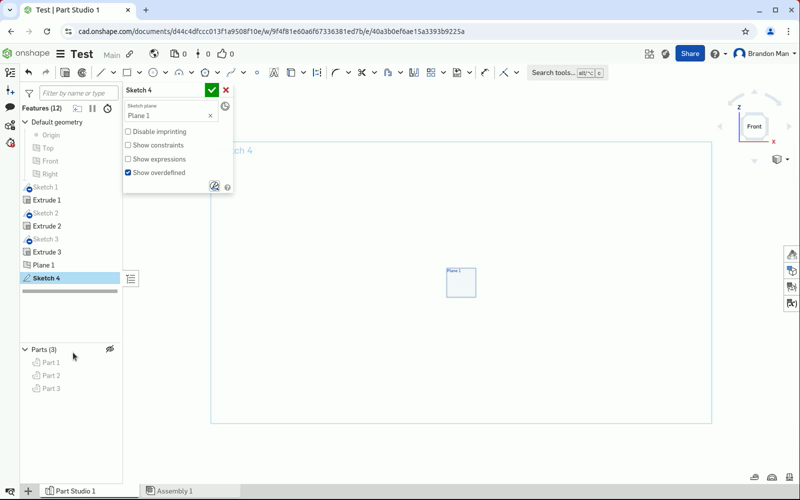
key(l)
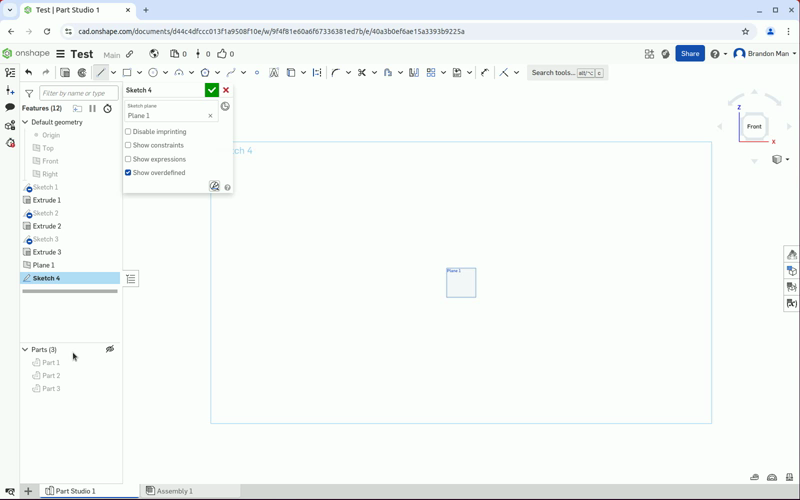
key_down(shift)
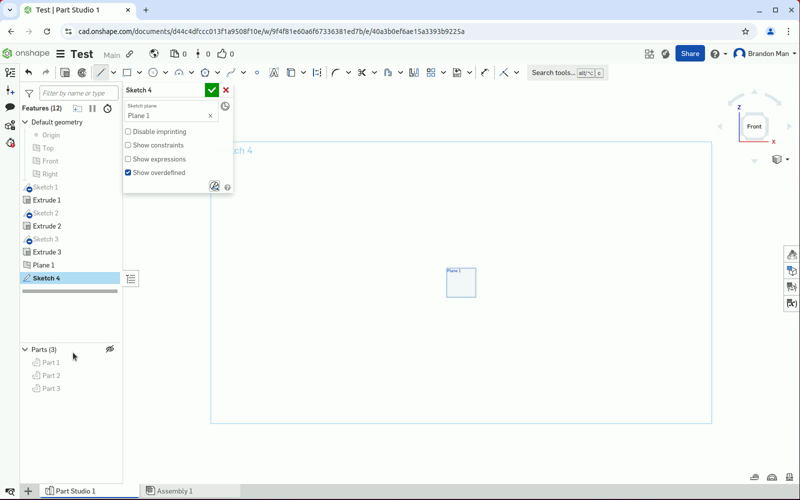
mouse_move(535, 218)
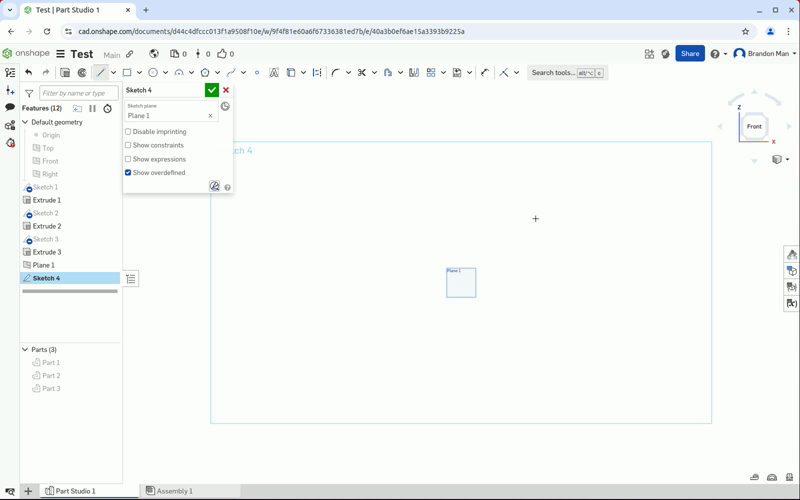
click(535, 218)
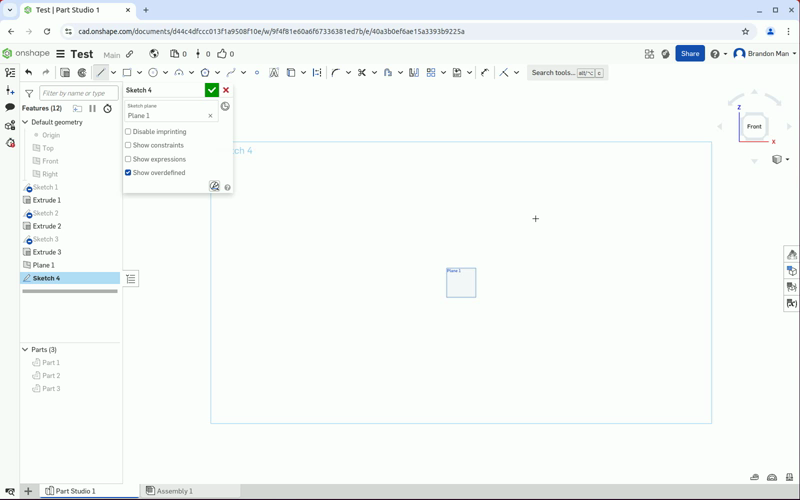
key_up(shift)
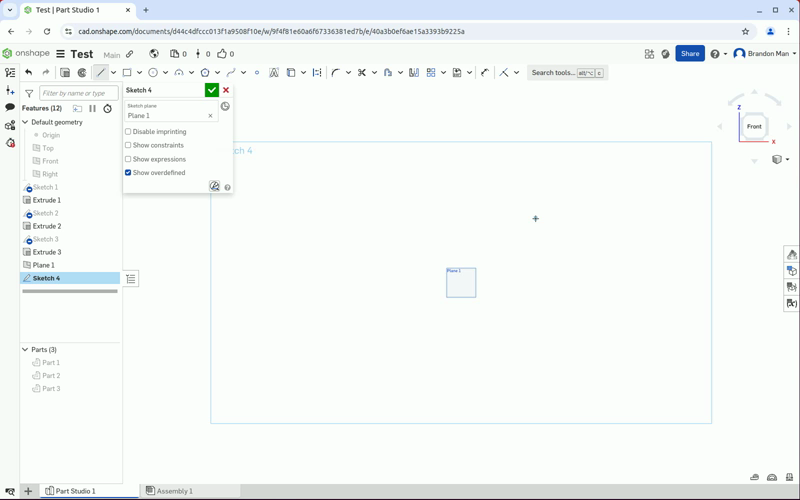
key_down(shift)
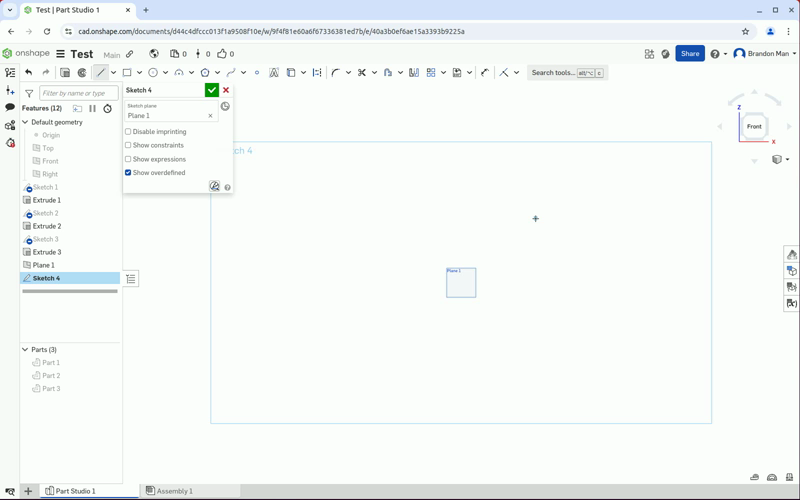
mouse_move(565, 218)
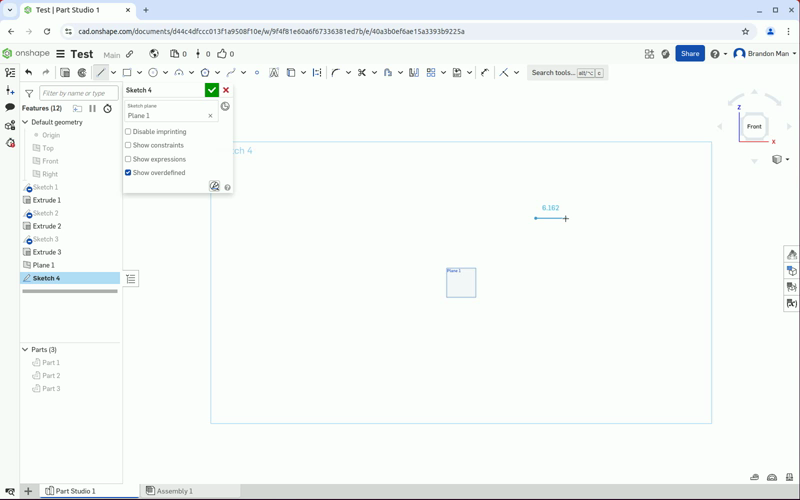
mouse_move(568, 218)
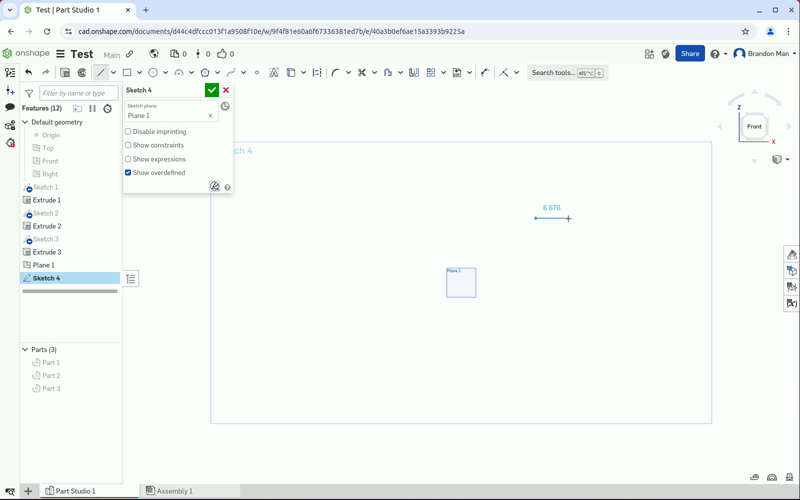
click(568, 218)
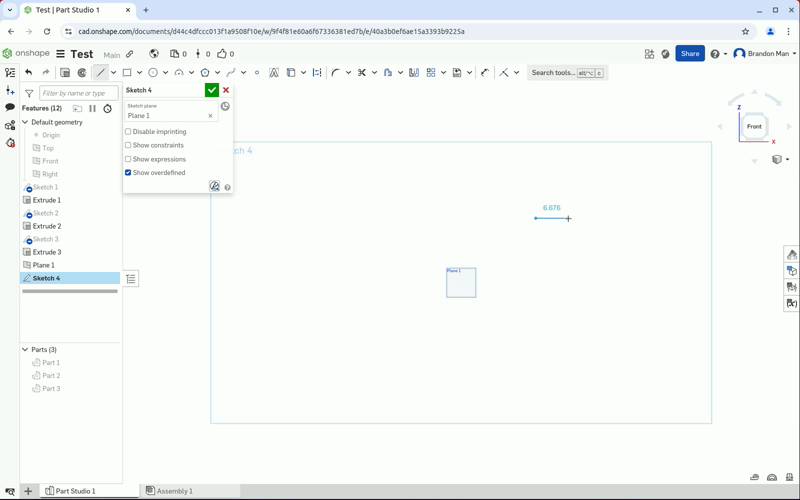
key_up(shift)
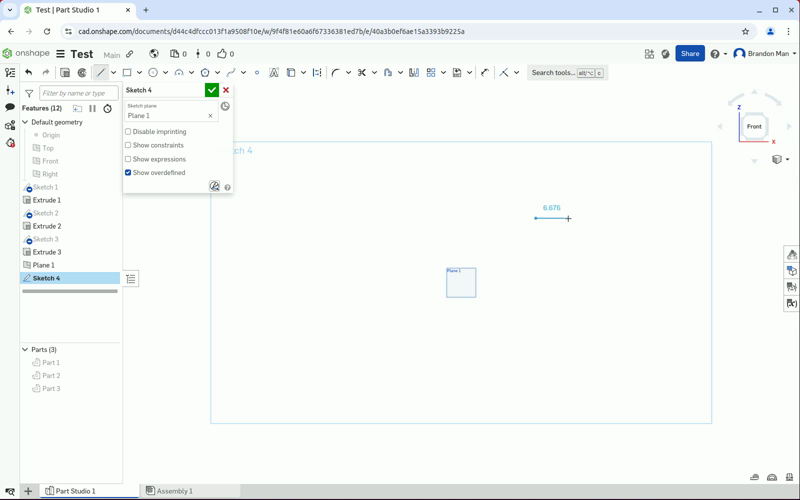
key_down(shift)
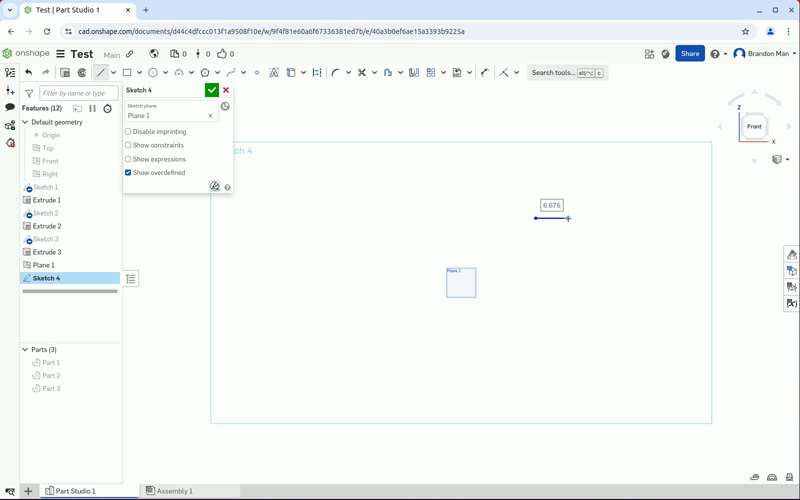
mouse_move(589, 218)
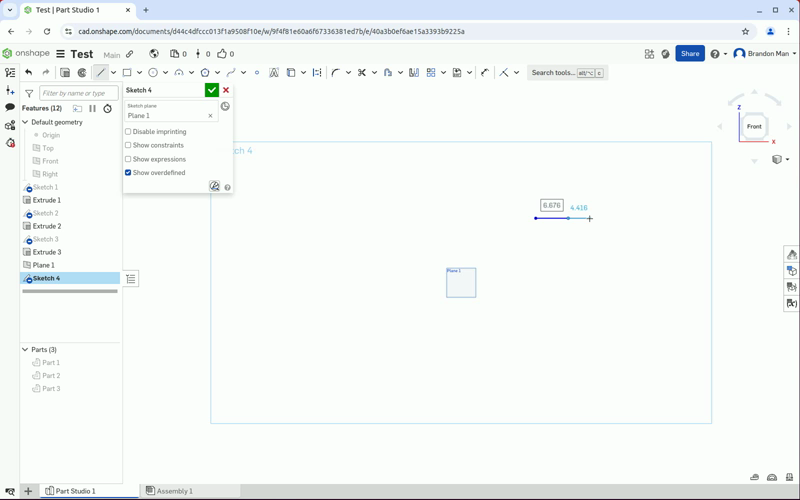
mouse_move(568, 192)
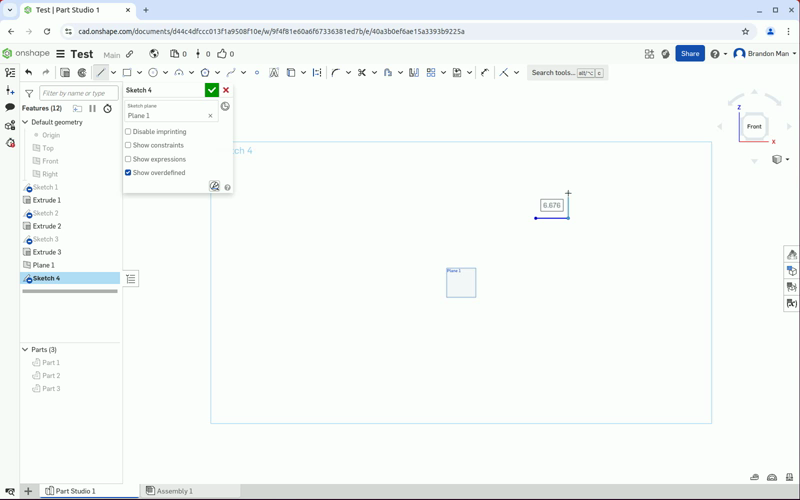
click(568, 192)
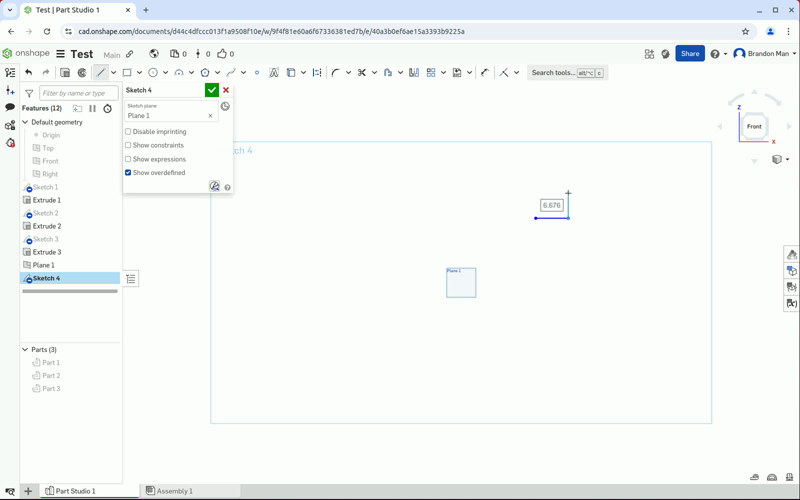
key_up(shift)
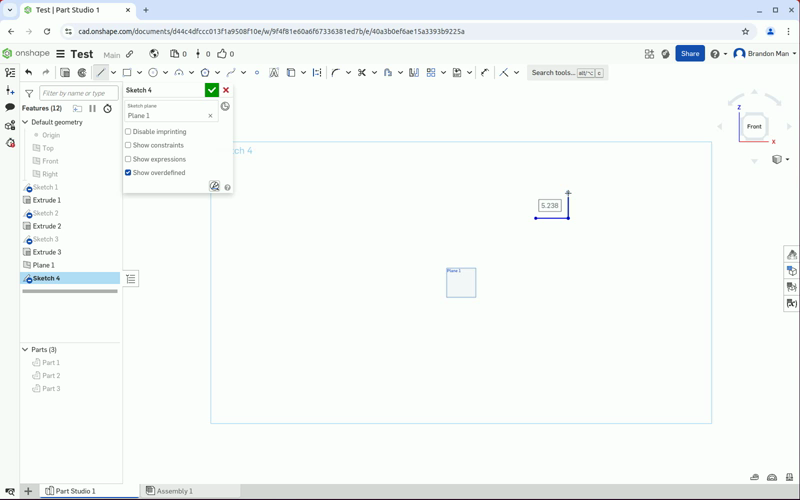
key_down(shift)
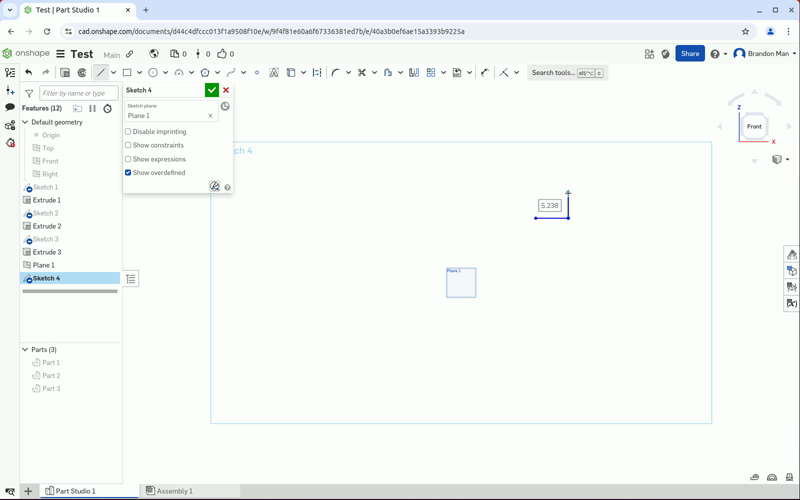
mouse_move(589, 192)
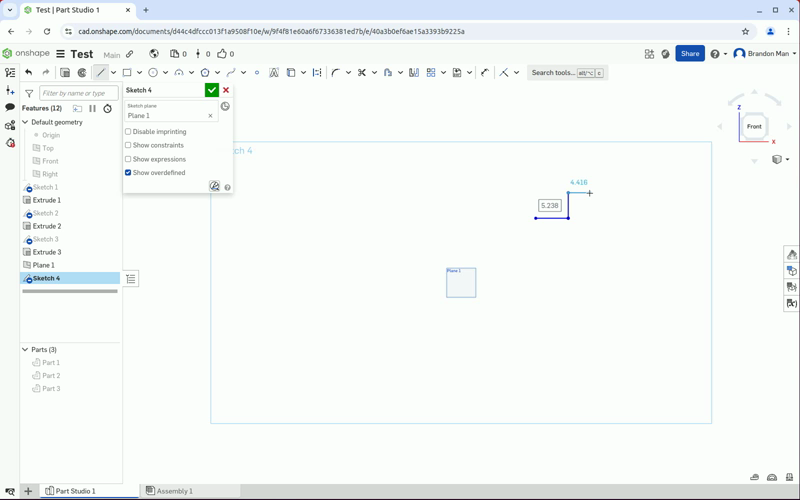
mouse_move(535, 192)
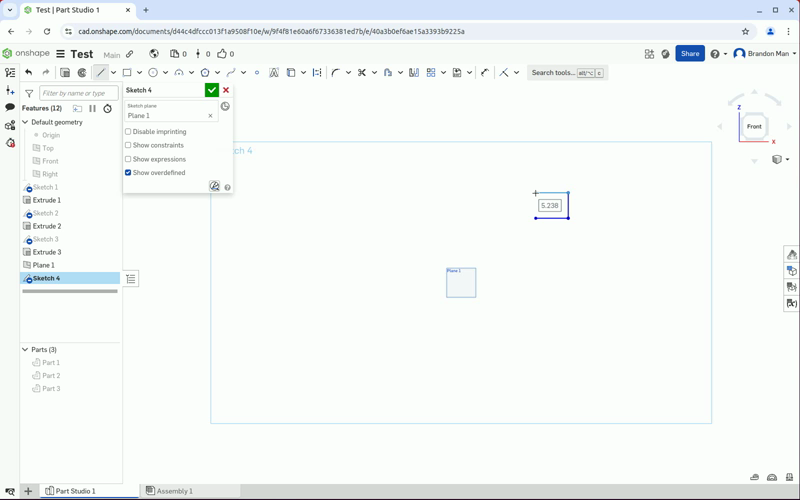
click(535, 192)
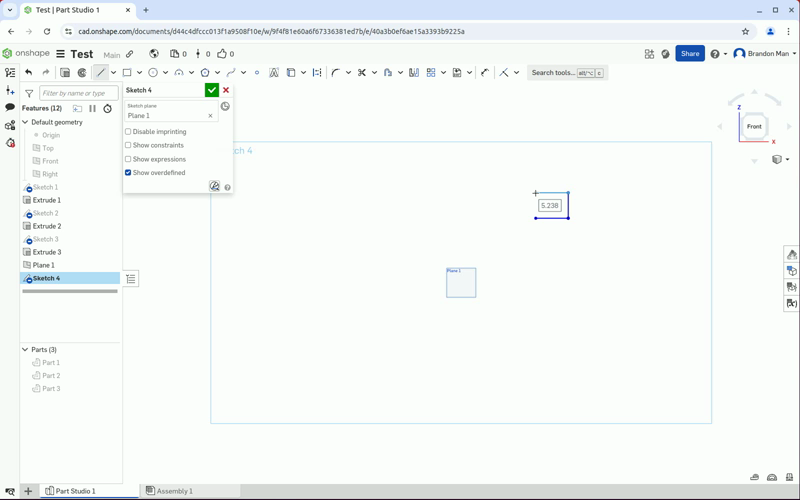
key_up(shift)
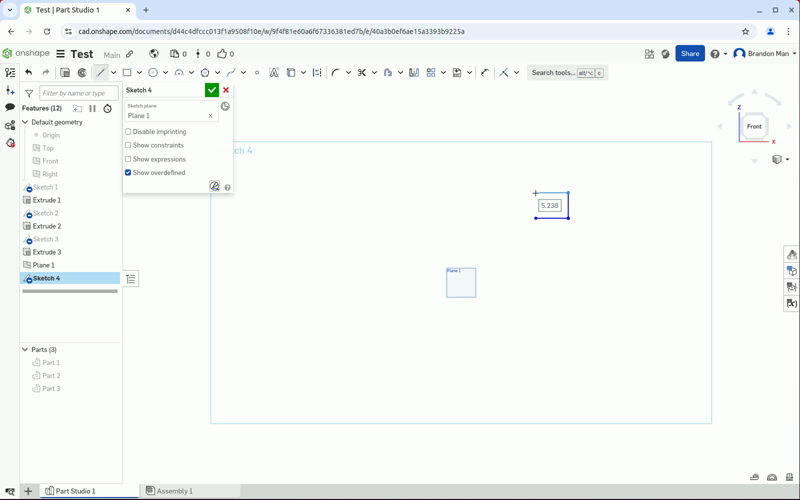
mouse_move(565, 192)
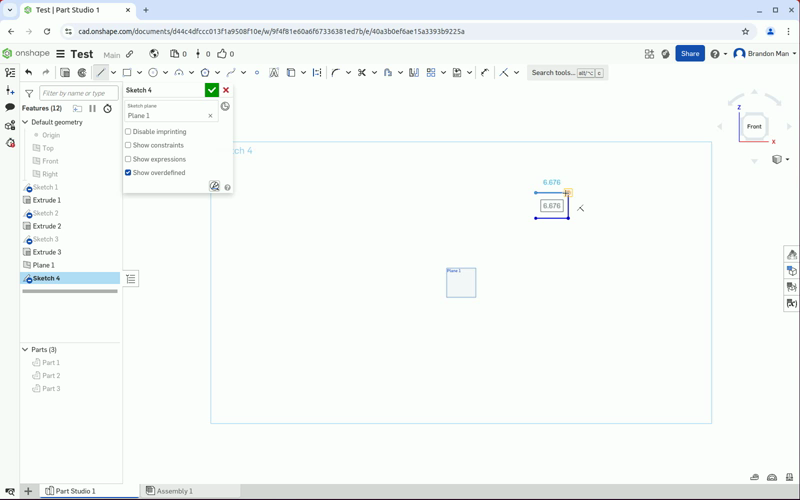
key_down(shift)
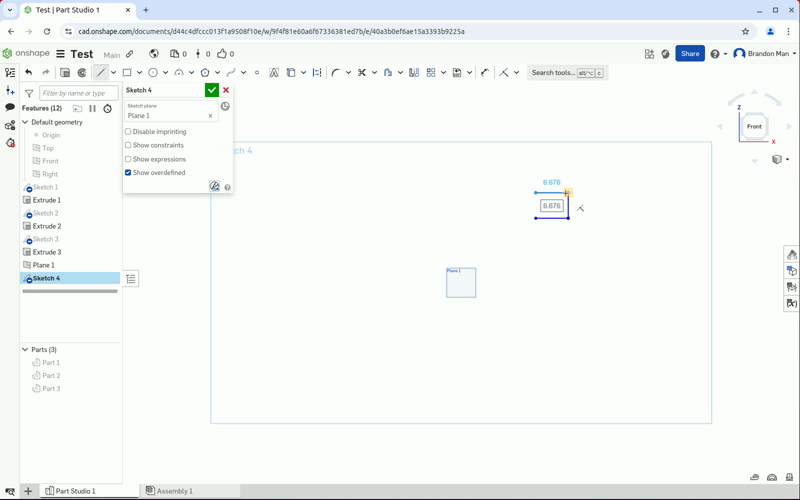
mouse_move(535, 218)
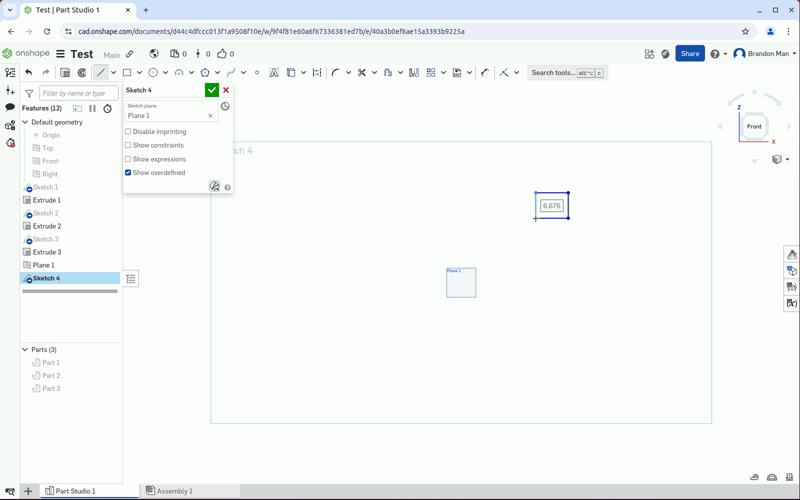
key_up(shift)
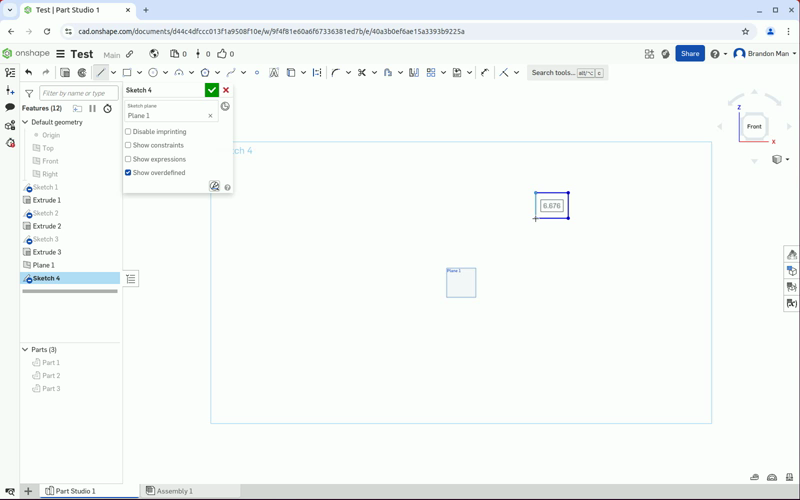
click(535, 218)
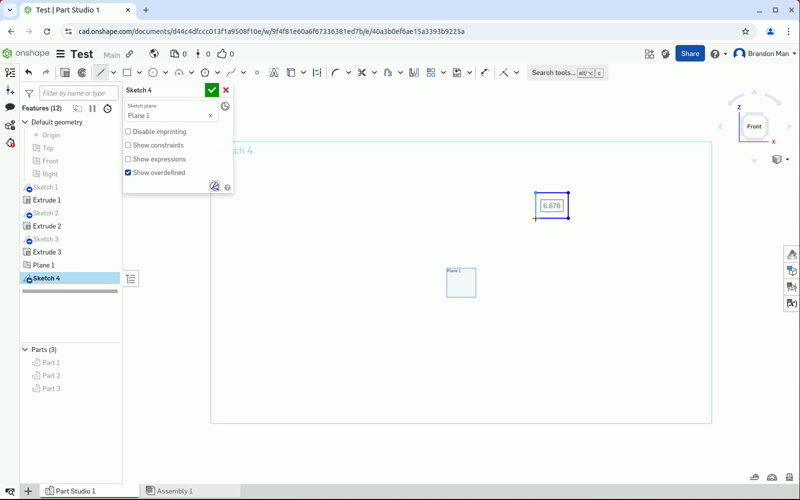
key(esc)
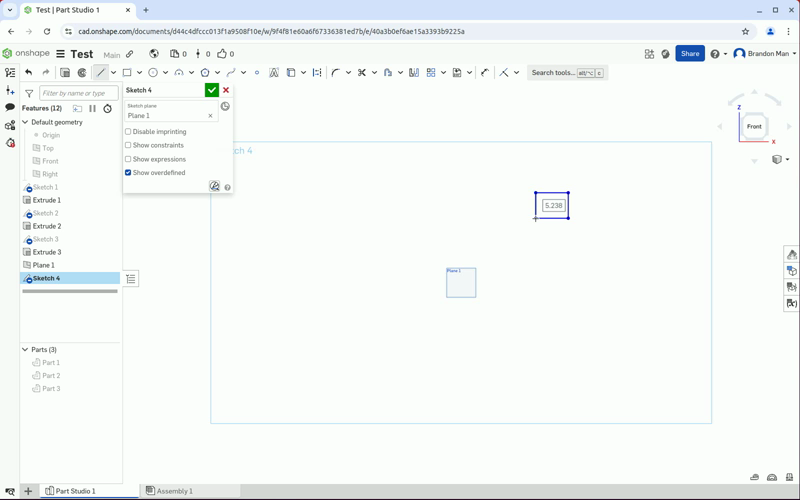
mouse_move(541, 215)
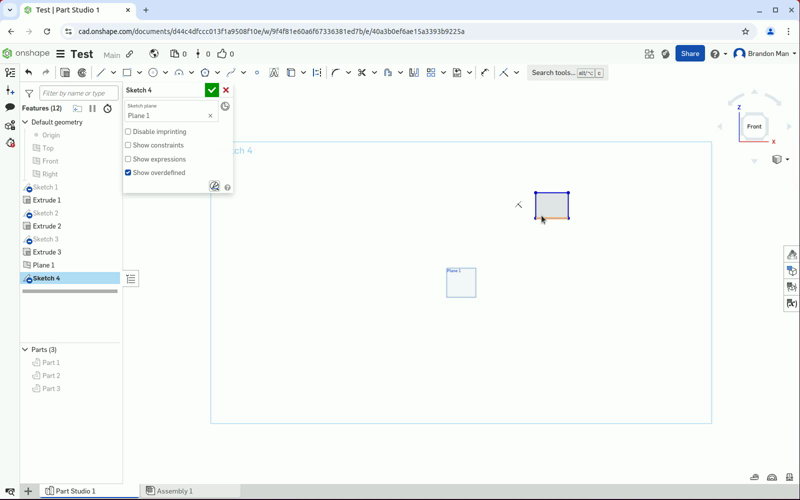
scroll(6)
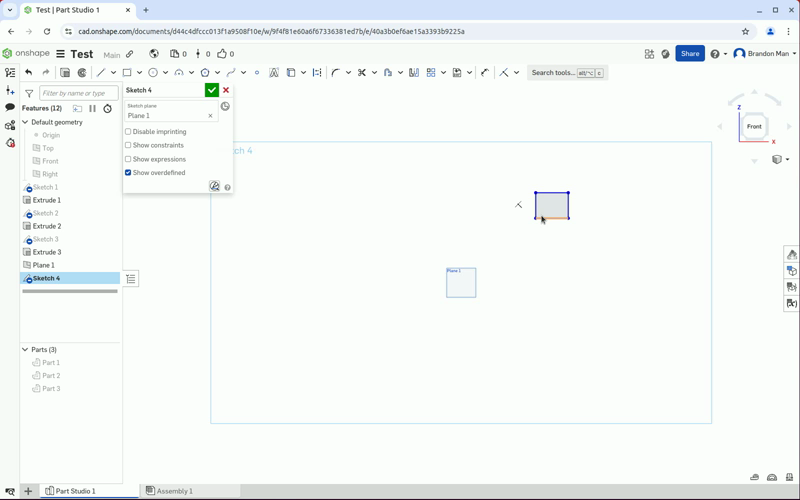
scroll(6)
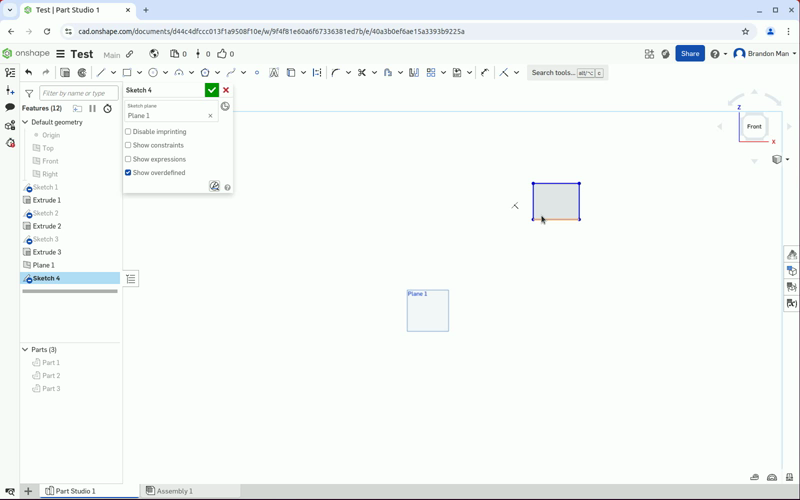
scroll(6)
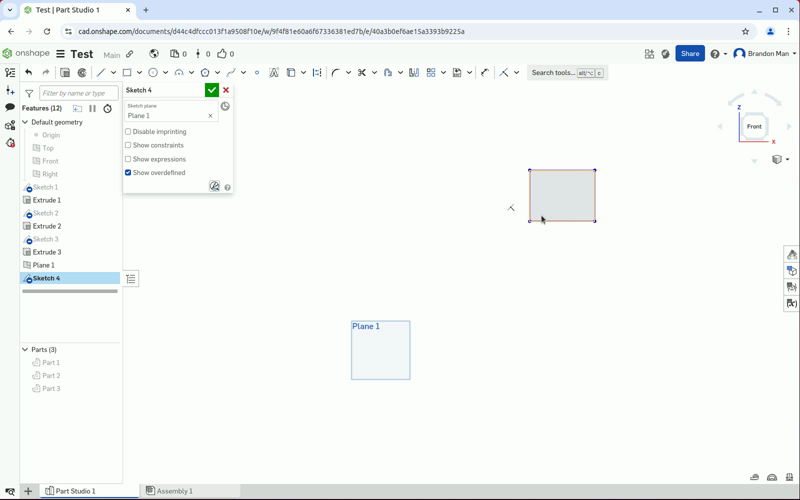
scroll(6)
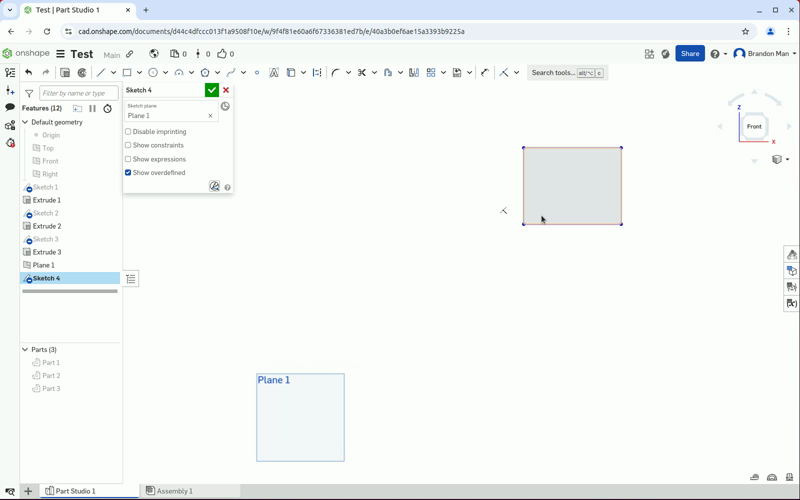
scroll(6)
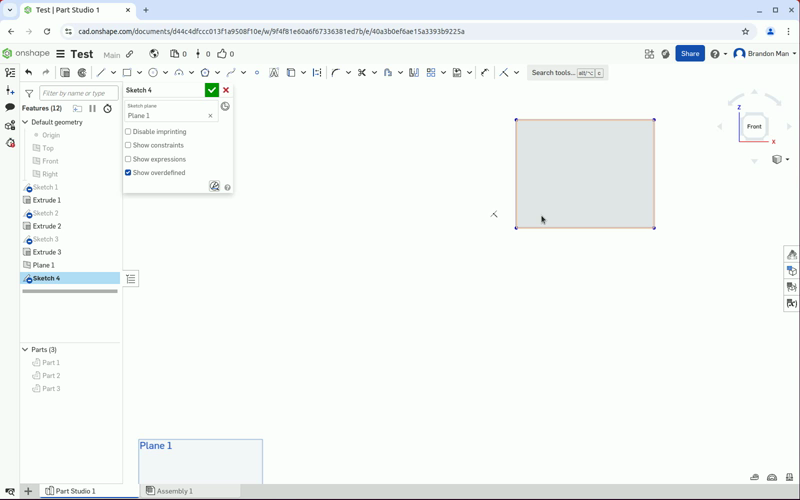
scroll(6)
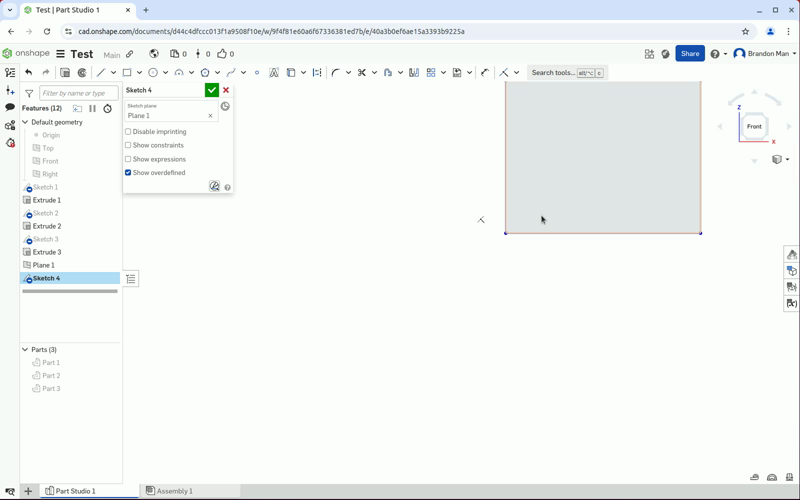
scroll(6)
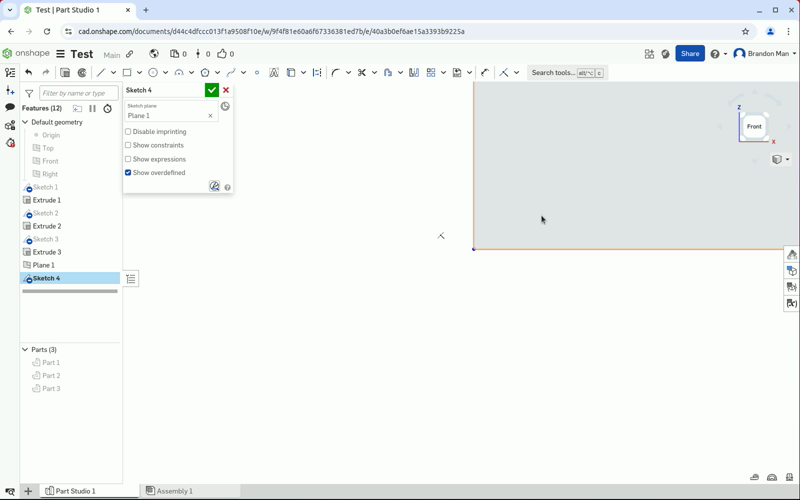
click(541, 215)
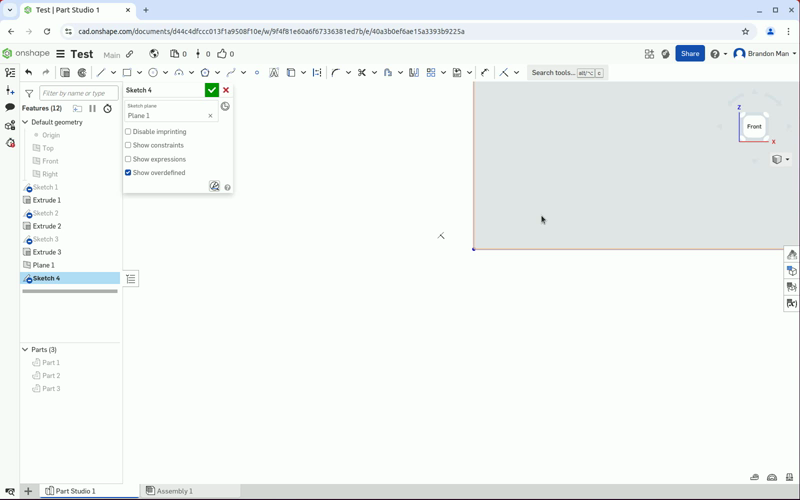
scroll(-6)
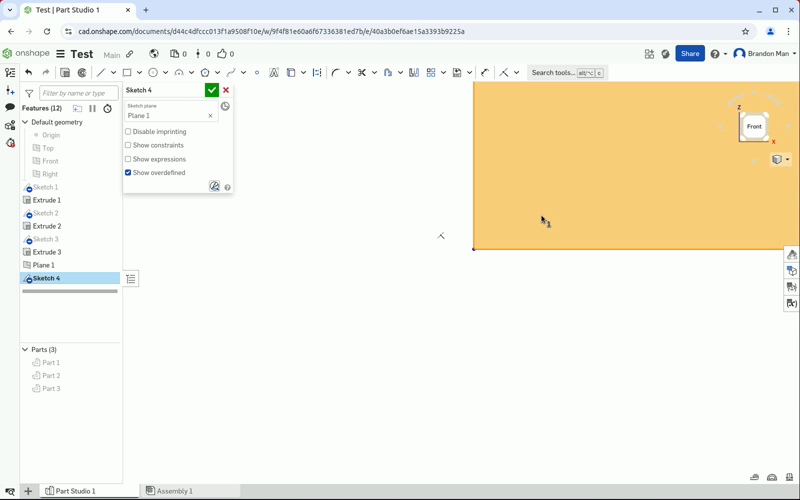
scroll(-6)
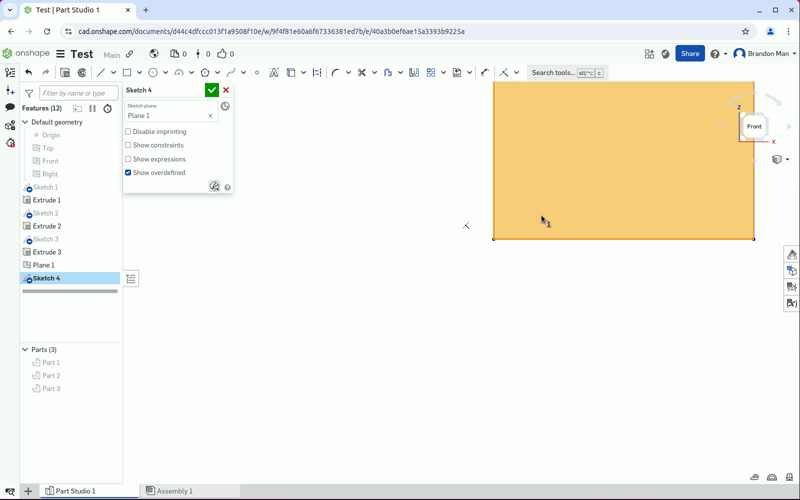
scroll(-6)
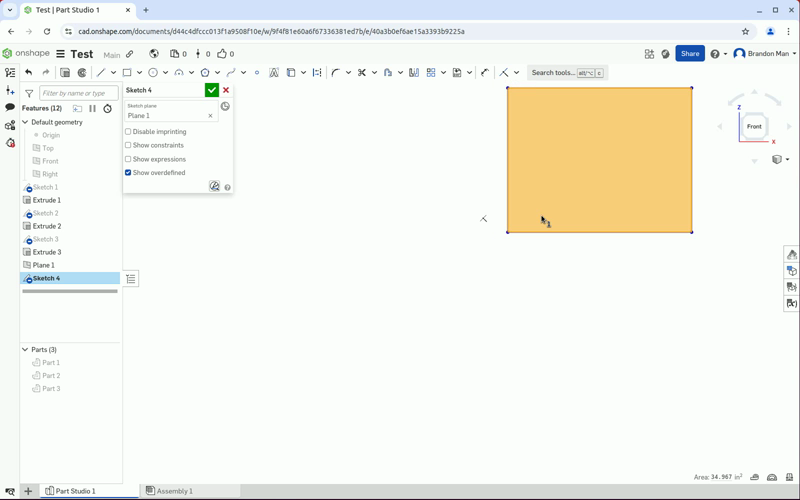
scroll(-6)
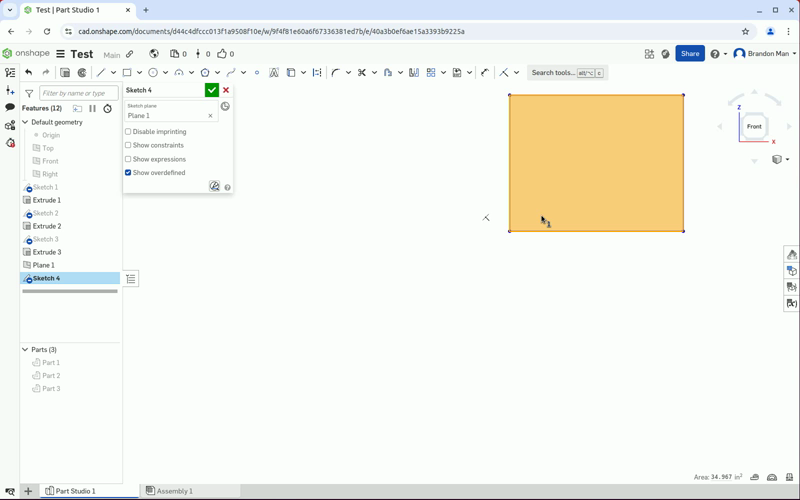
scroll(-6)
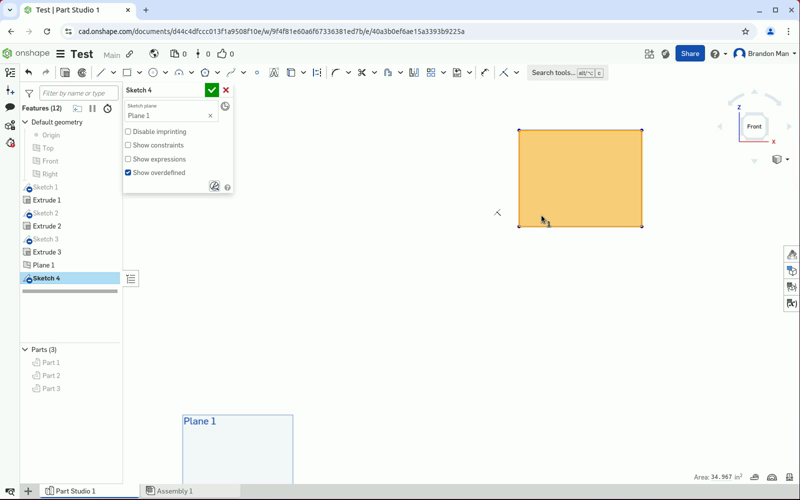
scroll(-6)
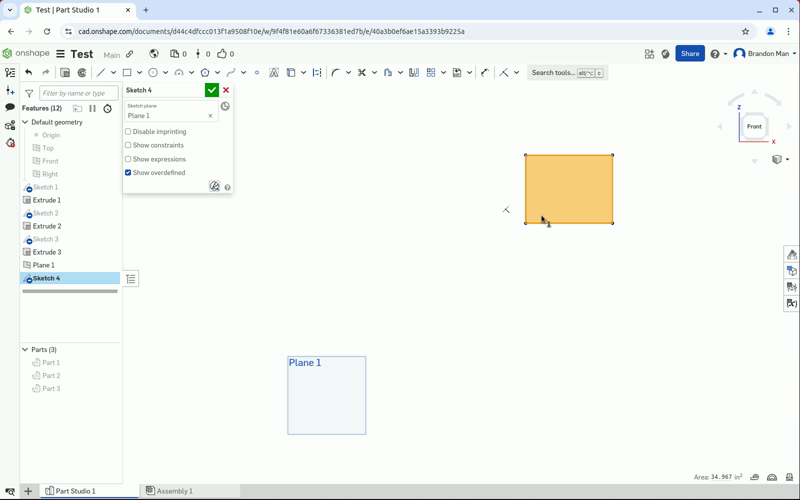
scroll(-6)
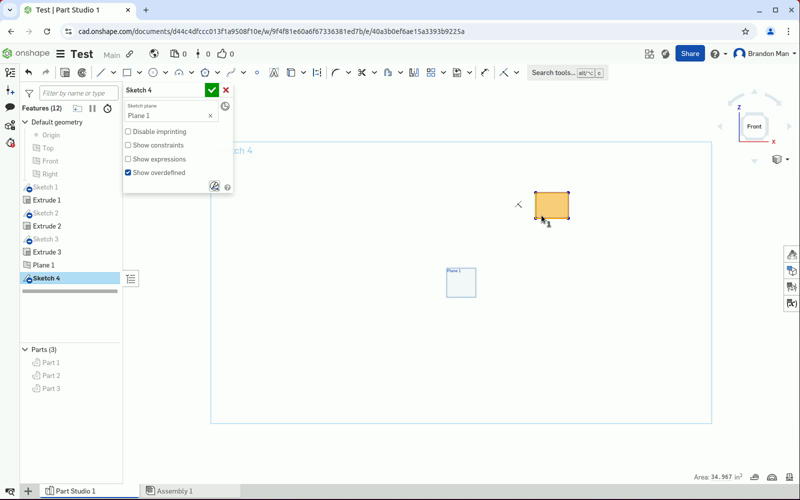
mouse_move(73, 352)
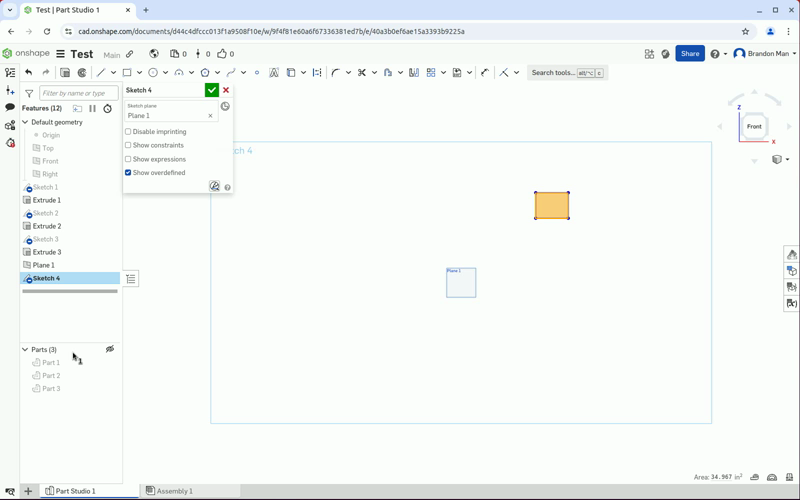
key(shift+y)
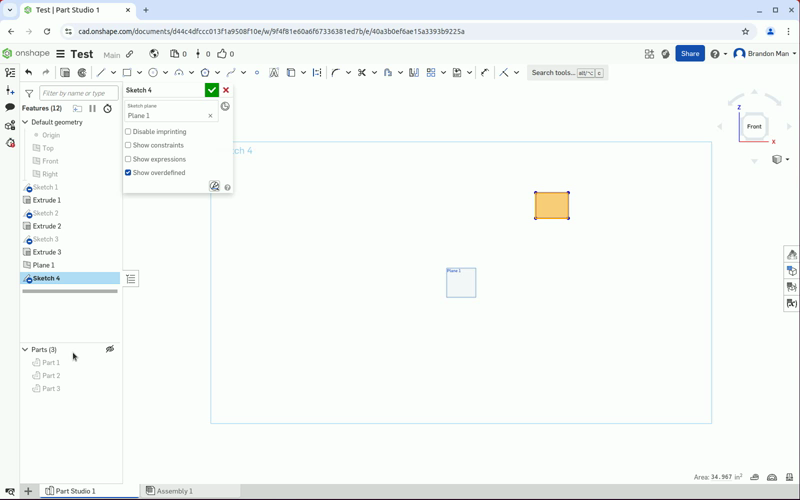
key(shift+e)
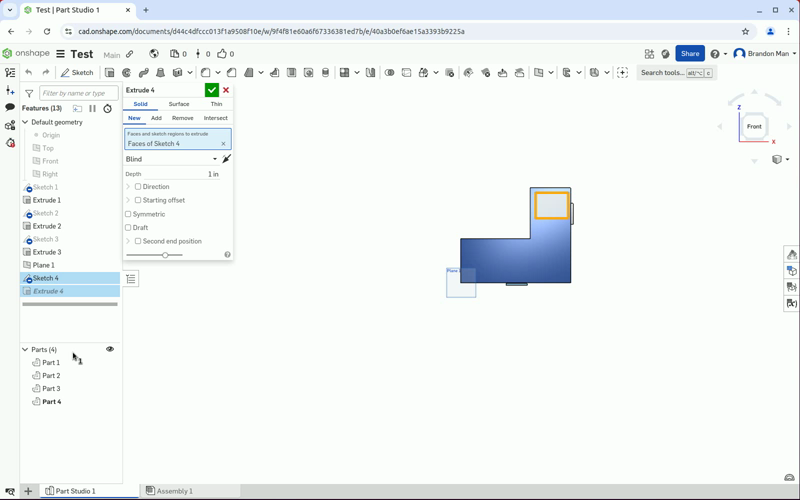
mouse_move(143, 106)
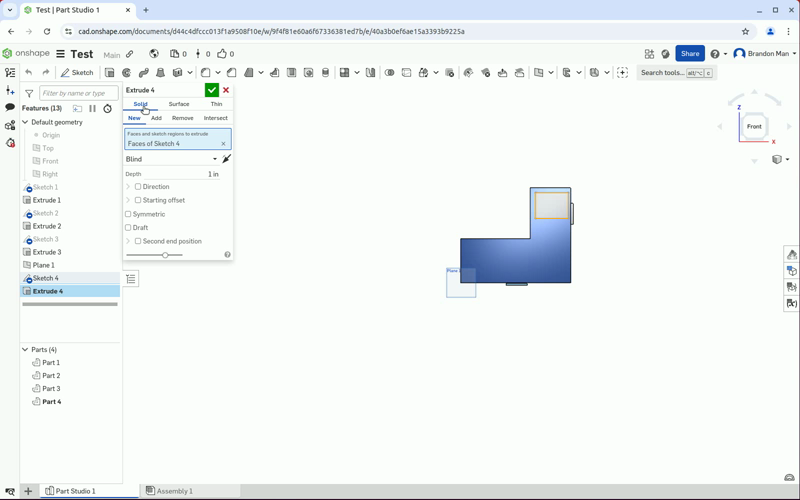
click(143, 106)
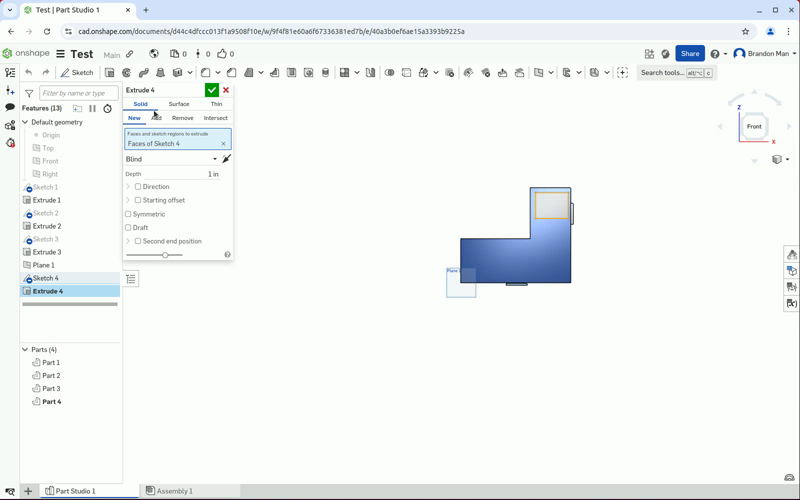
mouse_move(186, 120)
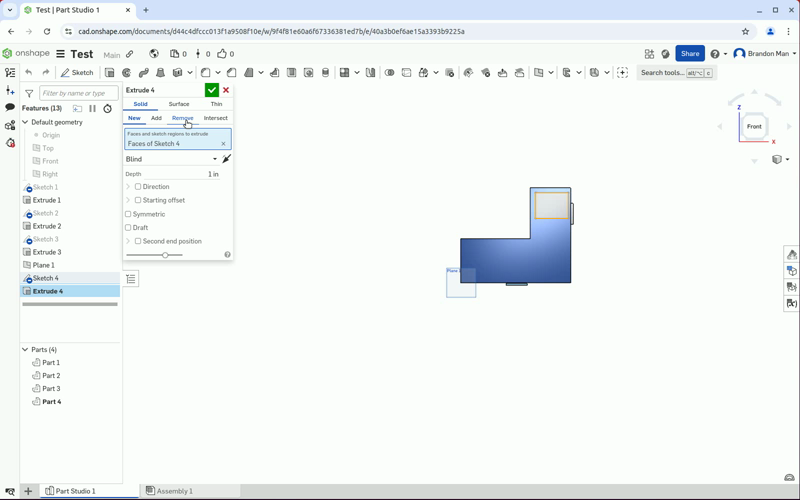
click(186, 120)
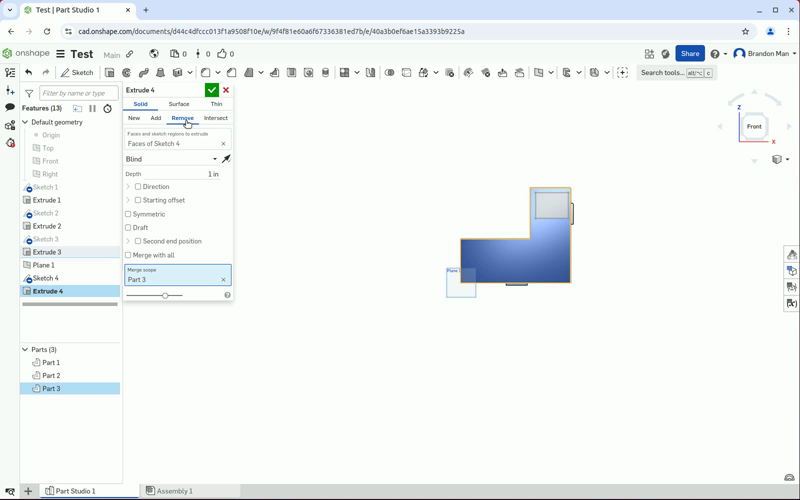
key(tab, 4)
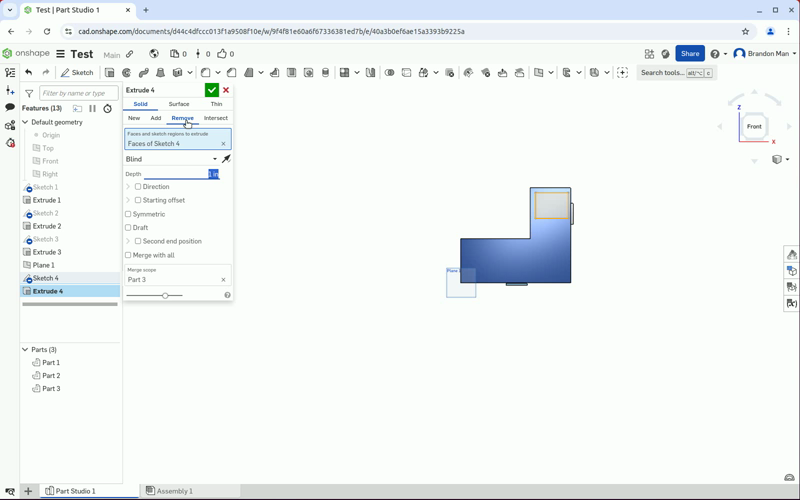
text(3.37)
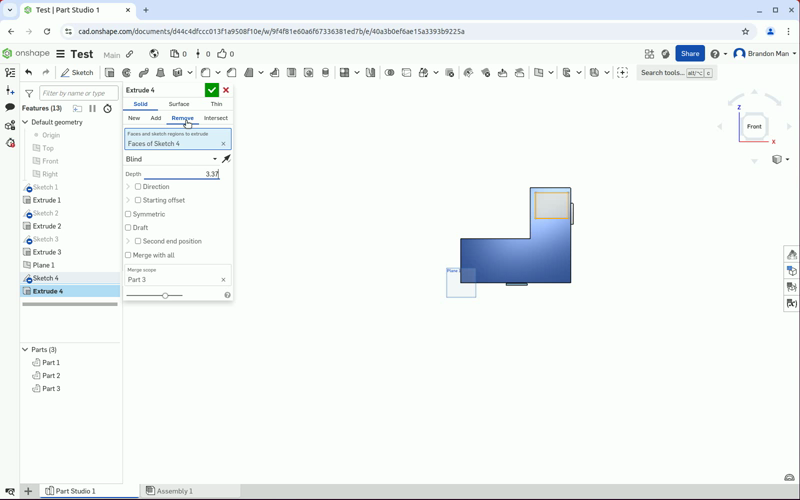
key(tab, 6)
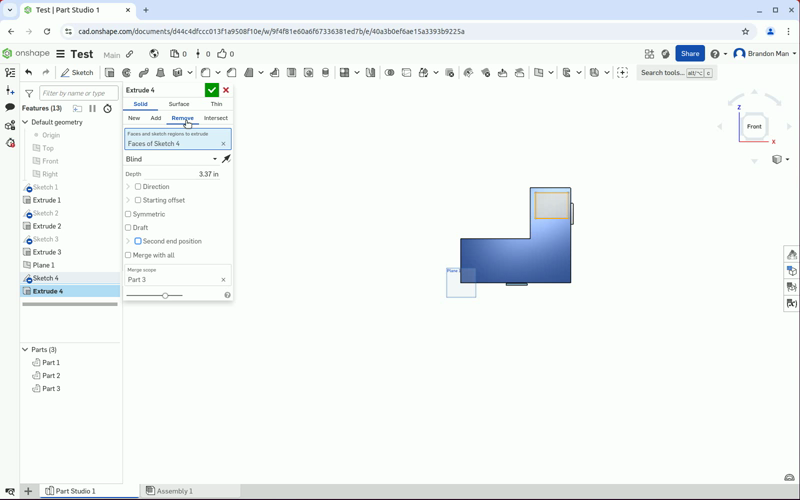
key(space)
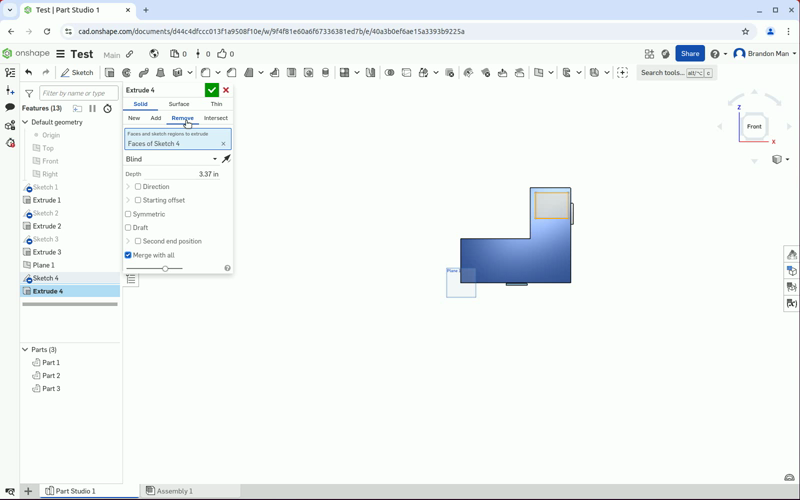
key(enter)
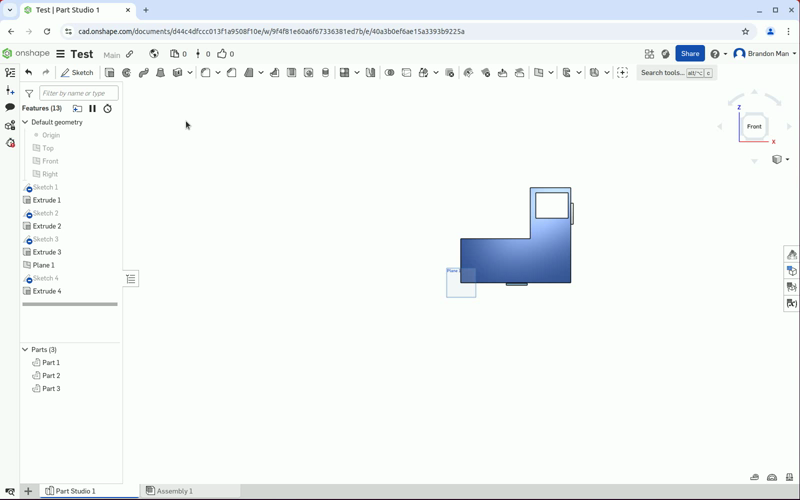
key(shift+h)
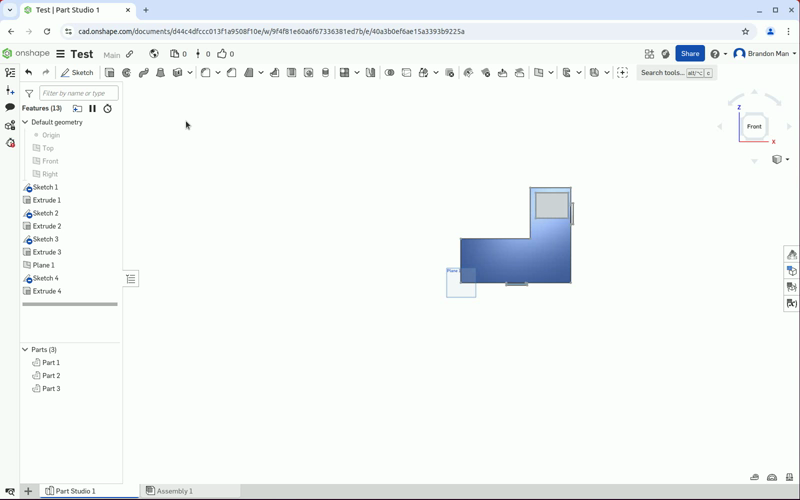
key(shift+h)
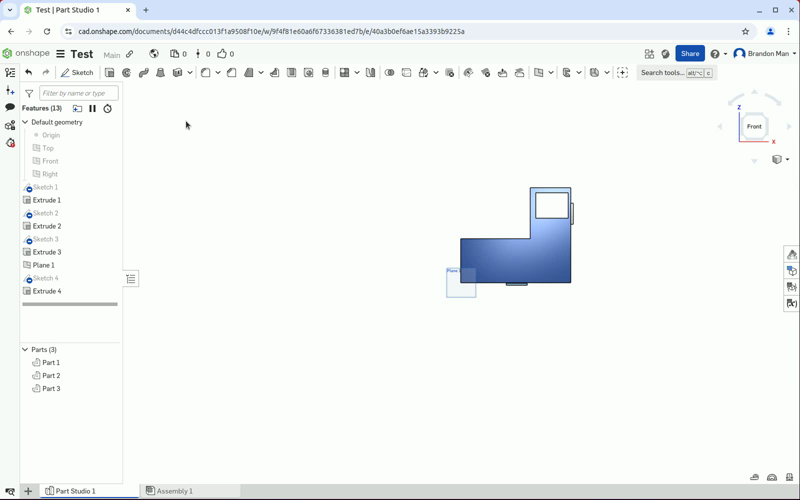
mouse_move(73, 189)
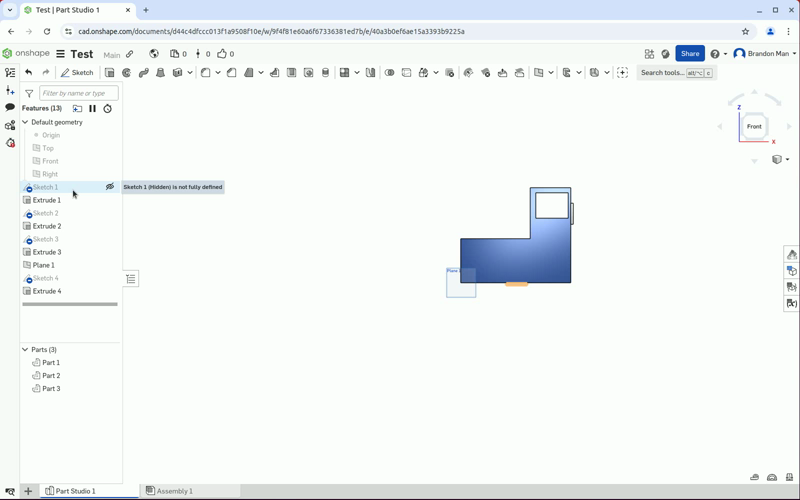
click(73, 189)
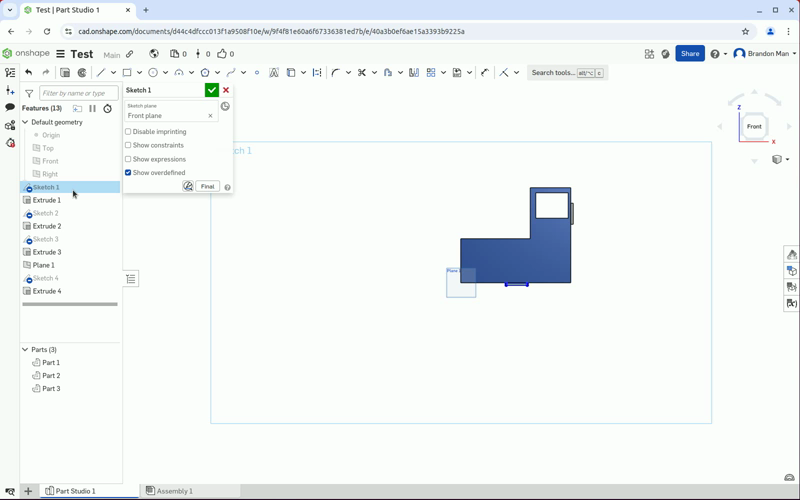
mouse_move(229, 92)
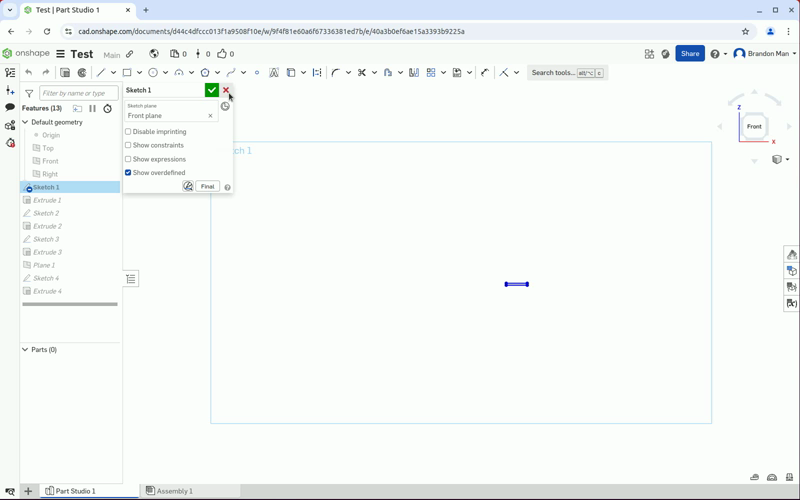
click(229, 92)
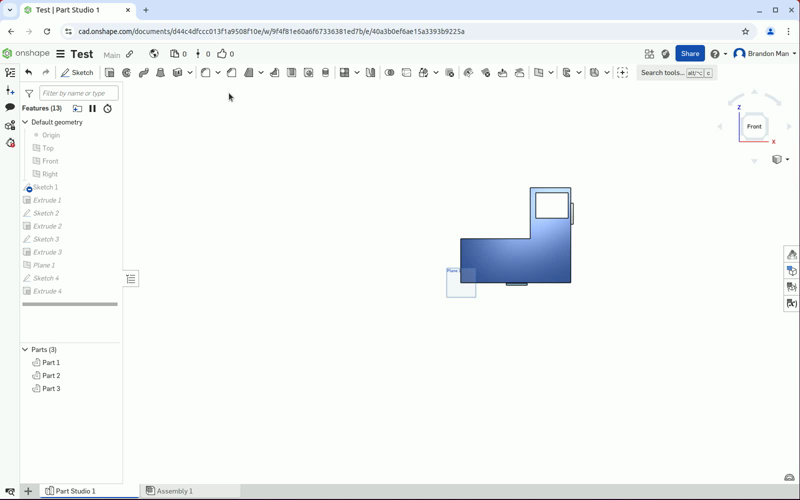
key(shift+s)
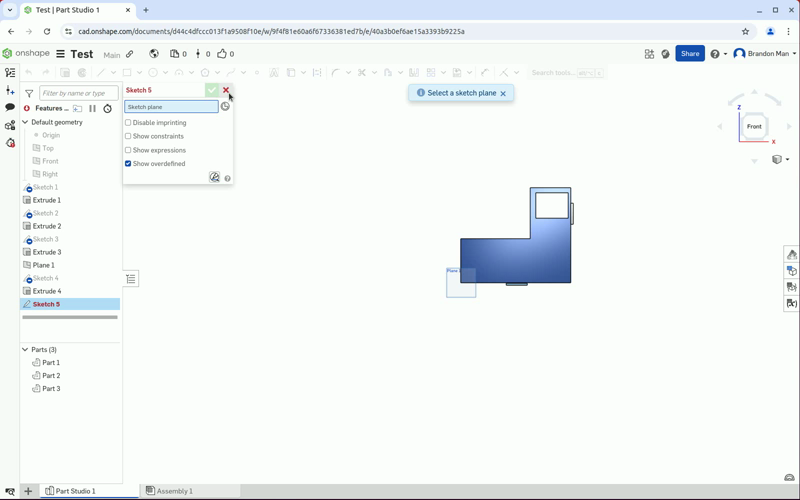
mouse_move(73, 267)
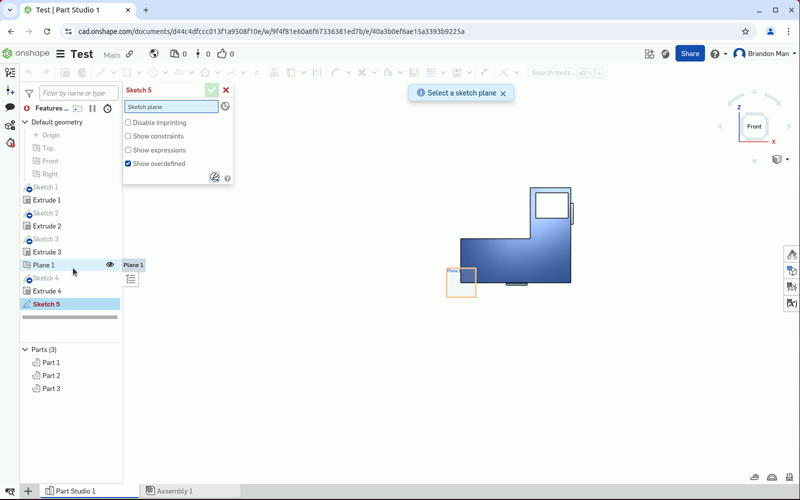
click(73, 267)
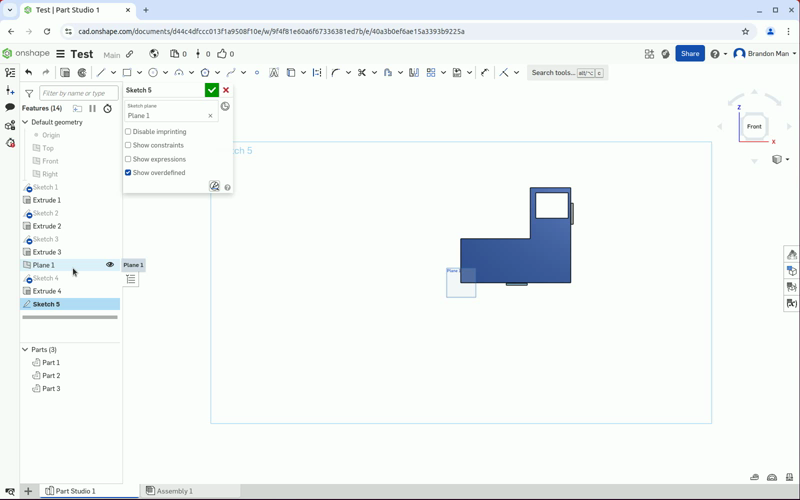
mouse_move(73, 352)
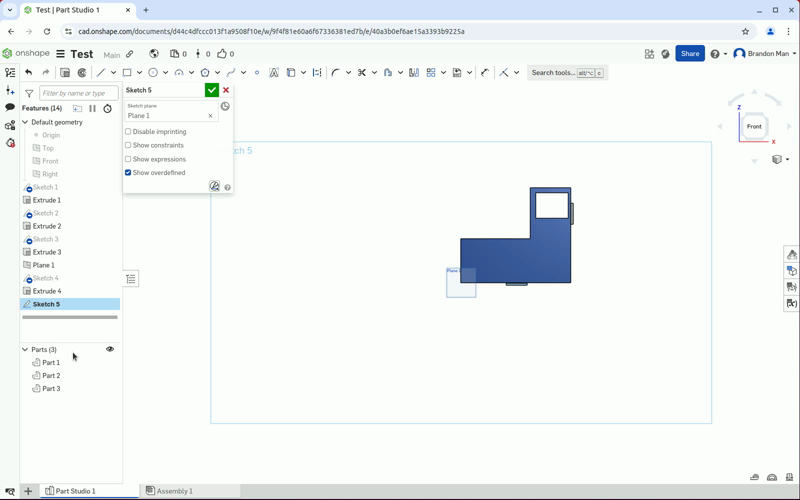
key(y)
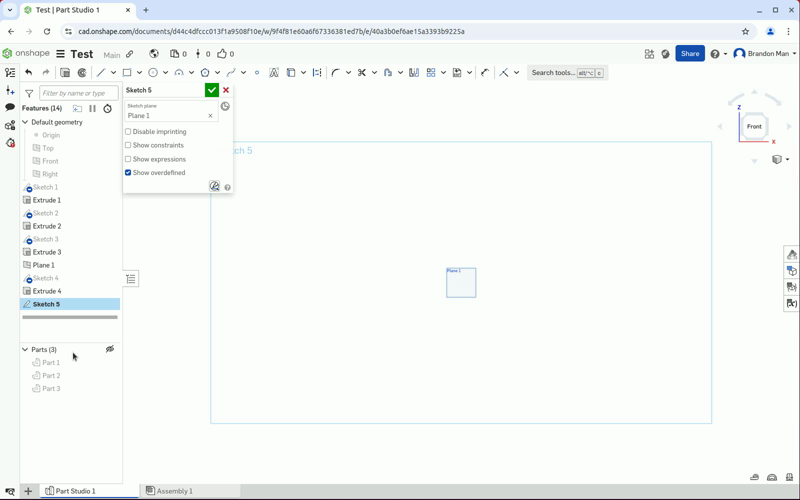
key(l)
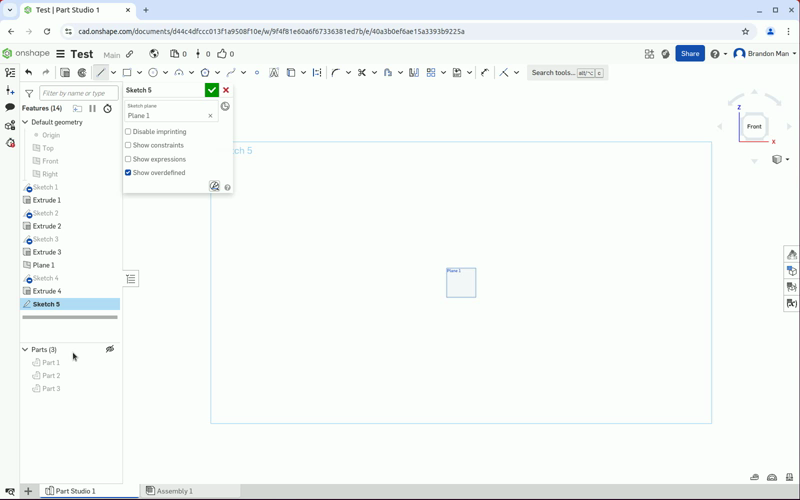
key_down(shift)
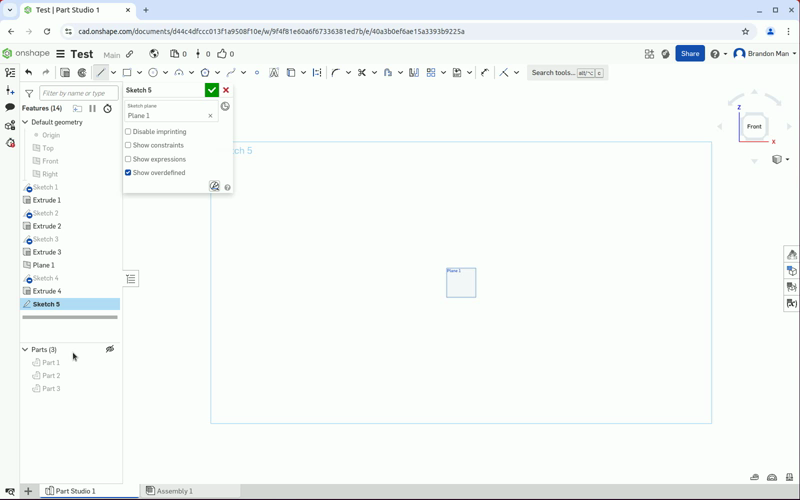
mouse_move(531, 224)
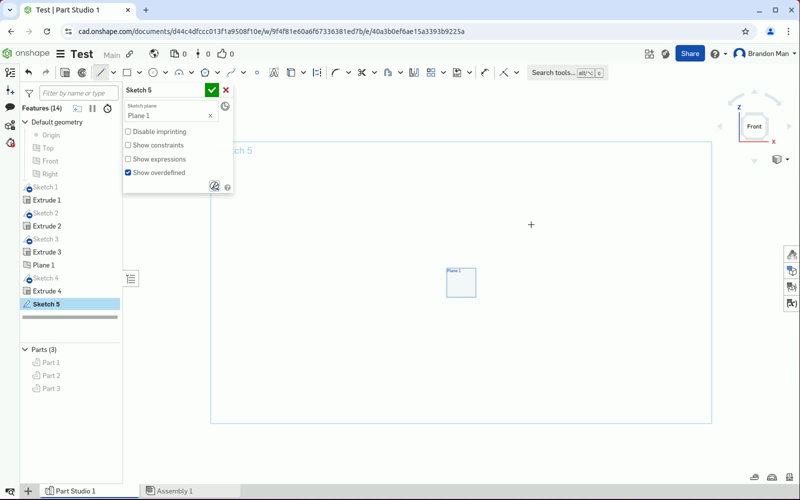
click(531, 224)
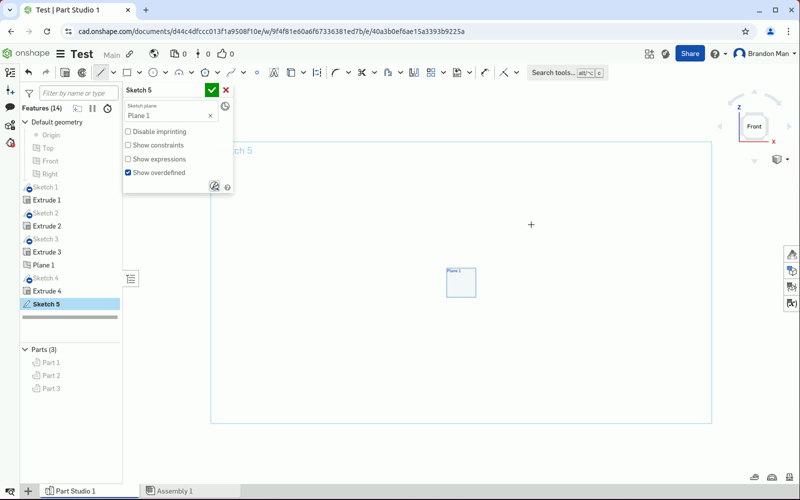
key_up(shift)
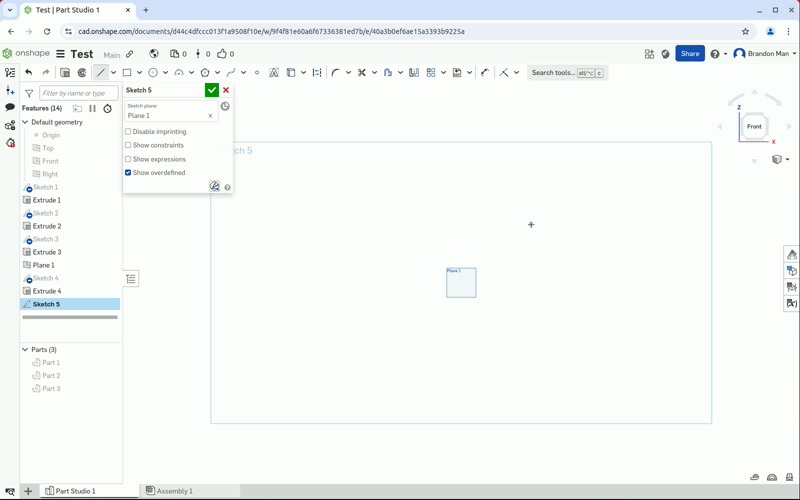
key_down(shift)
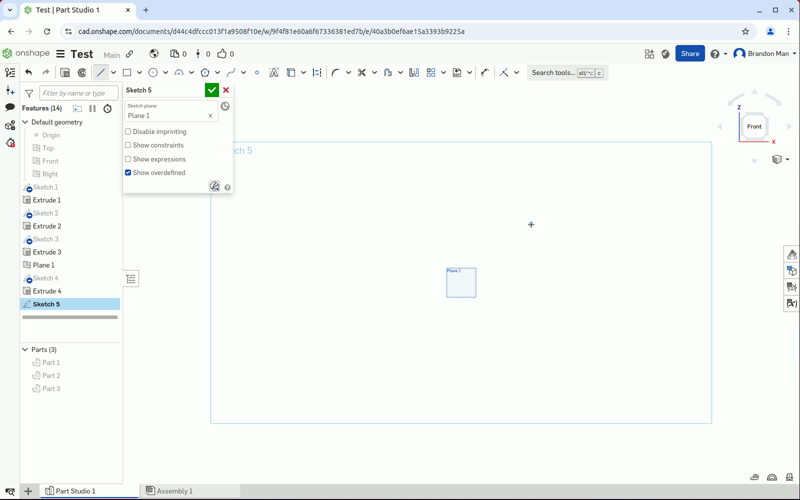
mouse_move(561, 224)
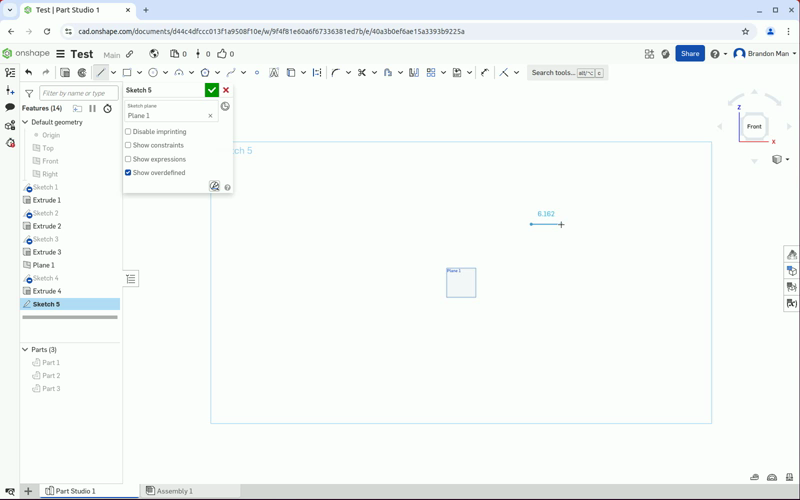
mouse_move(533, 224)
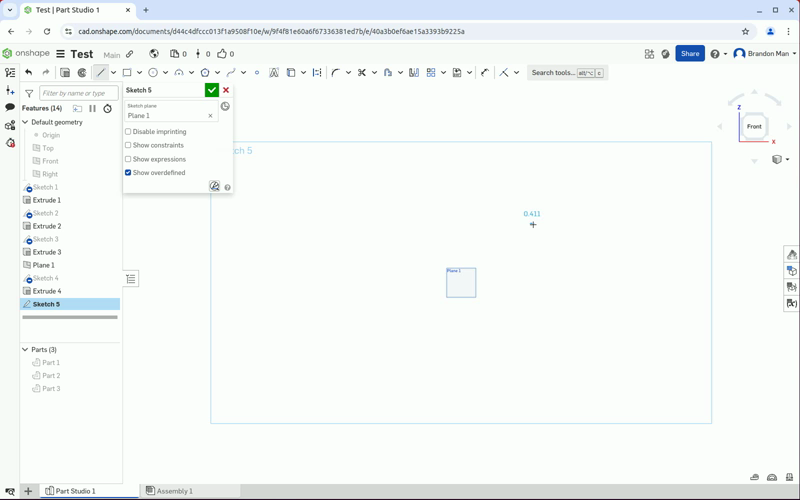
scroll(6)
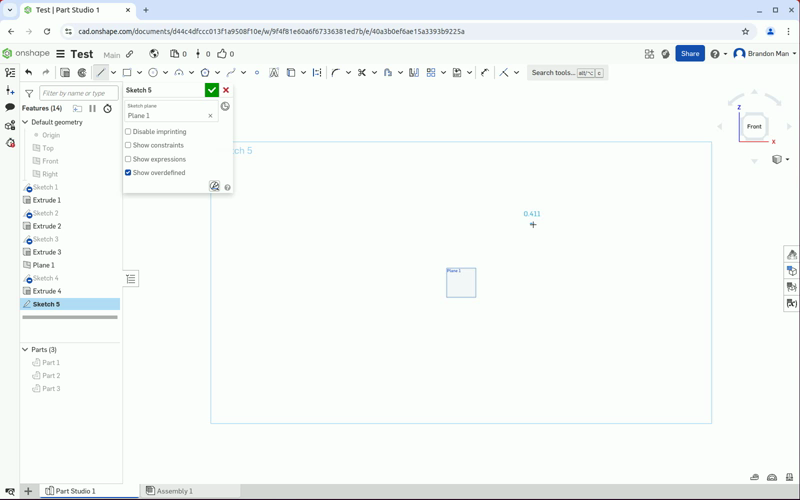
scroll(6)
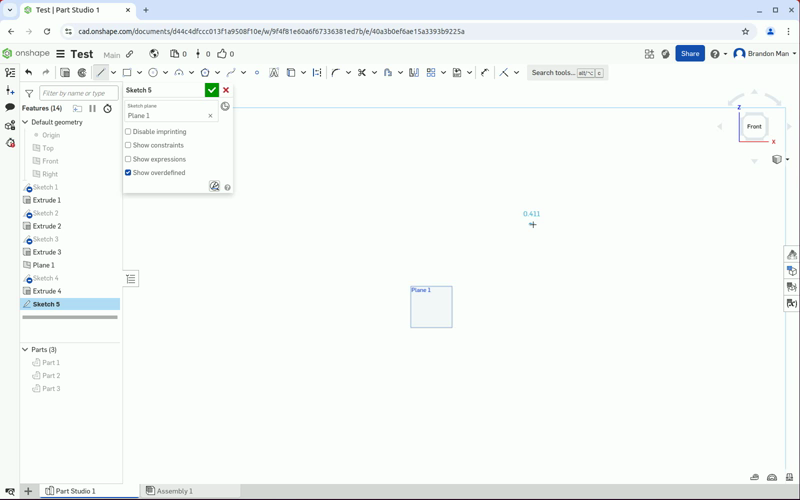
scroll(6)
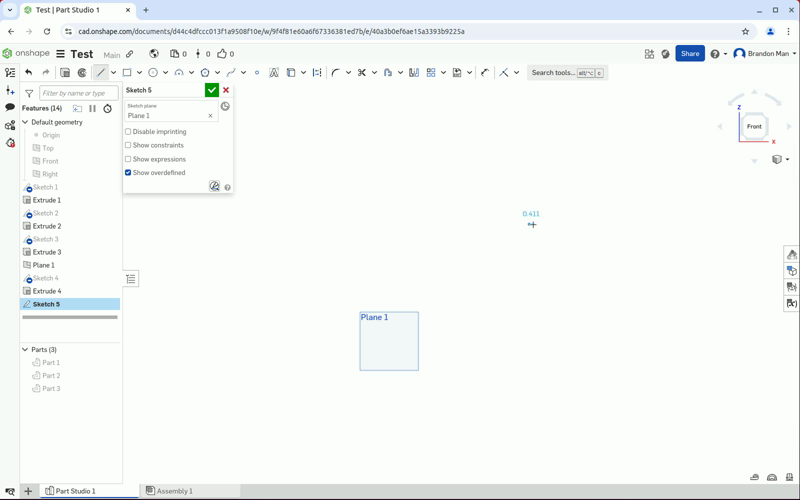
scroll(6)
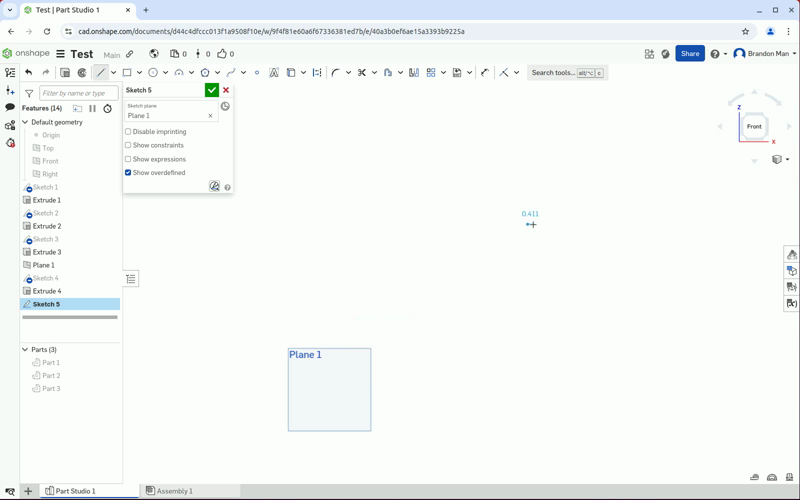
scroll(6)
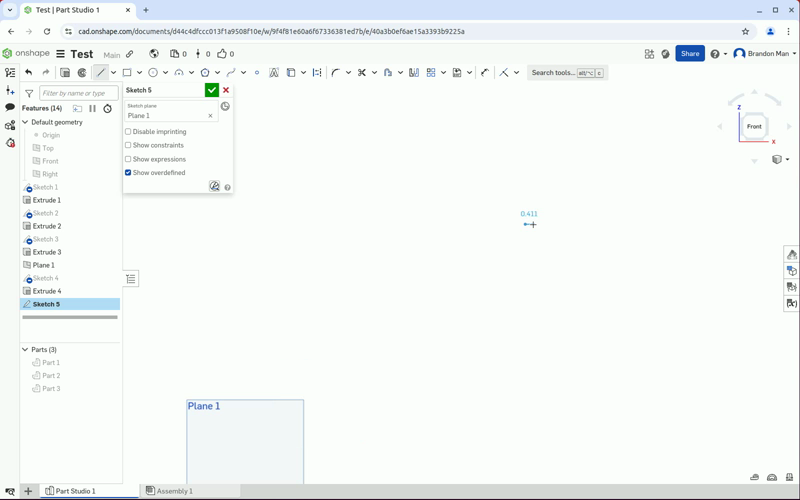
scroll(6)
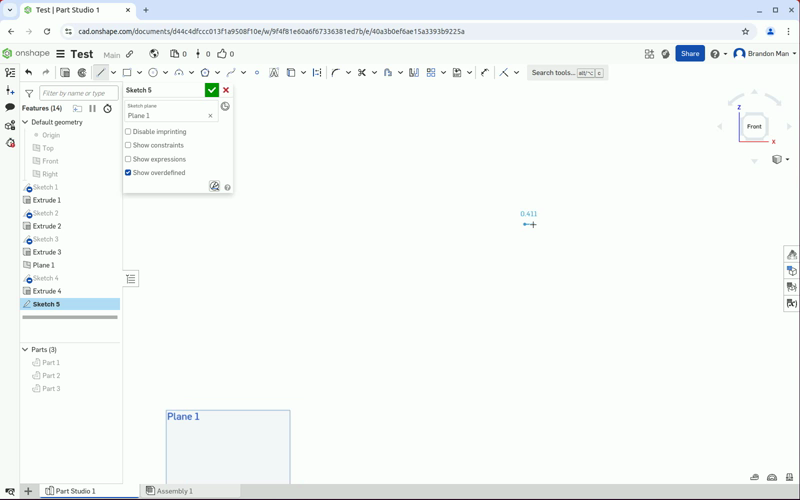
scroll(6)
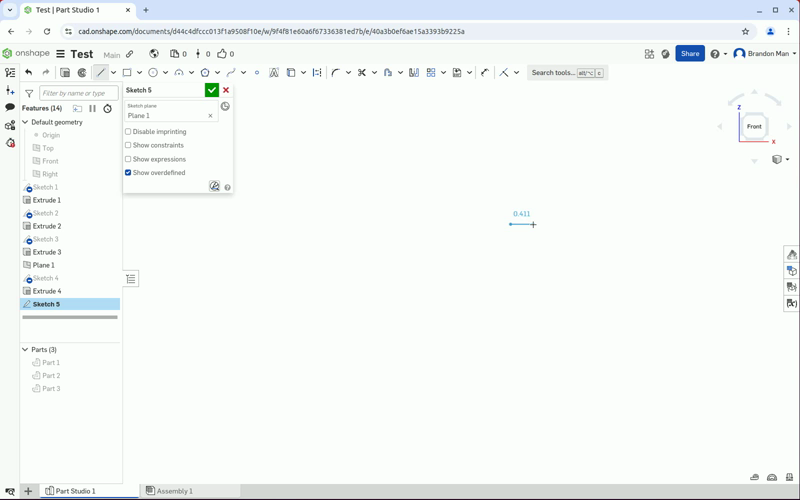
click(533, 224)
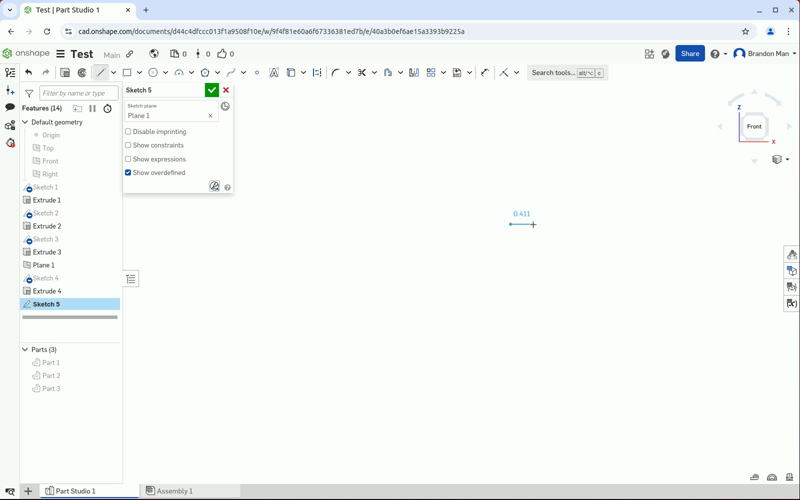
scroll(-6)
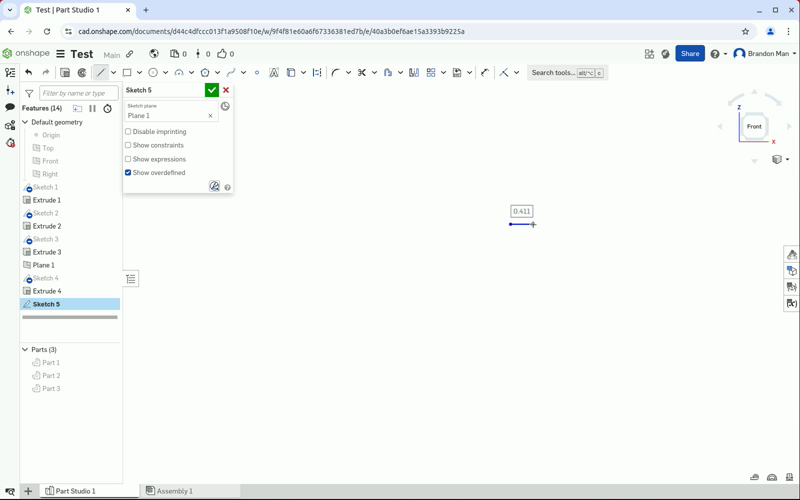
scroll(-6)
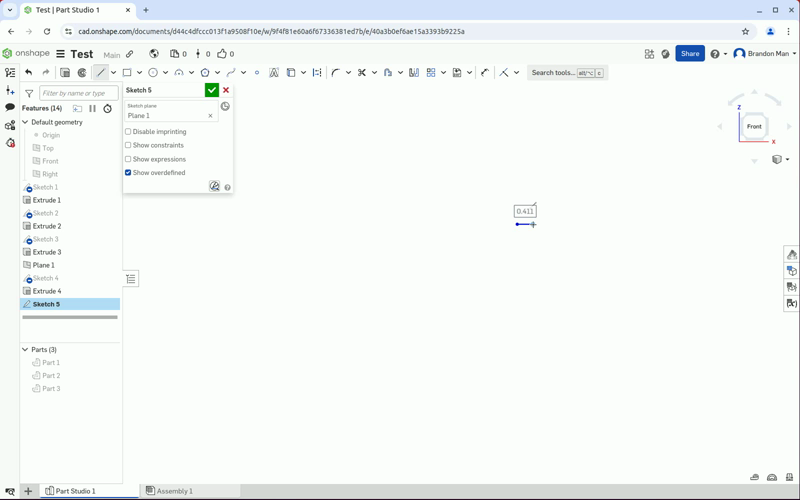
scroll(-6)
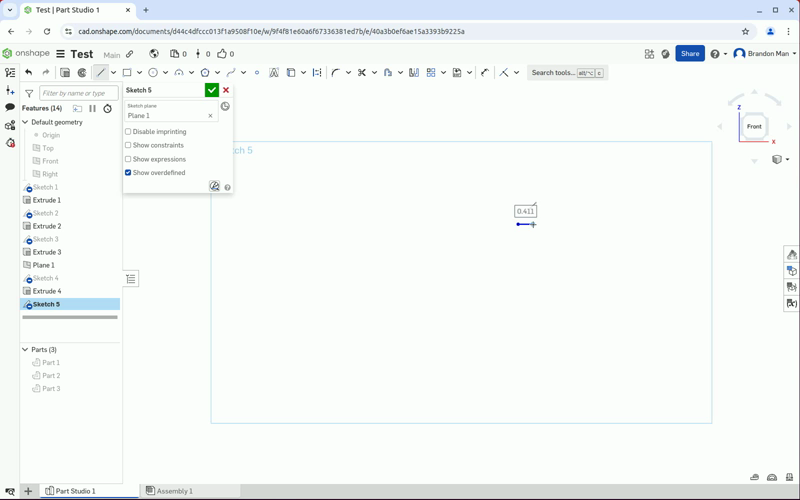
scroll(-6)
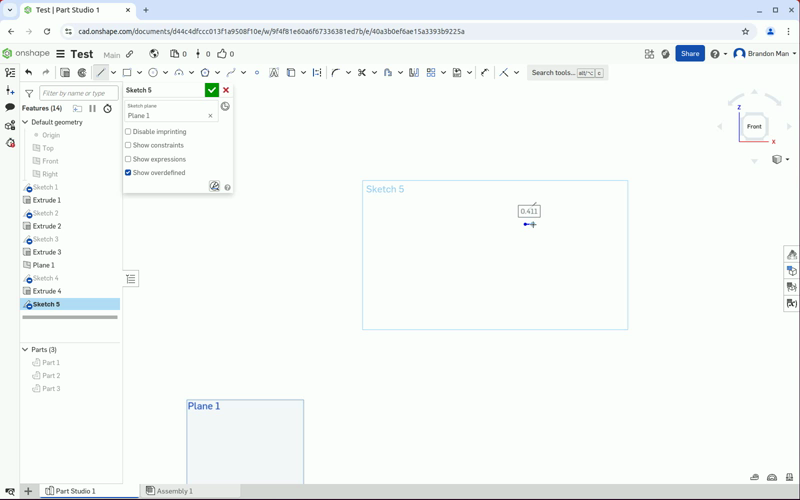
scroll(-6)
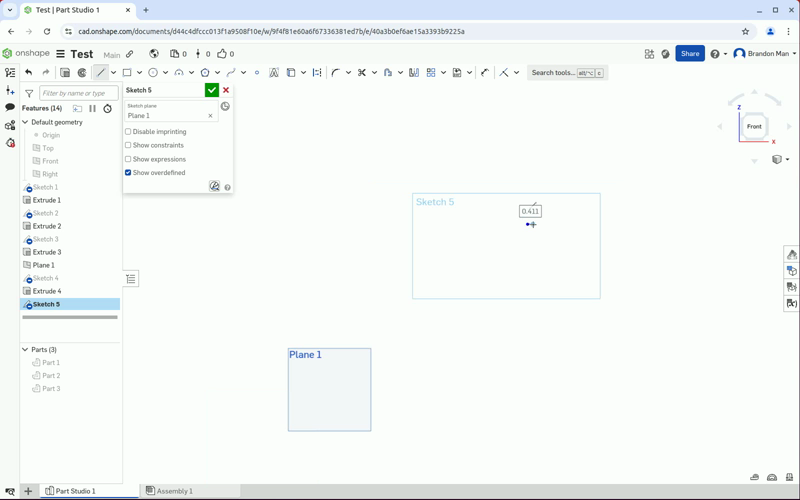
scroll(-6)
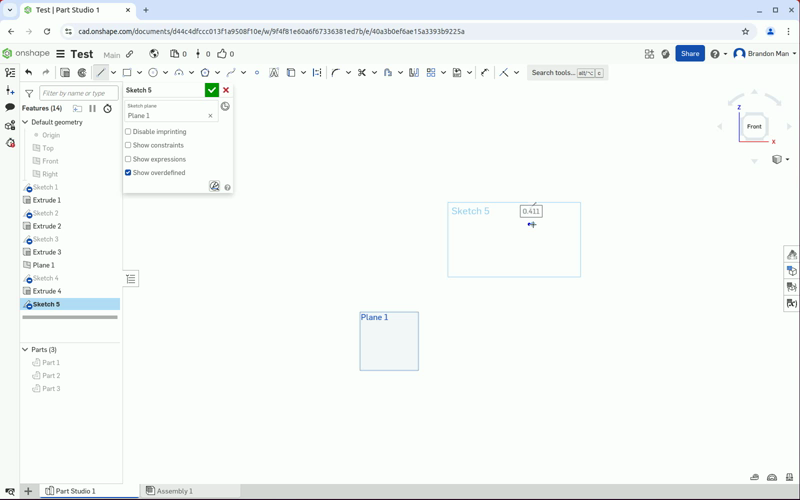
scroll(-6)
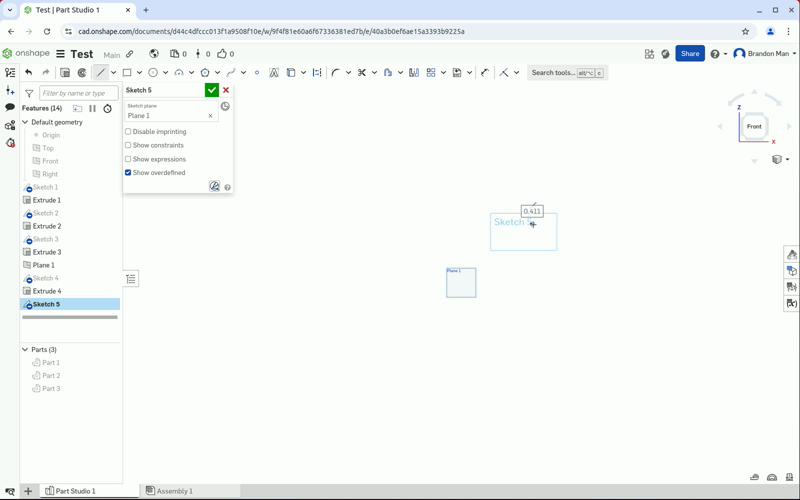
key_up(shift)
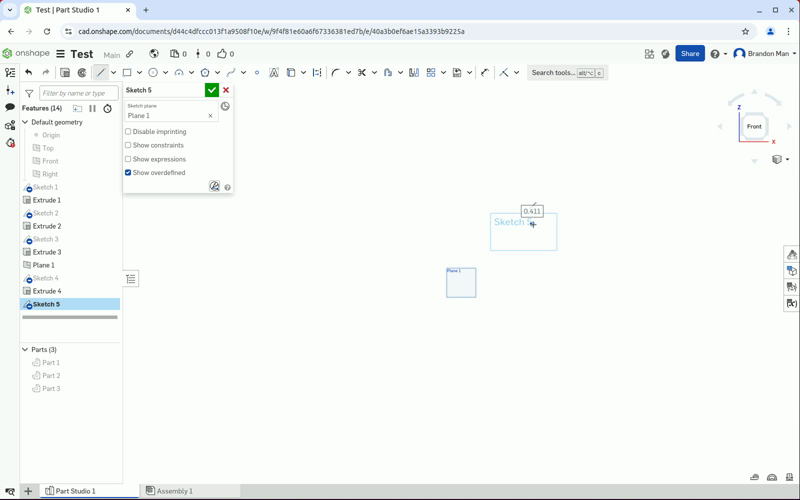
key_down(shift)
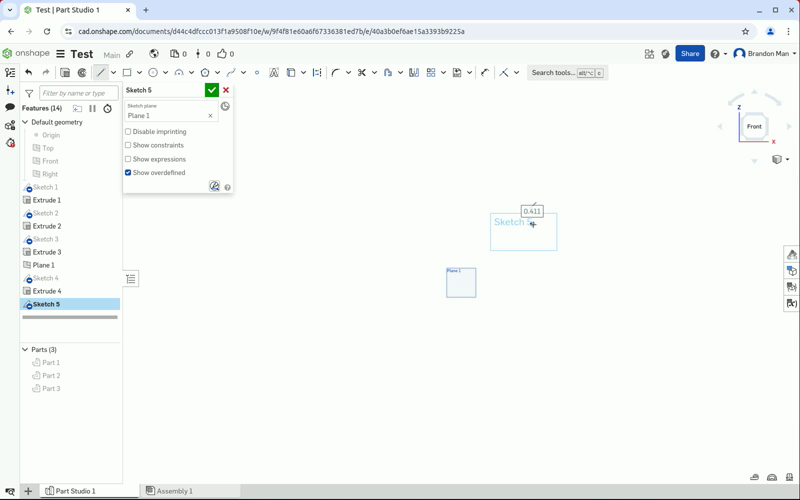
mouse_move(563, 224)
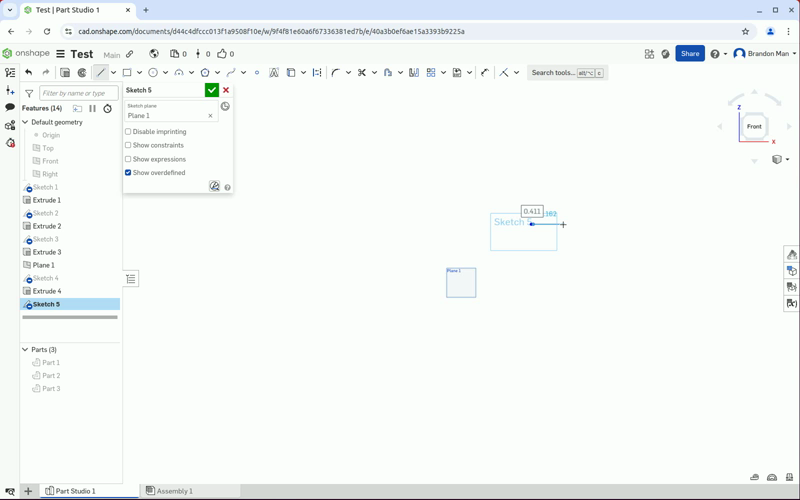
mouse_move(533, 203)
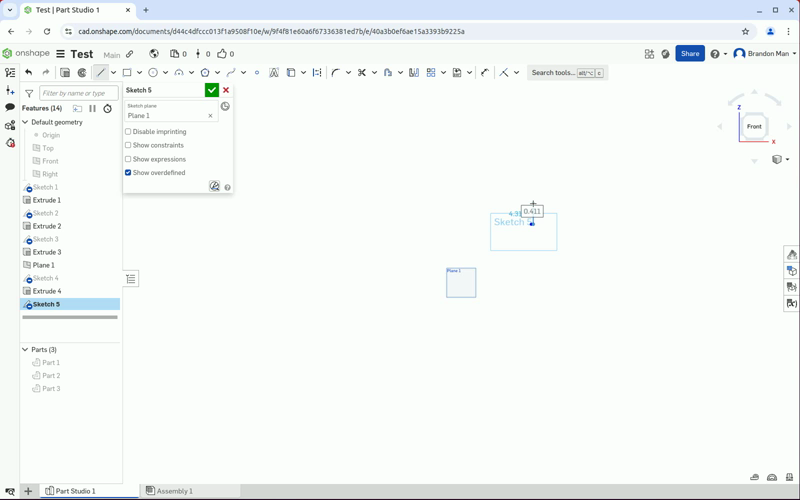
click(533, 203)
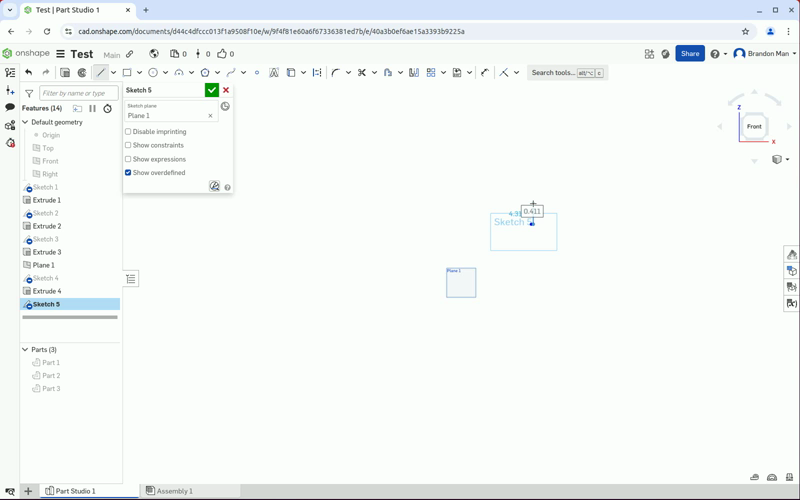
key_up(shift)
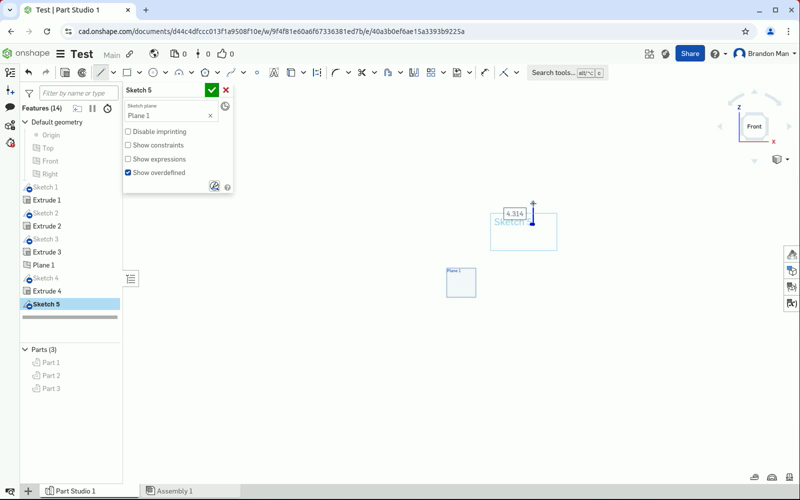
key_down(shift)
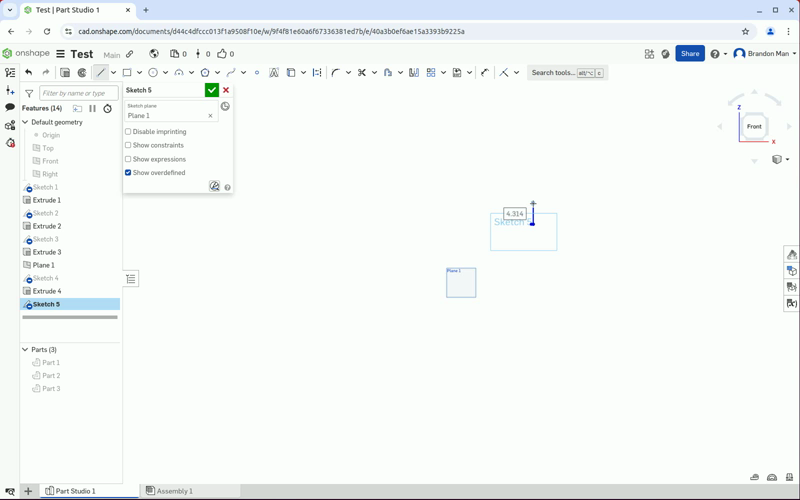
mouse_move(563, 203)
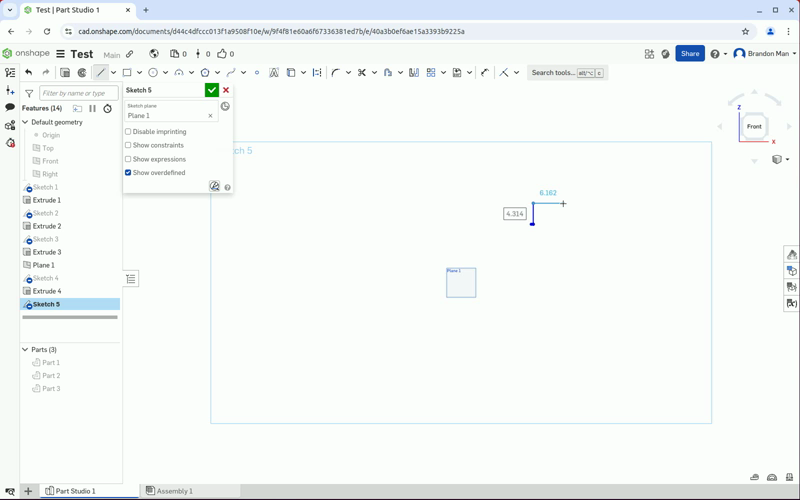
mouse_move(531, 203)
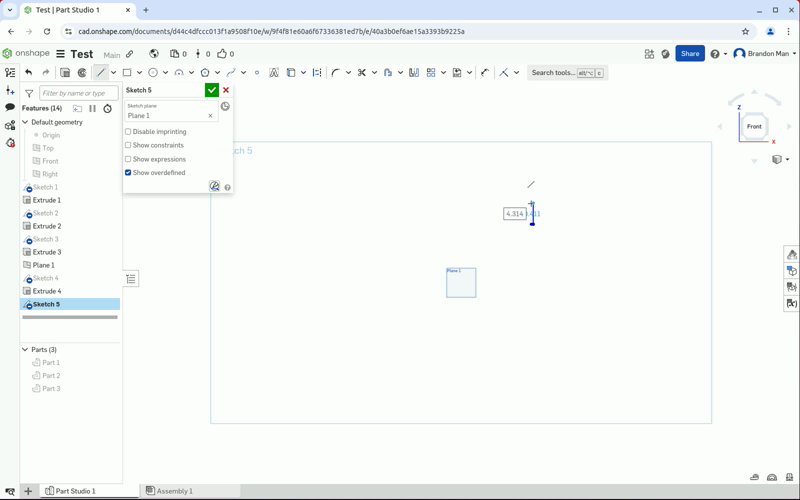
scroll(6)
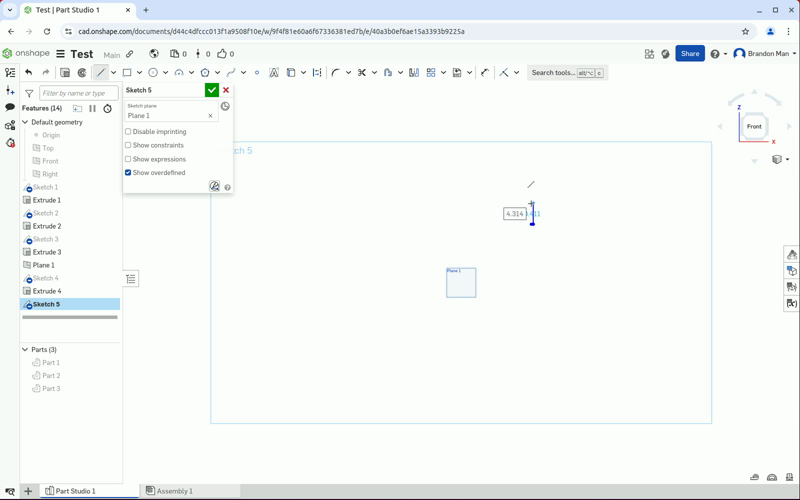
scroll(6)
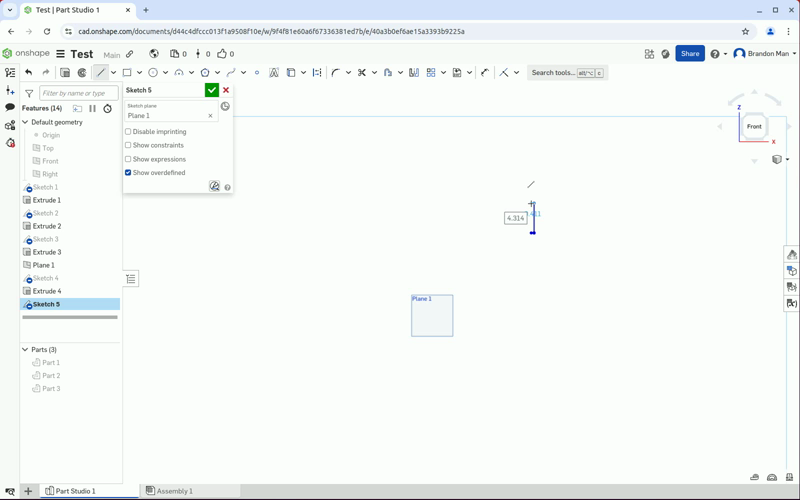
scroll(6)
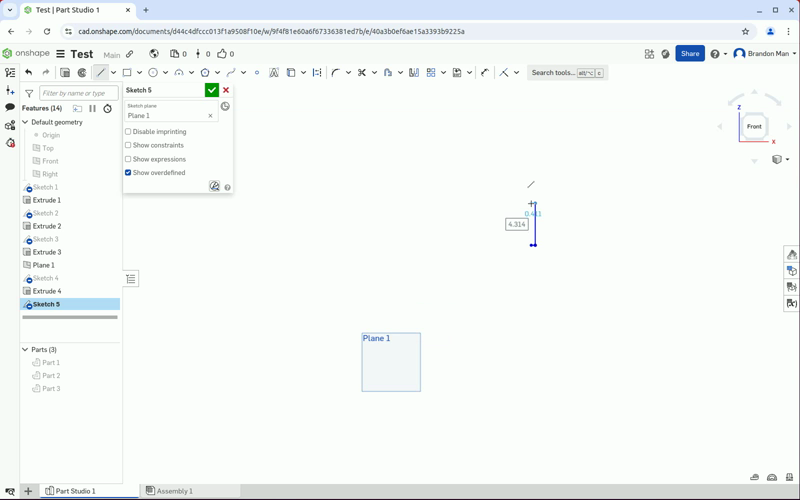
scroll(6)
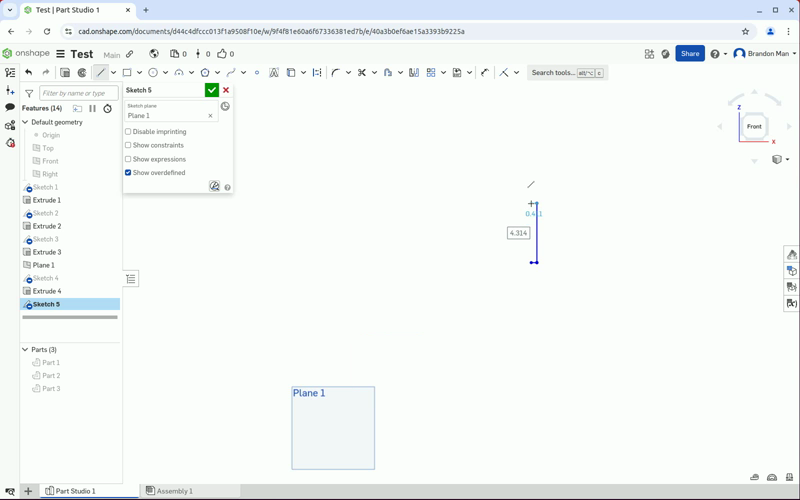
scroll(6)
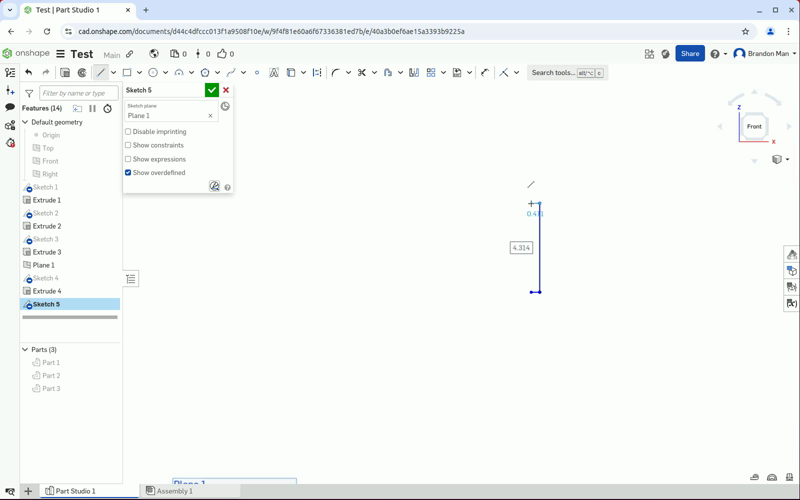
scroll(6)
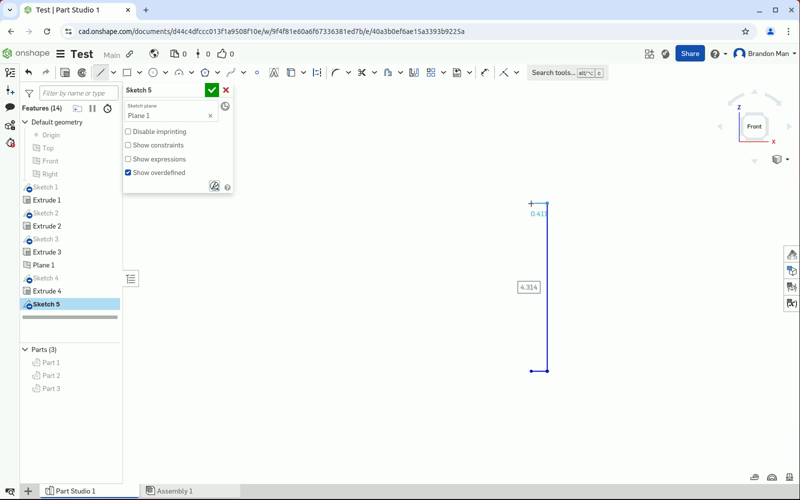
scroll(6)
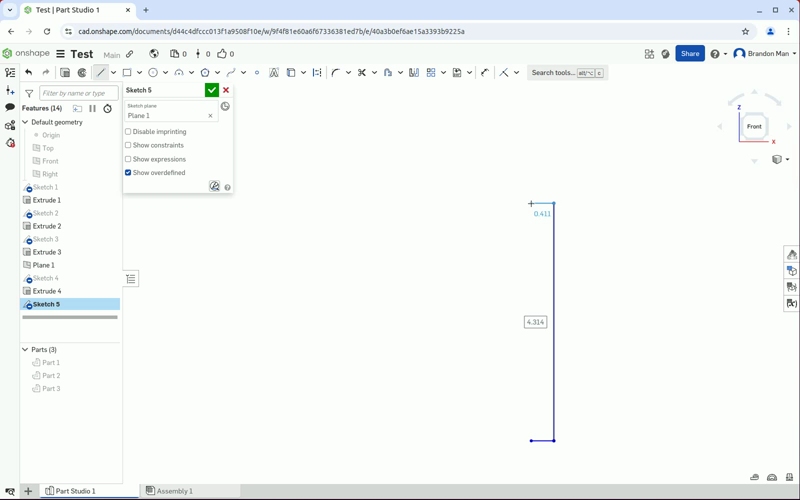
click(531, 203)
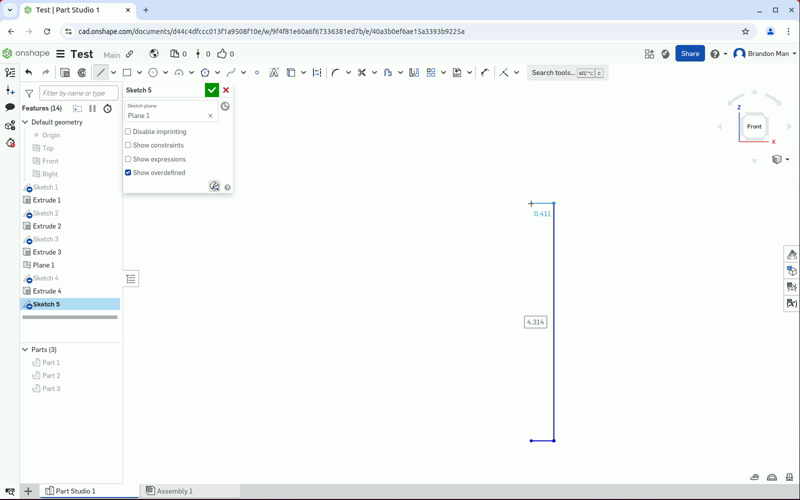
scroll(-6)
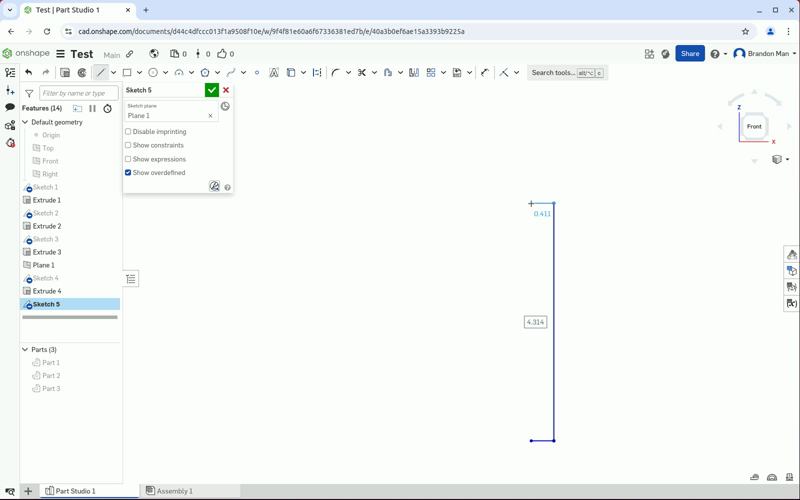
scroll(-6)
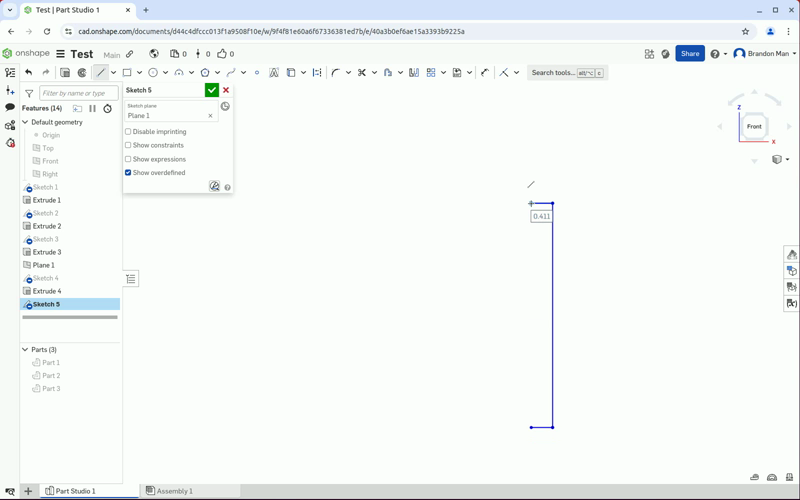
scroll(-6)
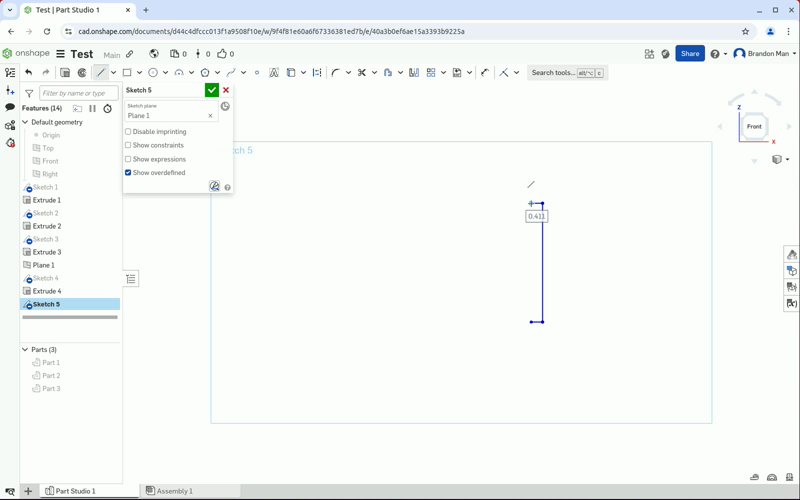
scroll(-6)
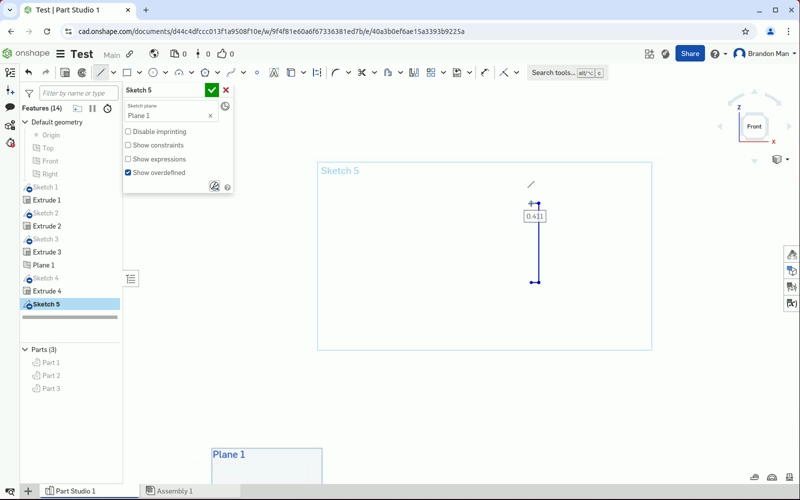
scroll(-6)
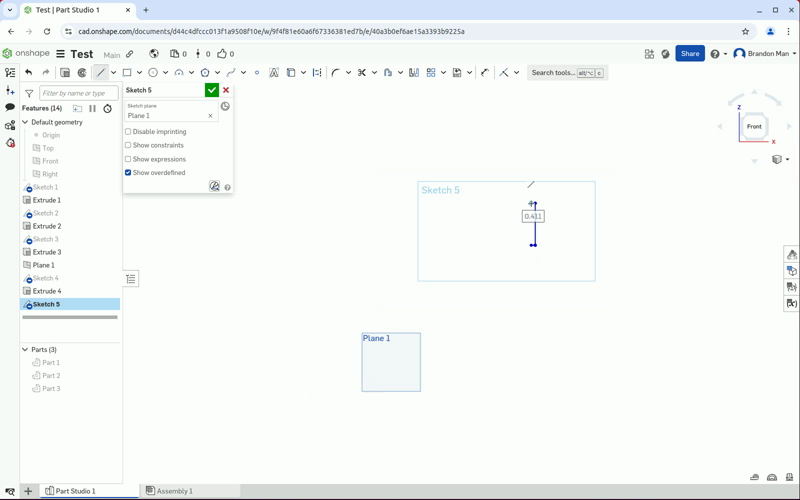
scroll(-6)
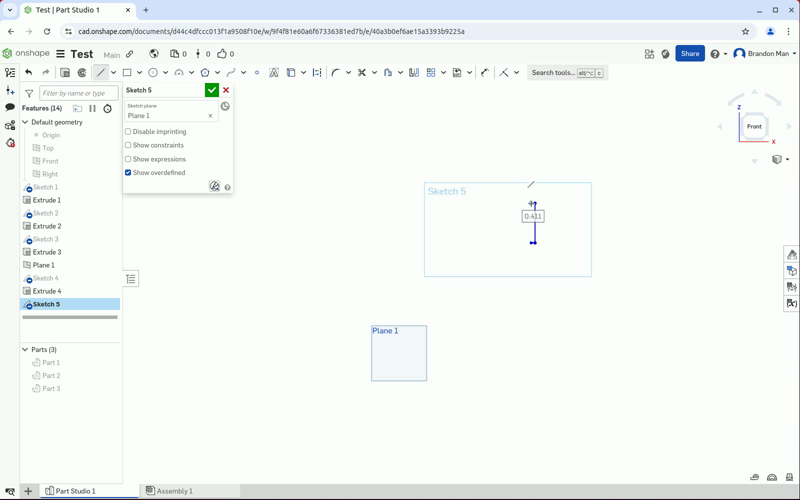
scroll(-6)
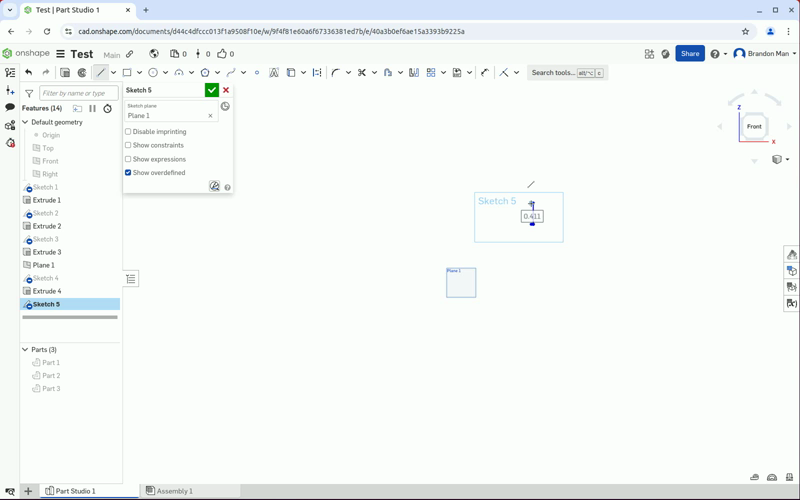
key_up(shift)
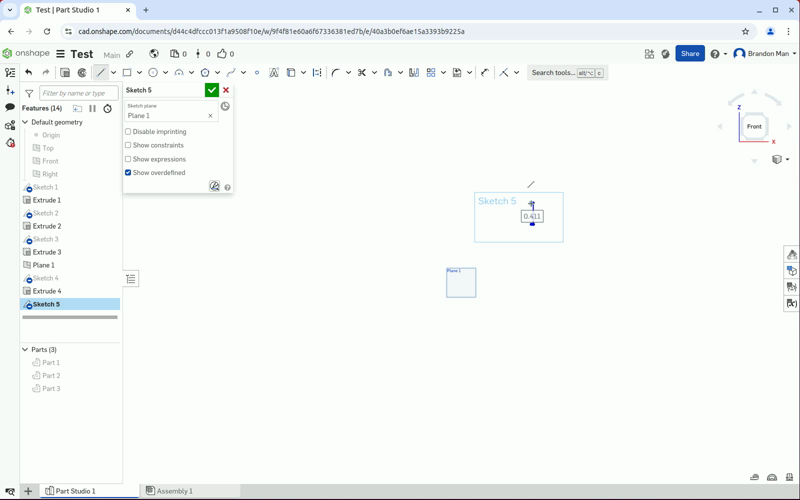
mouse_move(561, 203)
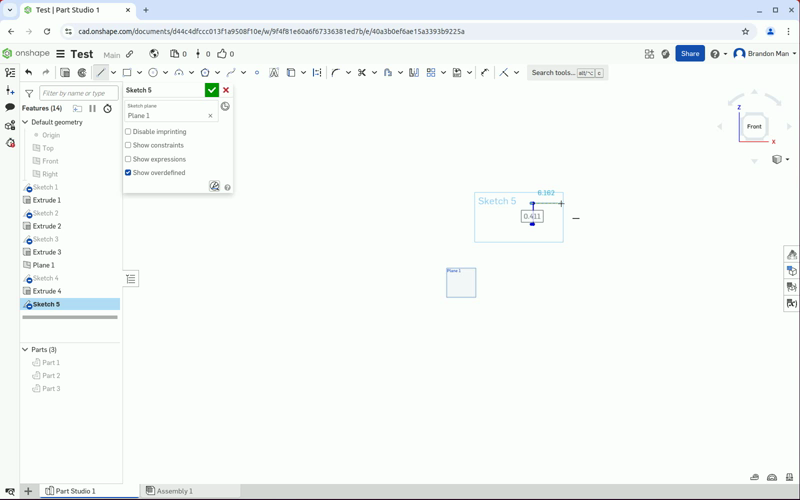
key_down(shift)
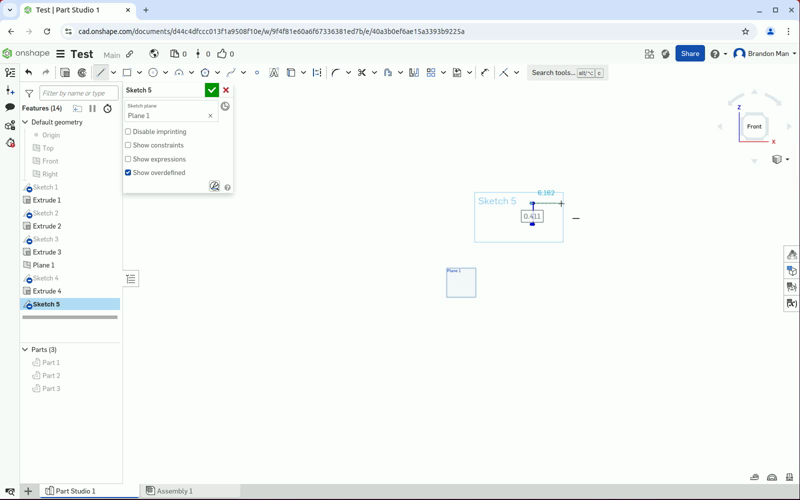
mouse_move(531, 224)
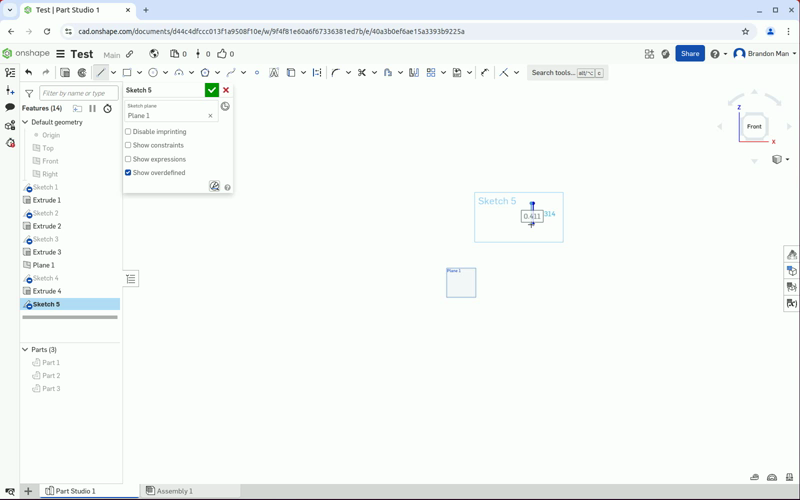
scroll(6)
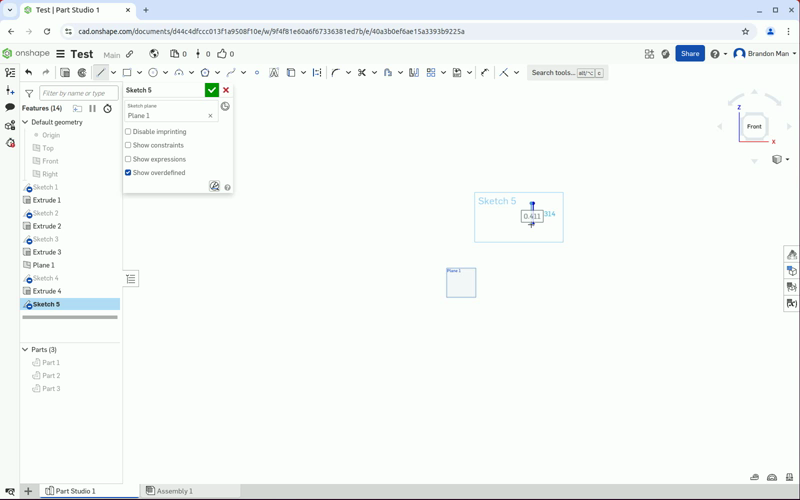
scroll(6)
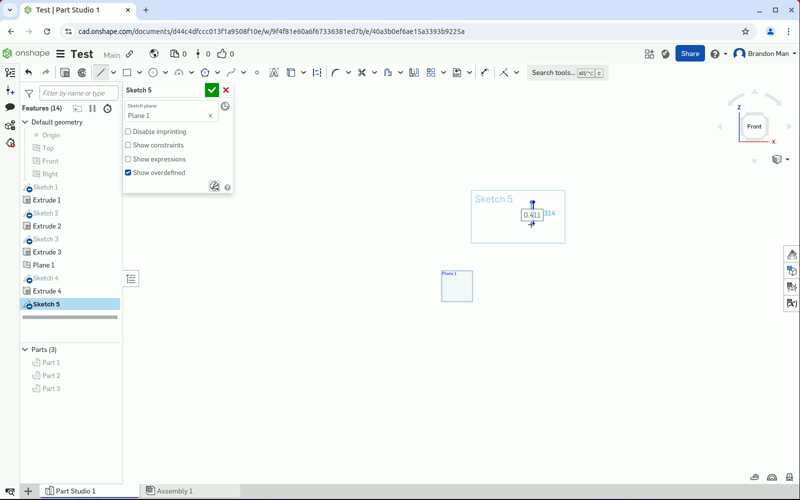
scroll(6)
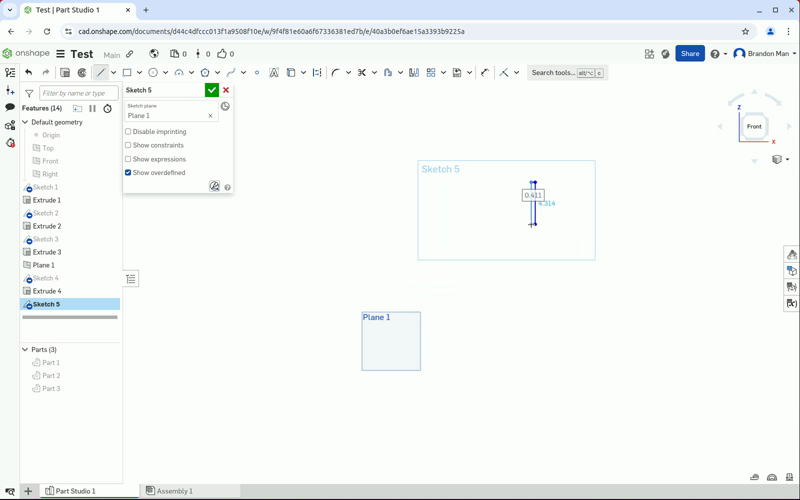
scroll(6)
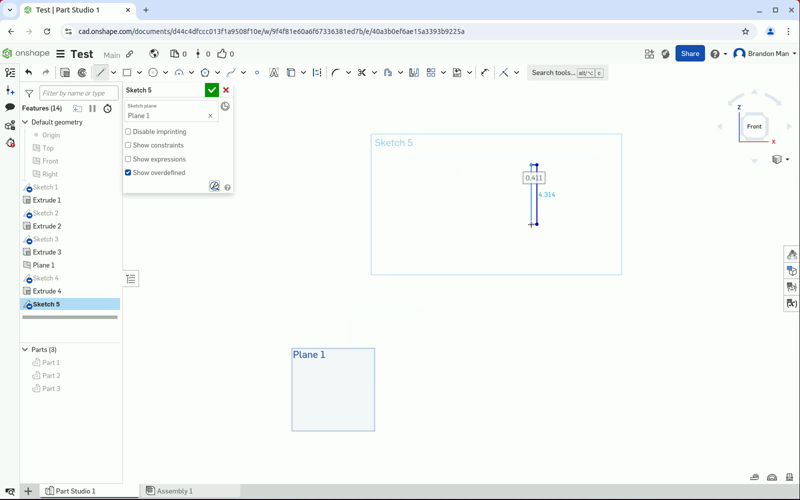
scroll(6)
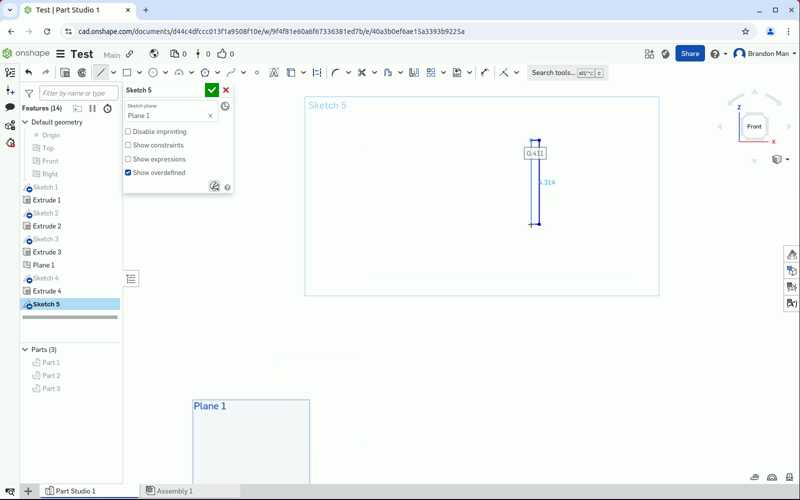
scroll(6)
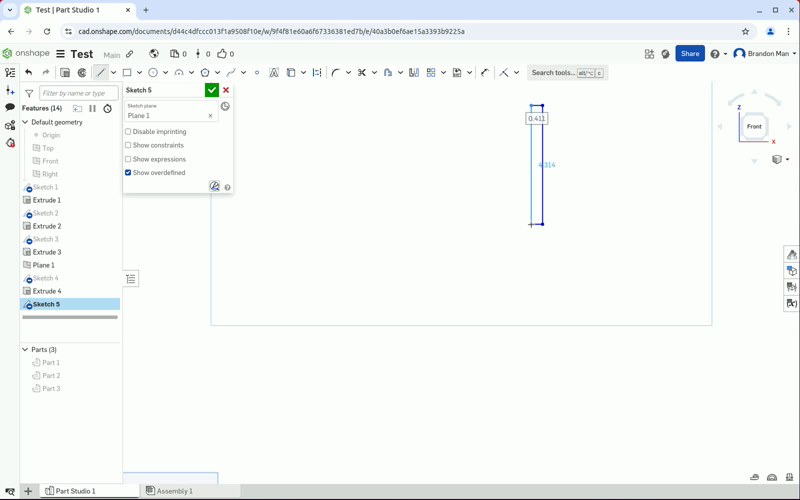
scroll(6)
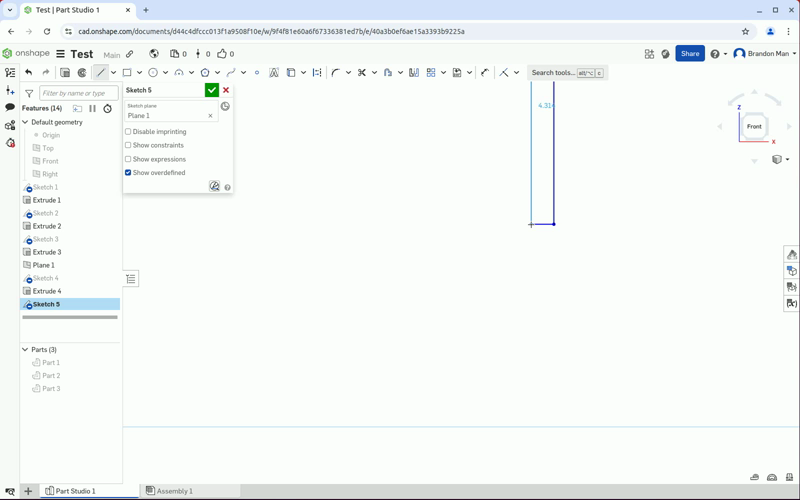
key_up(shift)
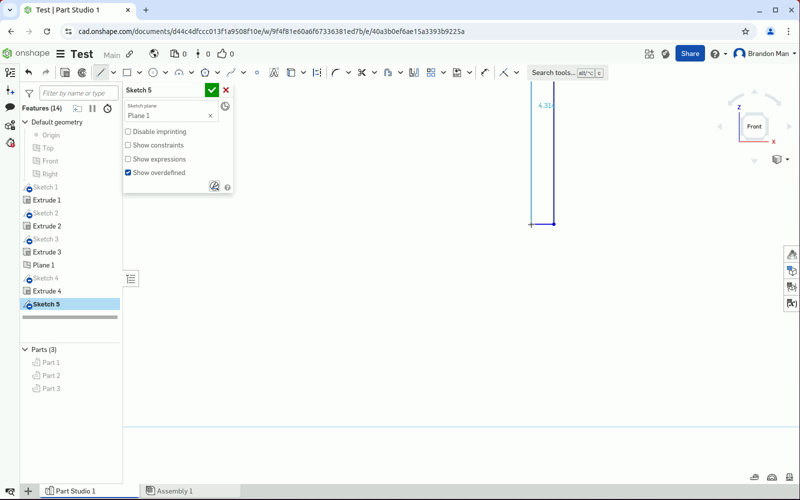
click(531, 224)
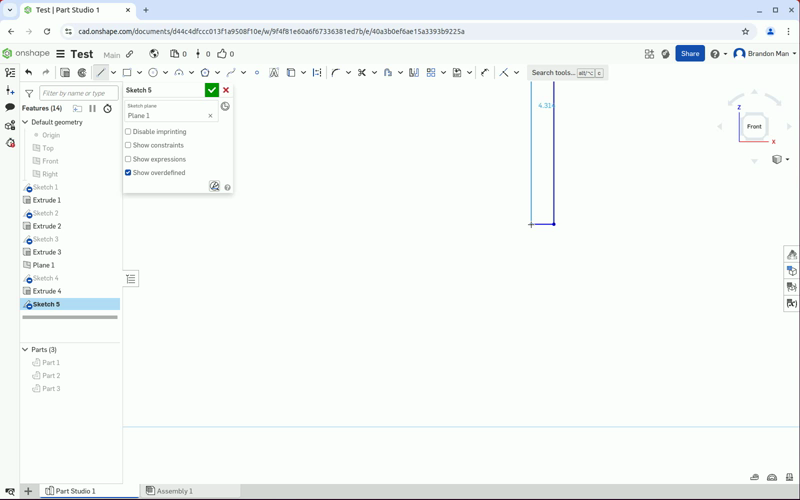
scroll(-6)
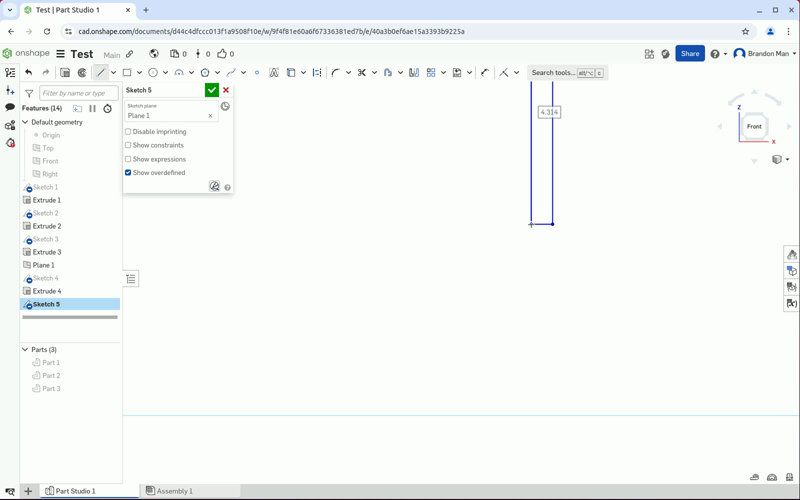
scroll(-6)
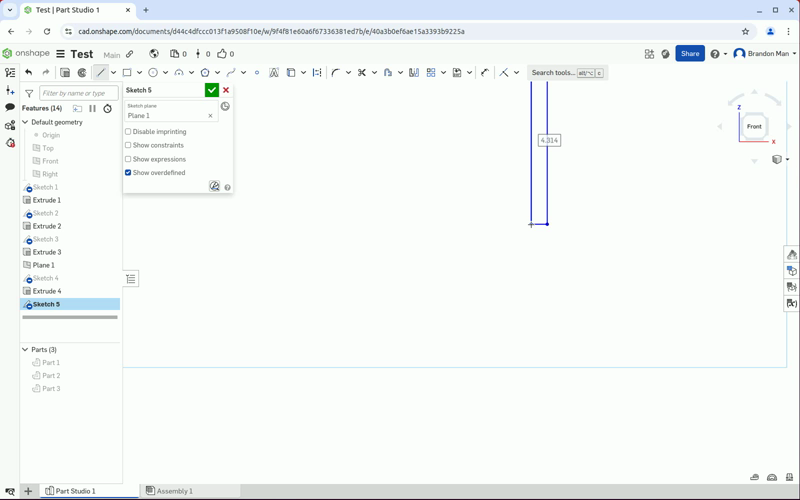
scroll(-6)
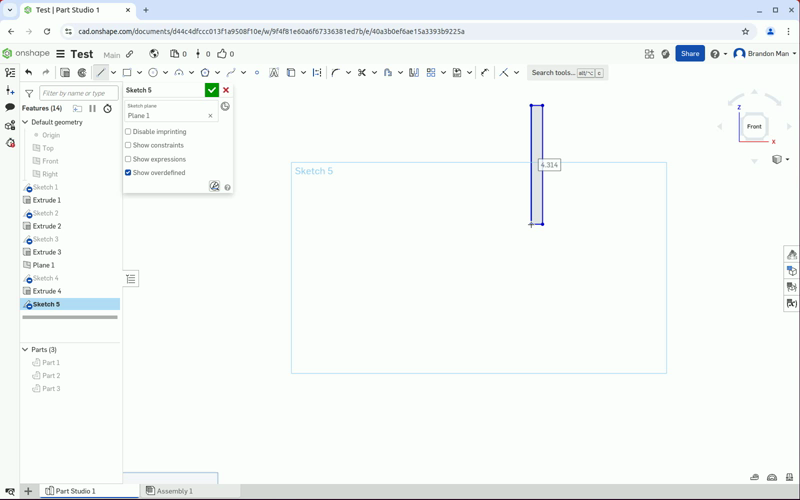
scroll(-6)
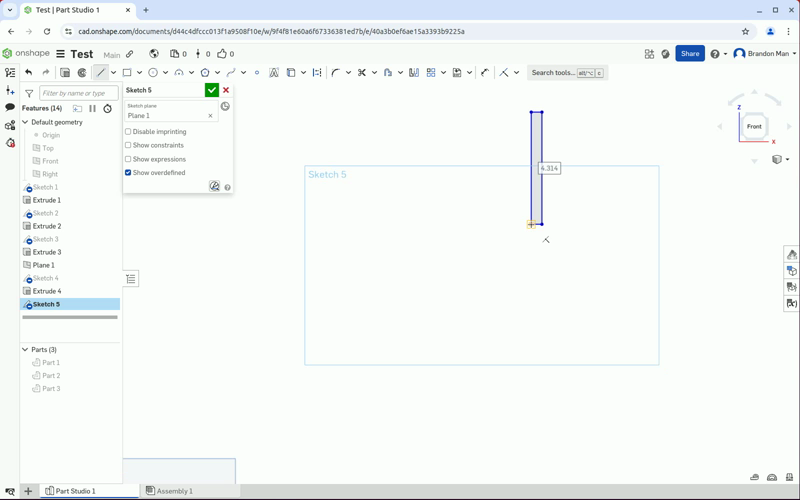
scroll(-6)
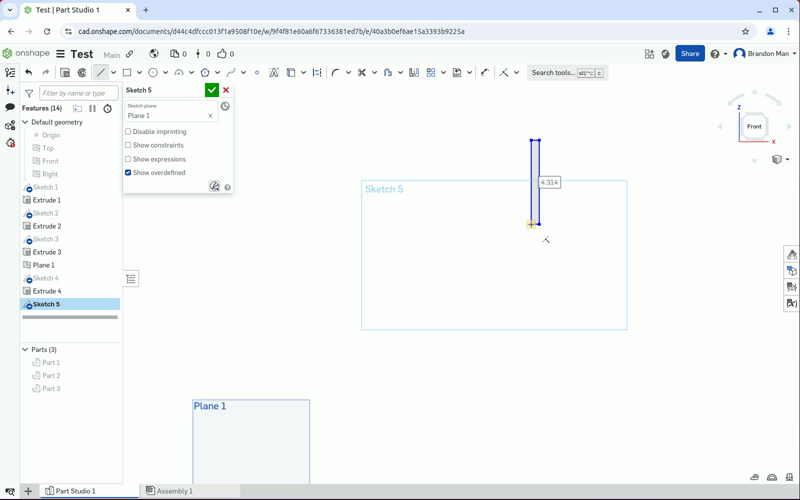
scroll(-6)
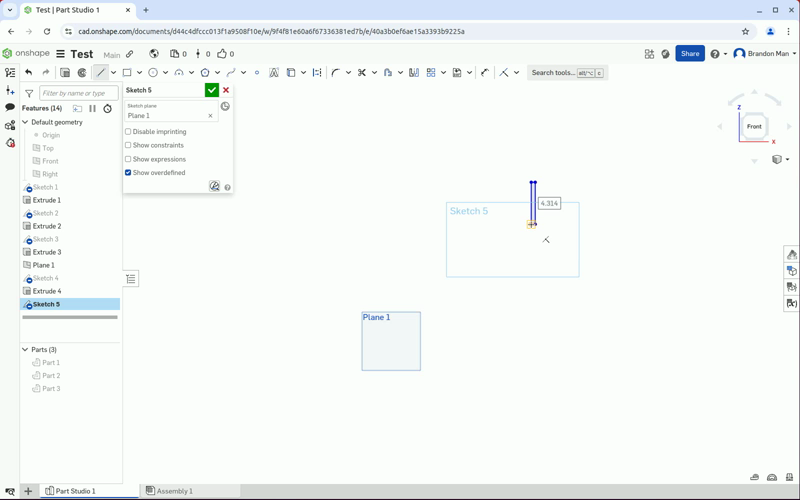
scroll(-6)
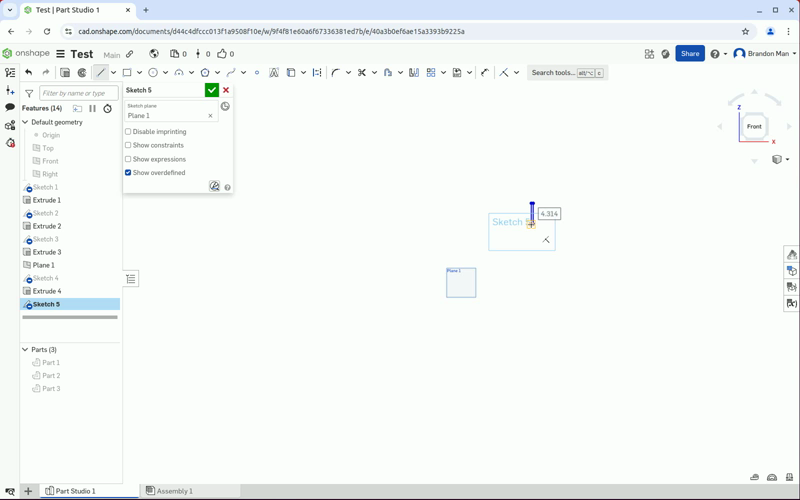
key(esc)
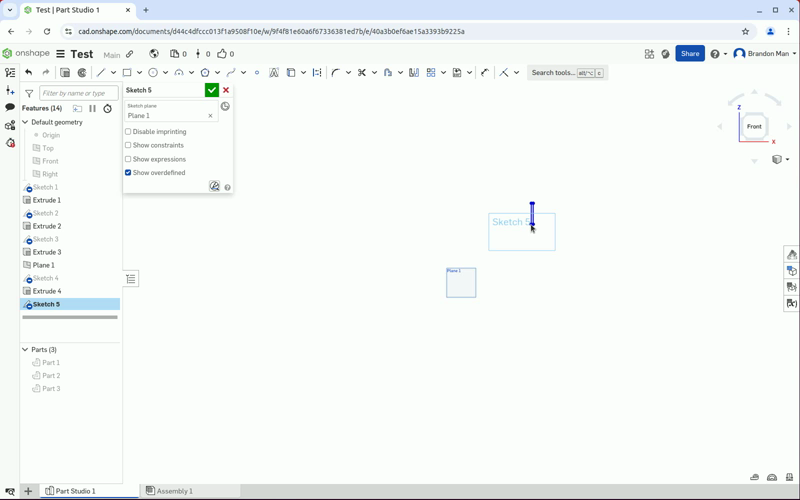
mouse_move(531, 223)
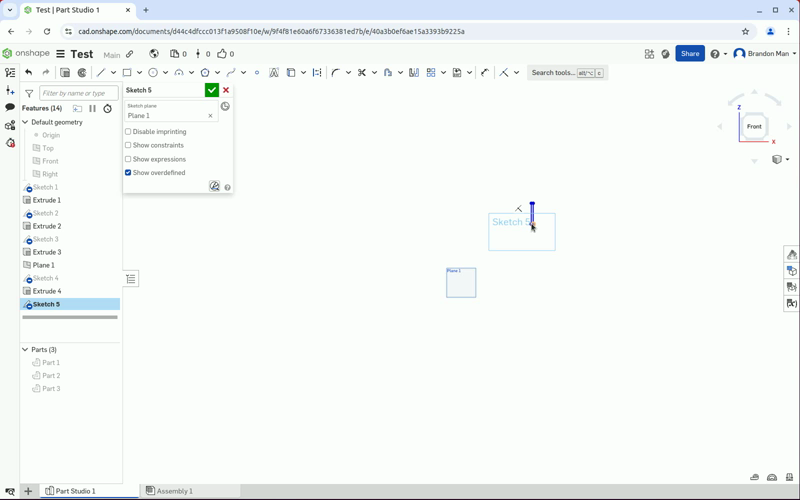
scroll(6)
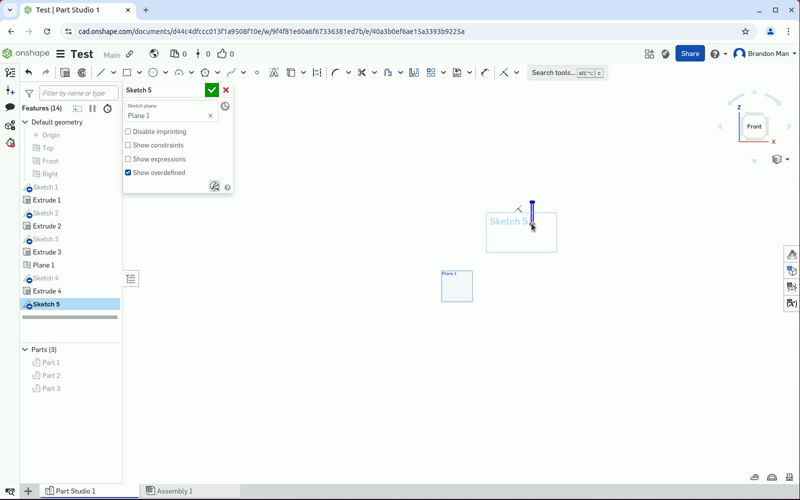
scroll(6)
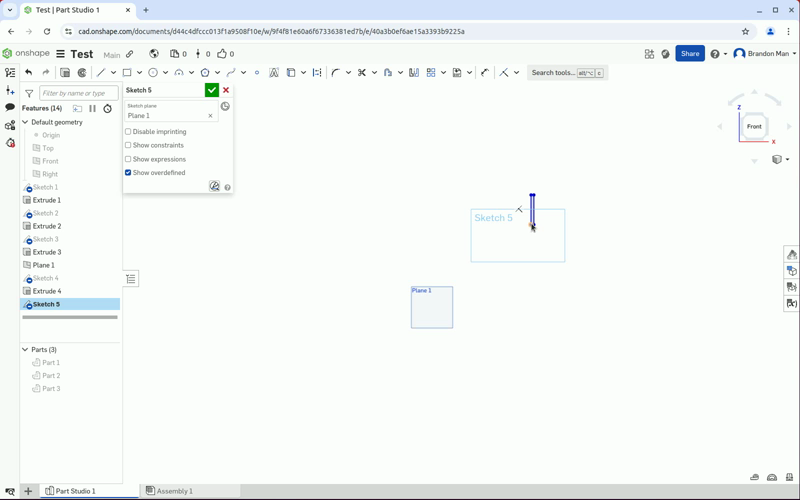
scroll(6)
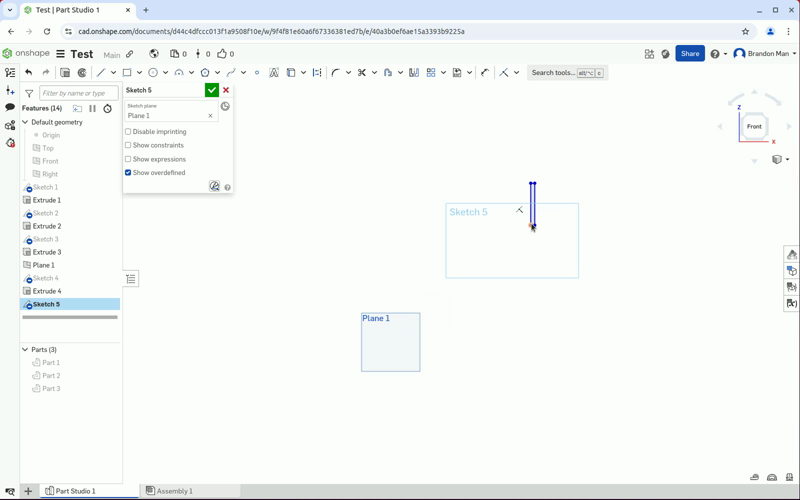
scroll(6)
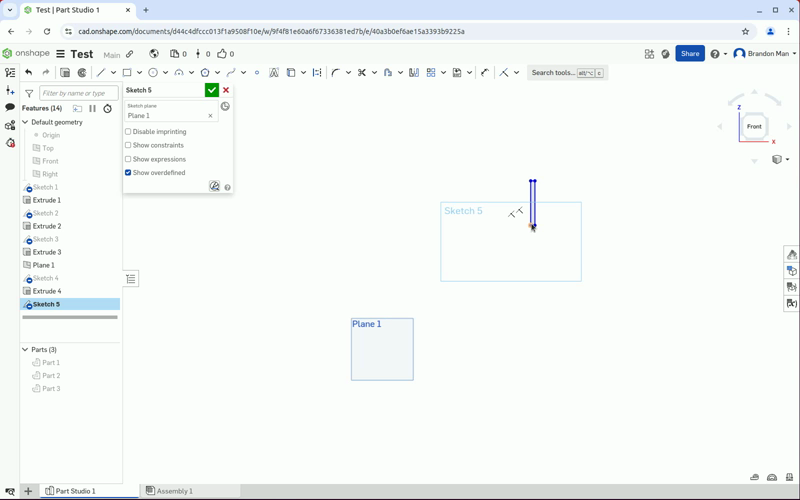
scroll(6)
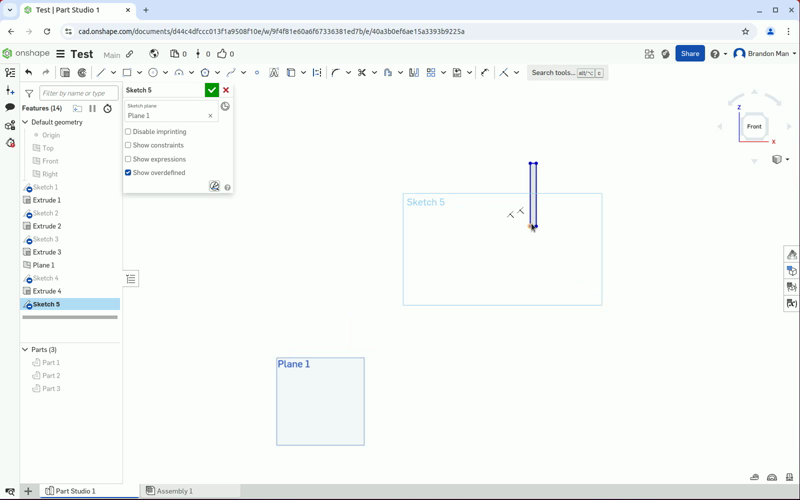
scroll(6)
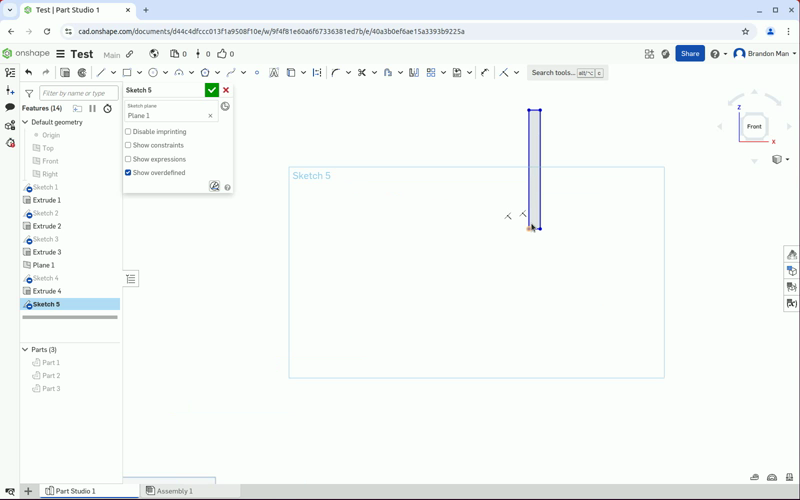
scroll(6)
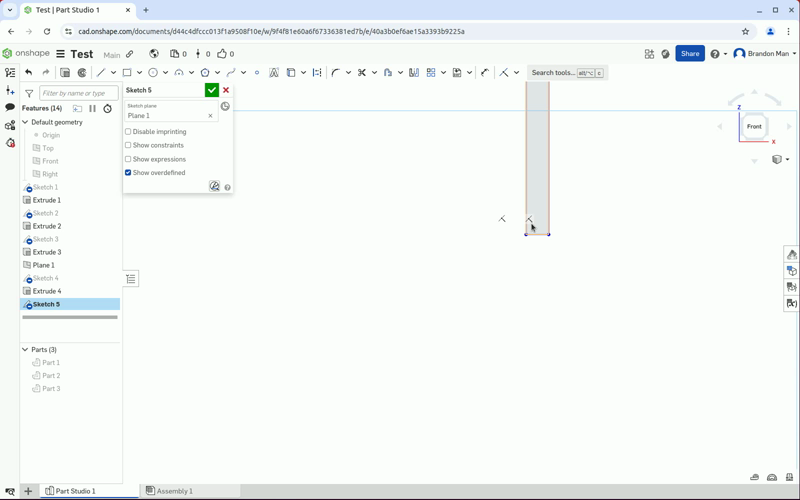
click(531, 223)
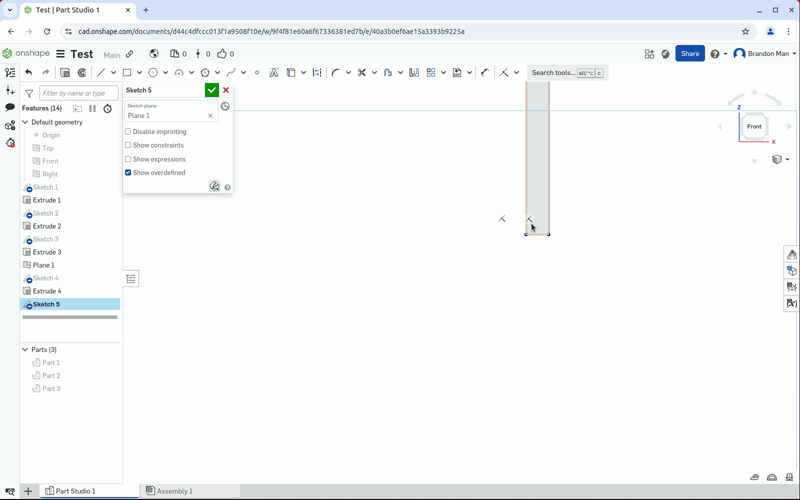
scroll(-6)
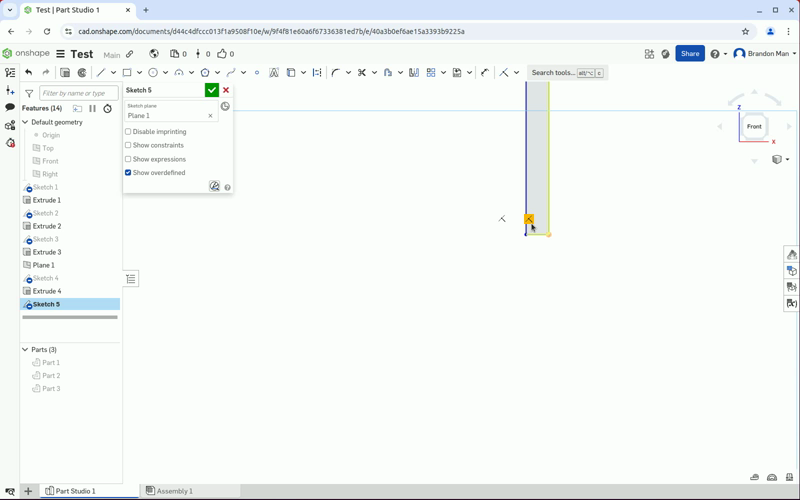
scroll(-6)
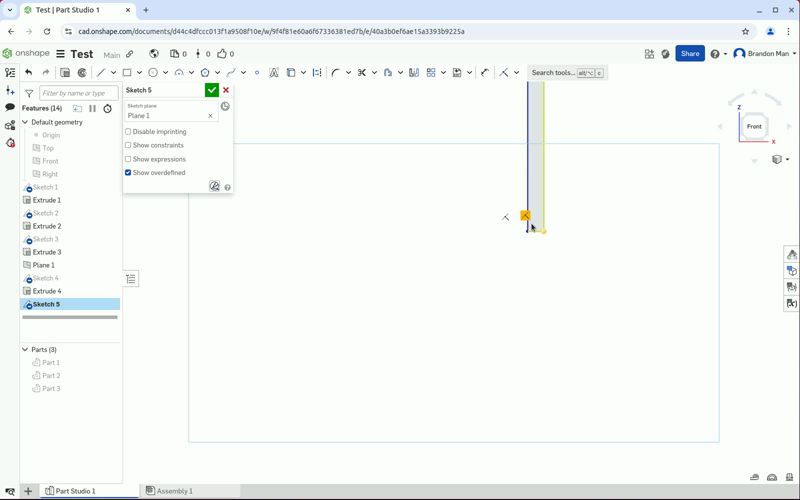
scroll(-6)
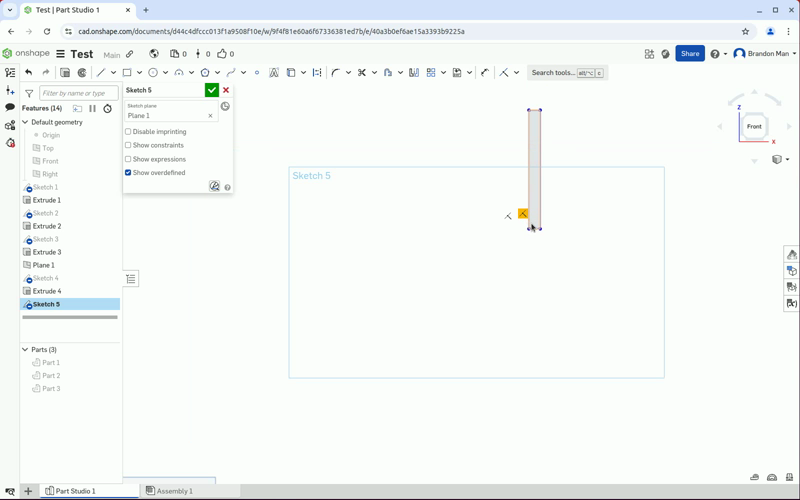
scroll(-6)
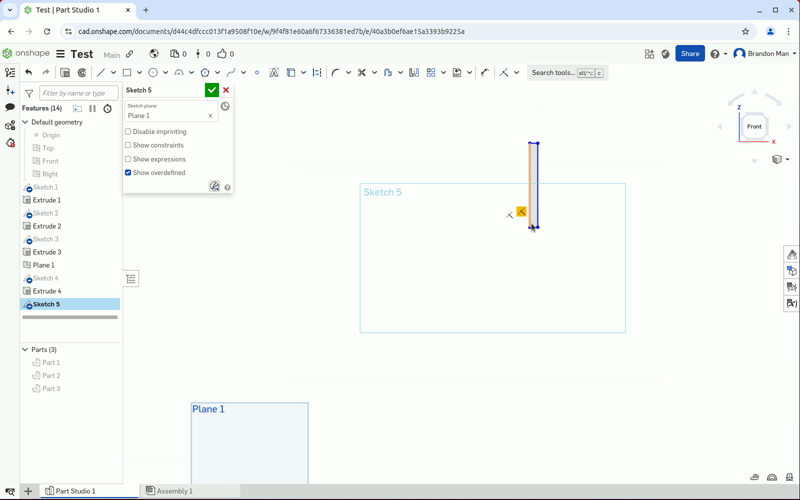
scroll(-6)
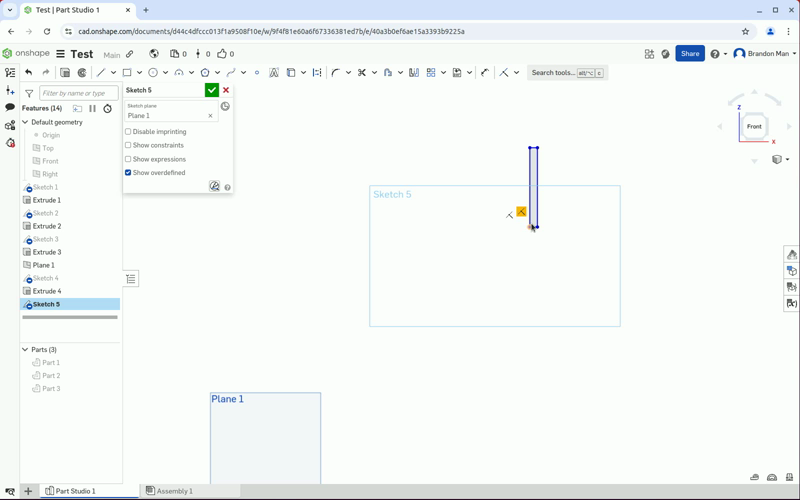
scroll(-6)
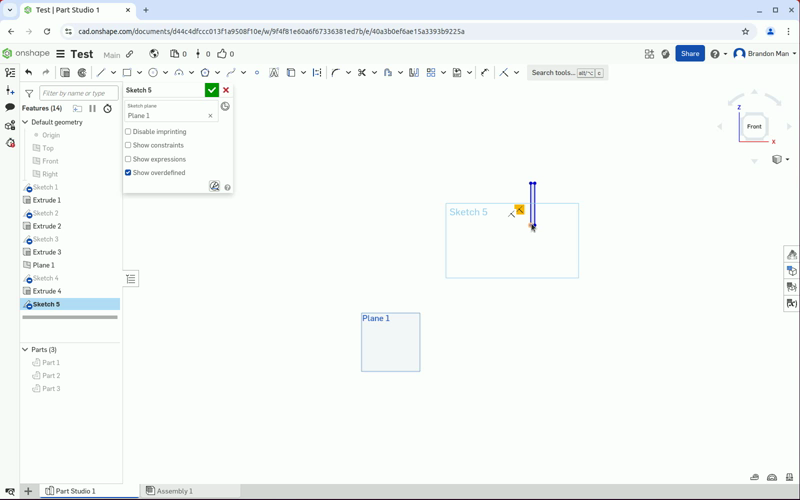
scroll(-6)
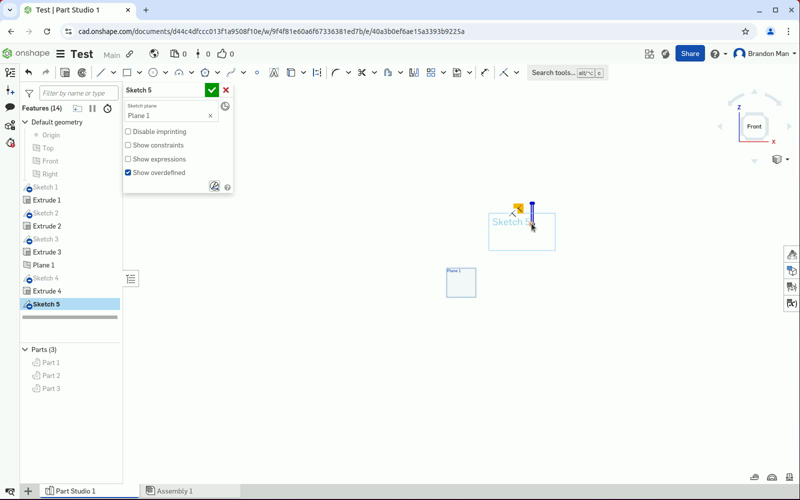
mouse_move(73, 352)
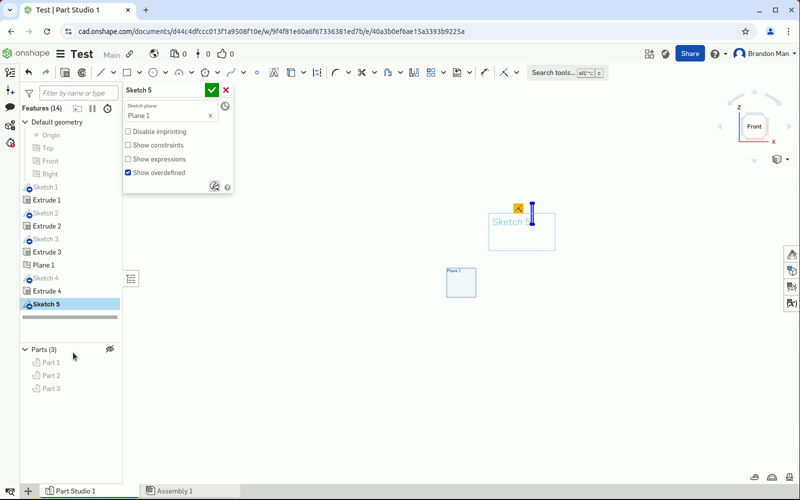
key(shift+y)
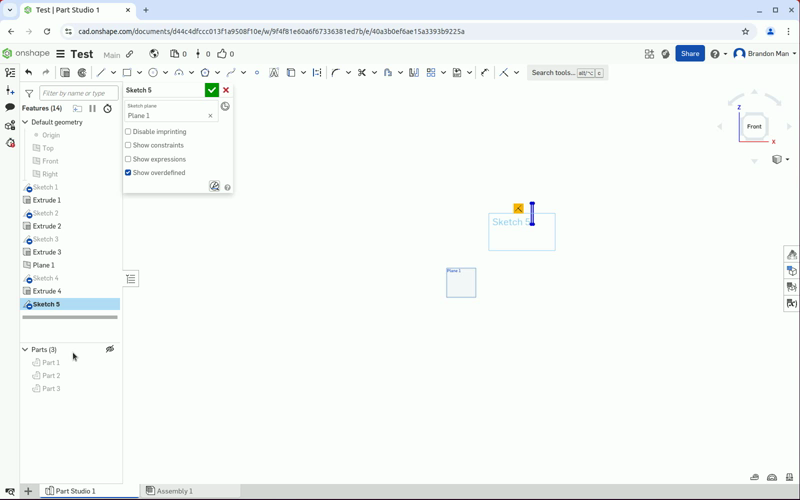
key(shift+e)
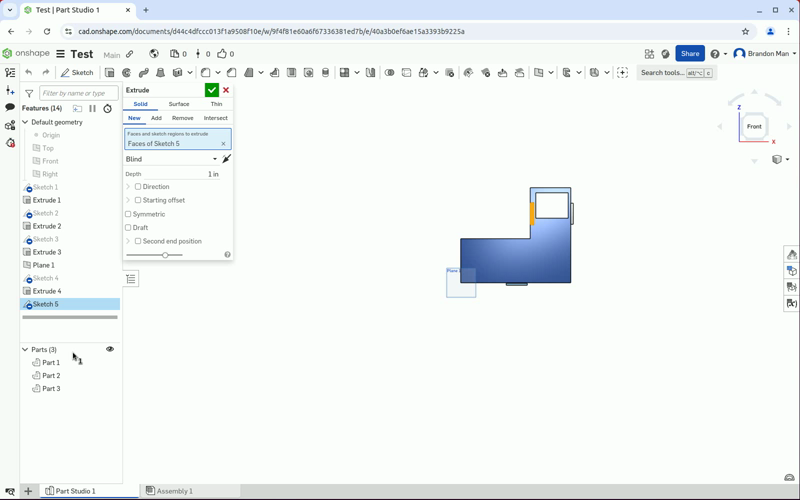
mouse_move(143, 106)
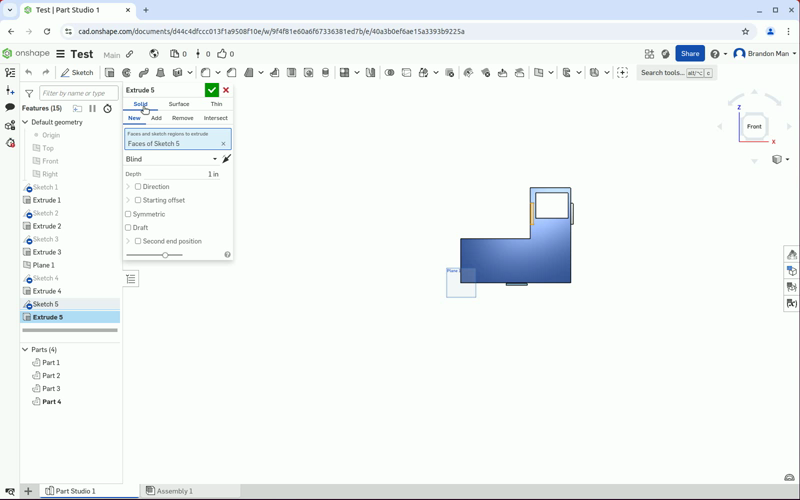
click(143, 106)
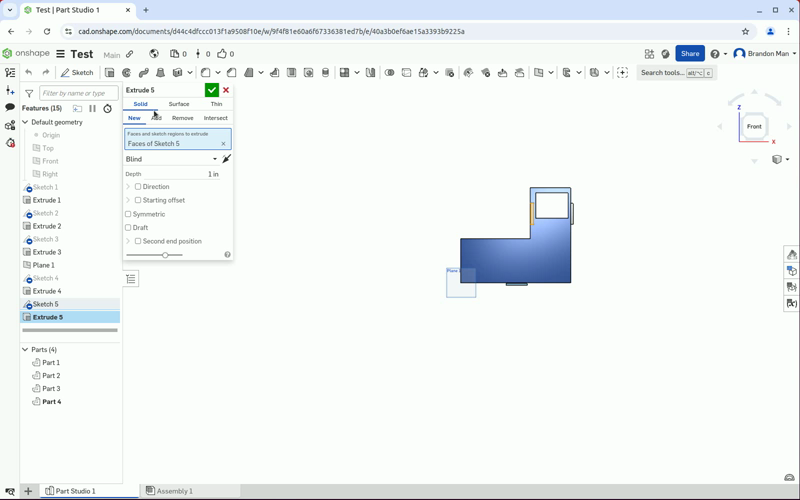
mouse_move(186, 120)
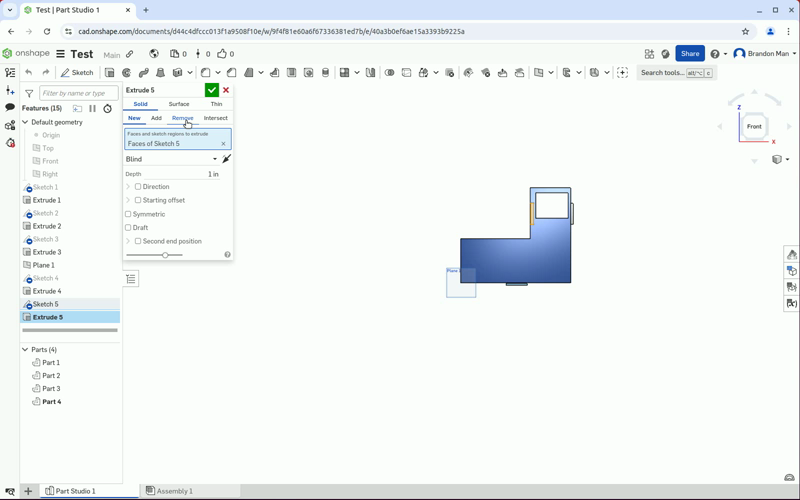
click(186, 120)
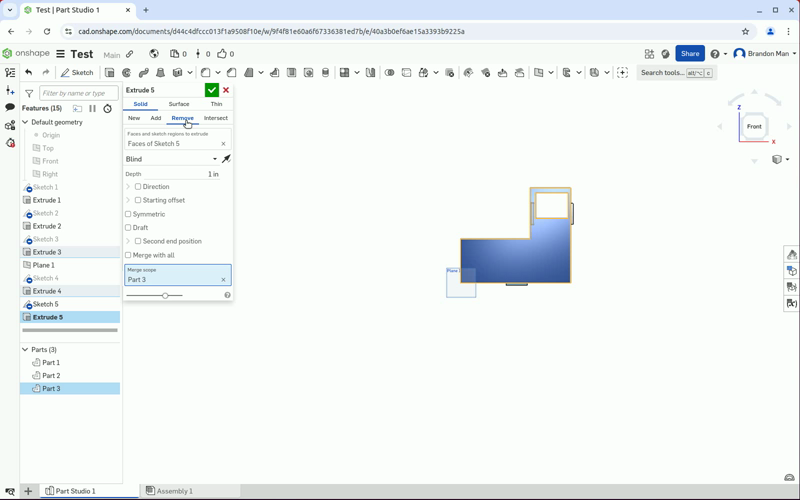
key(tab, 4)
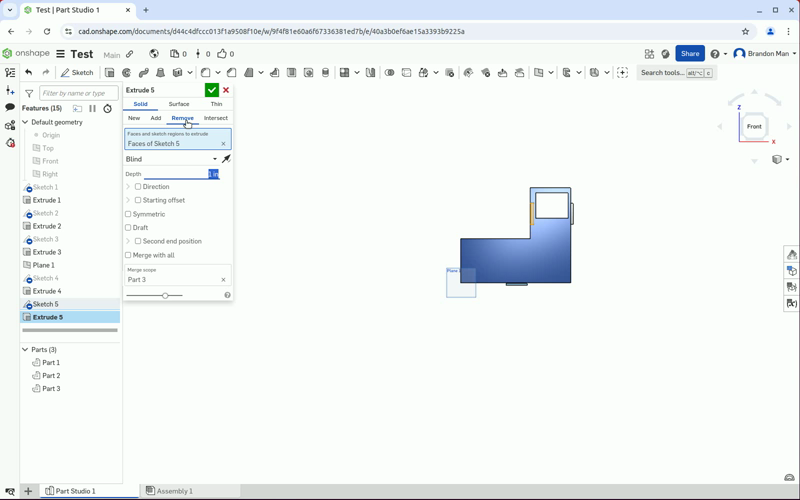
text(3.37)
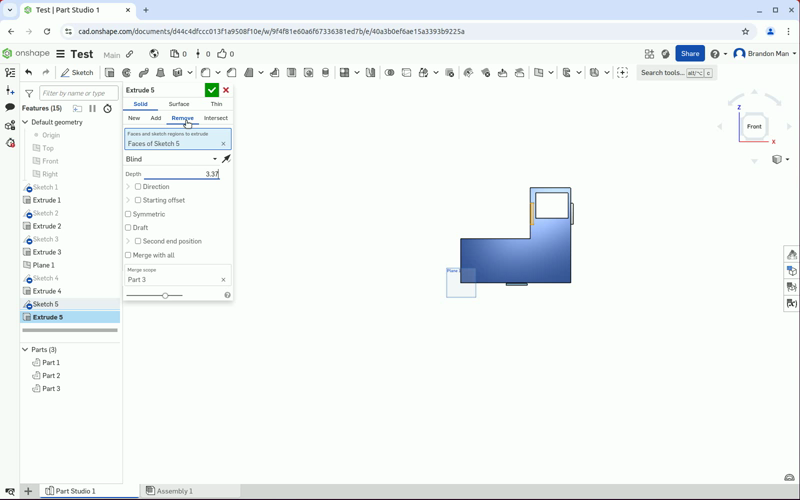
key(tab, 6)
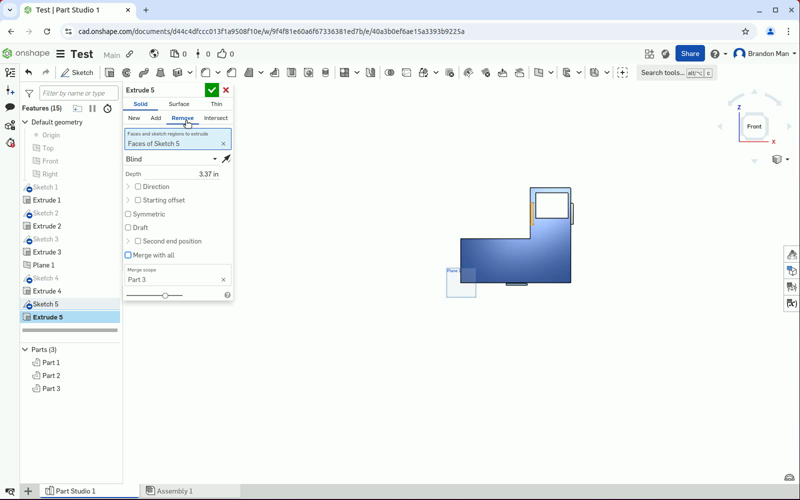
key(space)
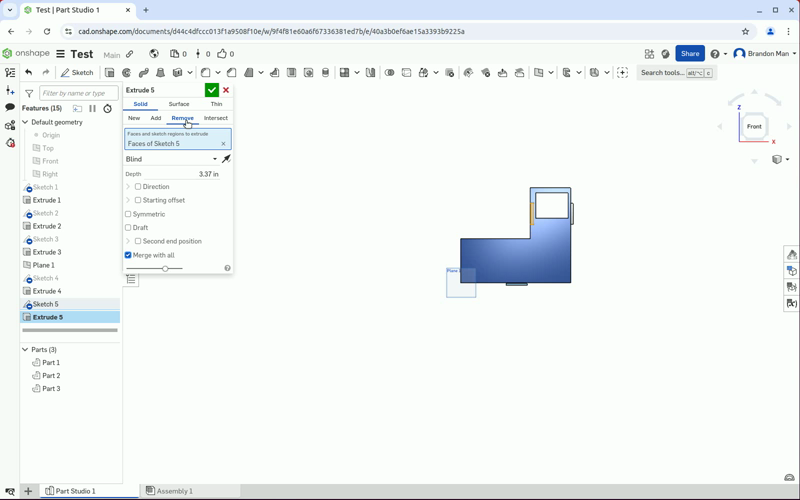
key(enter)
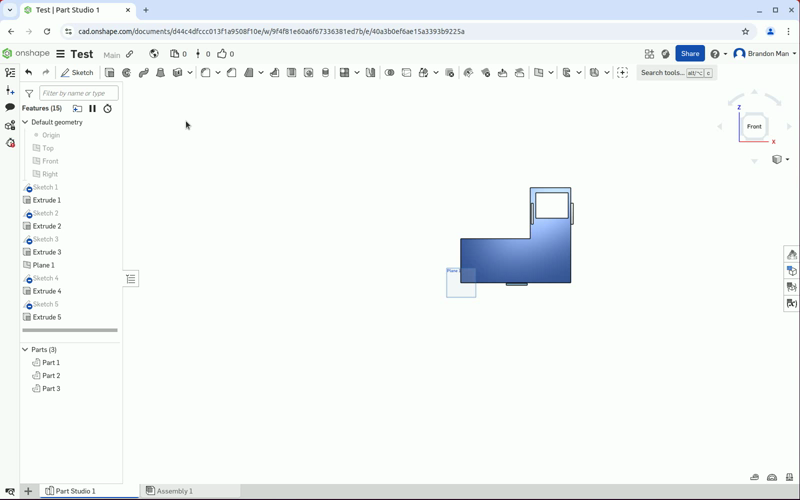
key(shift+h)
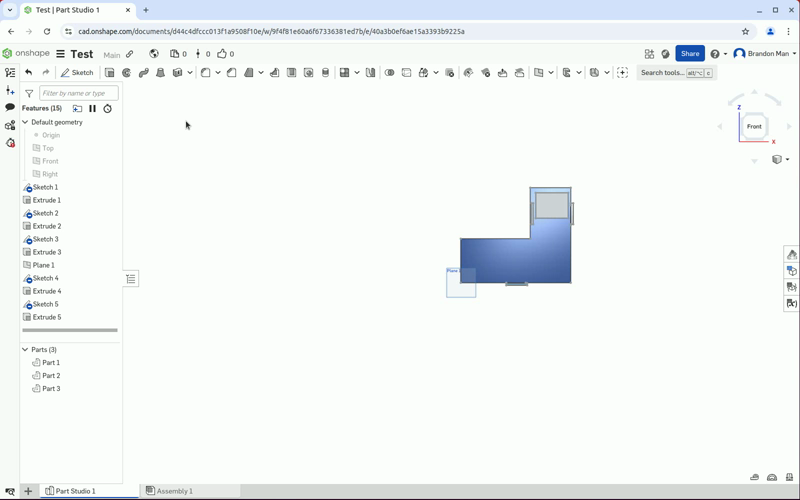
key(shift+h)
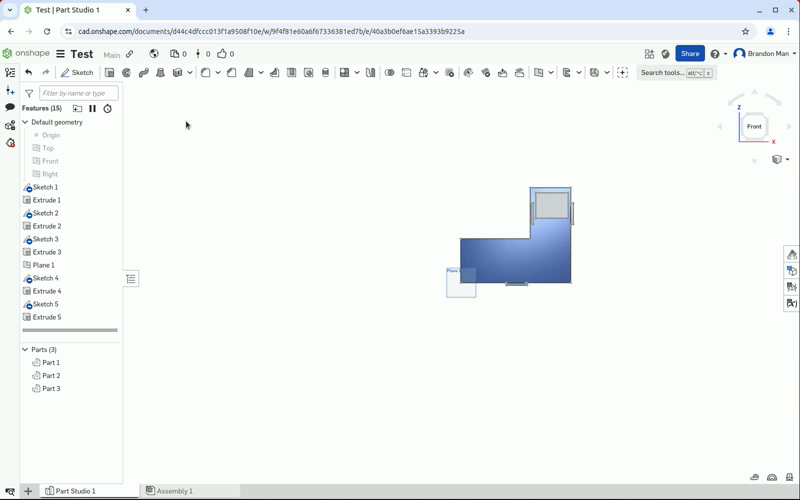
key(shift+7)
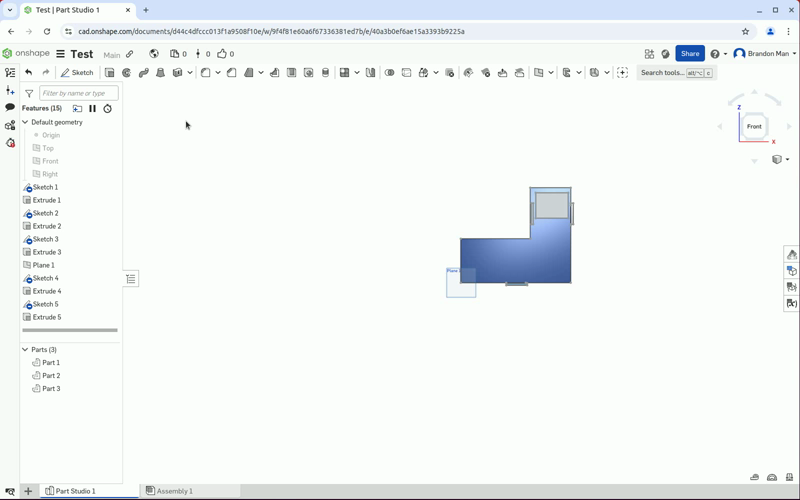
key(left, 2)
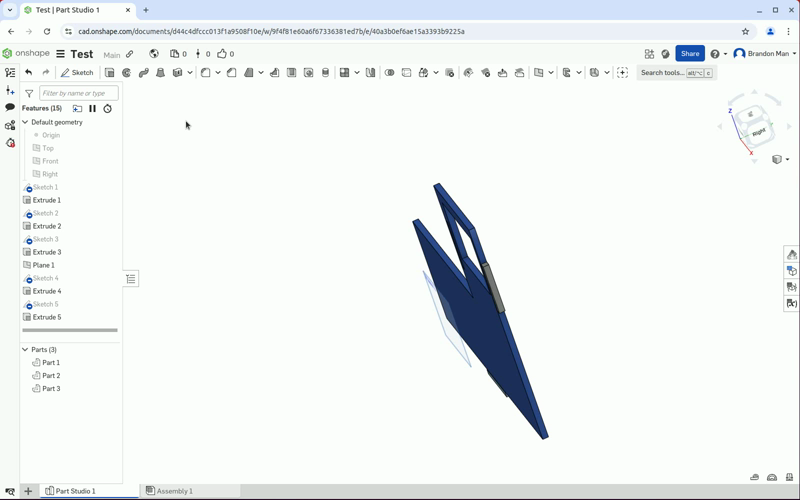
key(down, 2)
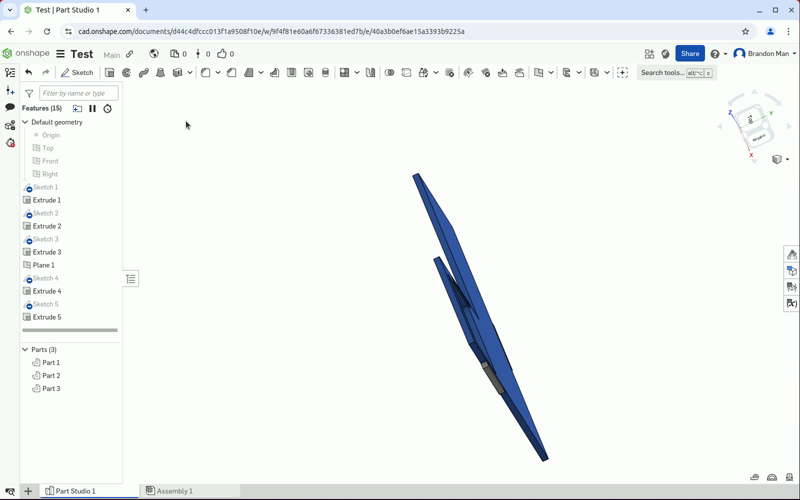
key(up, 2)
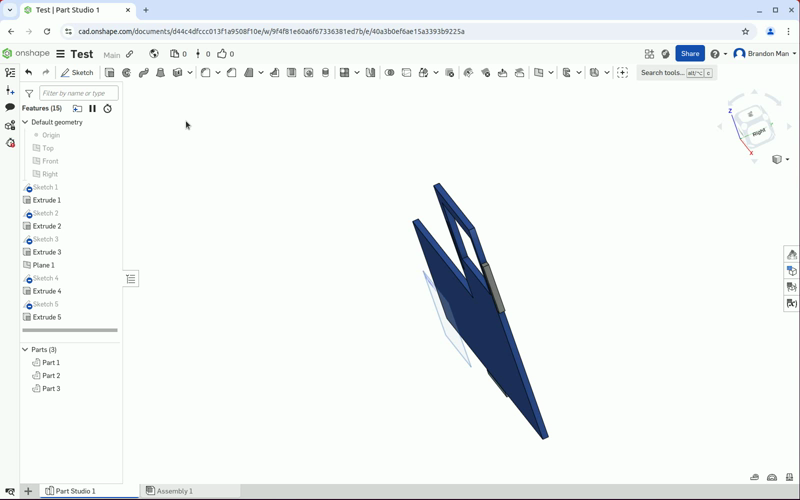
key(right, 2)
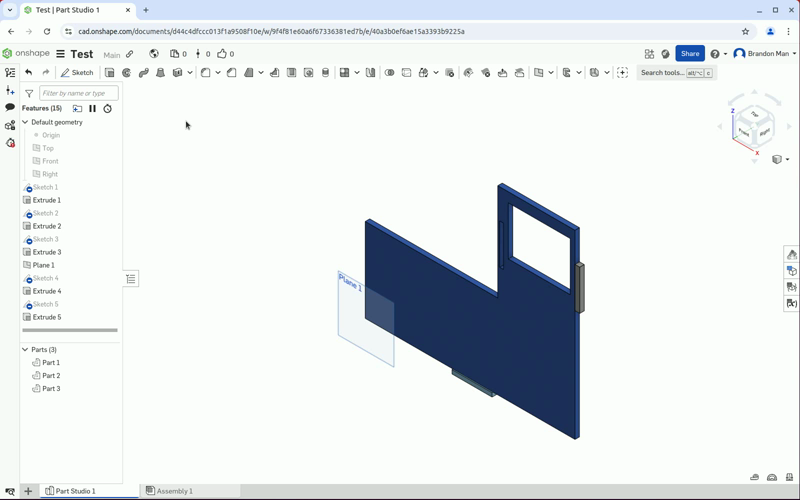
mouse_move(73, 189)
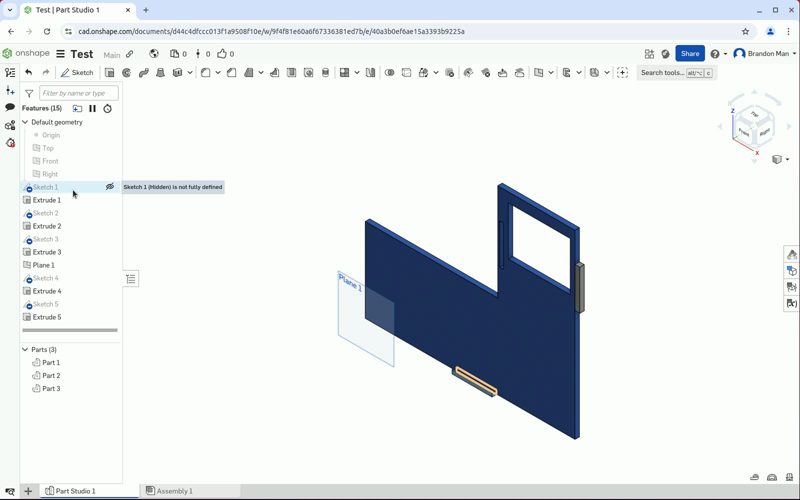
click(73, 189)